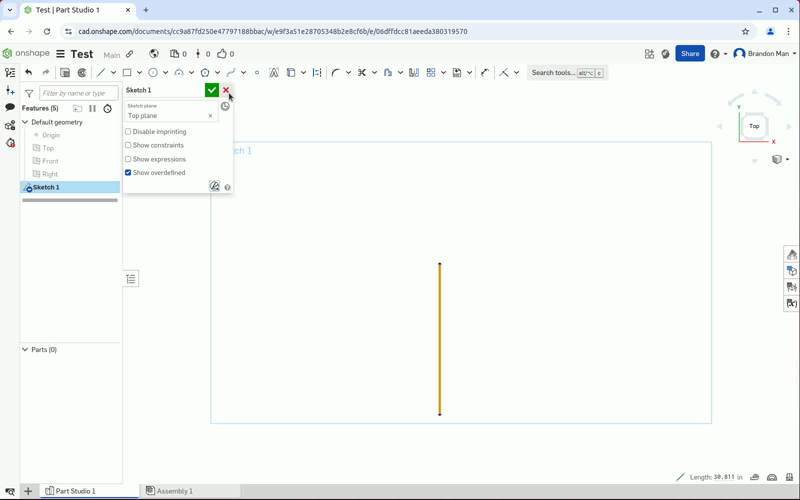
key(shift+h)
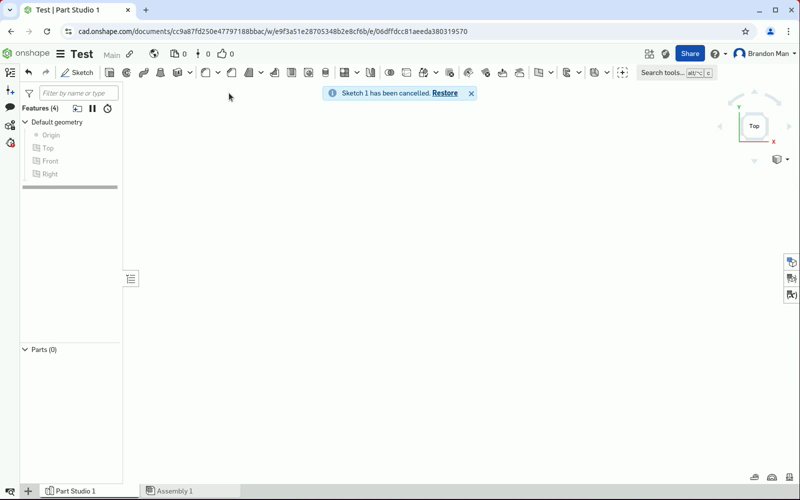
mouse_move(73, 352)
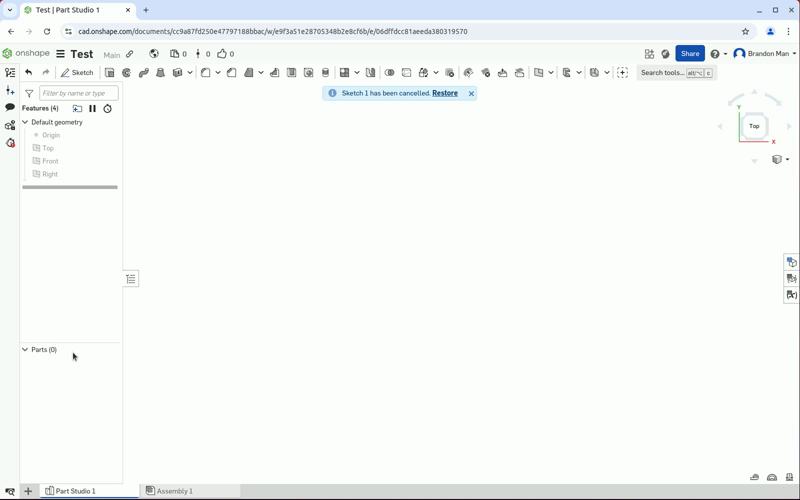
key(y)
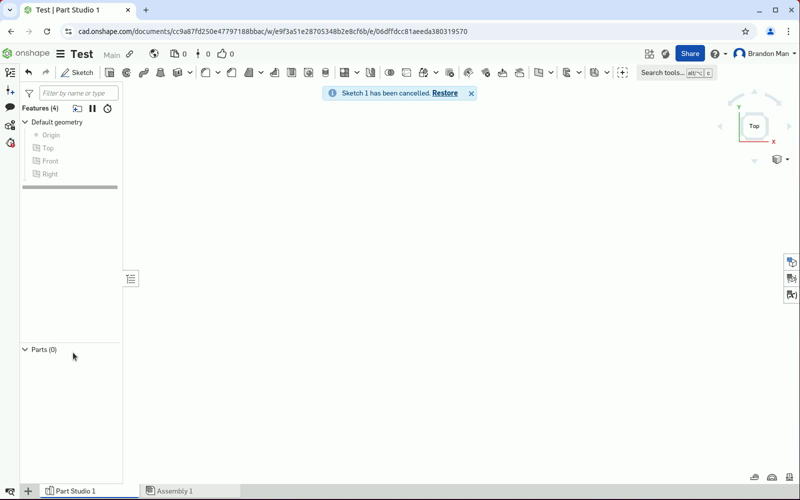
key(shift+p)
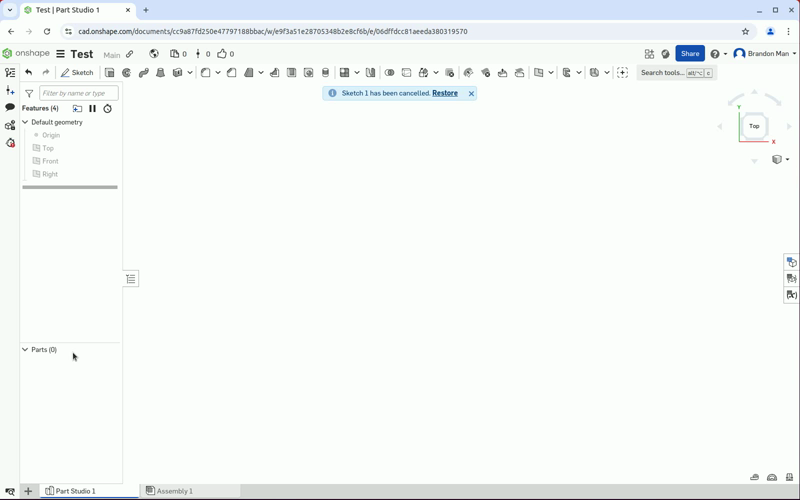
key(space)
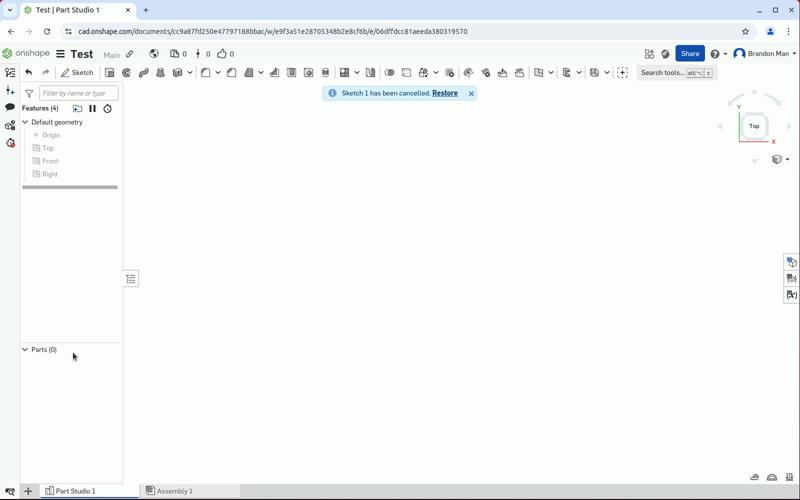
key_down(shift)
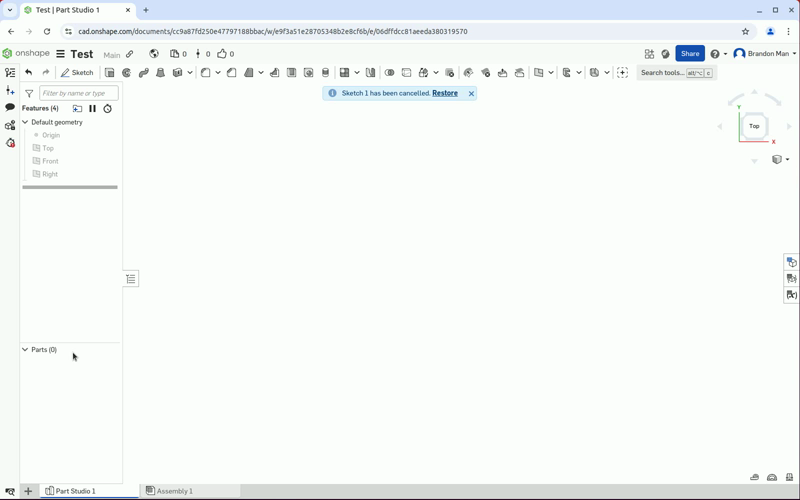
key(up)
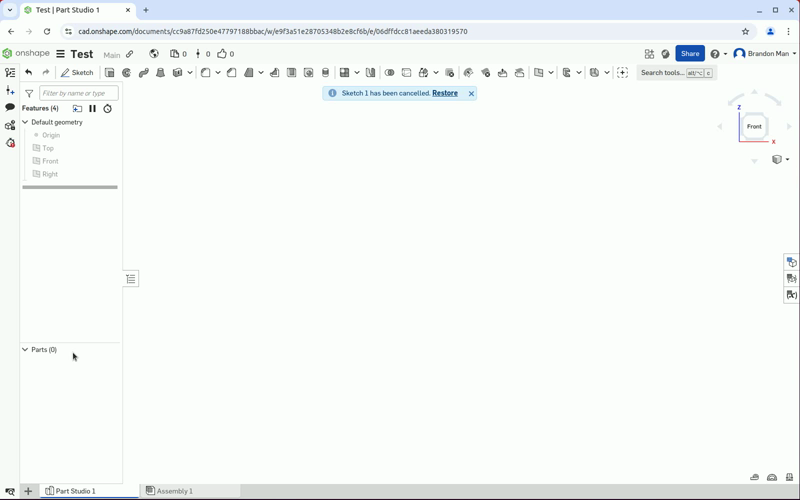
key_up(shift)
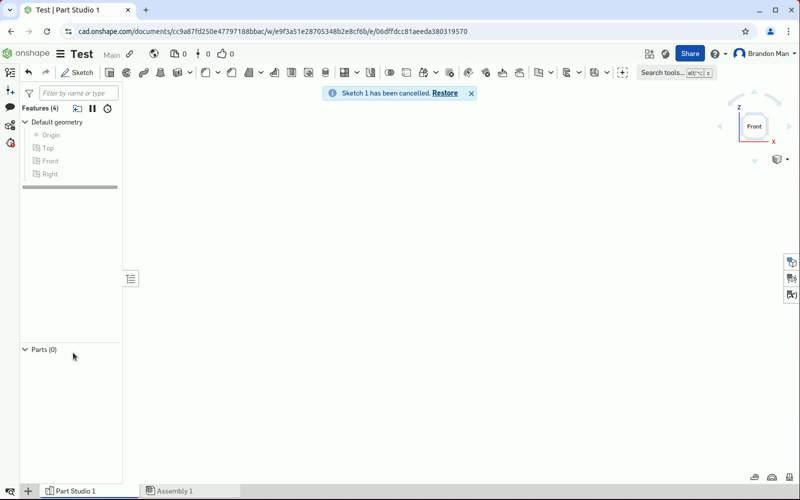
mouse_move(73, 352)
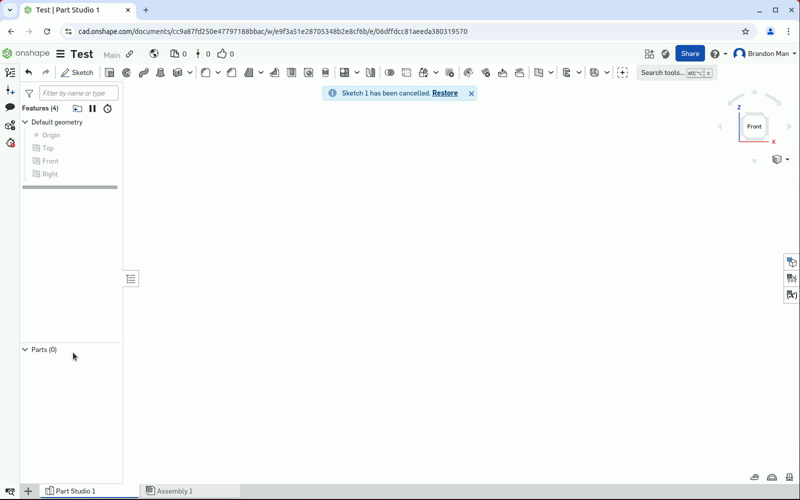
key(shift+y)
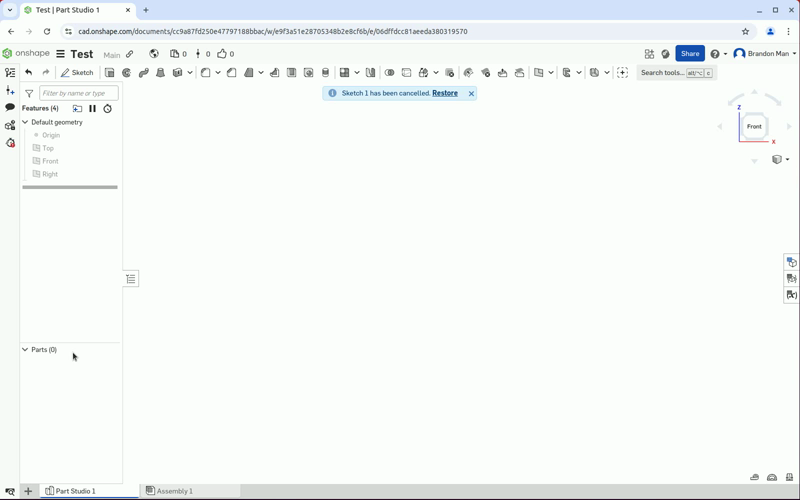
key(shift+s)
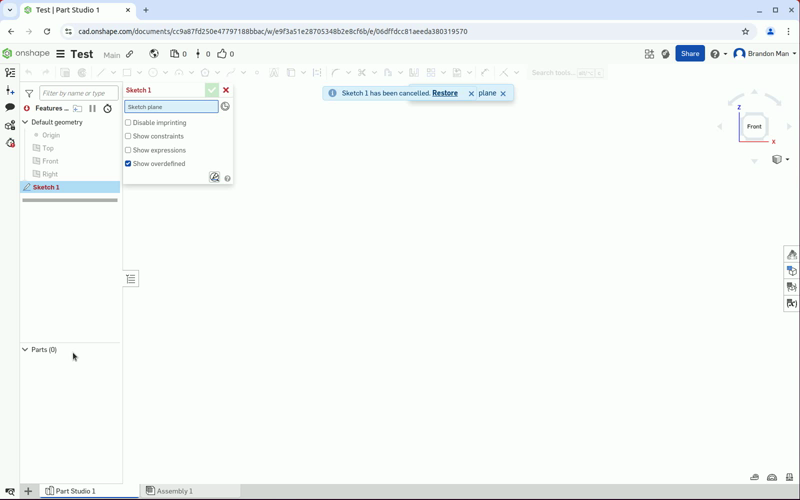
mouse_move(73, 163)
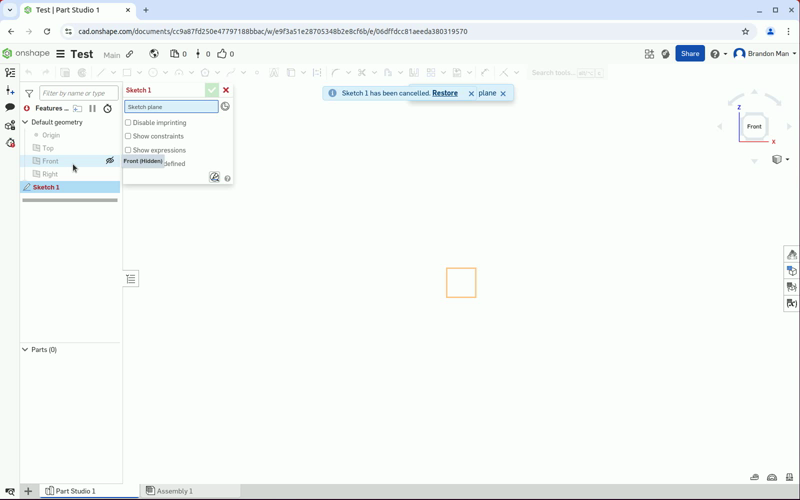
click(73, 163)
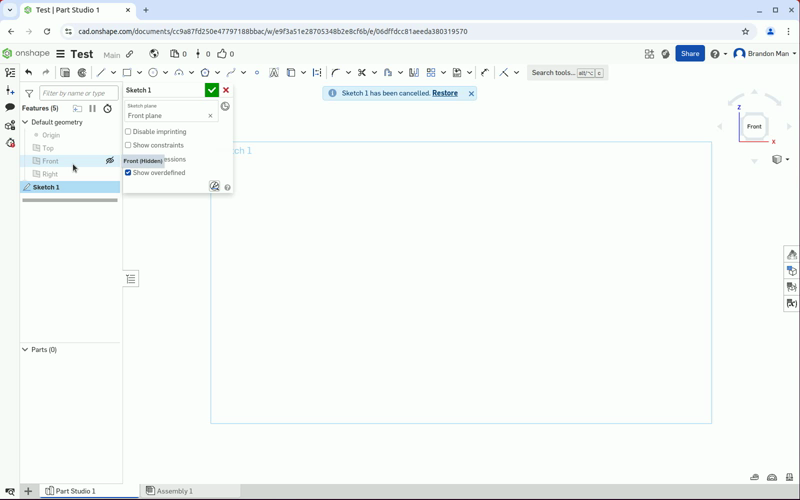
mouse_move(73, 352)
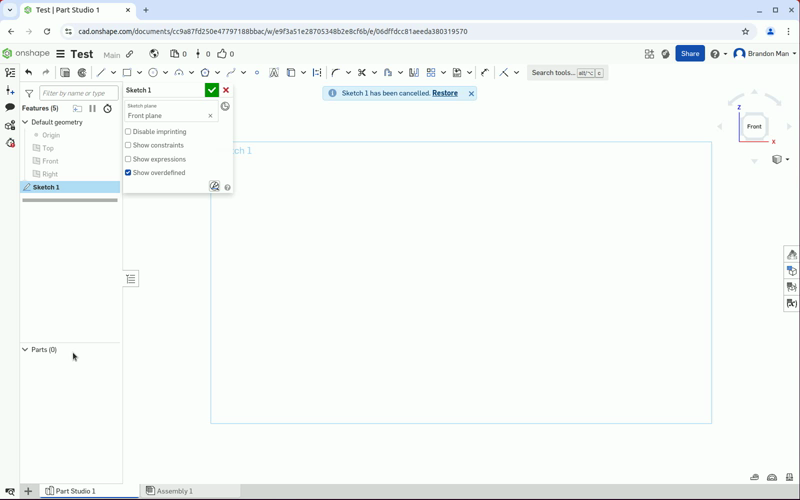
key(y)
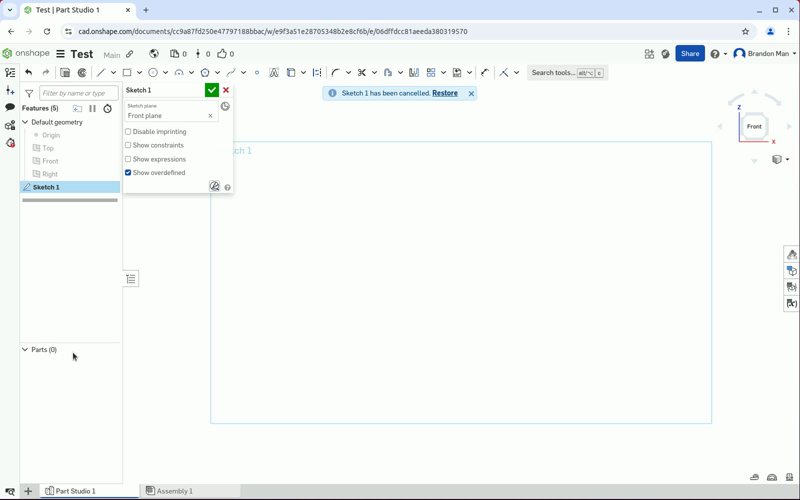
key(a)
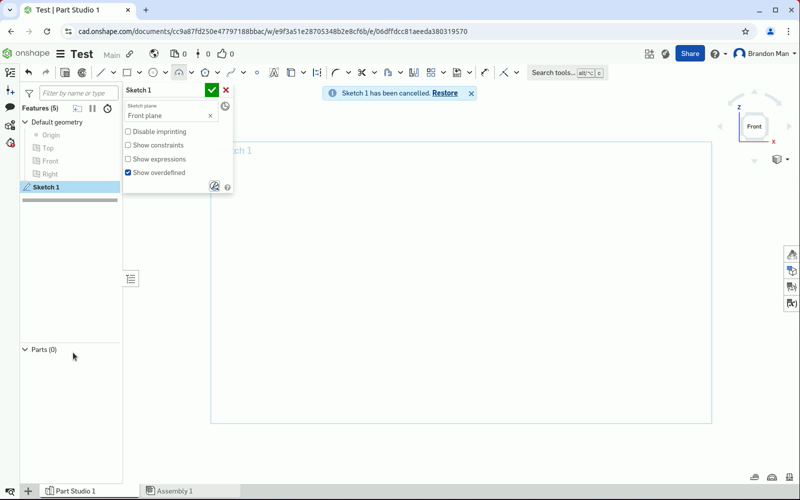
key_down(shift)
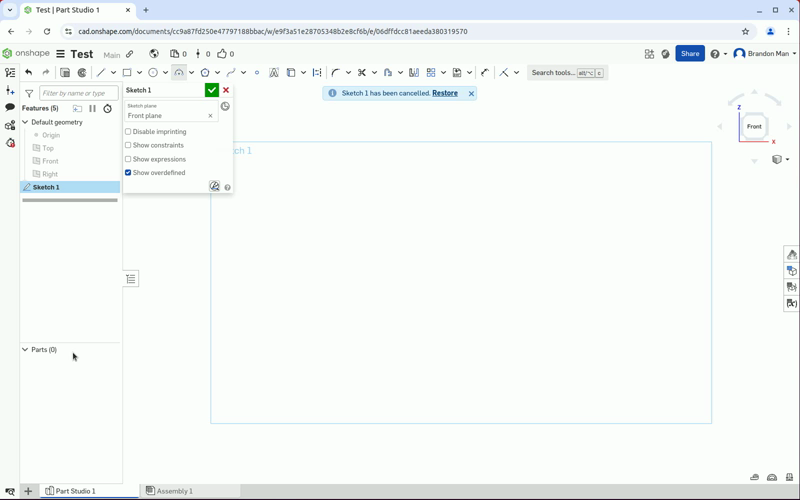
mouse_move(378, 260)
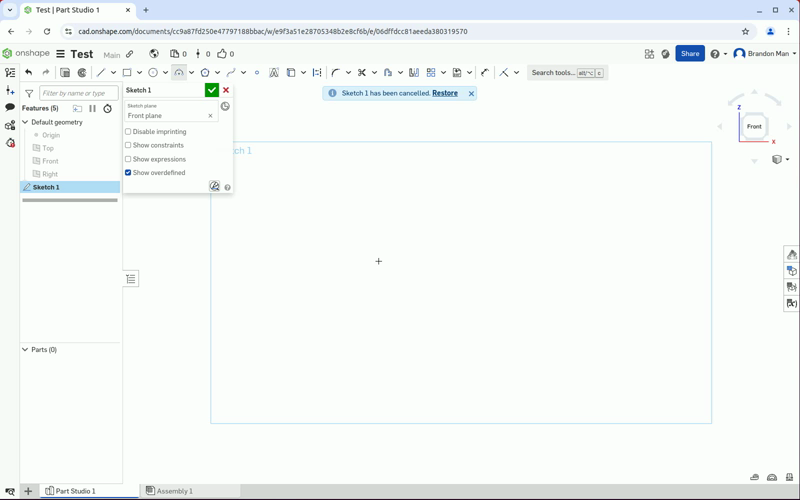
click(378, 260)
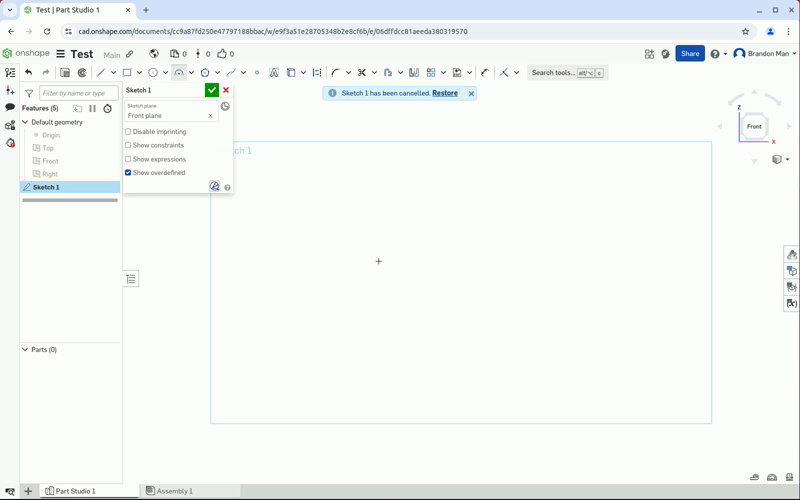
key_up(shift)
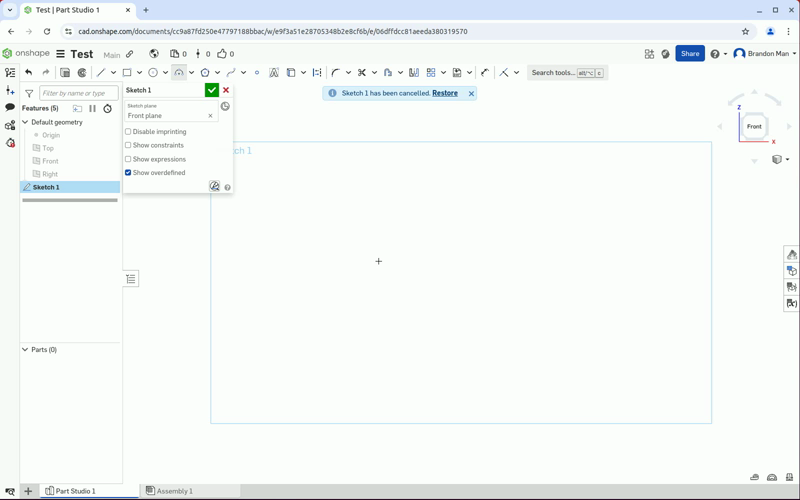
key_down(shift)
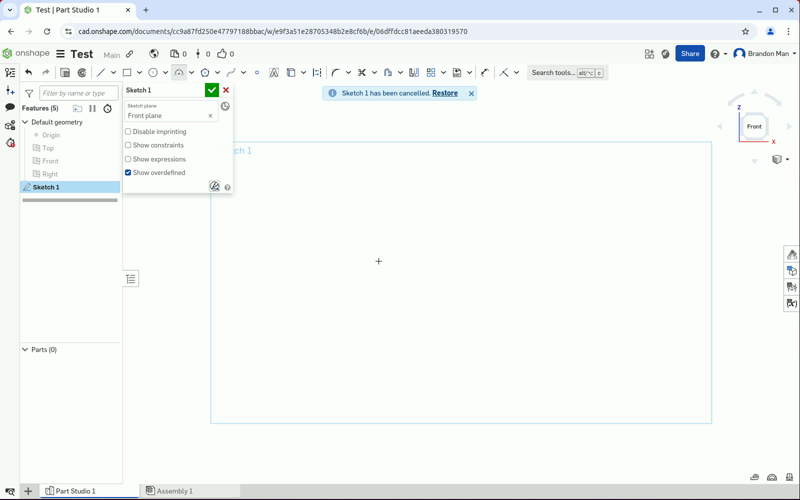
mouse_move(385, 300)
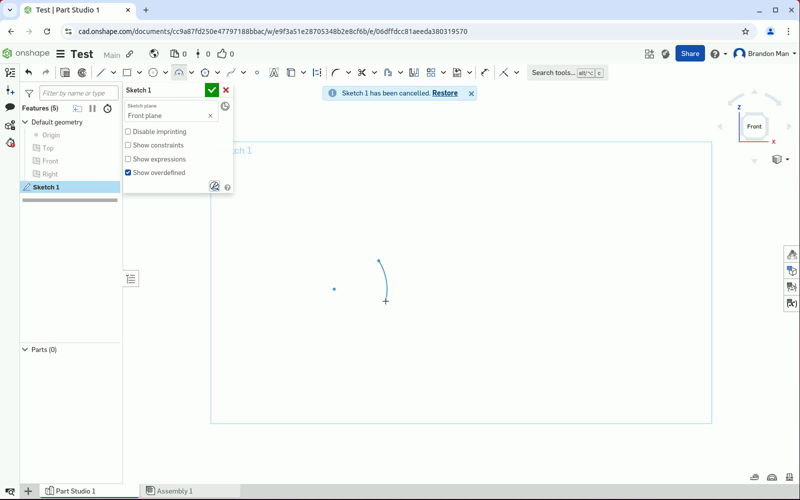
click(385, 300)
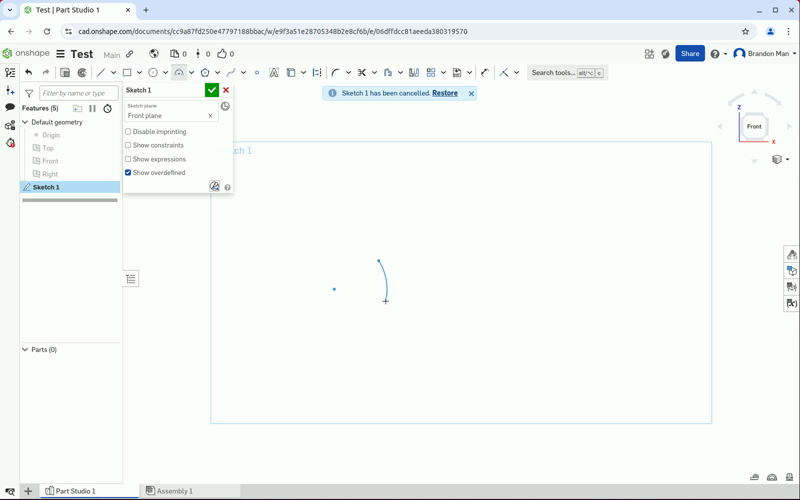
mouse_move(348, 286)
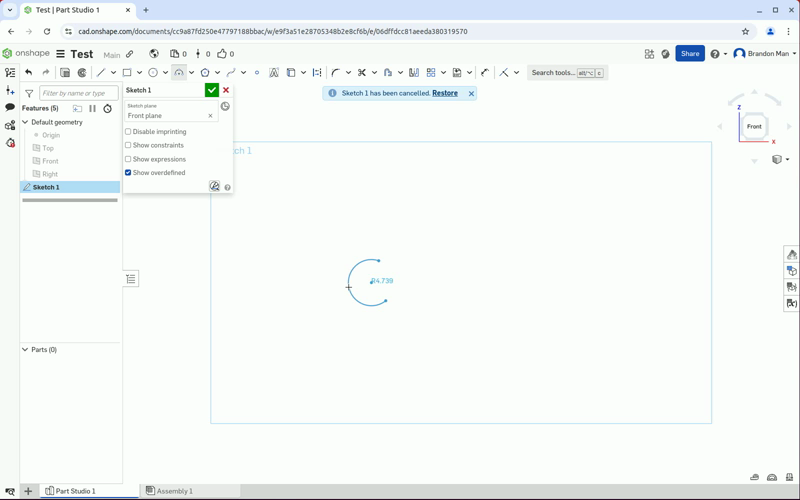
click(348, 286)
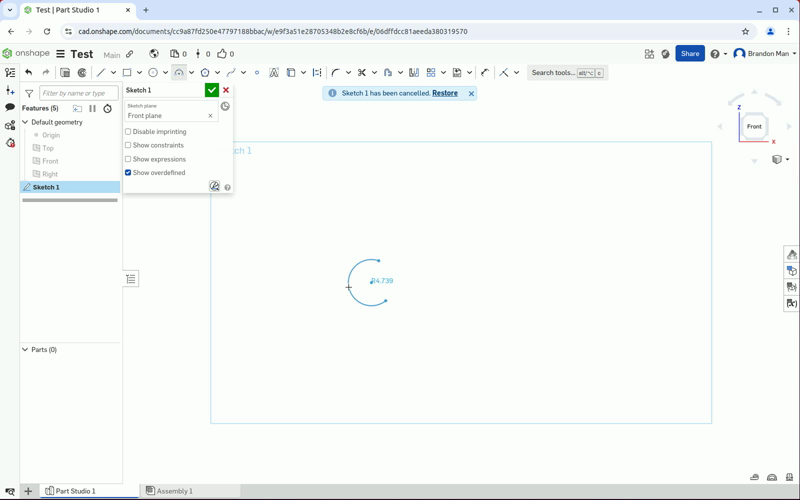
key_up(shift)
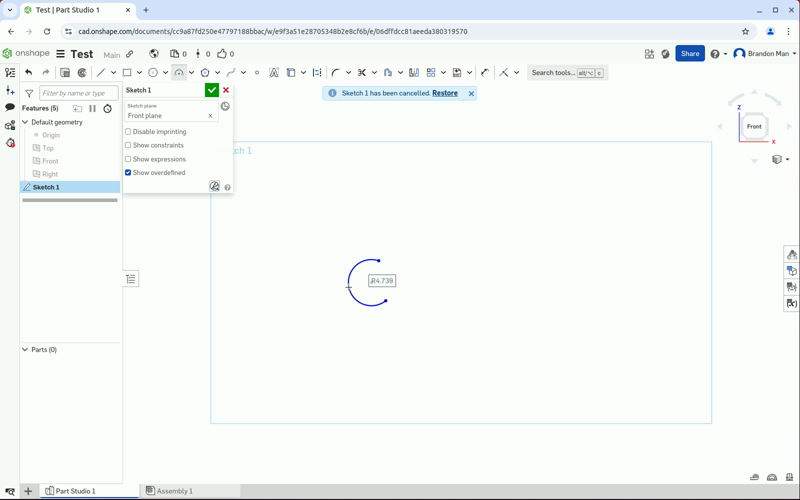
mouse_move(385, 300)
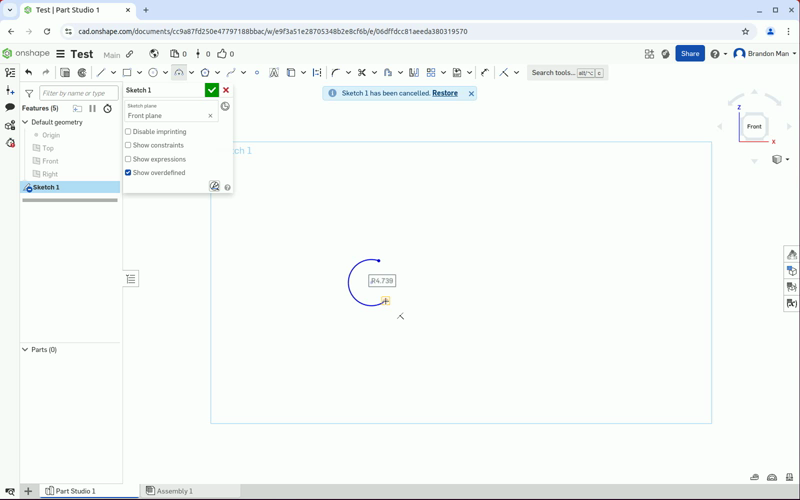
click(385, 300)
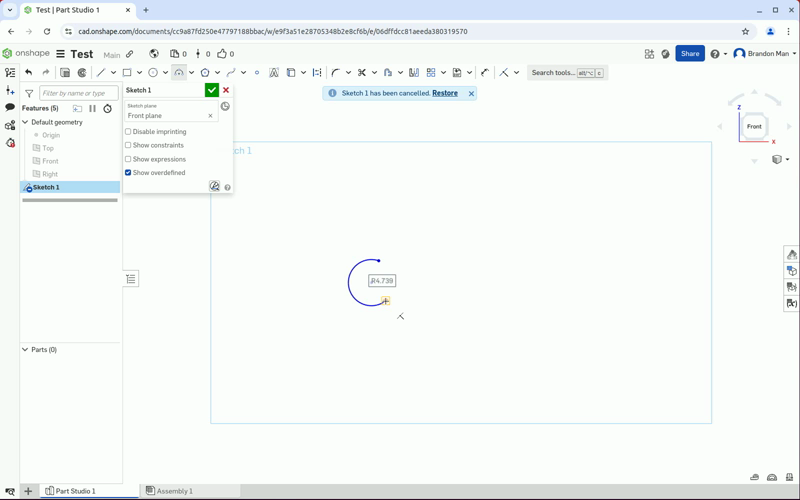
key_down(shift)
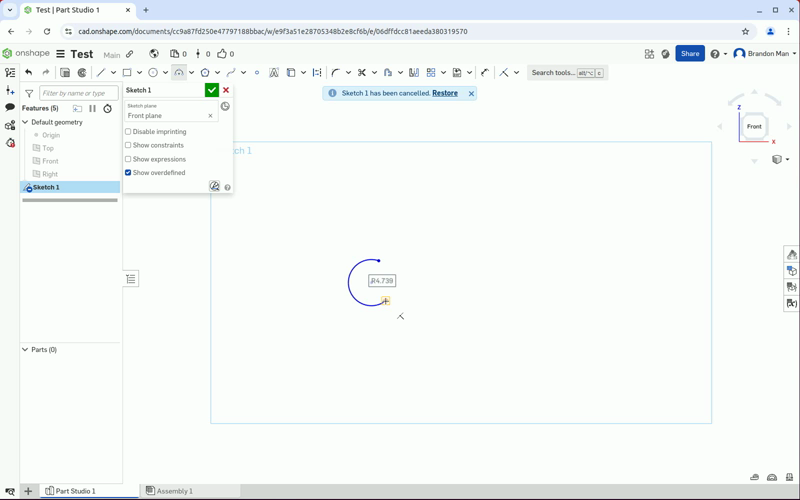
mouse_move(428, 328)
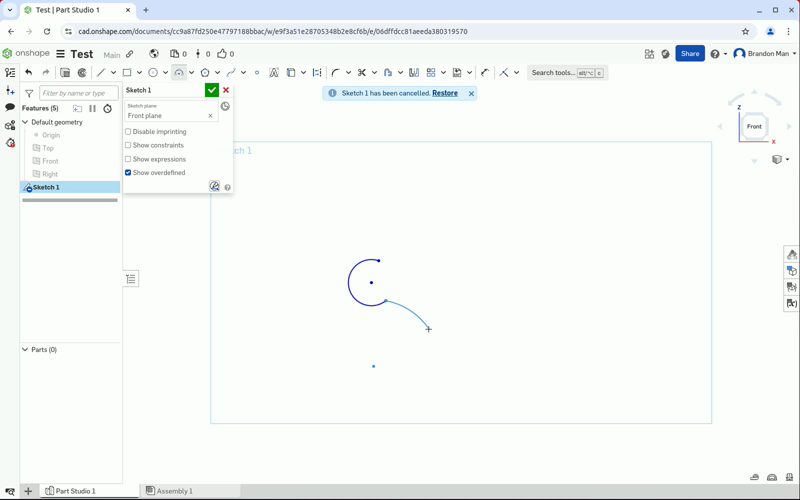
click(428, 328)
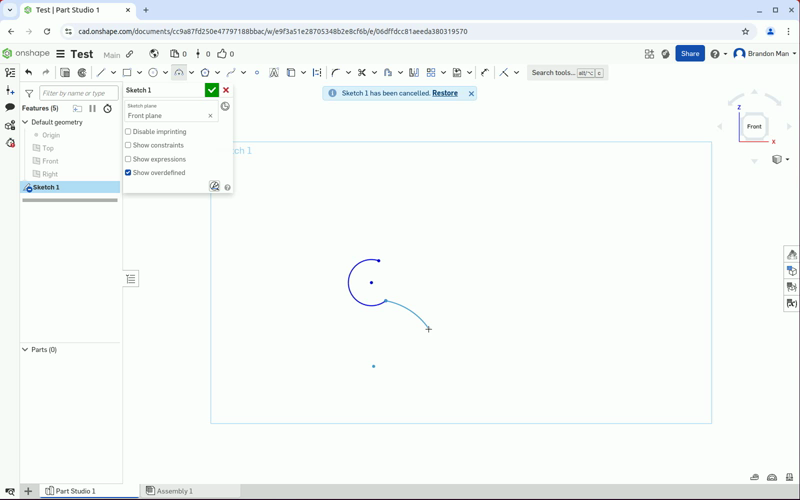
mouse_move(410, 310)
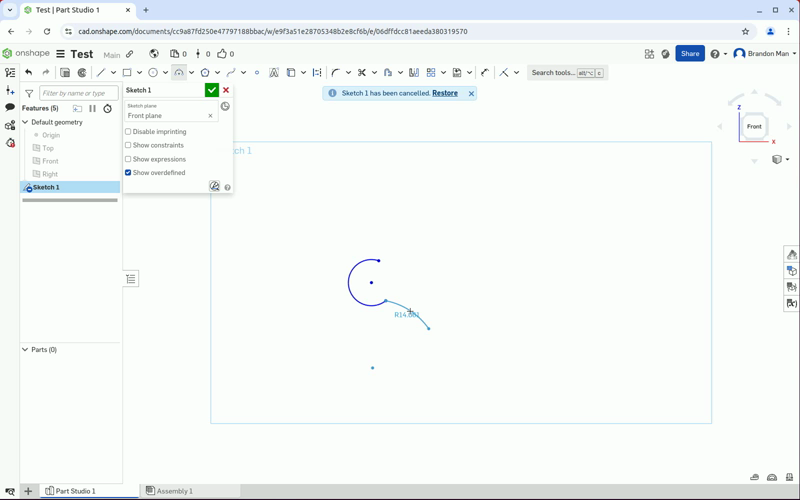
click(410, 310)
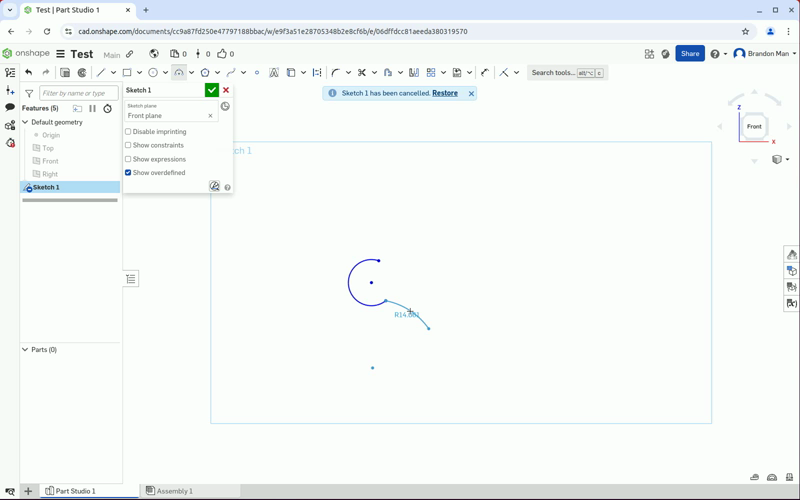
key_up(shift)
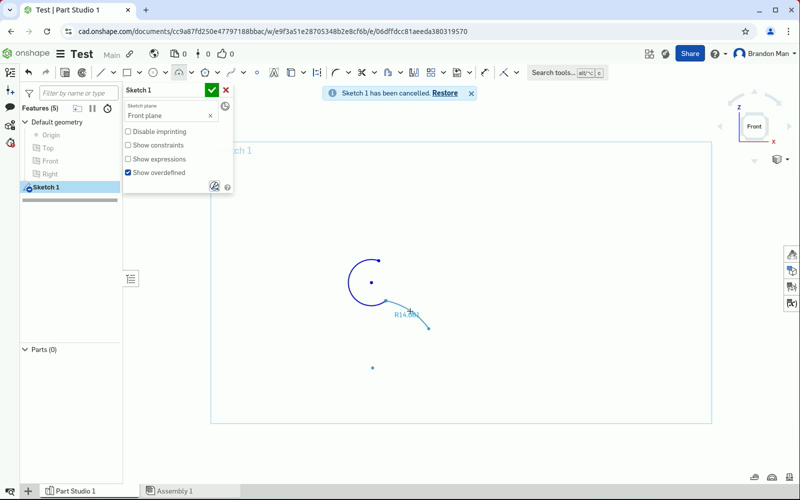
mouse_move(428, 328)
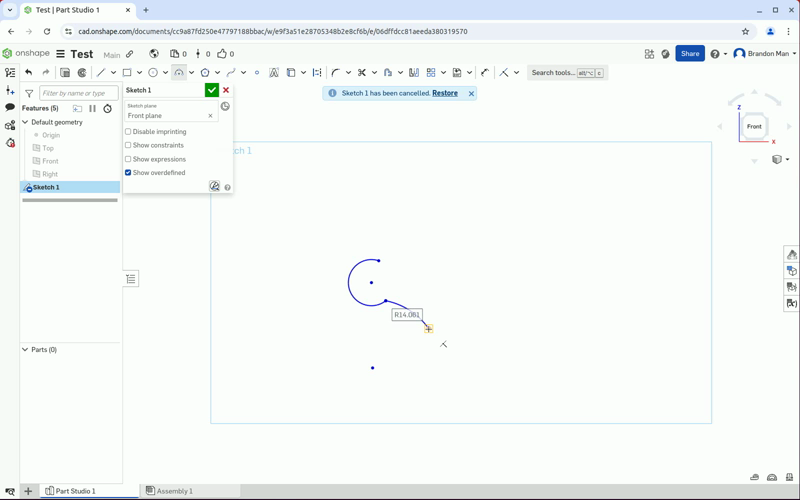
click(428, 328)
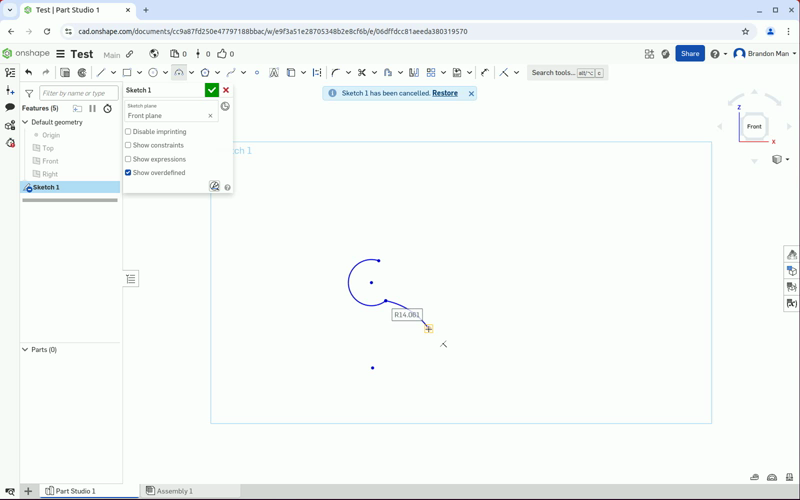
key_down(shift)
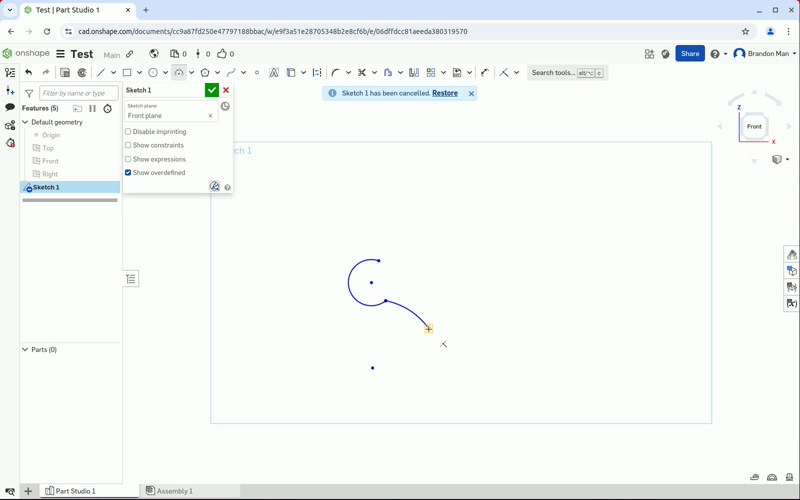
mouse_move(453, 355)
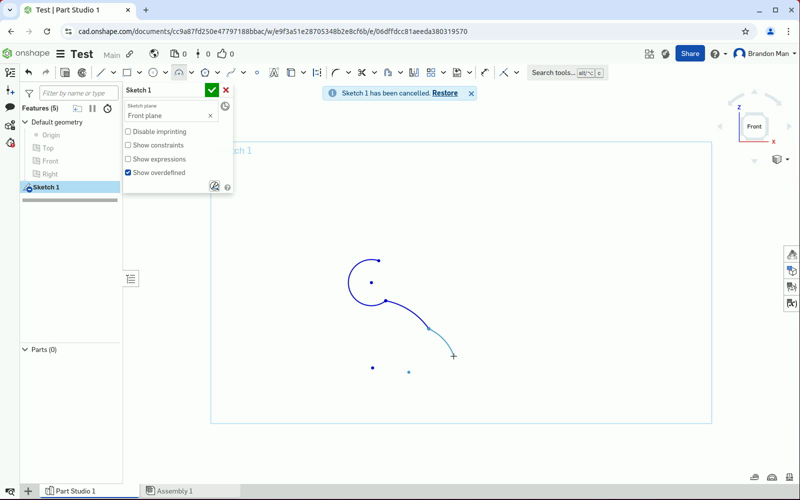
click(453, 355)
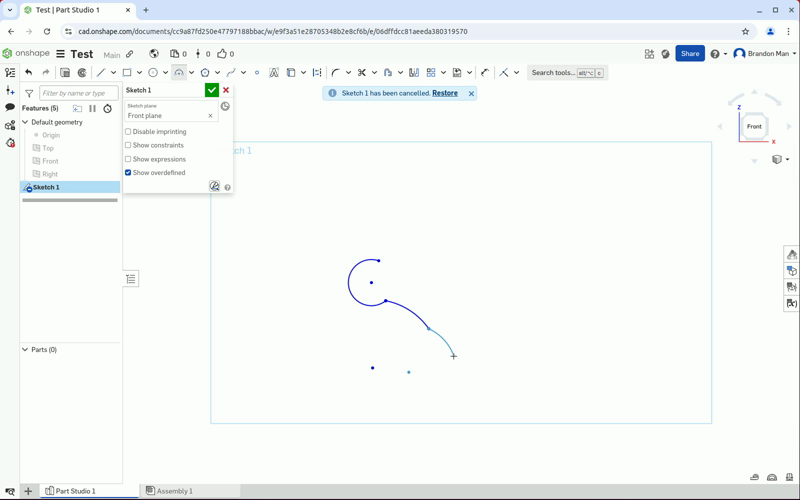
mouse_move(439, 343)
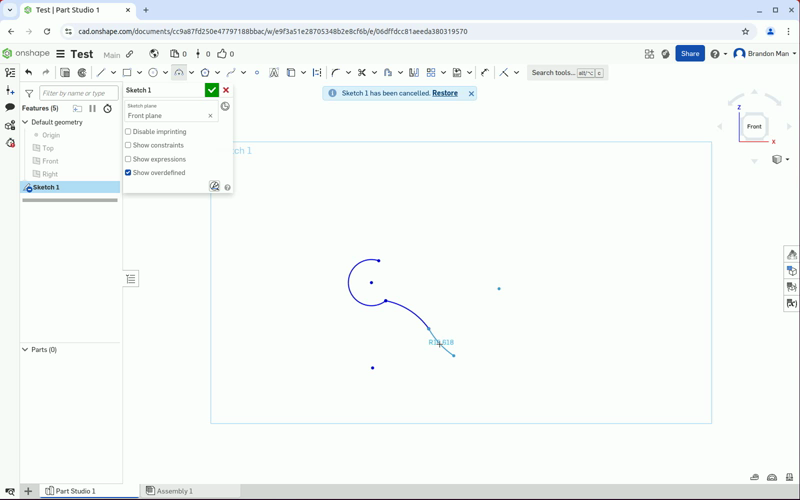
click(439, 343)
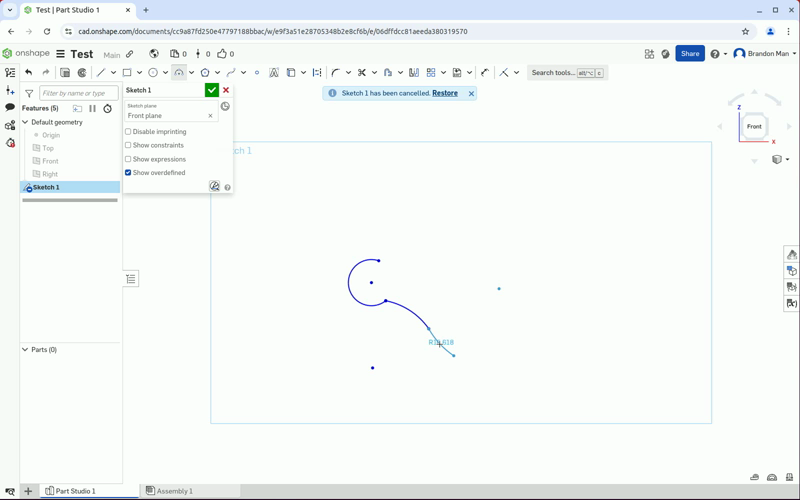
key_up(shift)
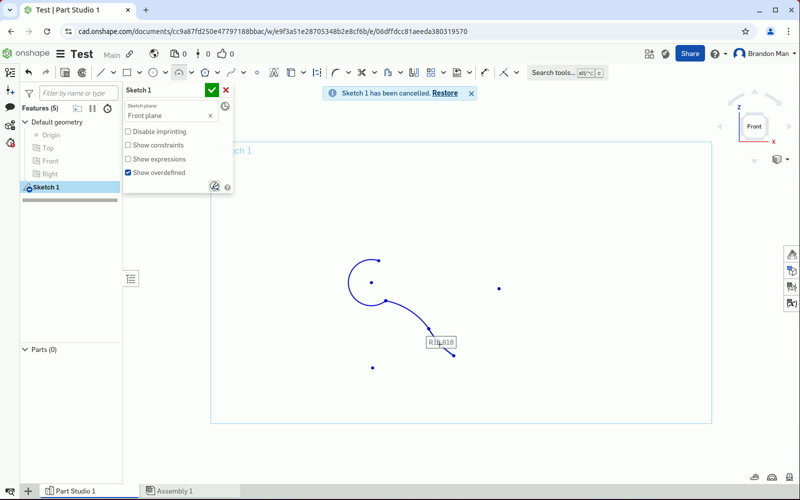
mouse_move(453, 355)
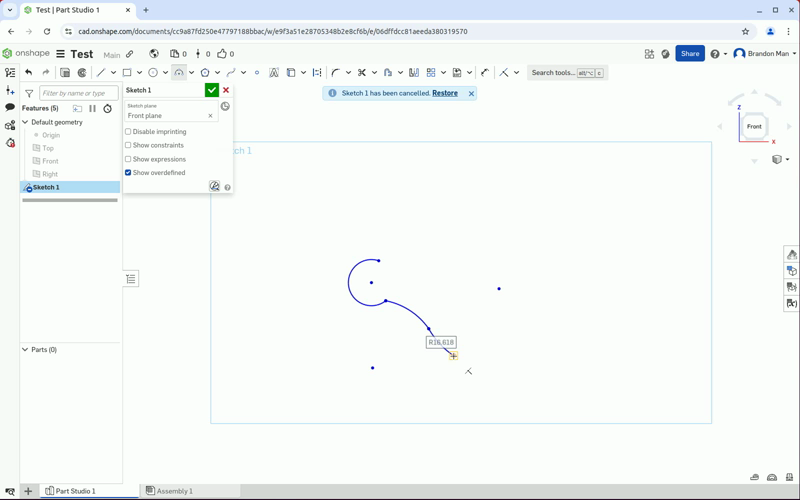
click(453, 355)
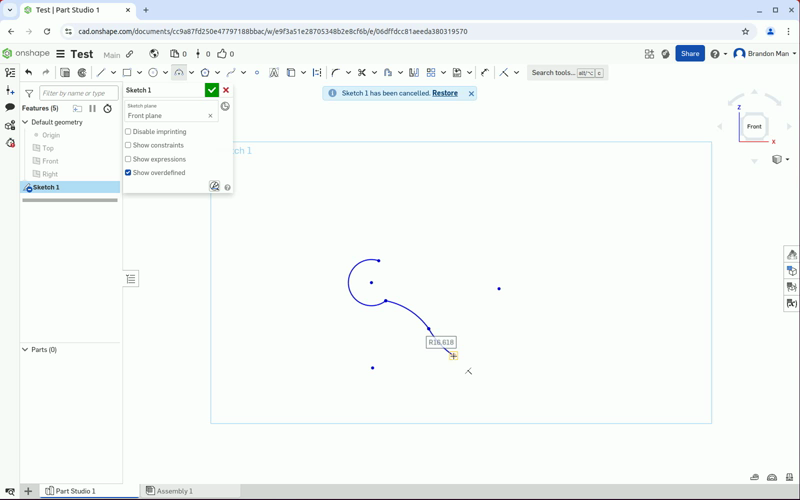
key_down(shift)
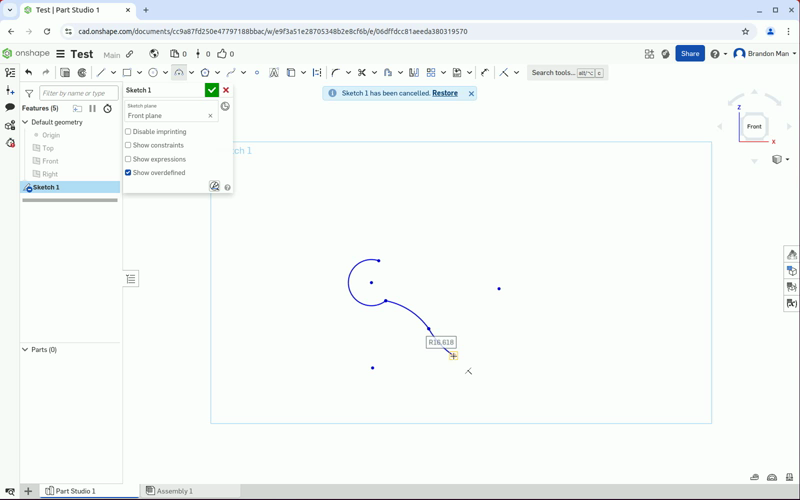
mouse_move(459, 336)
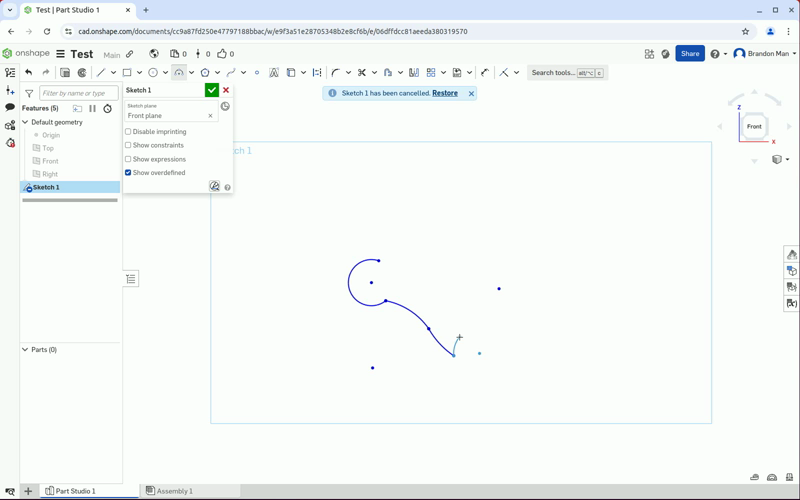
click(459, 336)
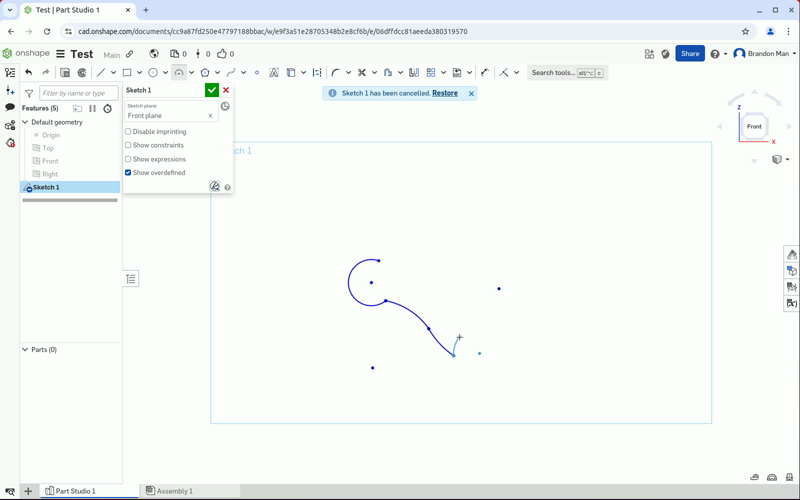
mouse_move(450, 344)
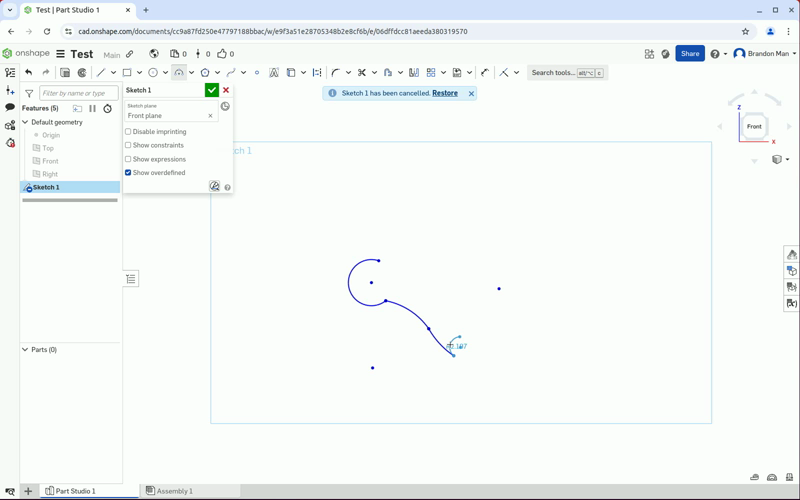
click(450, 344)
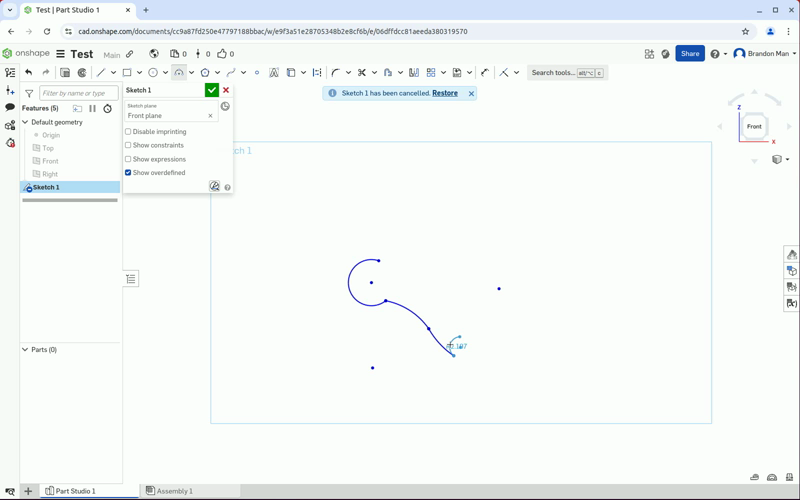
key_up(shift)
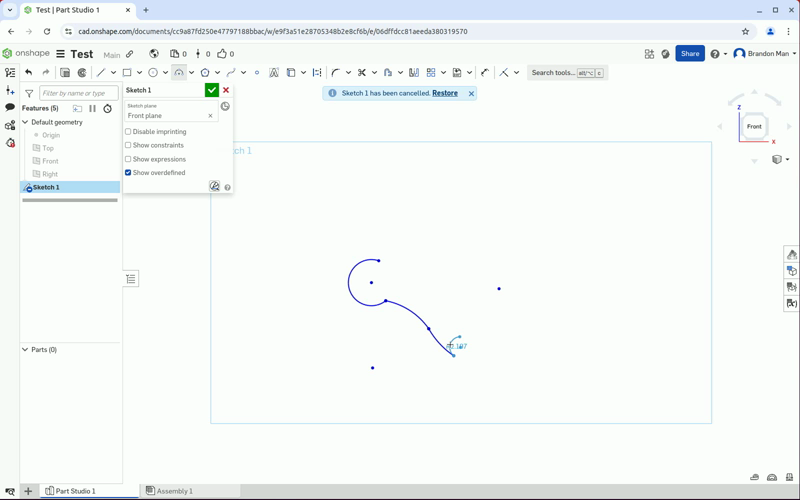
key(esc)
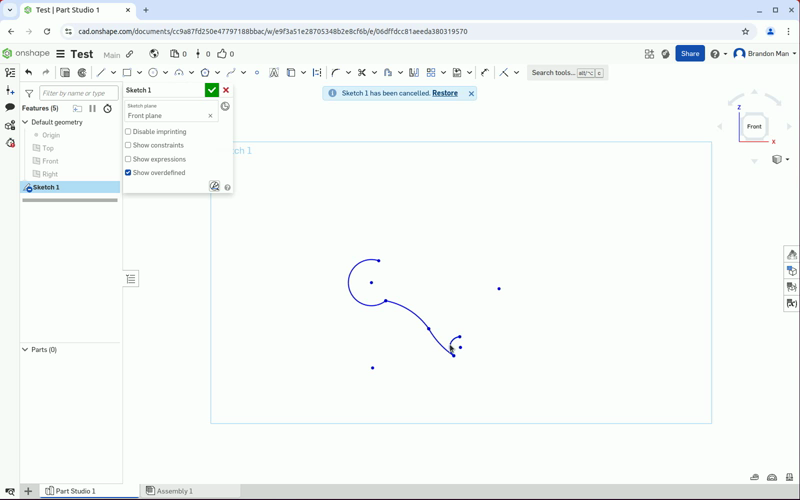
key(l)
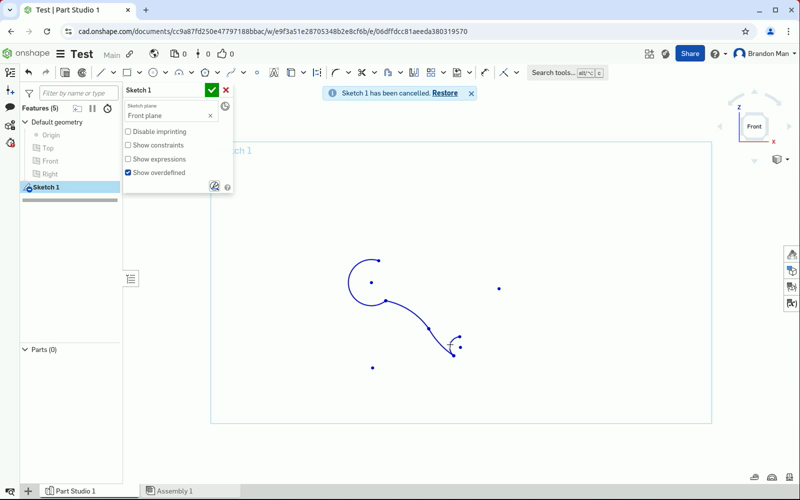
mouse_move(459, 336)
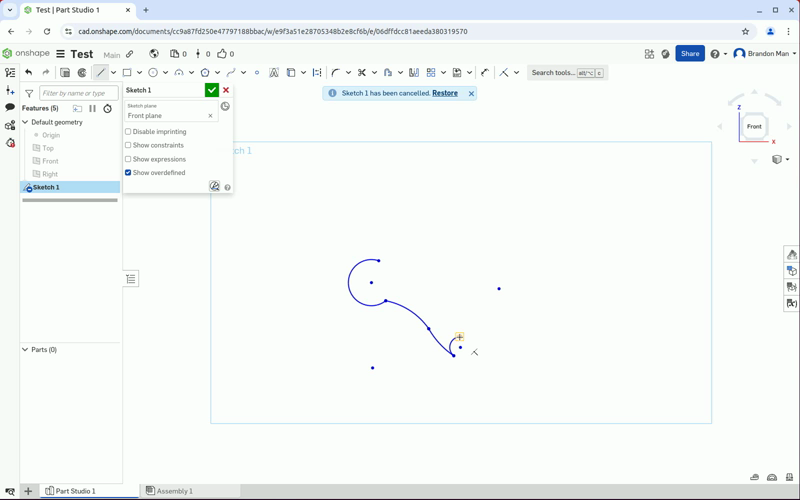
click(459, 336)
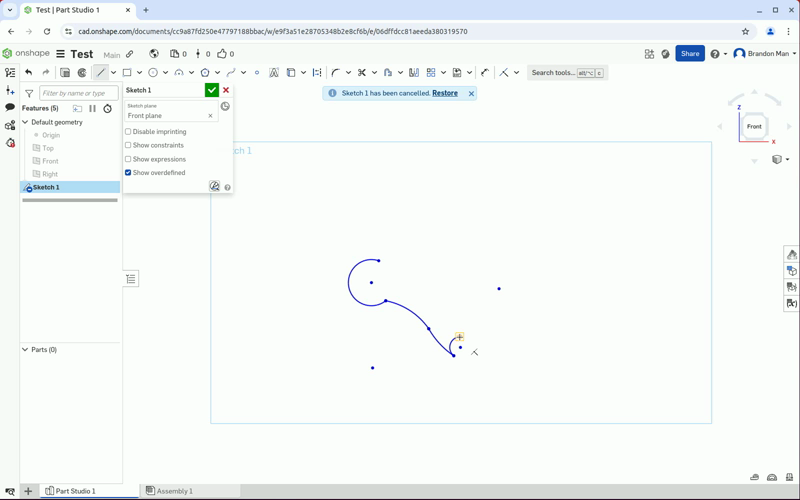
key_down(shift)
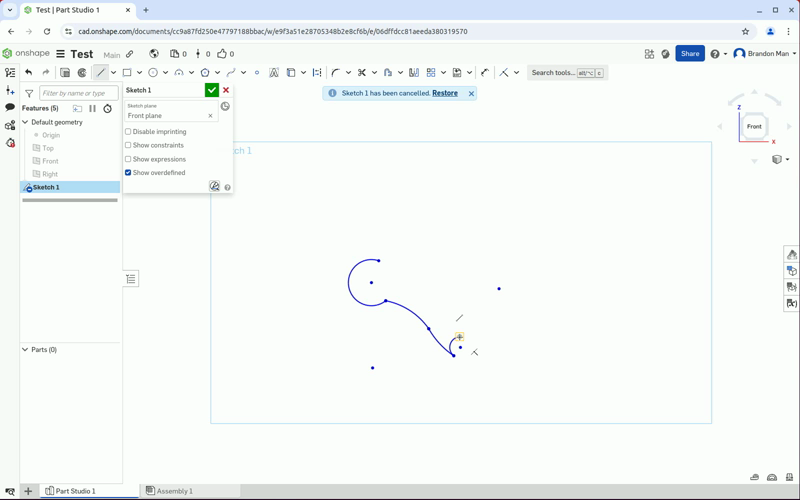
mouse_move(489, 336)
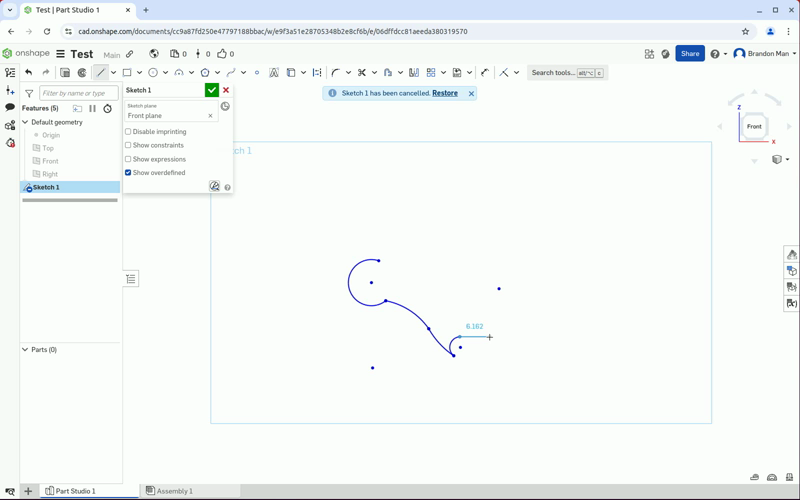
mouse_move(459, 311)
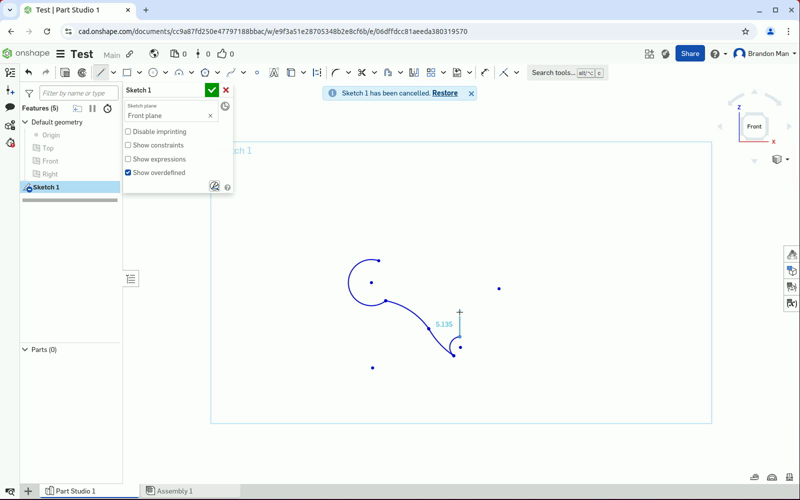
click(459, 311)
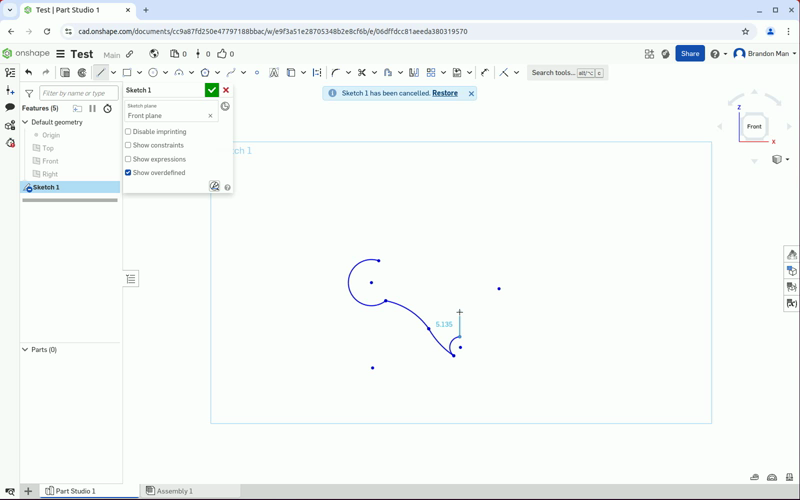
key_up(shift)
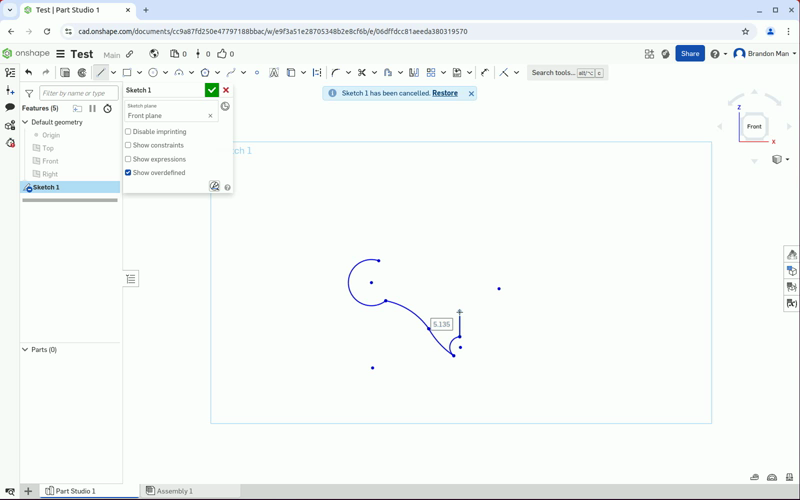
key(esc)
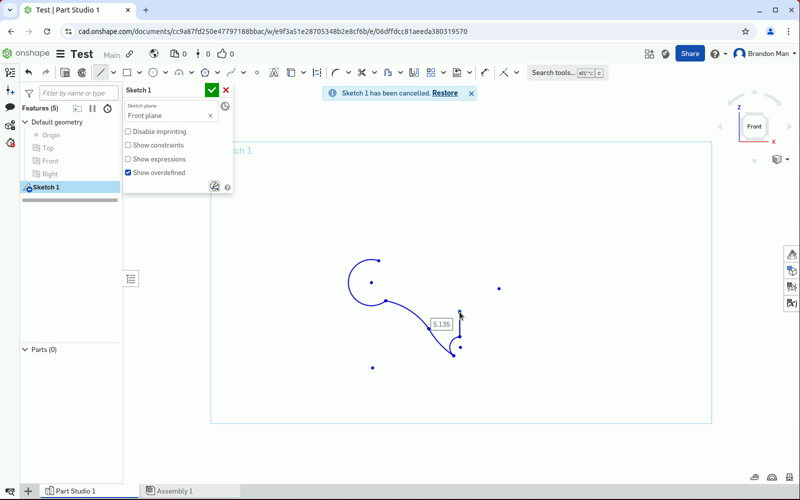
key(a)
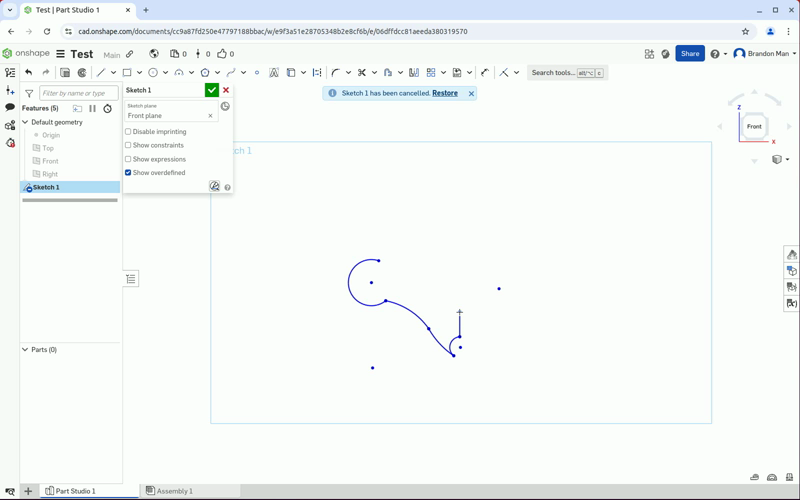
mouse_move(459, 311)
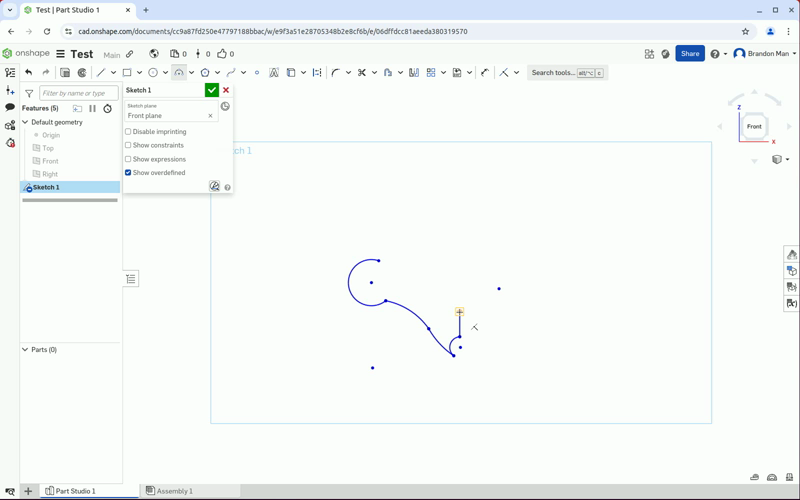
click(459, 311)
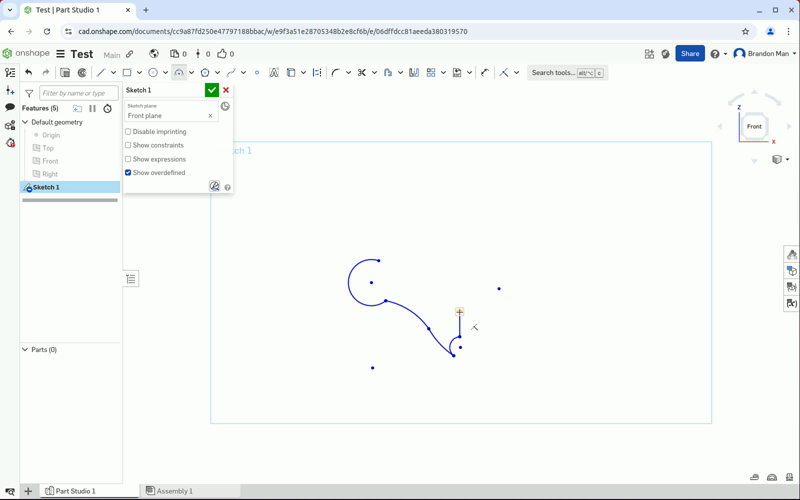
key_down(shift)
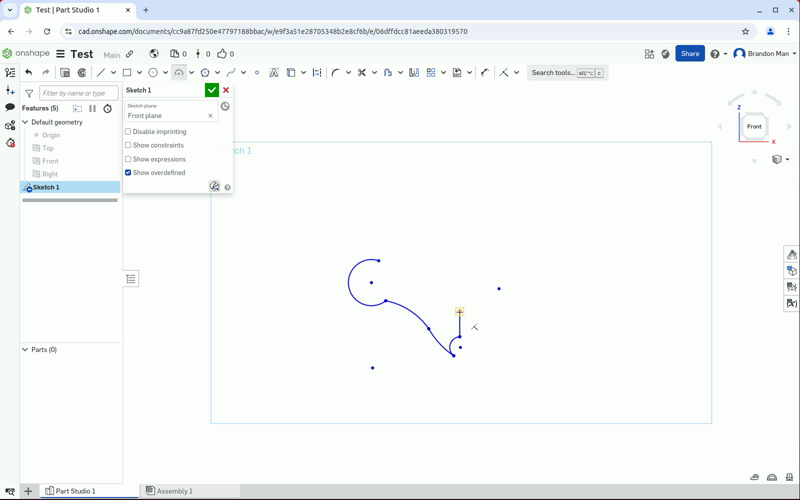
mouse_move(459, 253)
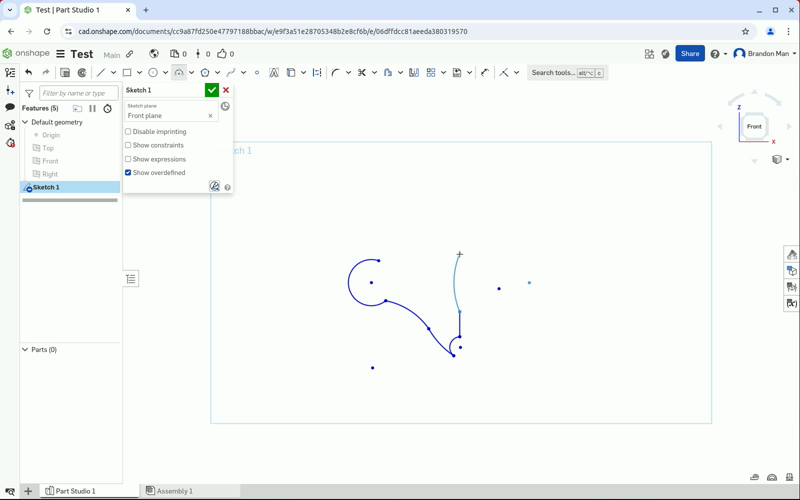
click(459, 253)
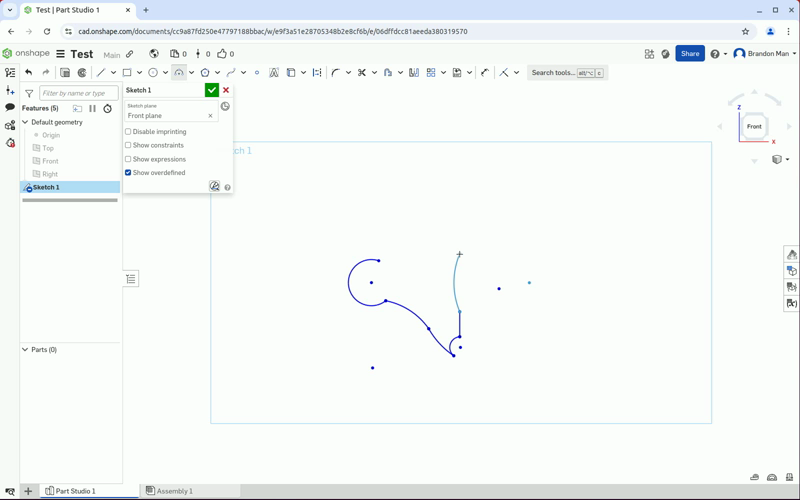
mouse_move(430, 282)
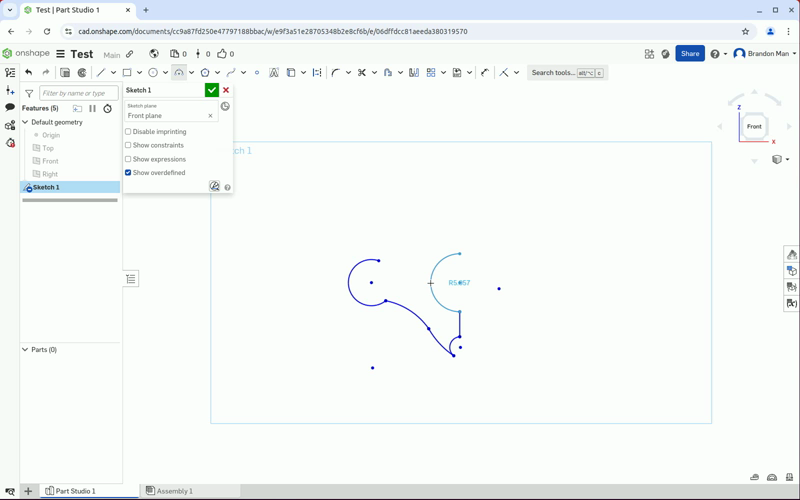
click(430, 282)
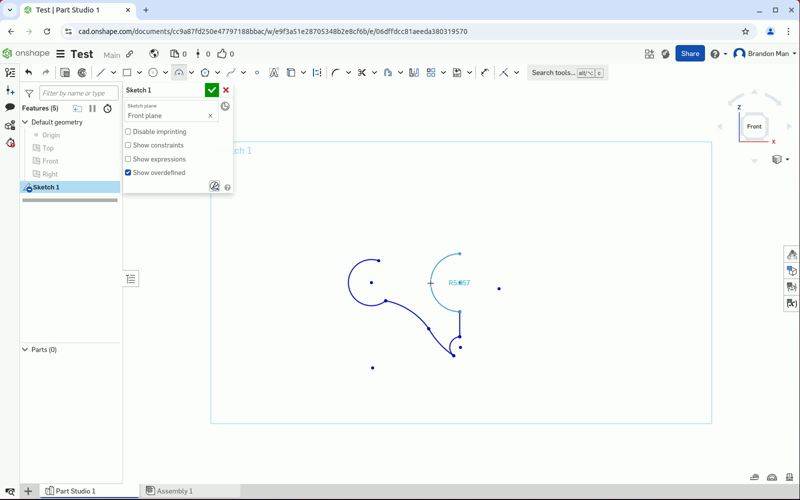
key_up(shift)
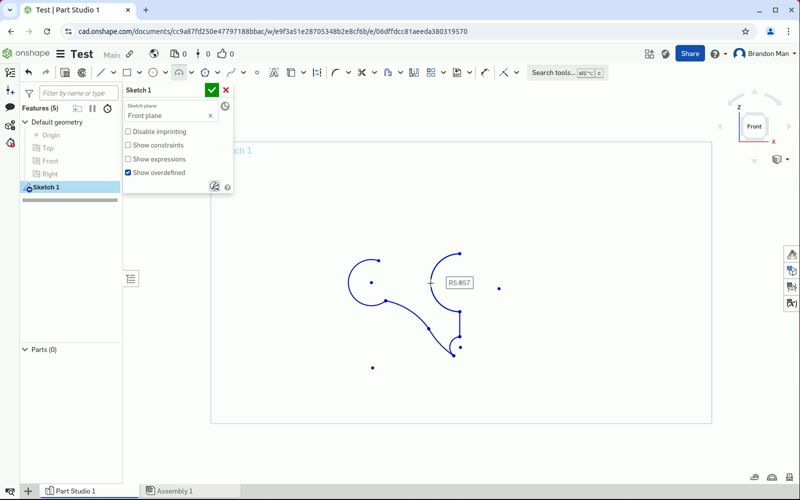
key(esc)
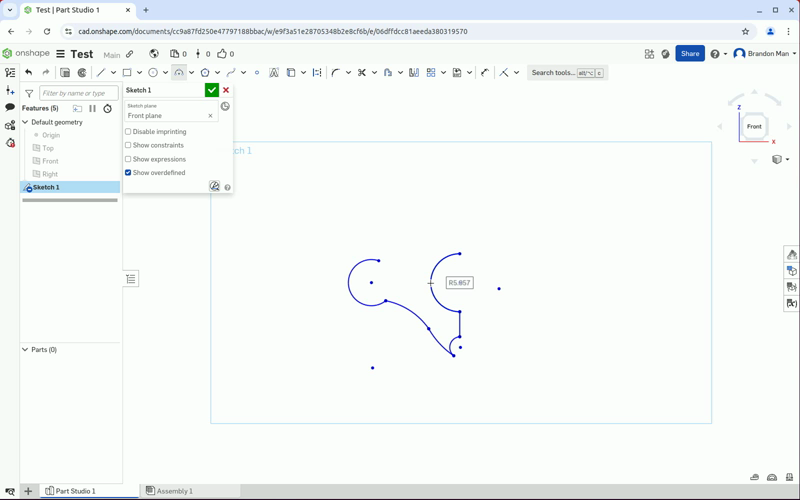
key(l)
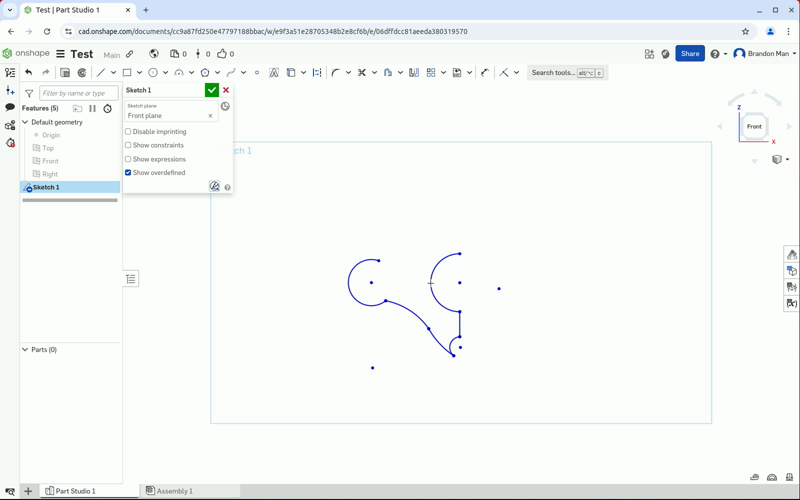
mouse_move(459, 253)
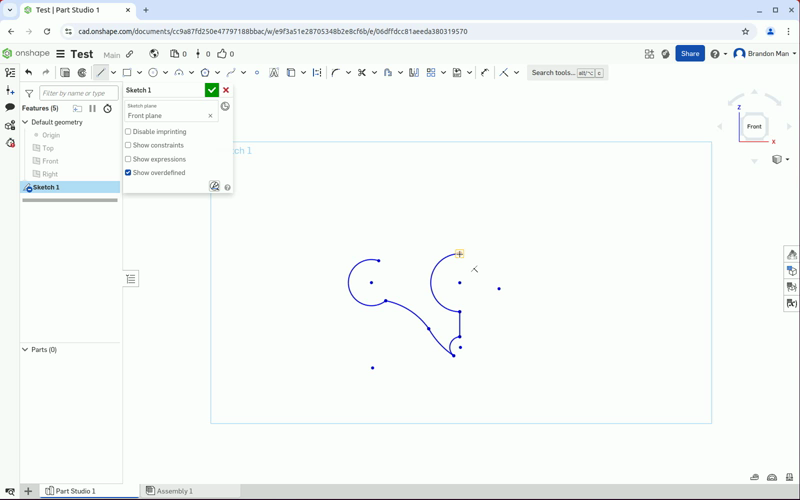
click(459, 253)
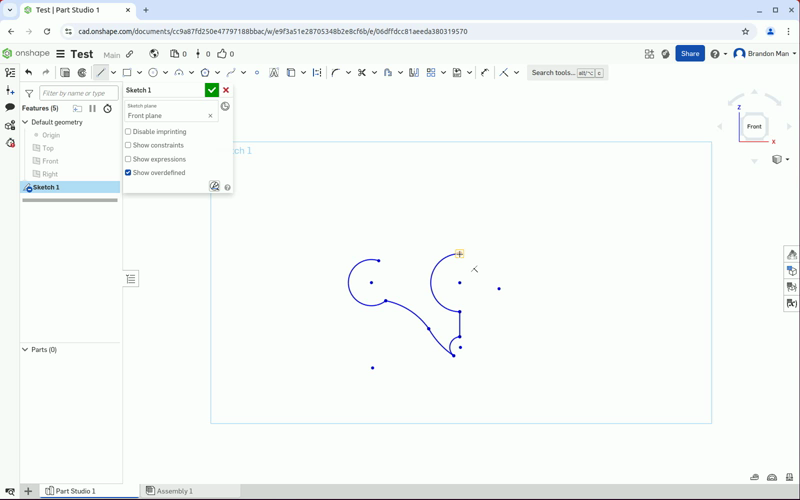
key_down(shift)
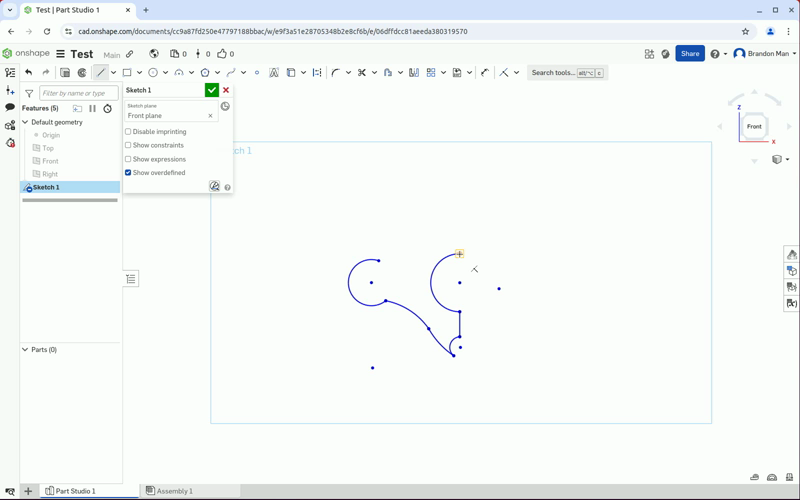
mouse_move(489, 253)
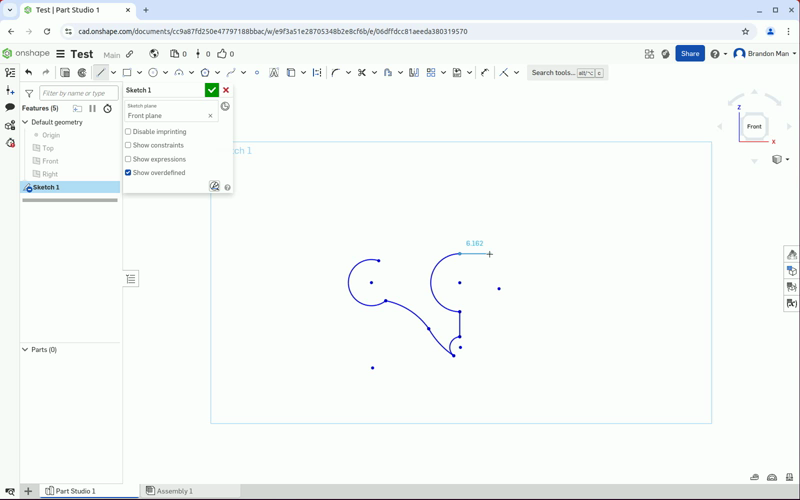
mouse_move(459, 228)
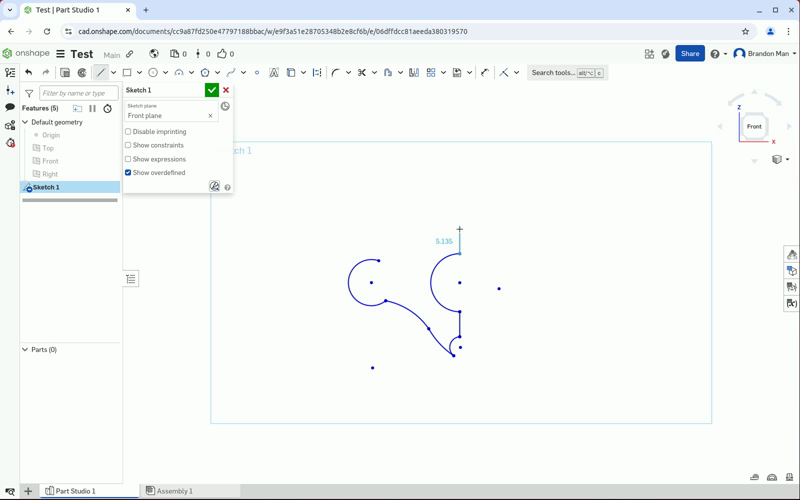
click(459, 228)
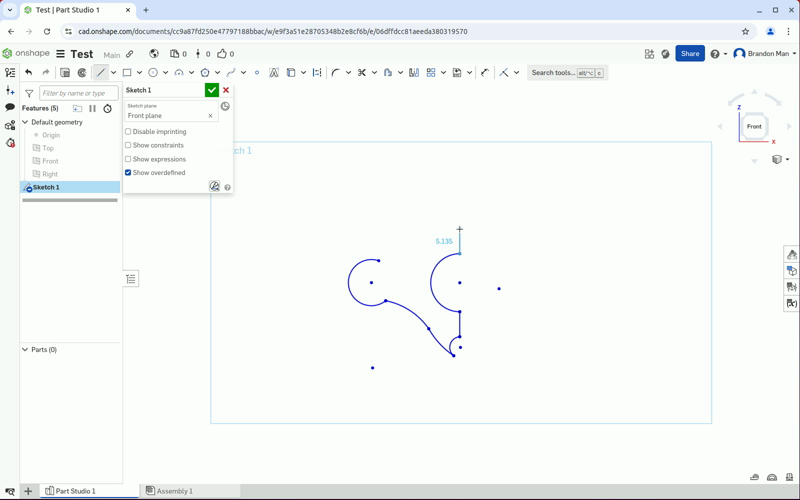
key_up(shift)
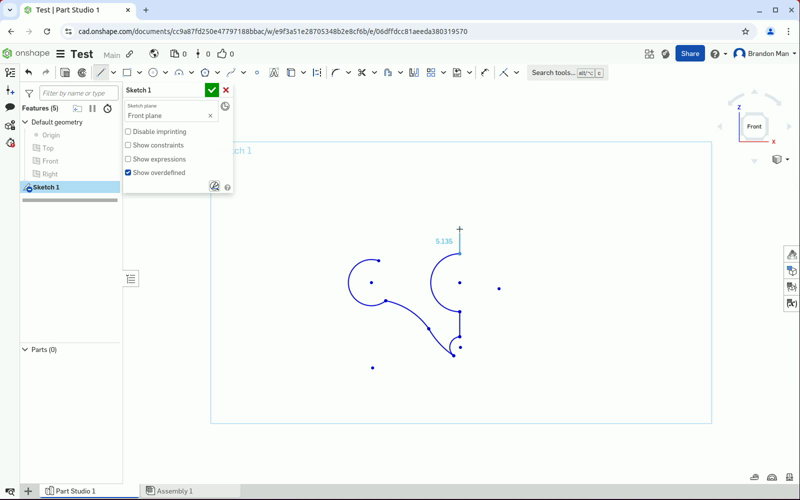
key(esc)
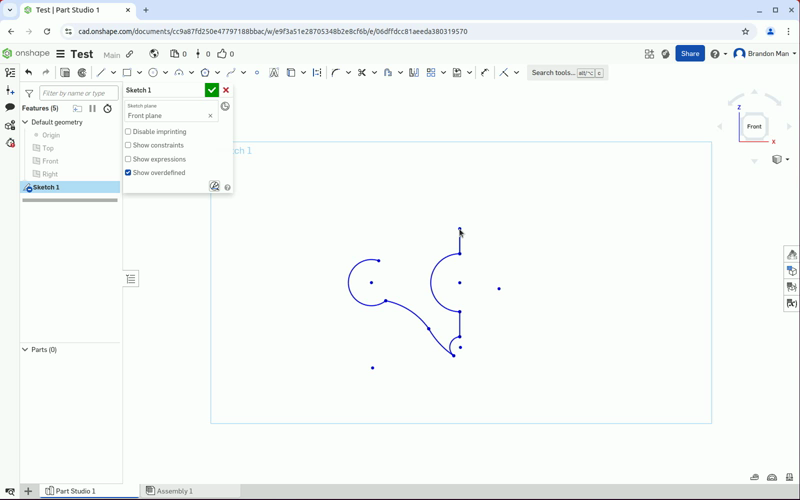
key(a)
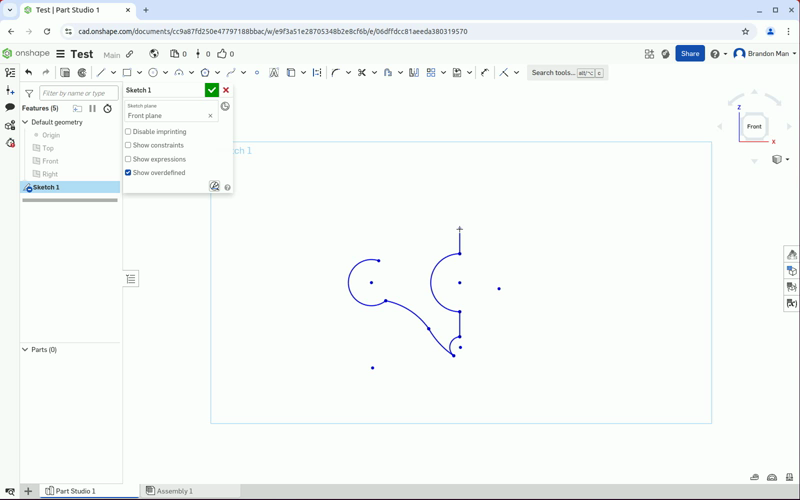
mouse_move(459, 228)
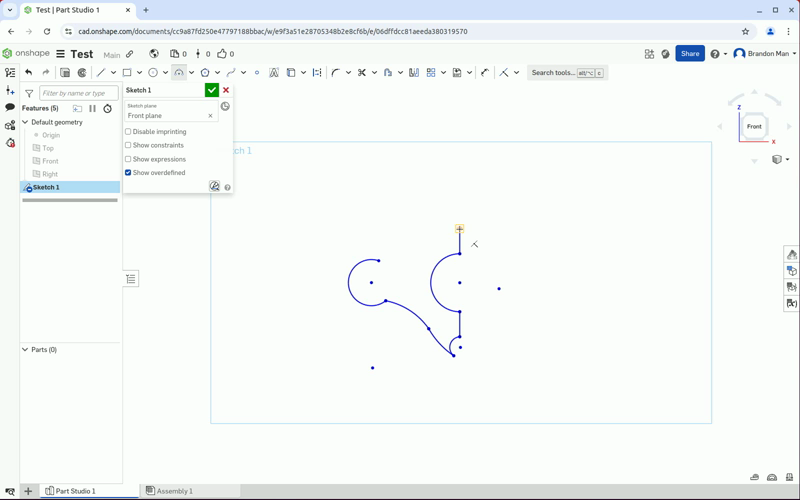
click(459, 228)
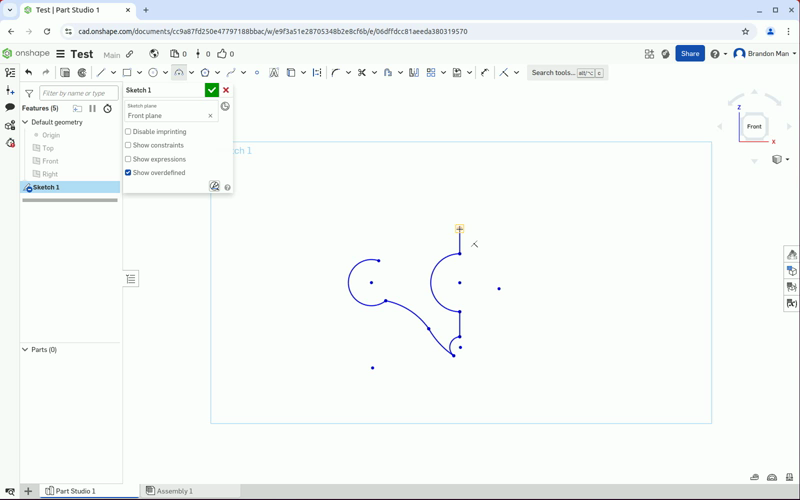
key_down(shift)
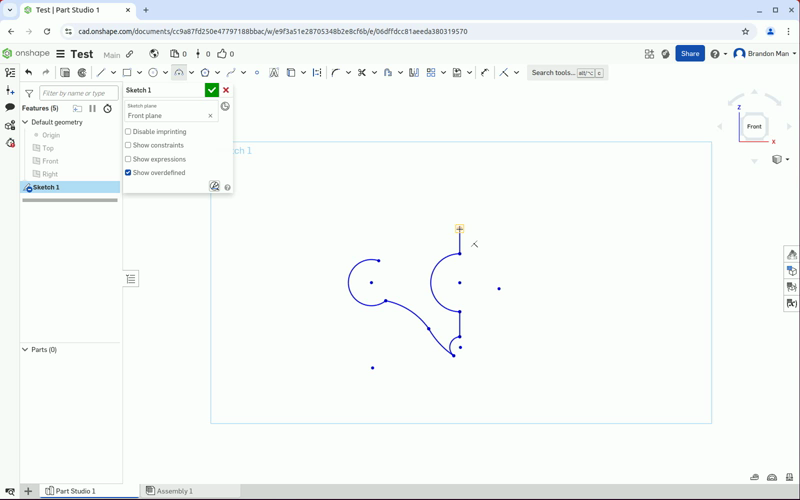
mouse_move(453, 209)
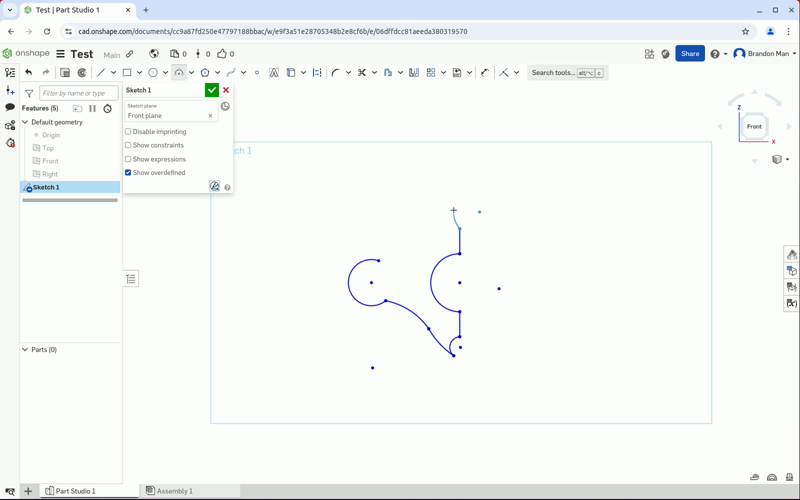
click(453, 209)
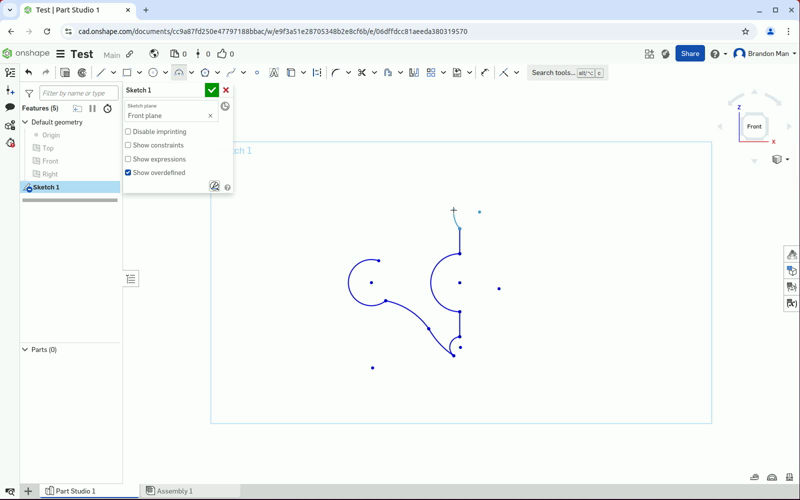
mouse_move(450, 221)
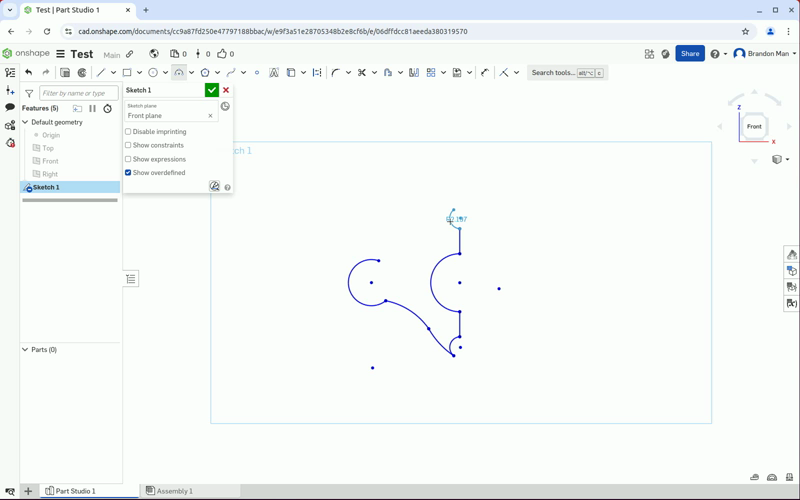
click(450, 221)
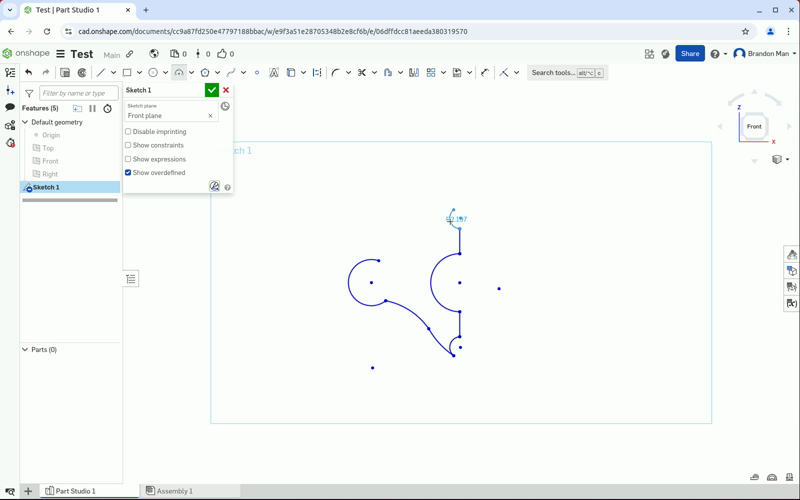
key_up(shift)
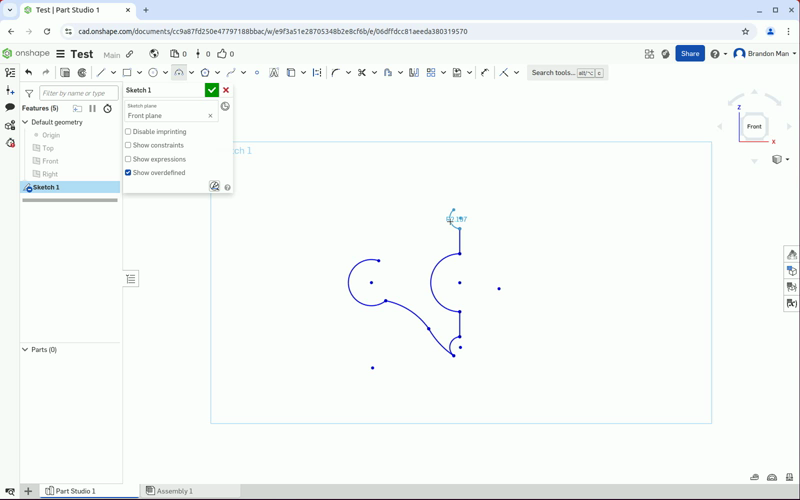
mouse_move(453, 209)
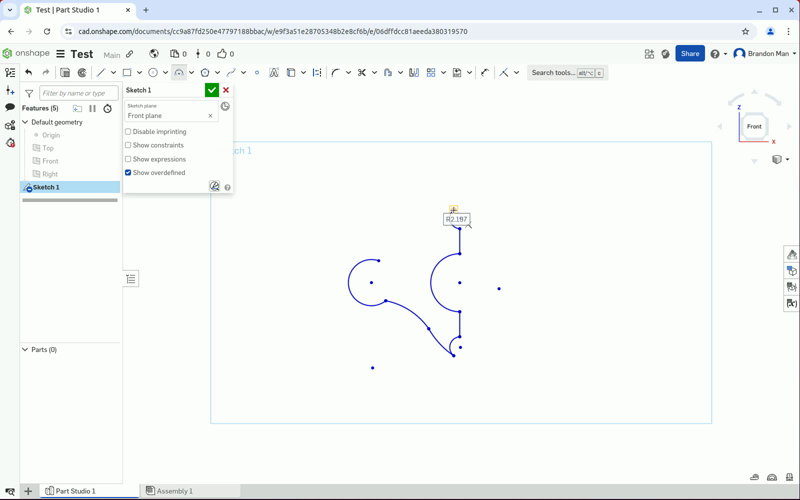
click(453, 209)
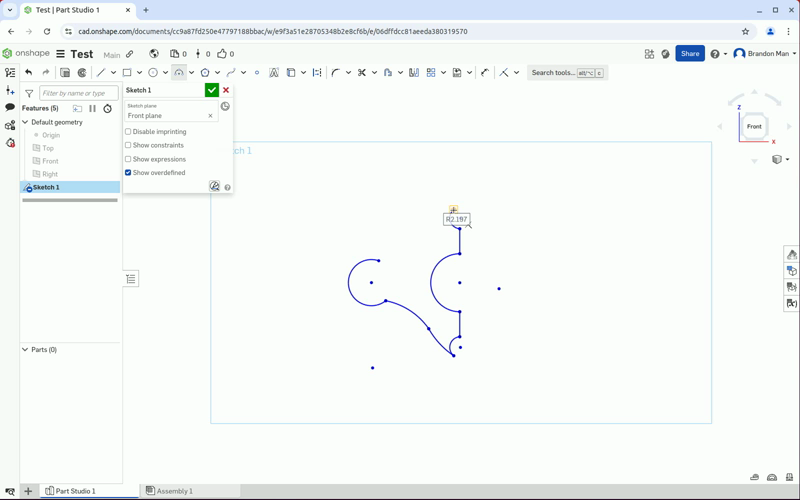
key_down(shift)
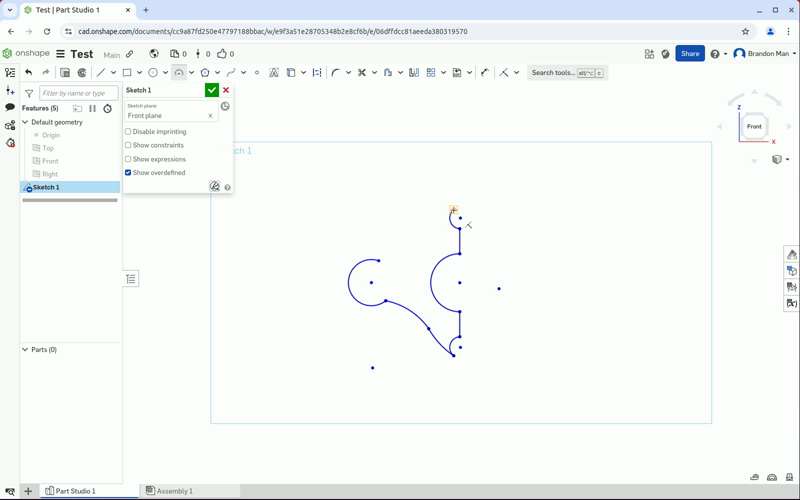
mouse_move(427, 238)
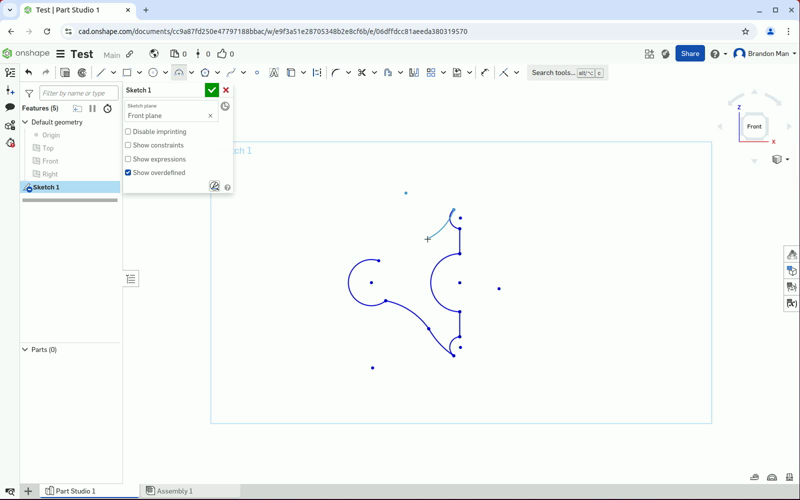
click(427, 238)
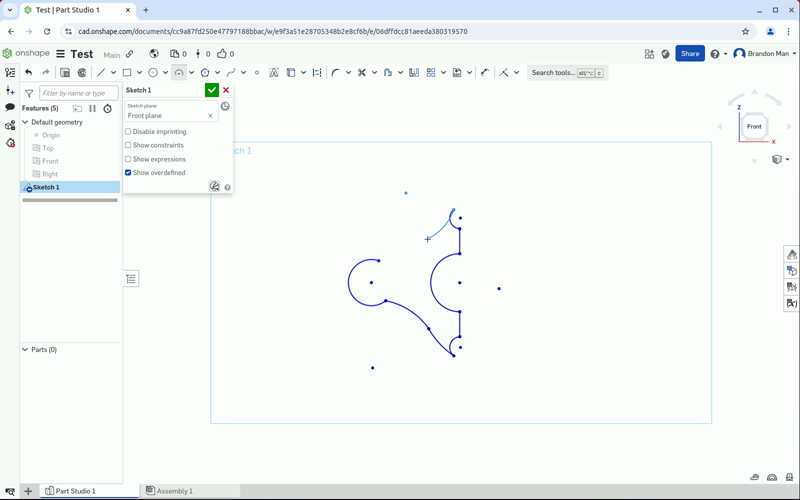
mouse_move(439, 222)
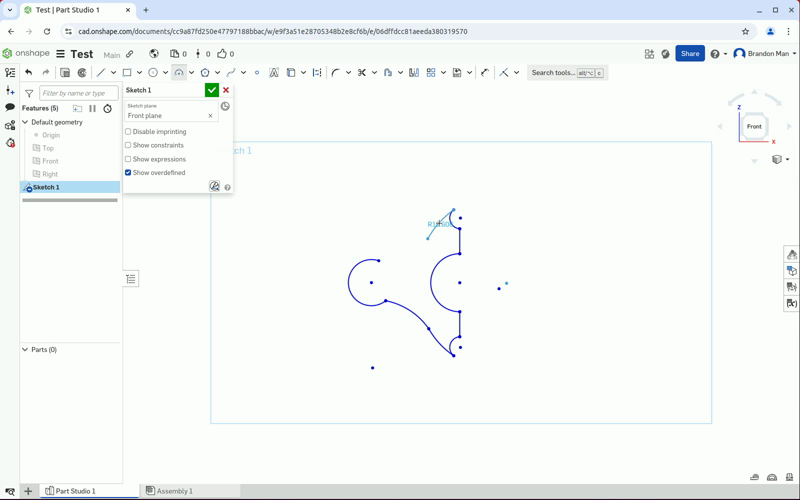
click(439, 222)
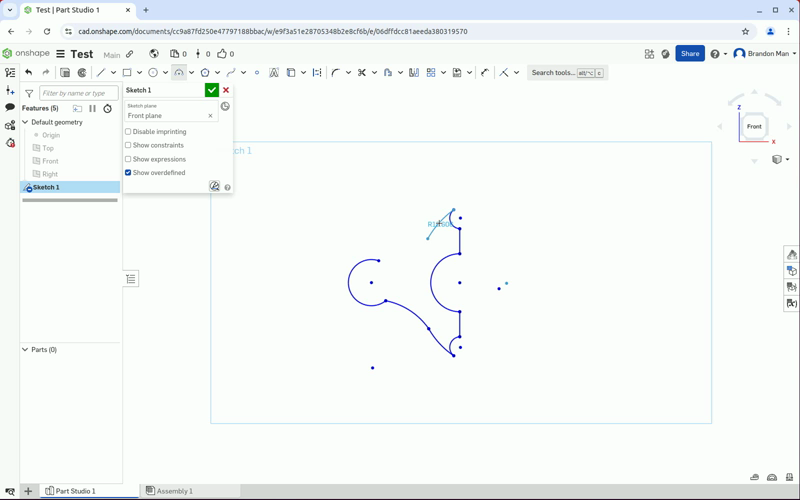
key_up(shift)
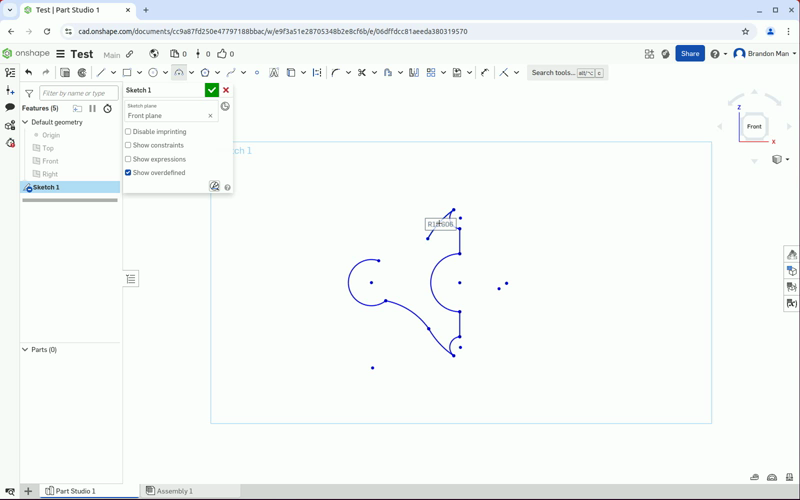
mouse_move(427, 238)
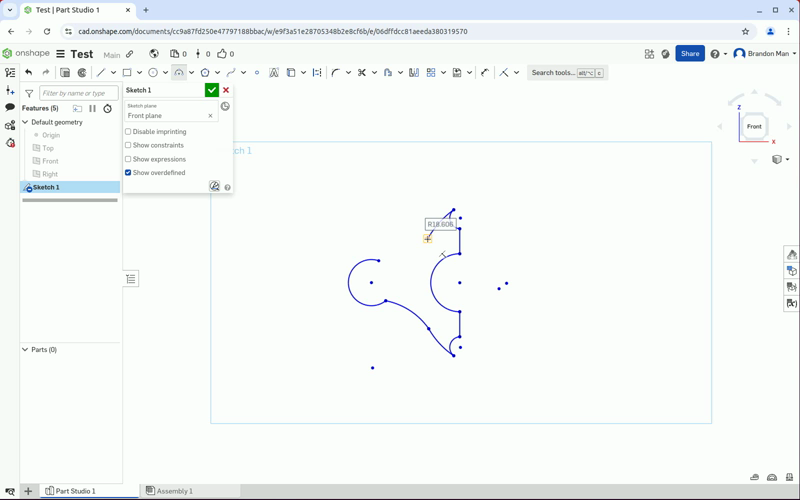
click(427, 238)
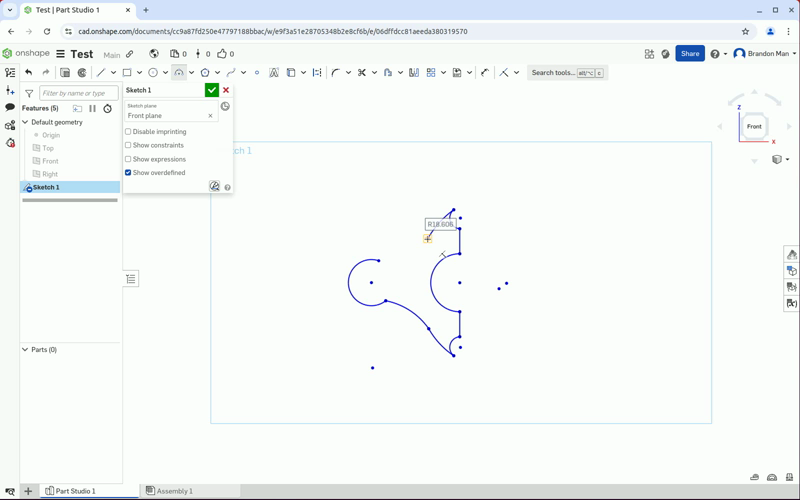
mouse_move(378, 260)
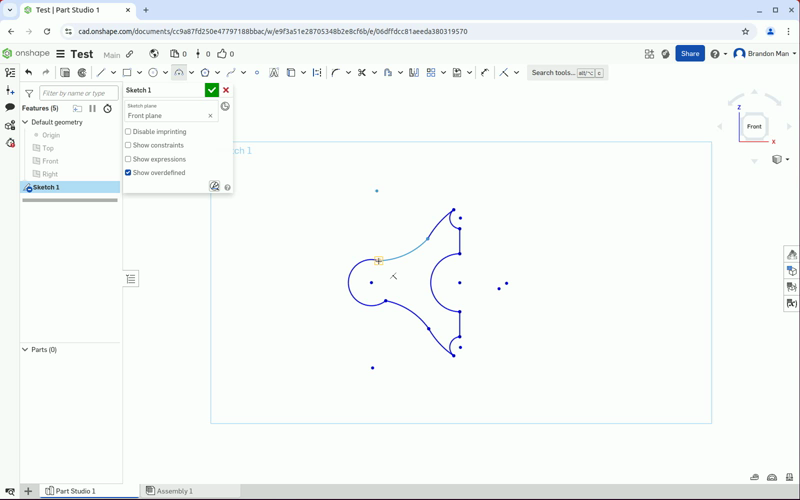
click(378, 260)
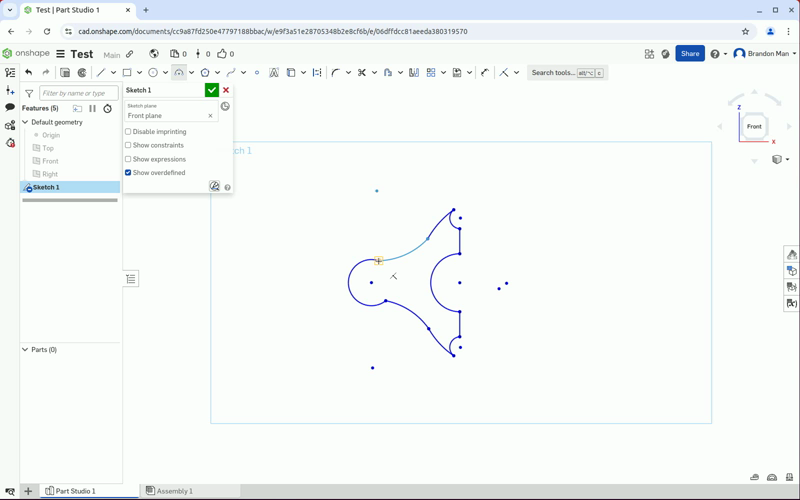
key_down(shift)
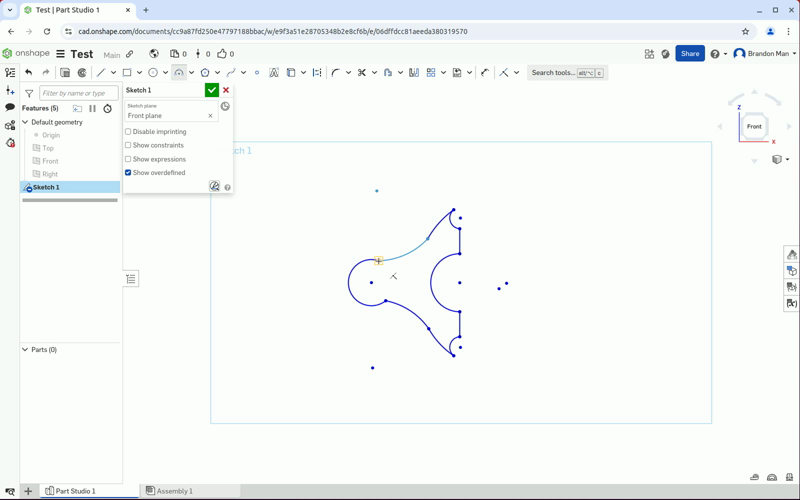
mouse_move(405, 255)
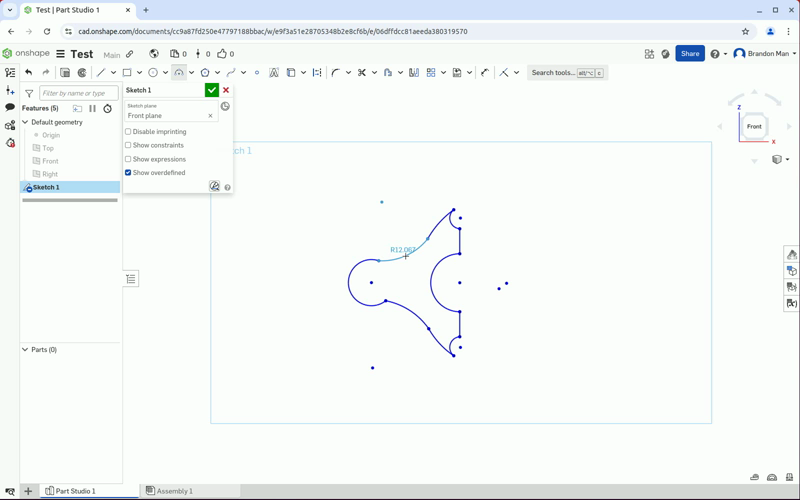
click(405, 255)
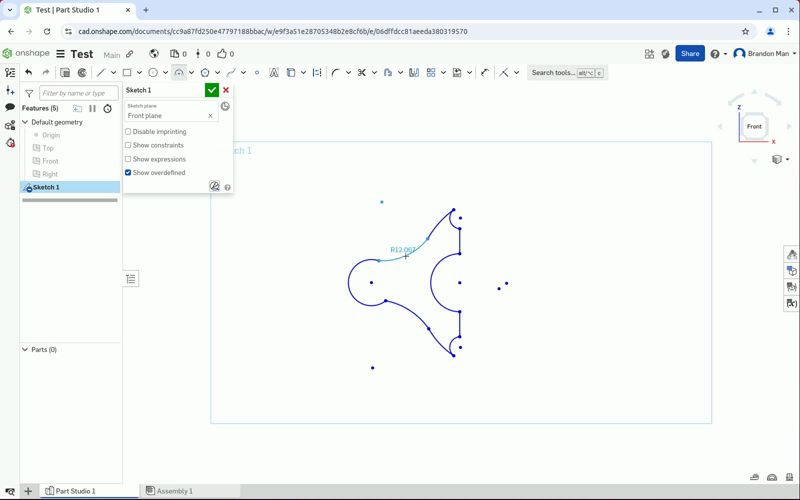
key_up(shift)
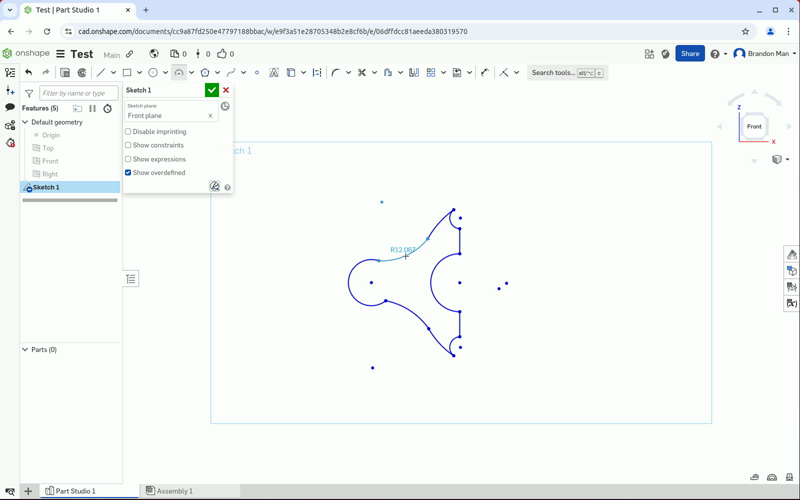
key(esc)
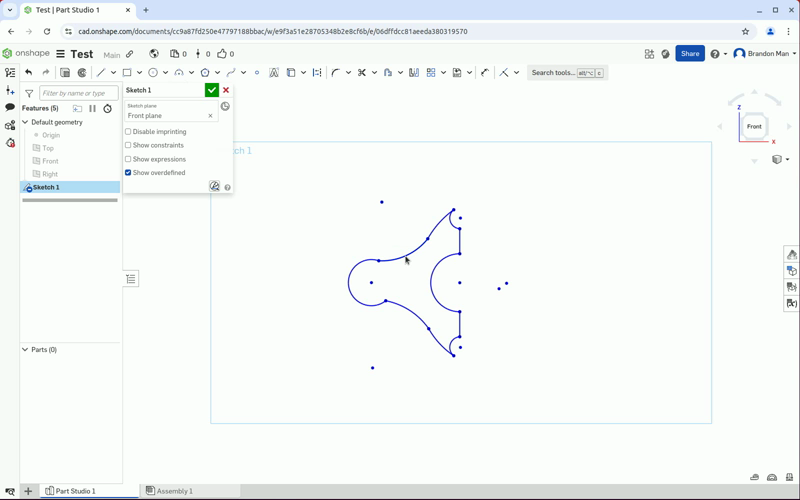
key(c)
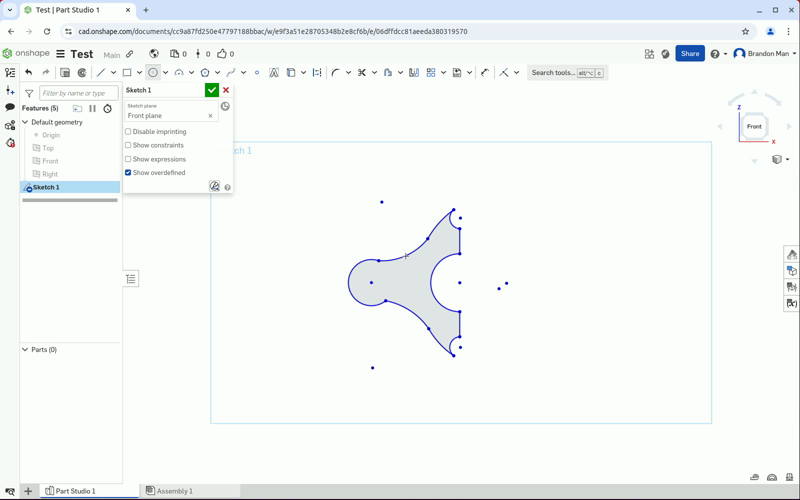
key_down(shift)
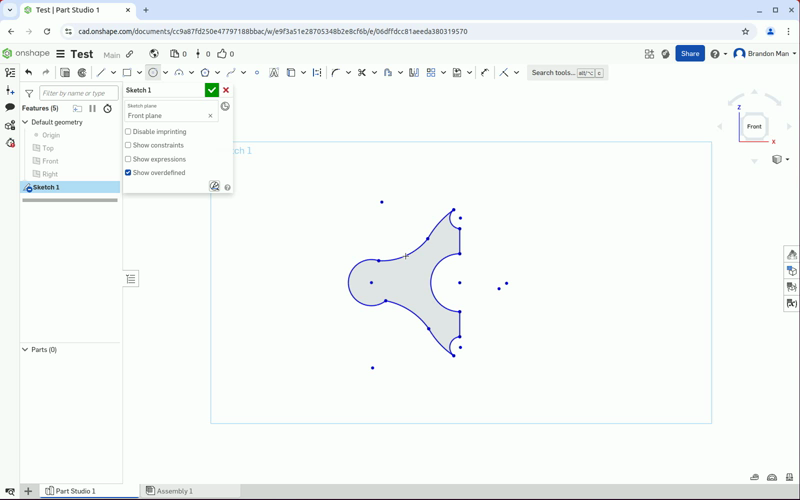
mouse_move(370, 282)
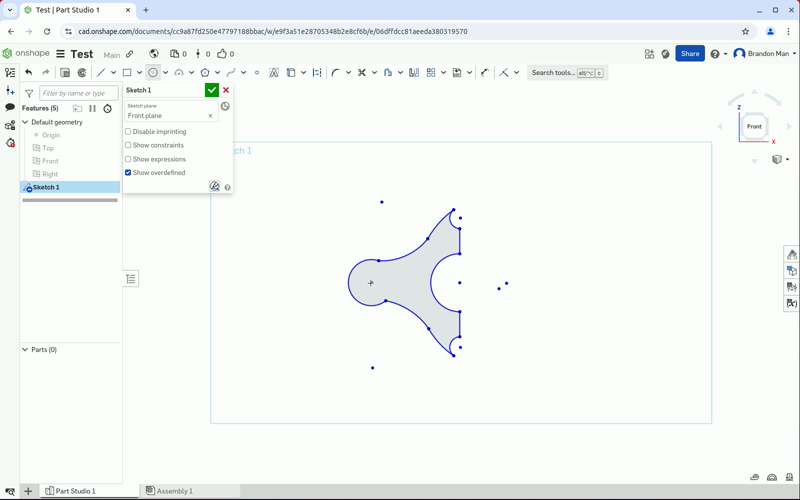
scroll(6)
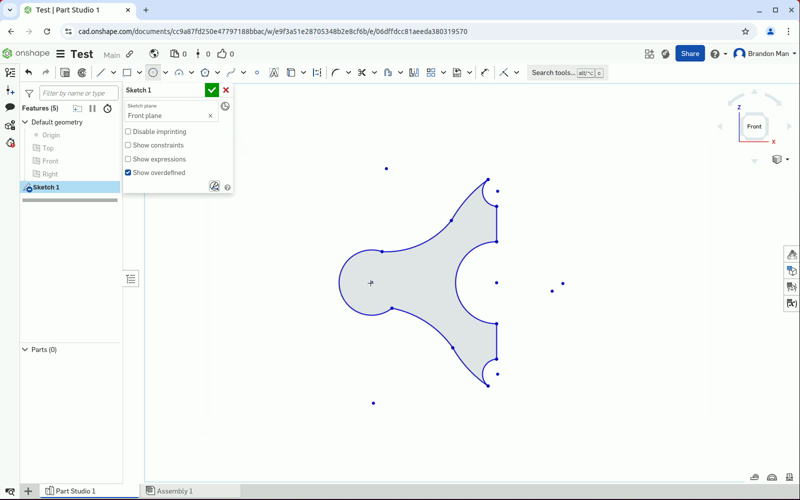
scroll(6)
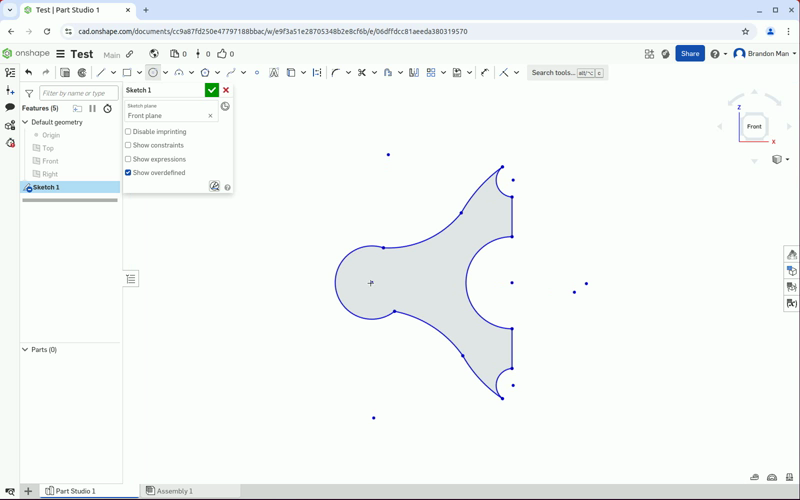
scroll(6)
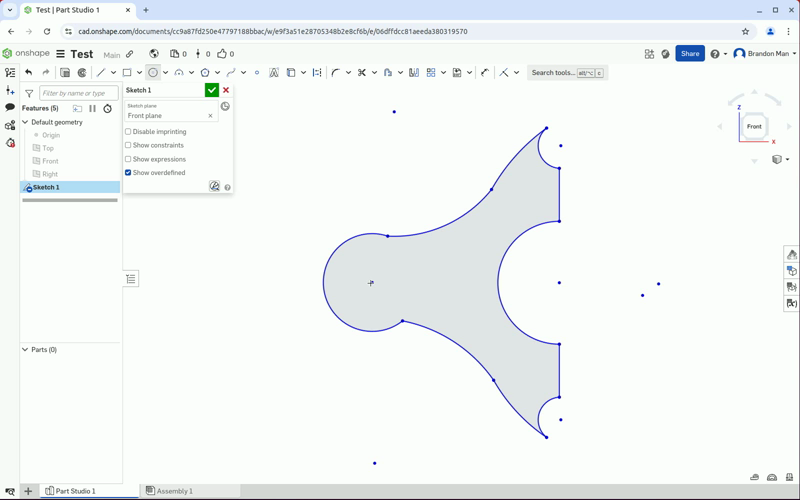
scroll(6)
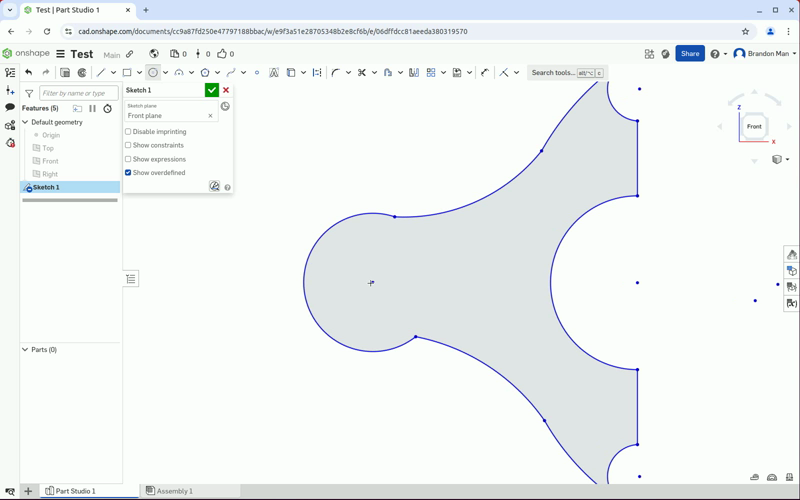
scroll(6)
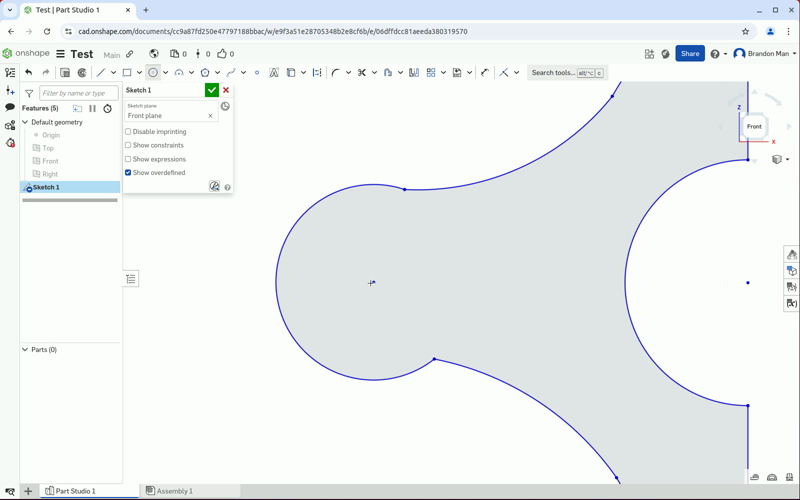
scroll(6)
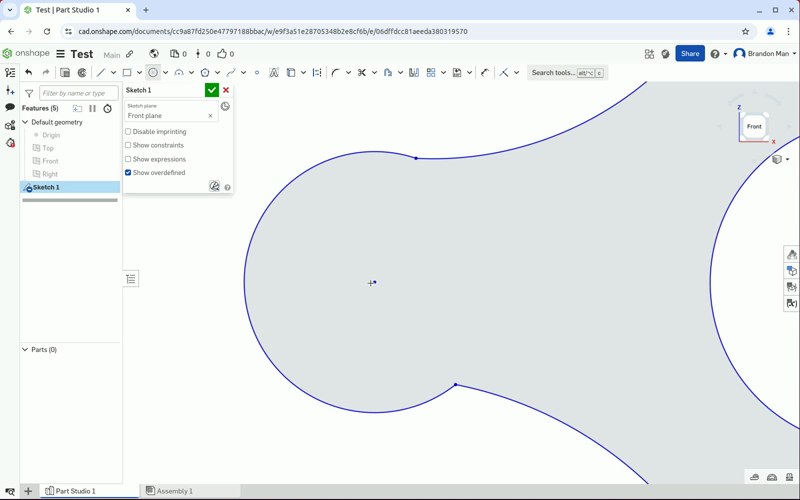
scroll(6)
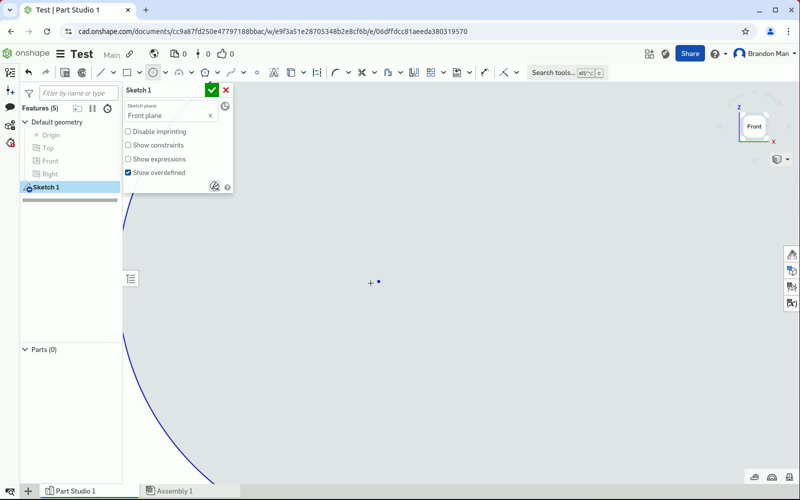
click(370, 282)
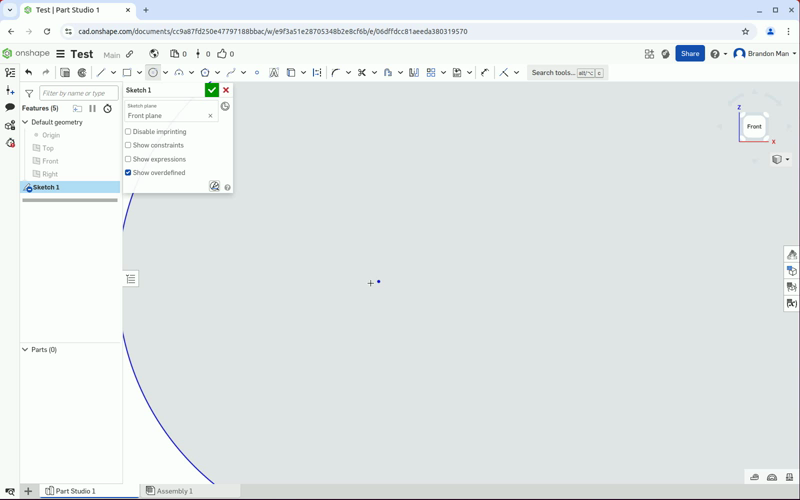
scroll(-6)
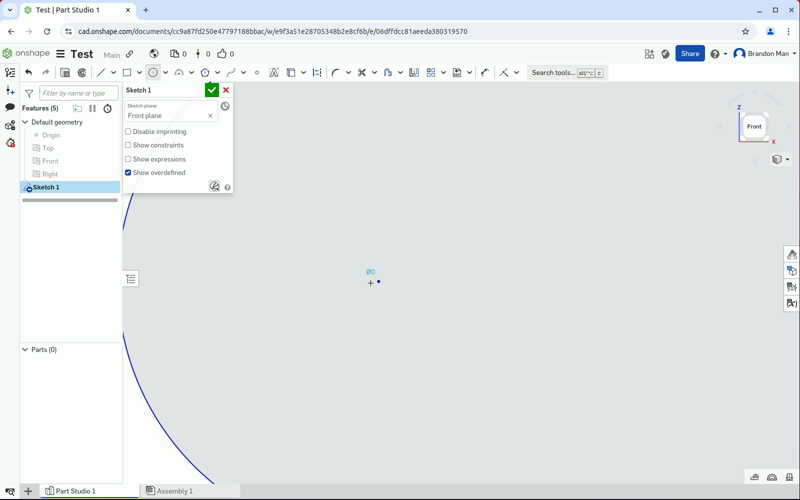
scroll(-6)
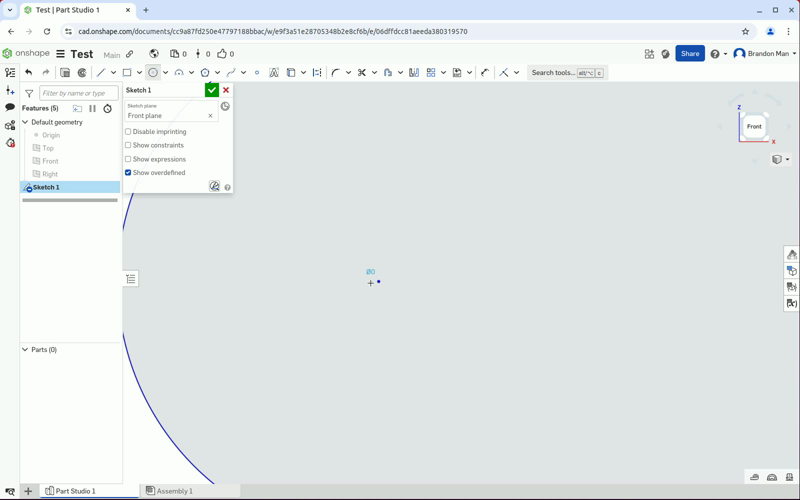
scroll(-6)
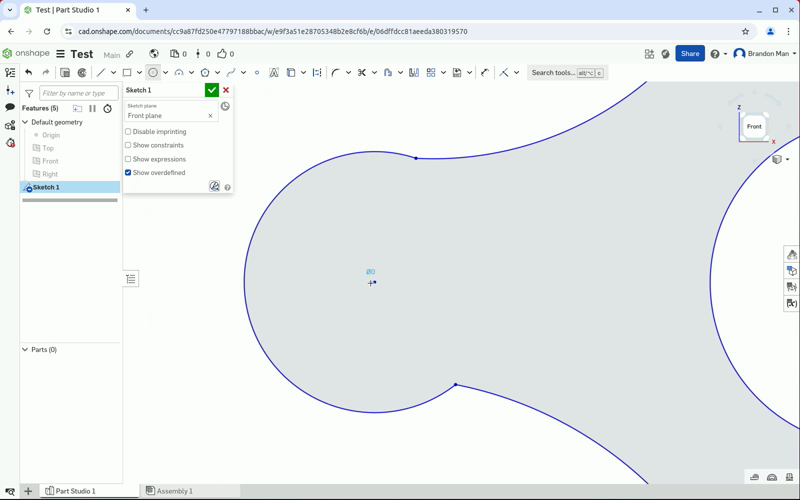
scroll(-6)
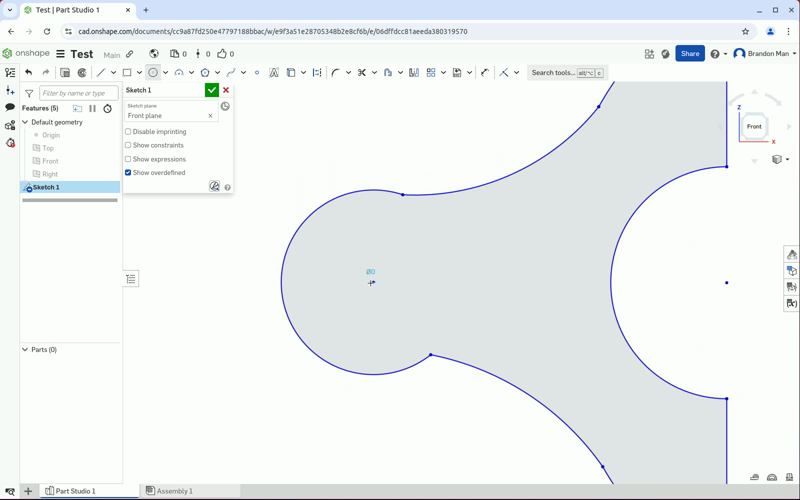
scroll(-6)
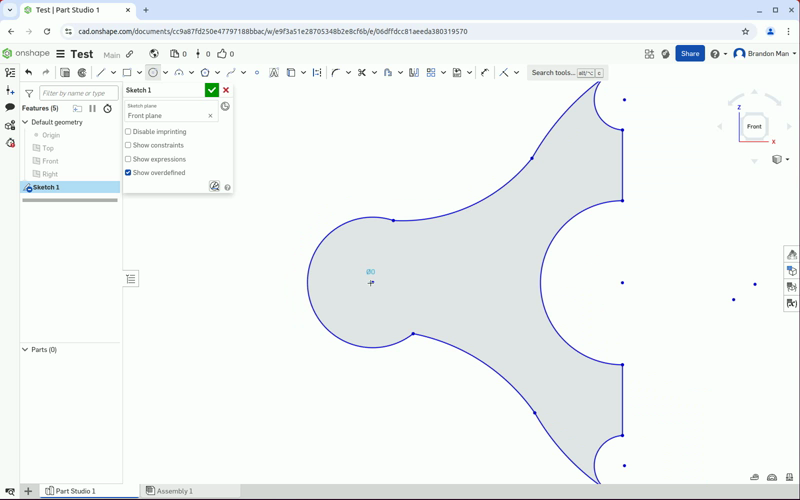
scroll(-6)
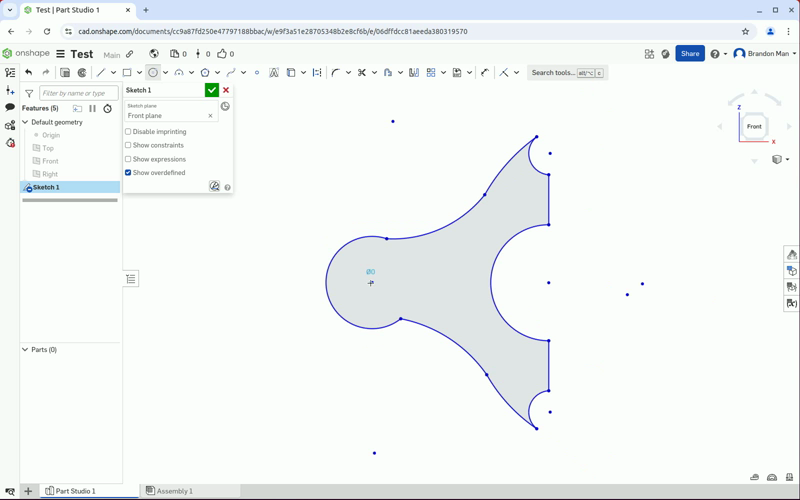
scroll(-6)
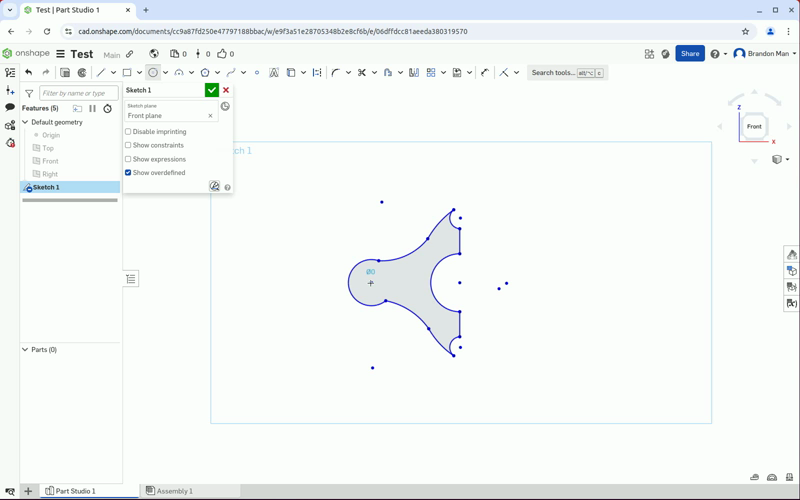
key_up(shift)
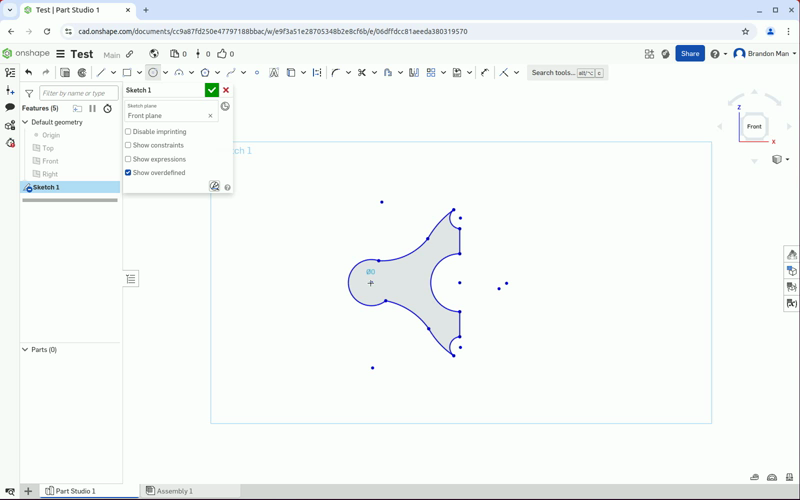
mouse_move(377, 282)
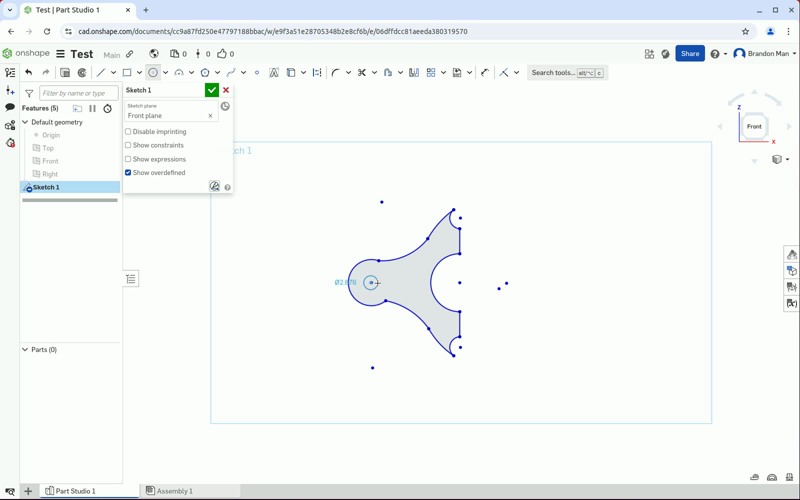
click(377, 282)
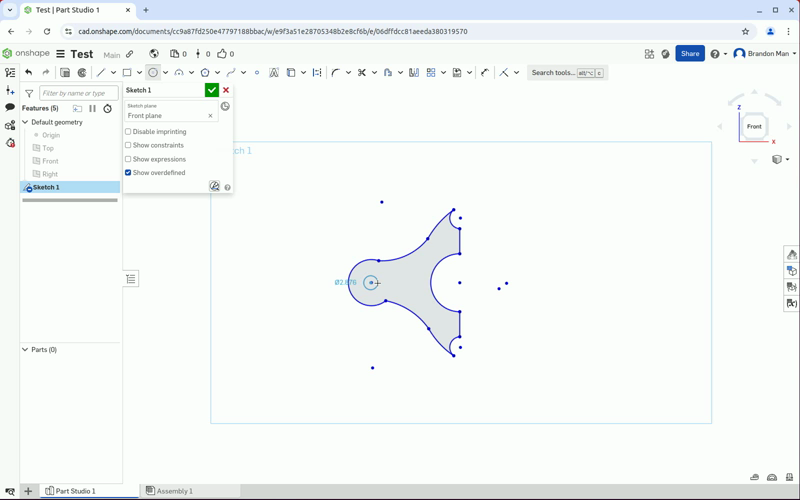
key(esc)
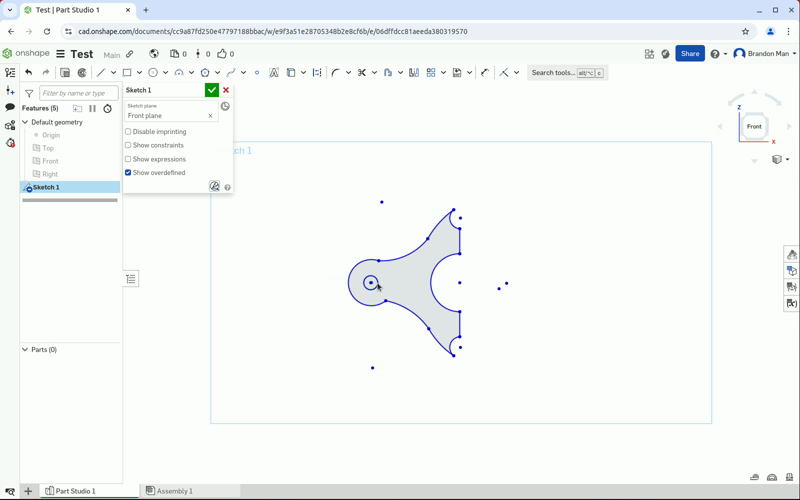
mouse_move(436, 321)
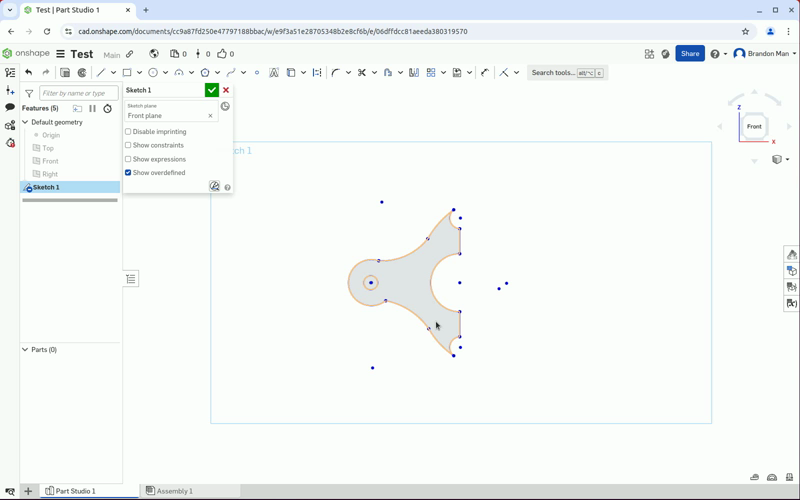
click(436, 321)
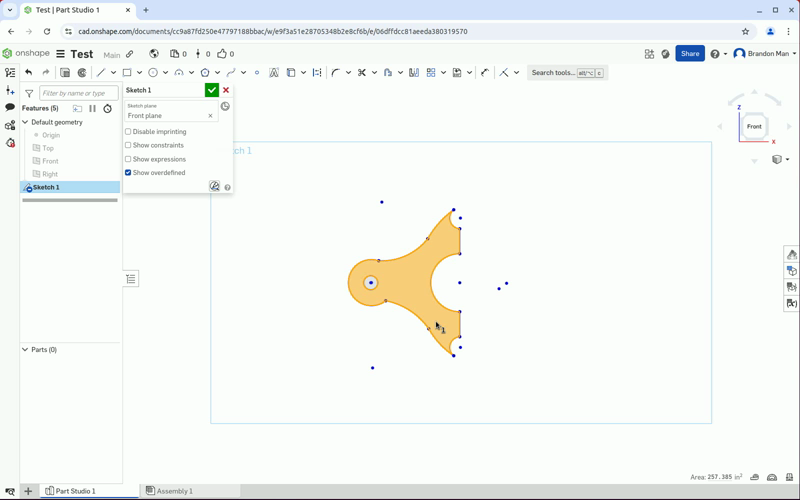
mouse_move(73, 352)
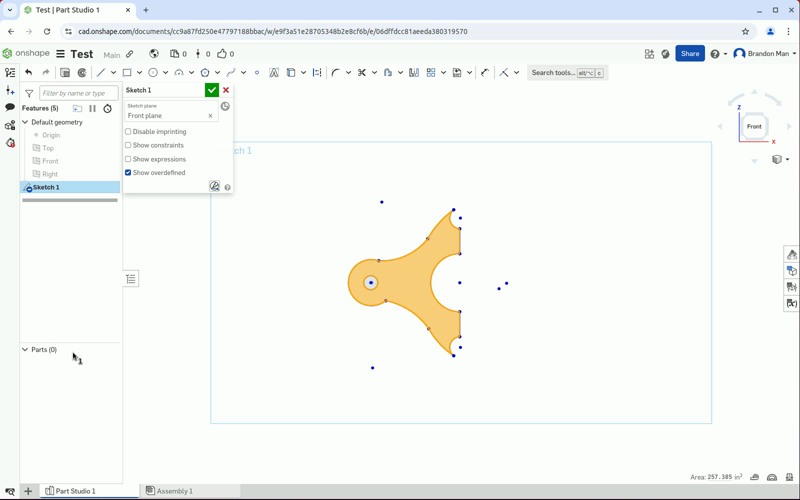
key(shift+y)
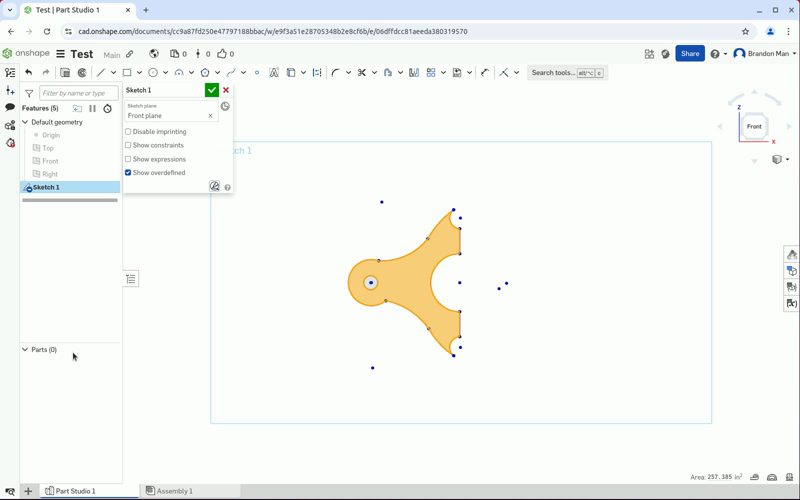
key(shift+e)
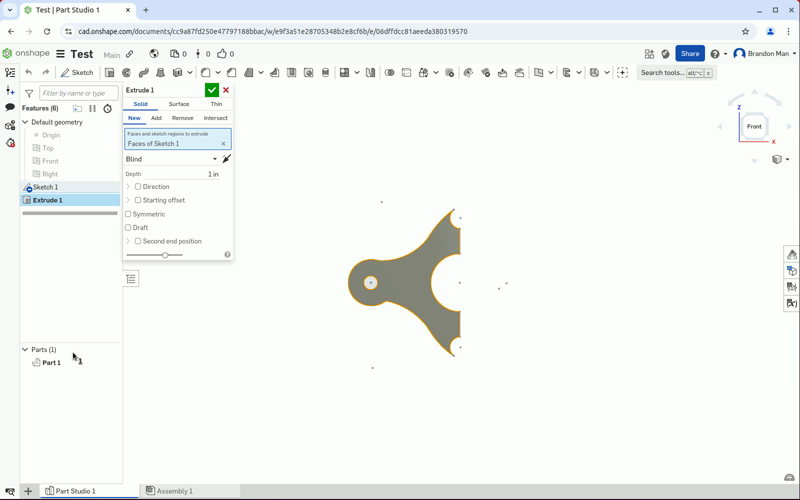
mouse_move(143, 106)
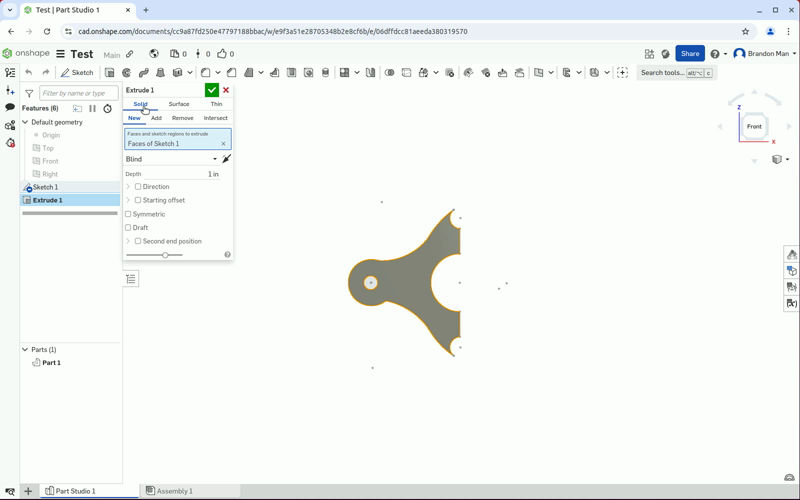
click(143, 106)
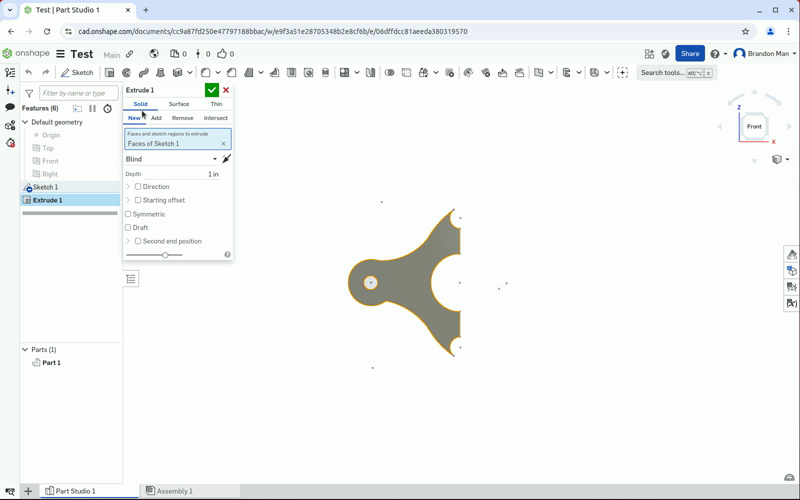
mouse_move(137, 120)
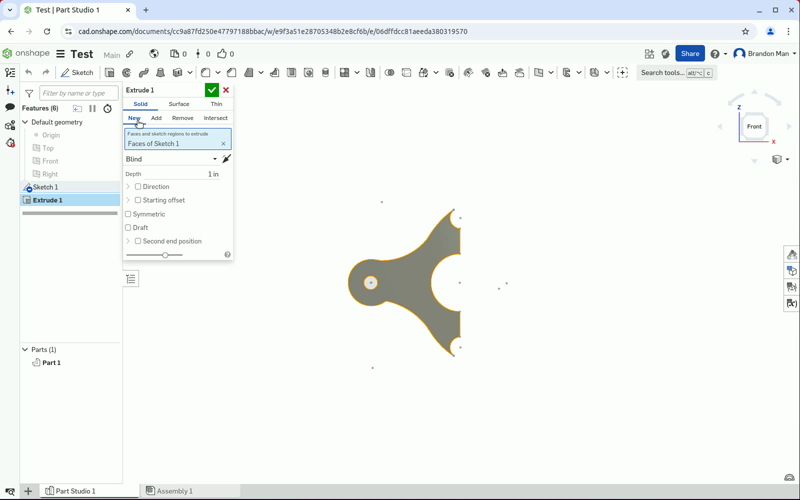
click(137, 120)
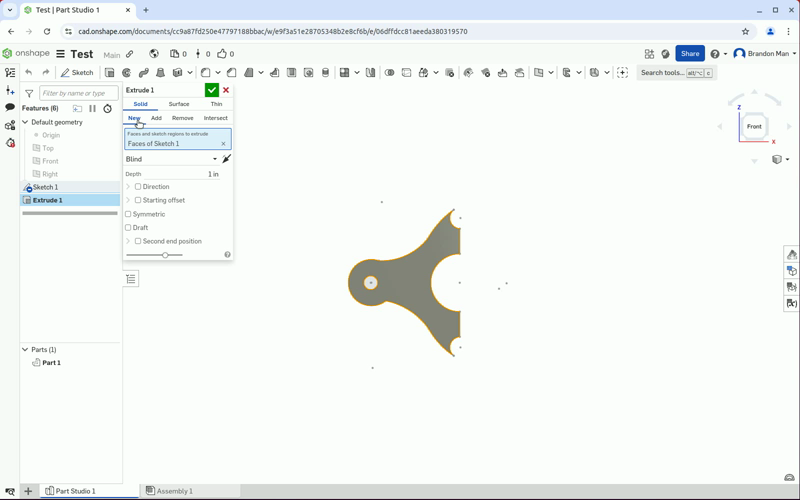
key(tab, 4)
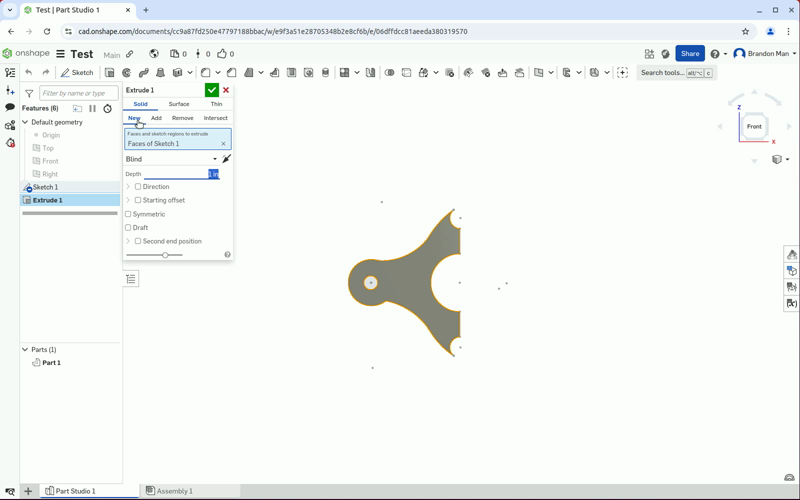
text(-0.241)
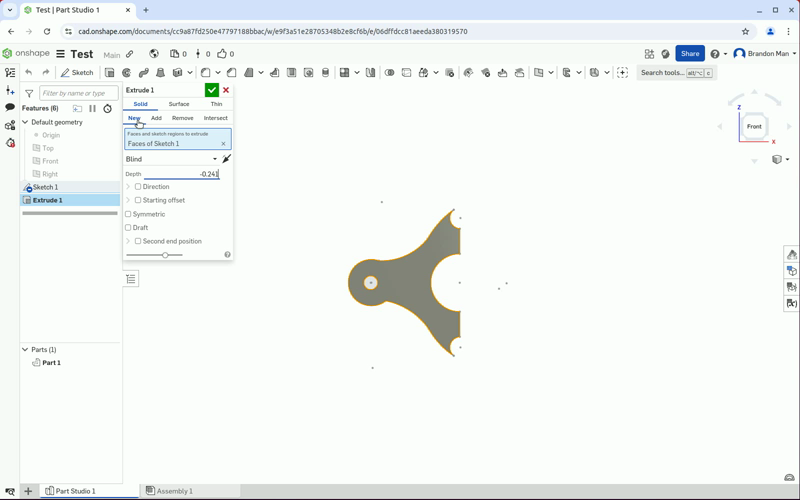
key(enter)
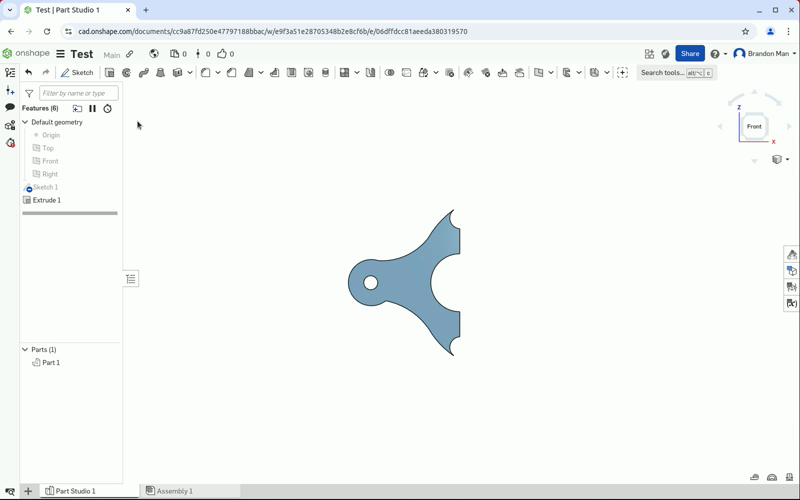
key(shift+h)
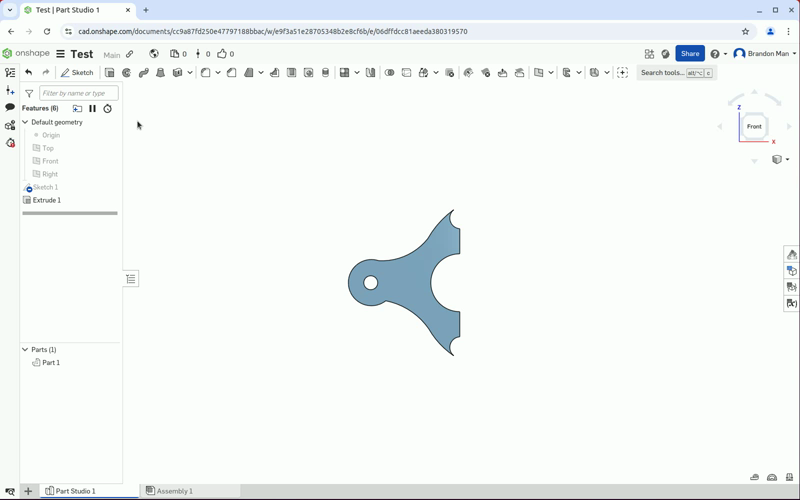
key(shift+h)
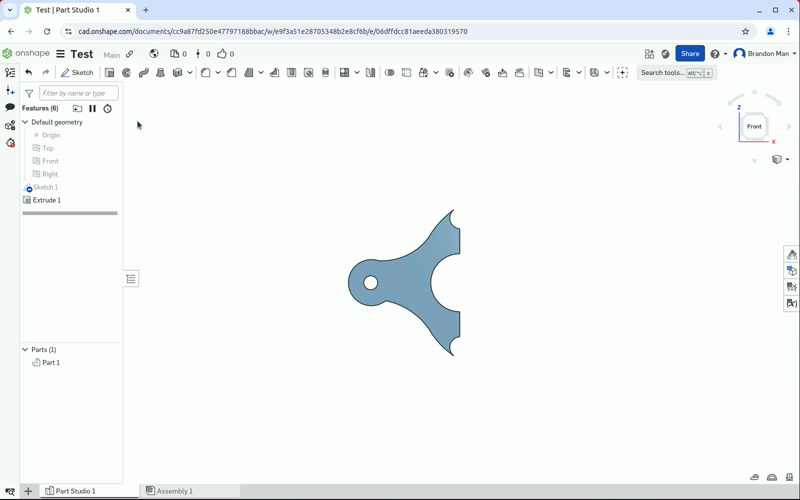
mouse_move(73, 189)
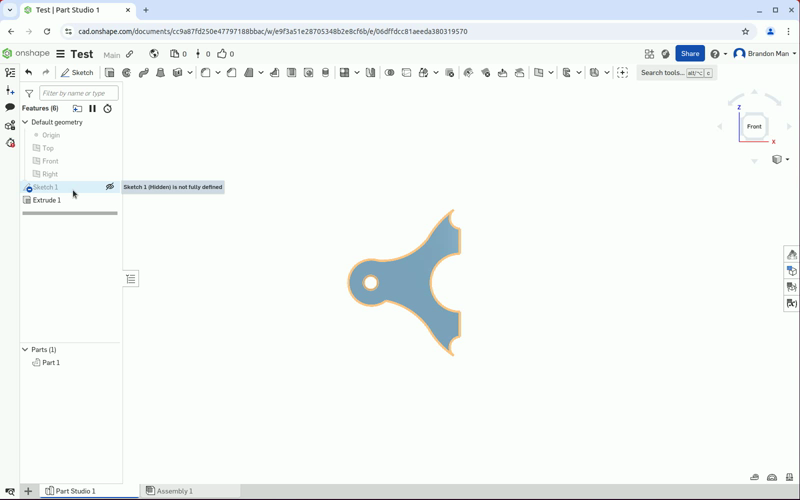
click(73, 189)
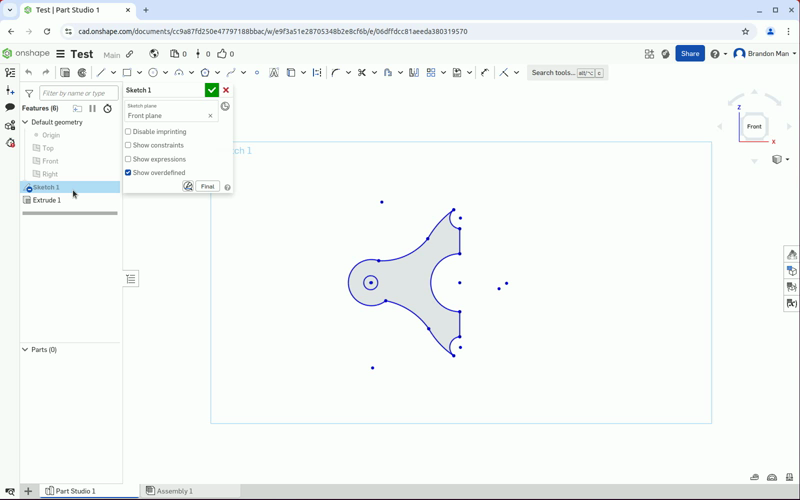
mouse_move(229, 92)
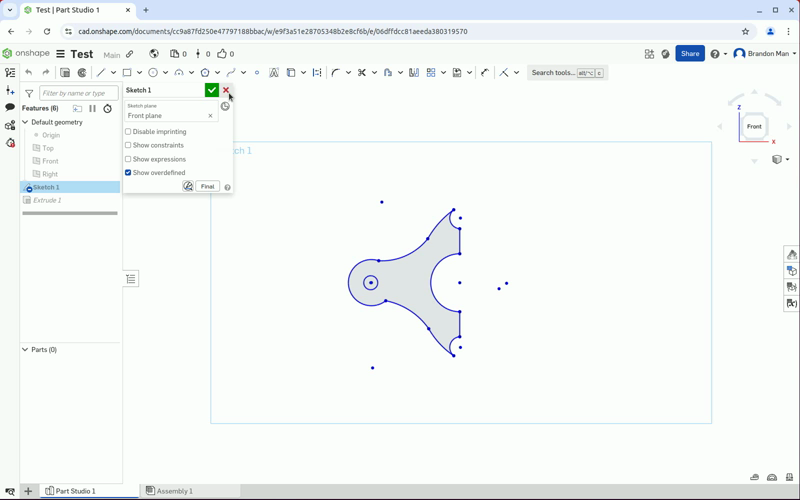
click(229, 92)
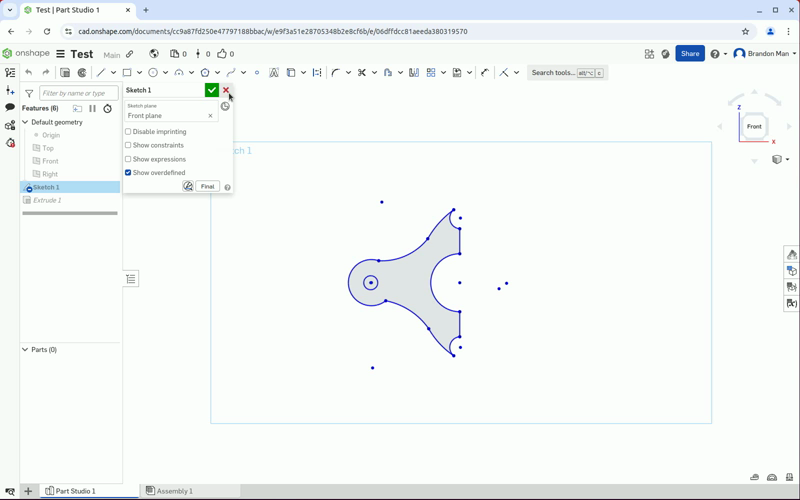
key(shift+s)
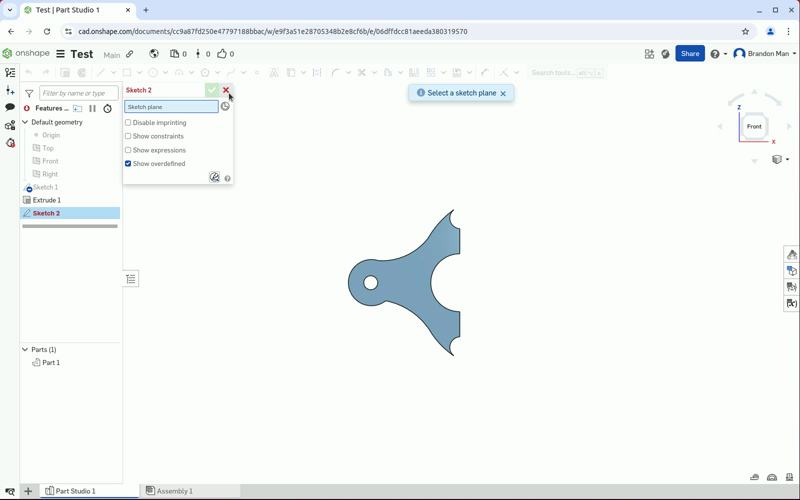
mouse_move(73, 163)
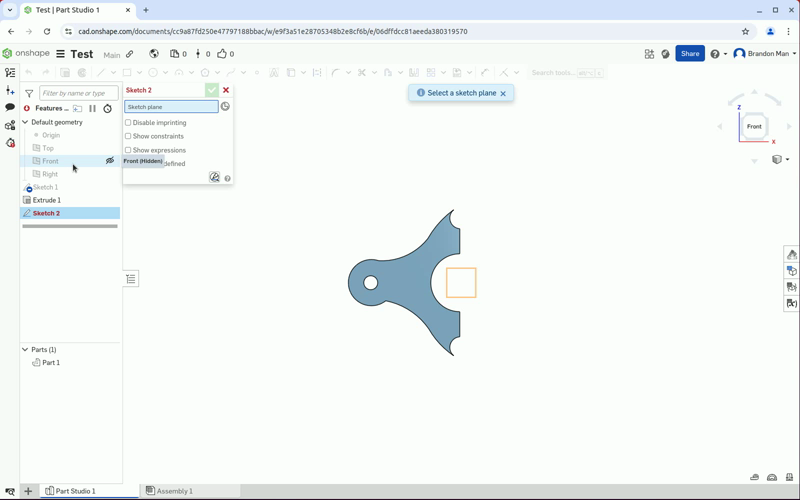
click(73, 163)
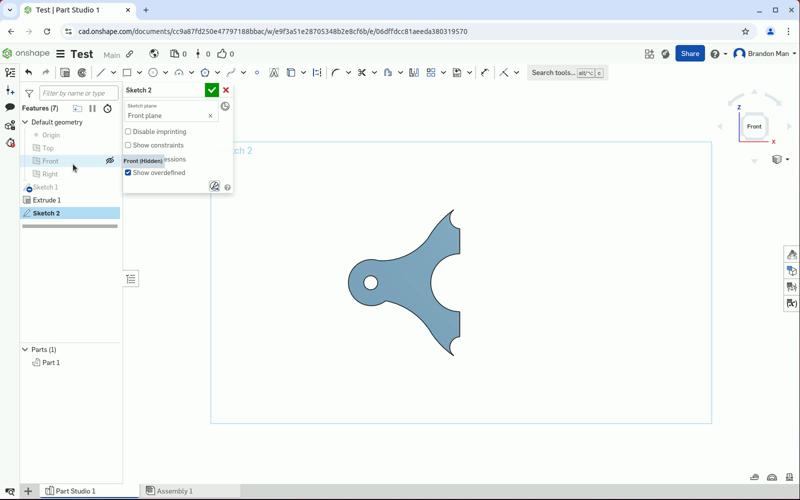
mouse_move(73, 352)
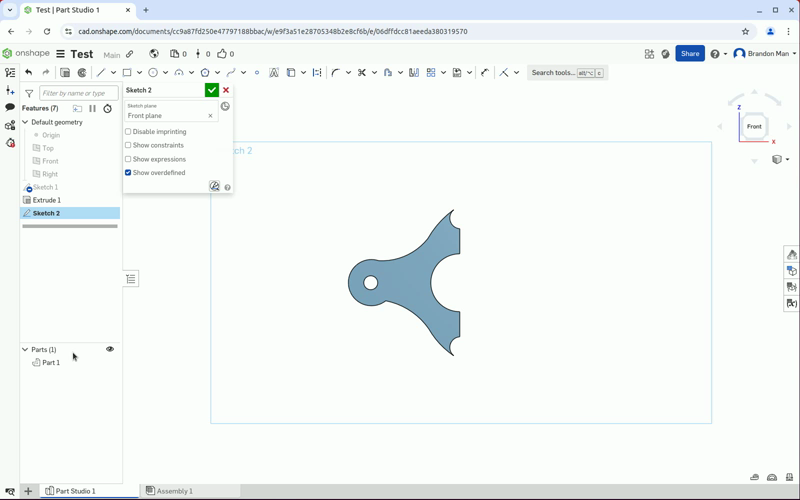
key(y)
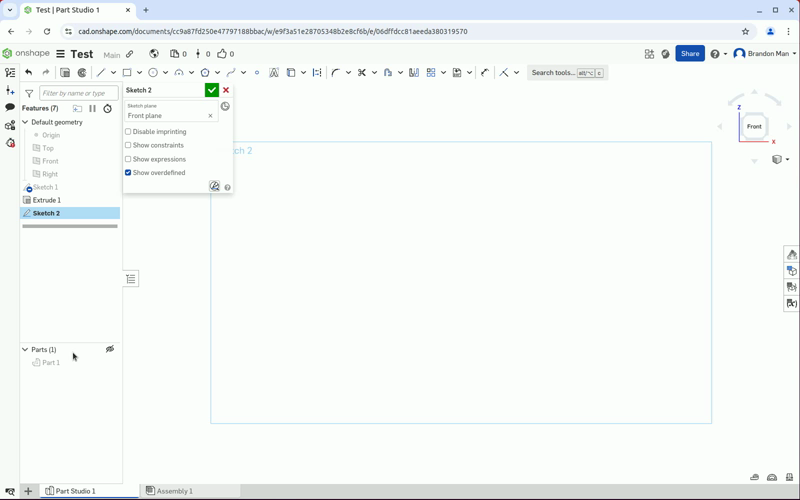
key(a)
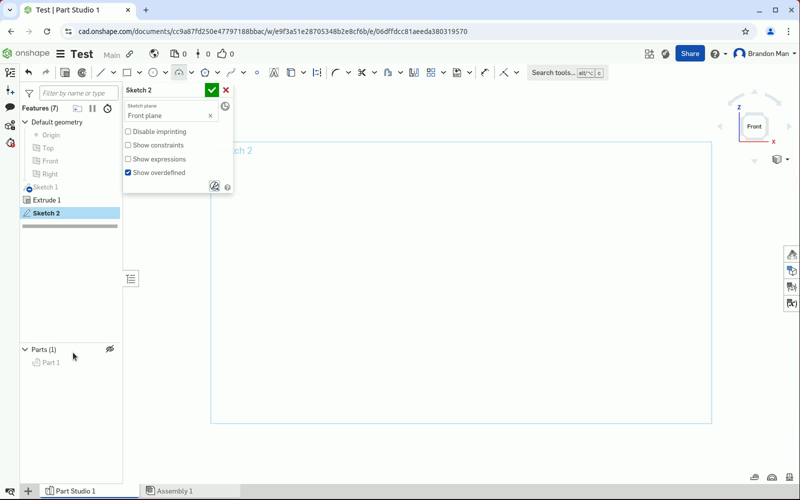
key_down(shift)
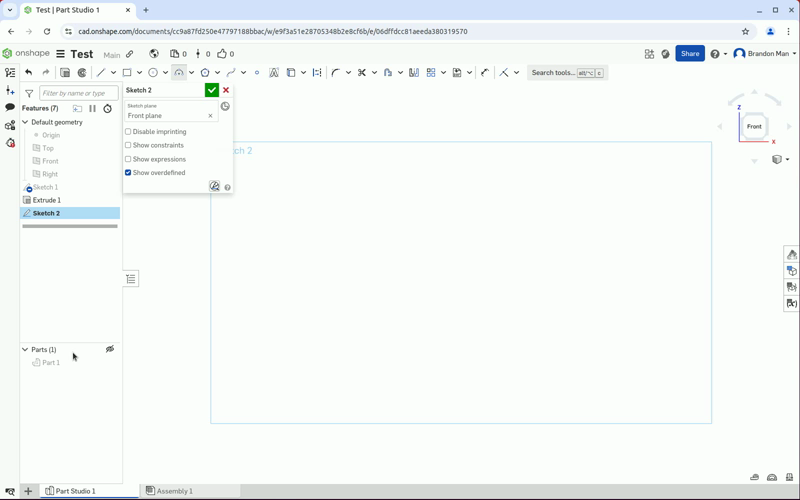
mouse_move(460, 336)
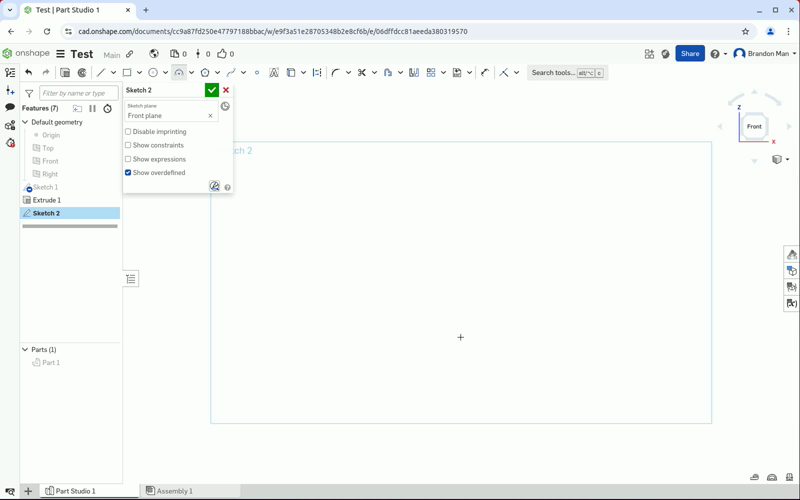
click(460, 336)
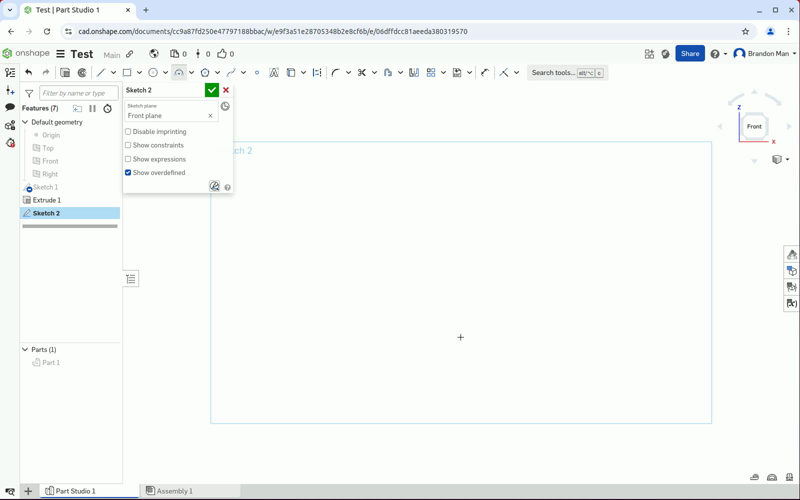
key_up(shift)
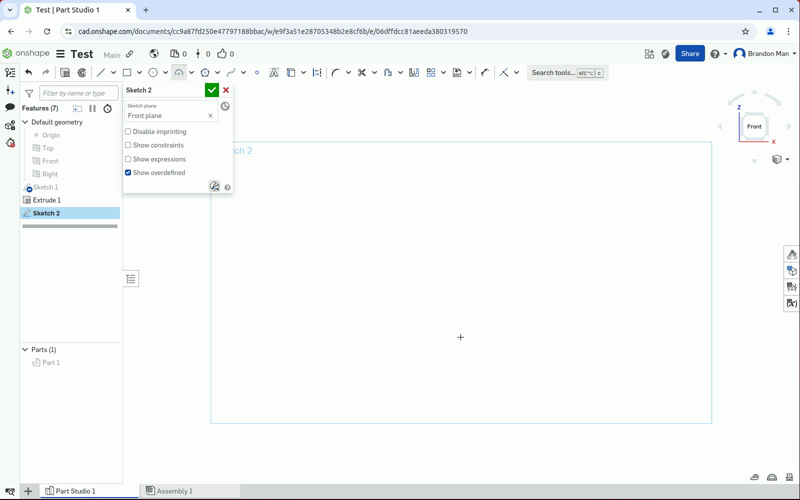
key_down(shift)
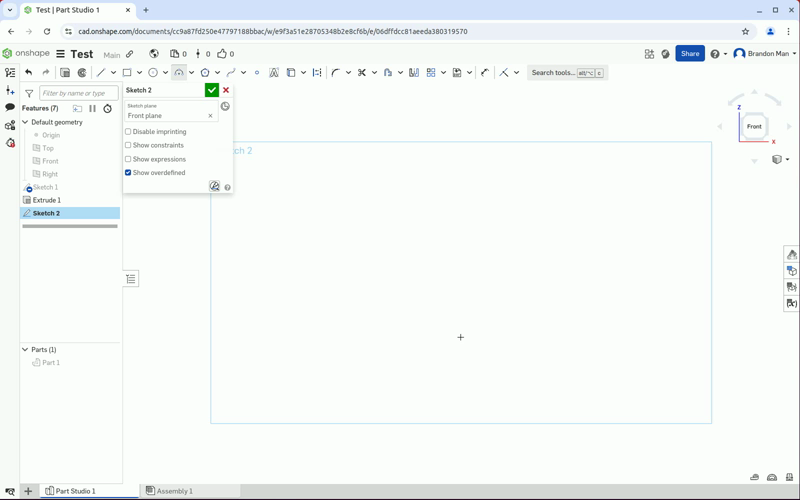
mouse_move(470, 341)
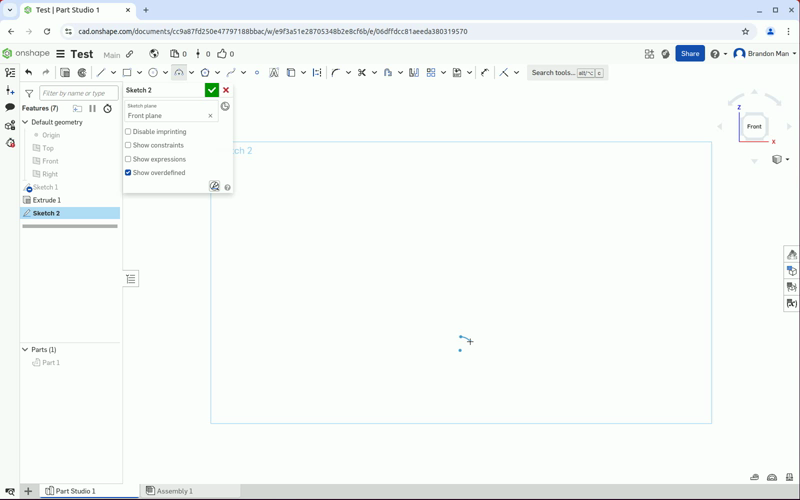
click(470, 341)
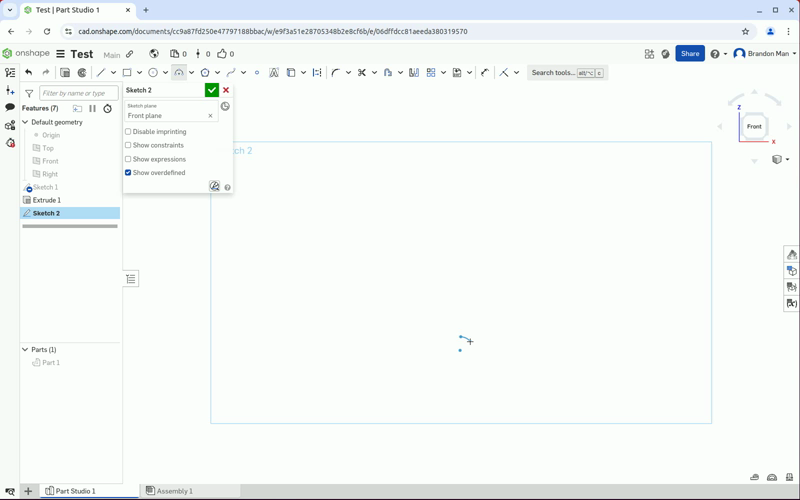
mouse_move(466, 337)
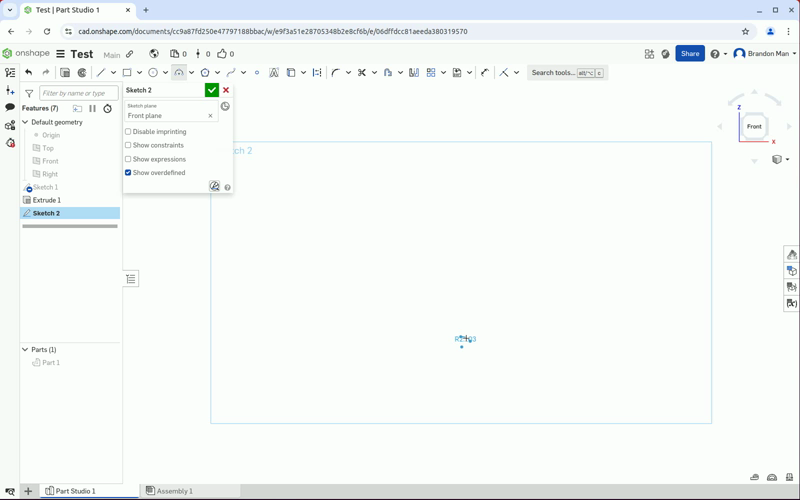
click(466, 337)
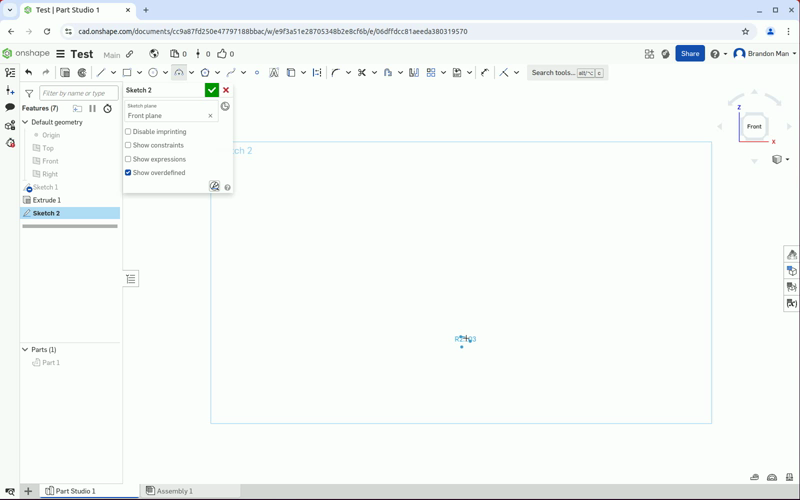
key_up(shift)
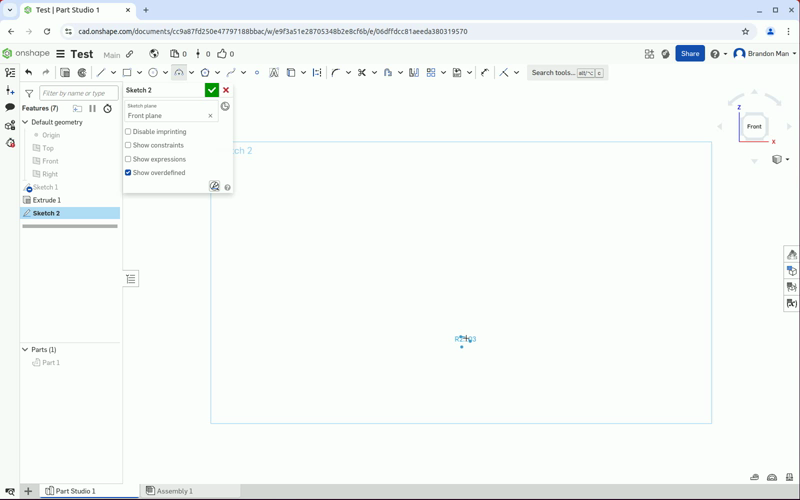
mouse_move(470, 341)
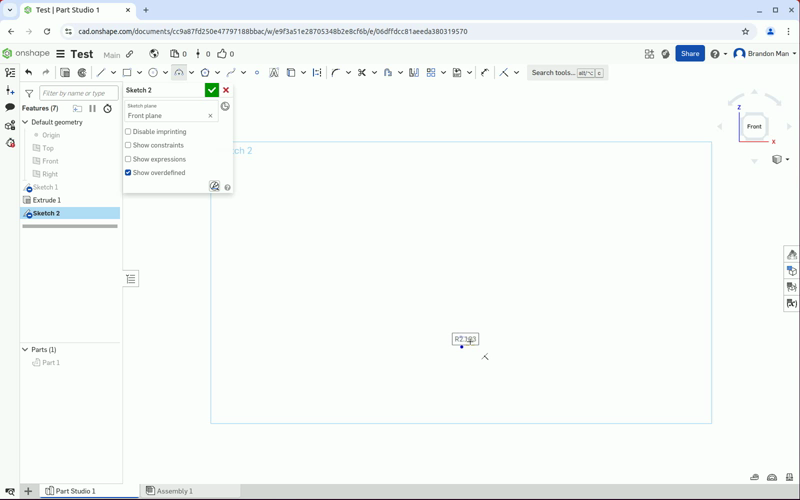
click(470, 341)
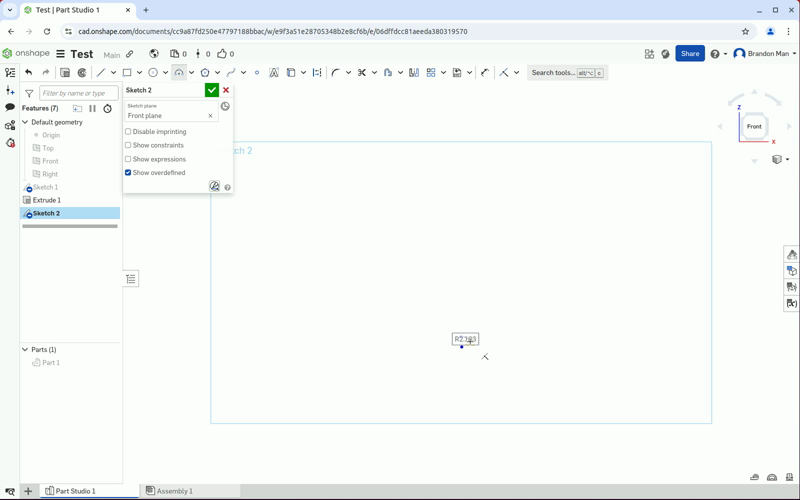
key_down(shift)
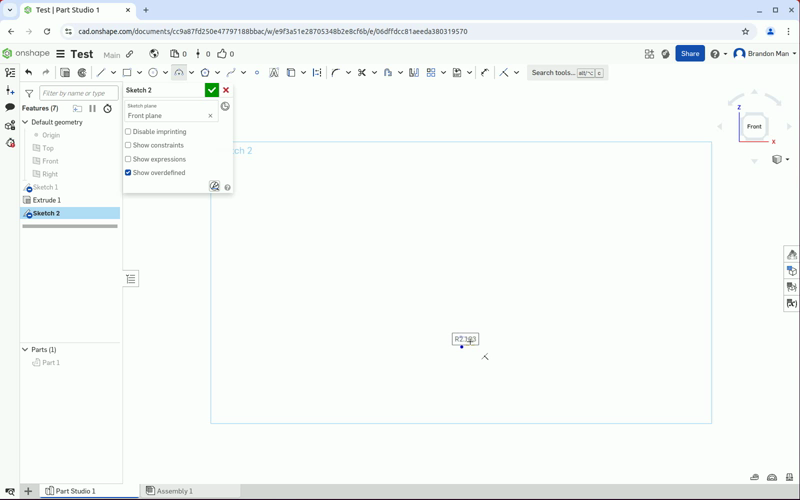
mouse_move(476, 332)
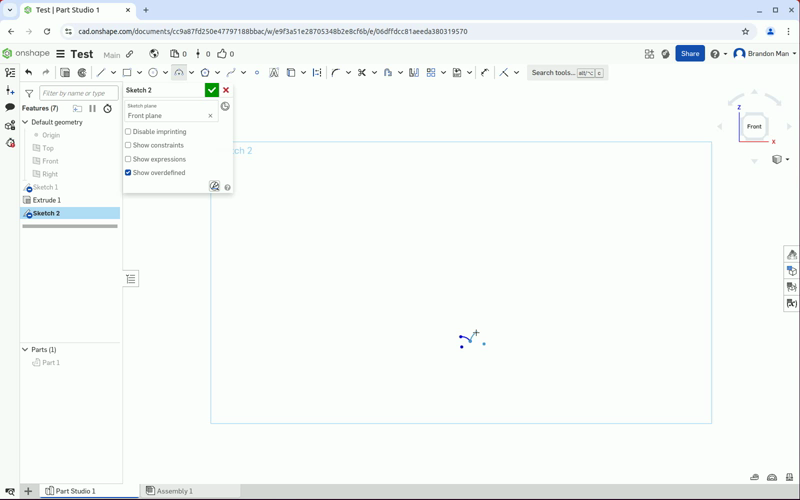
click(476, 332)
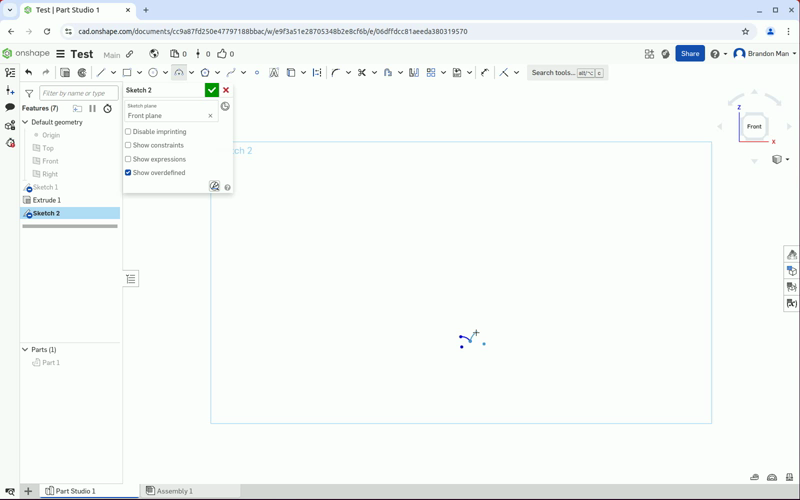
mouse_move(472, 336)
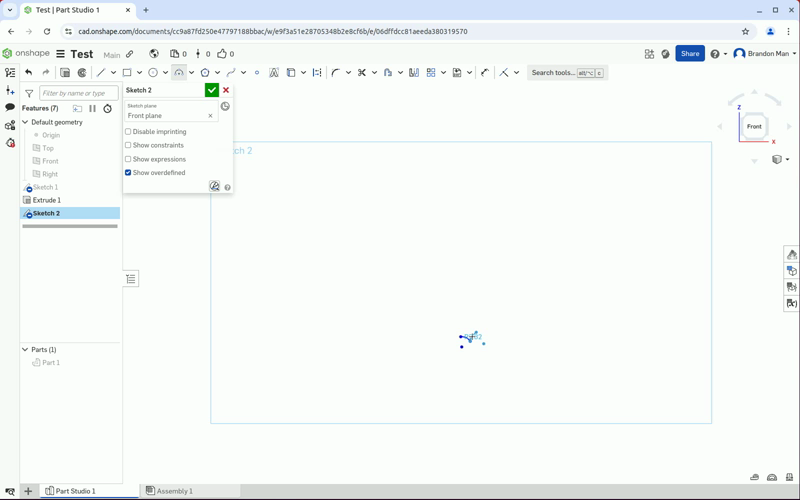
click(472, 336)
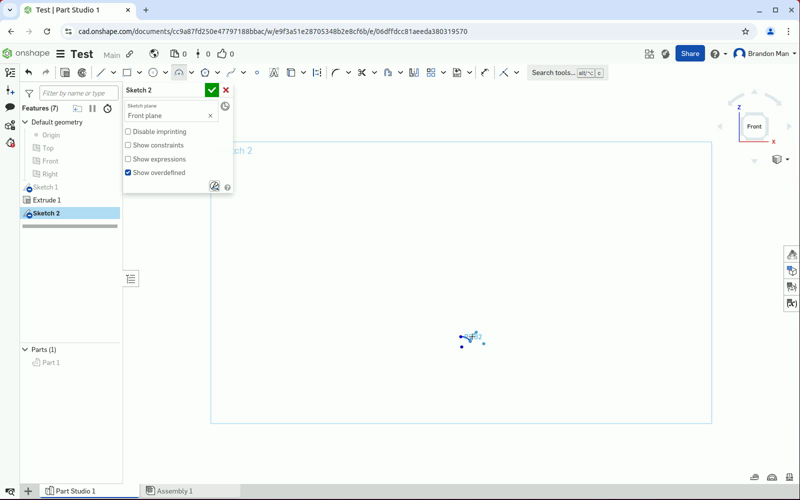
key_up(shift)
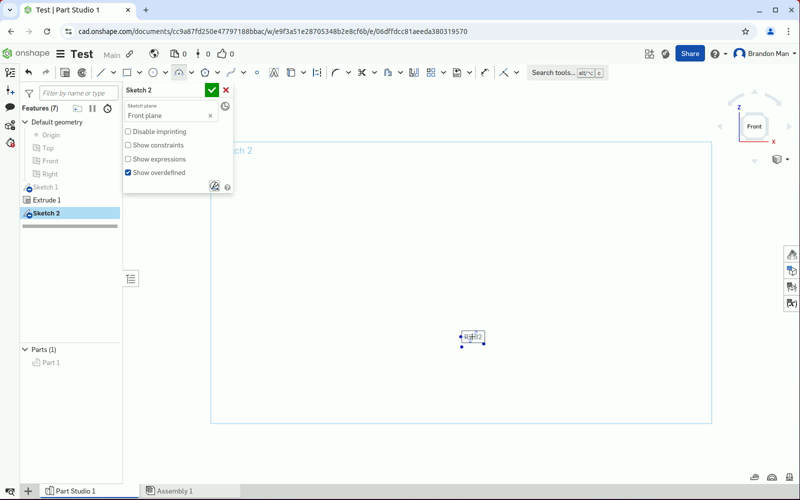
mouse_move(476, 332)
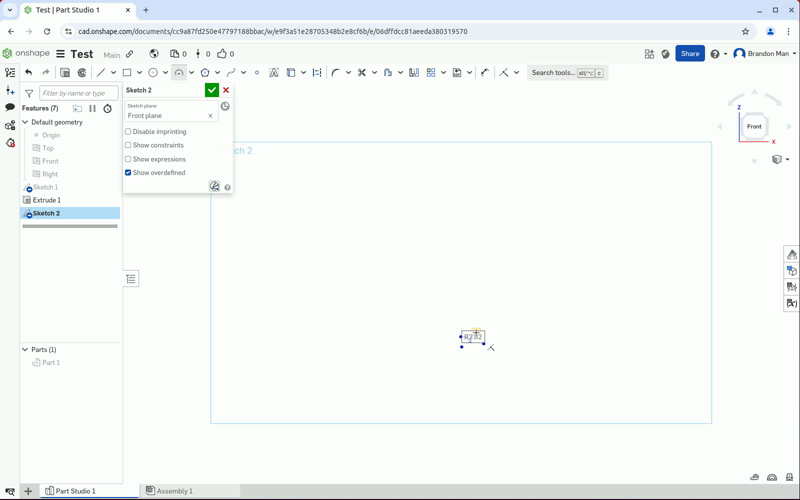
click(476, 332)
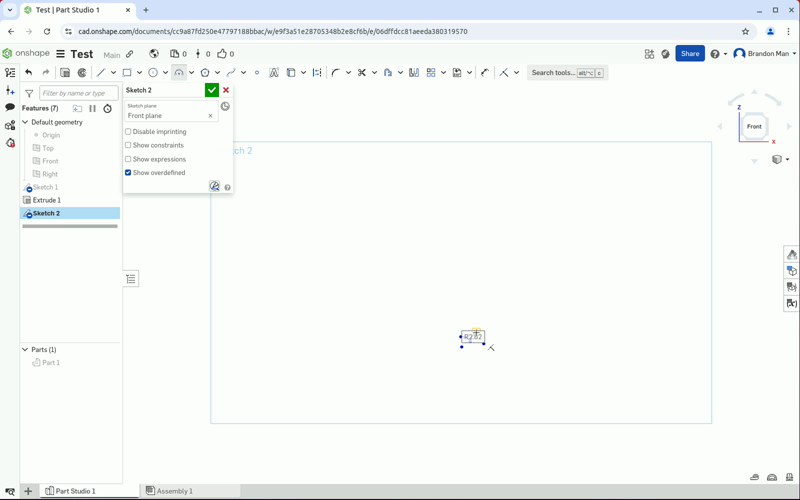
key_down(shift)
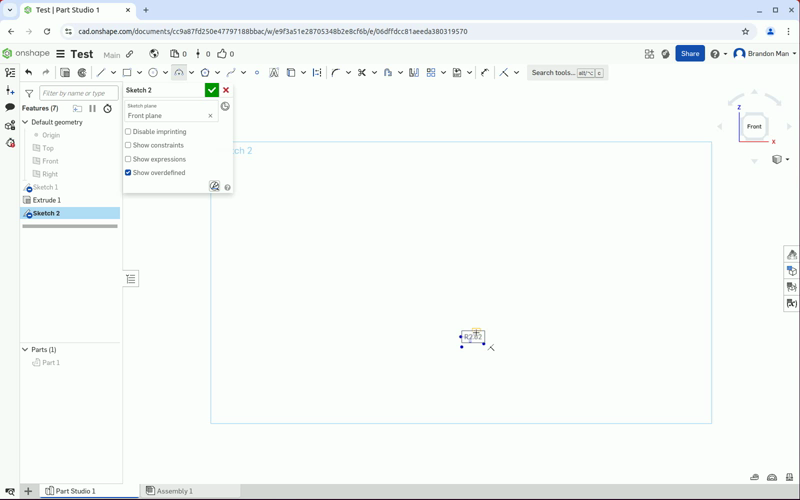
mouse_move(474, 232)
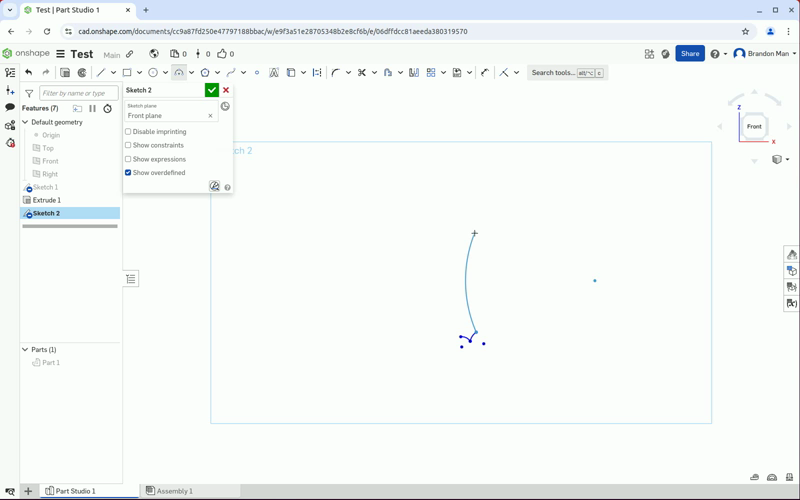
click(474, 232)
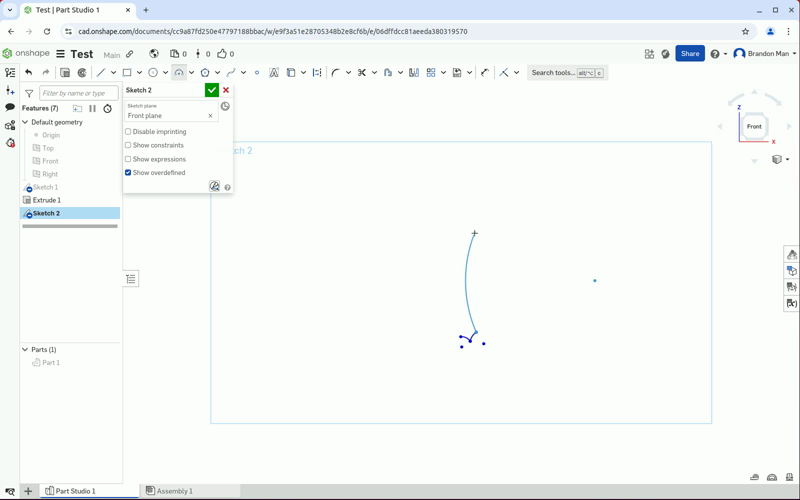
mouse_move(512, 281)
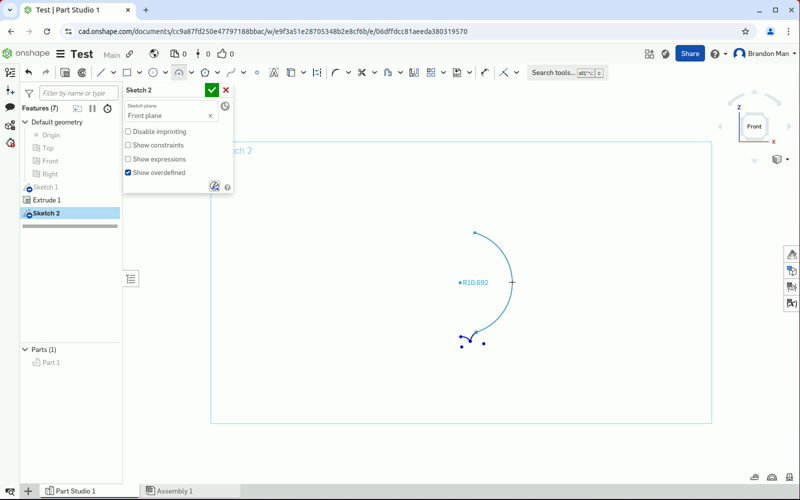
click(512, 281)
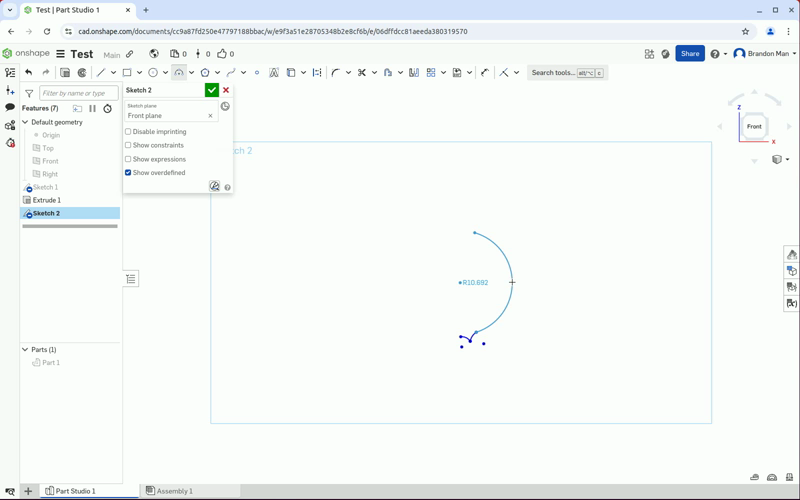
key_up(shift)
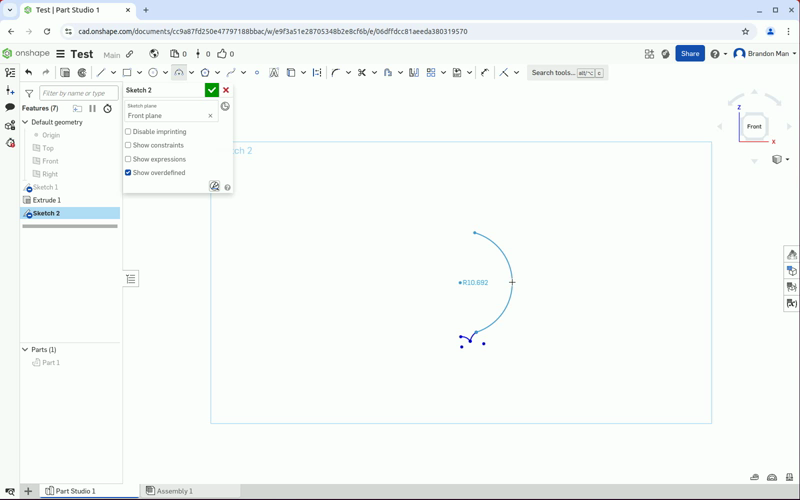
mouse_move(474, 232)
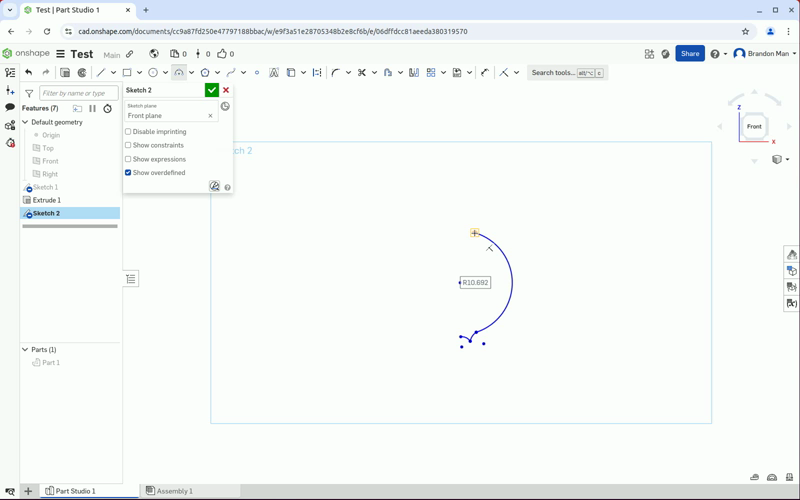
click(474, 232)
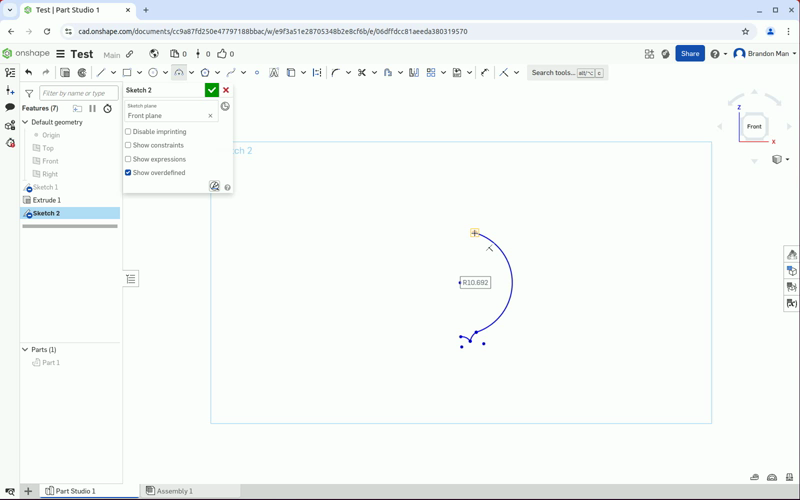
key_down(shift)
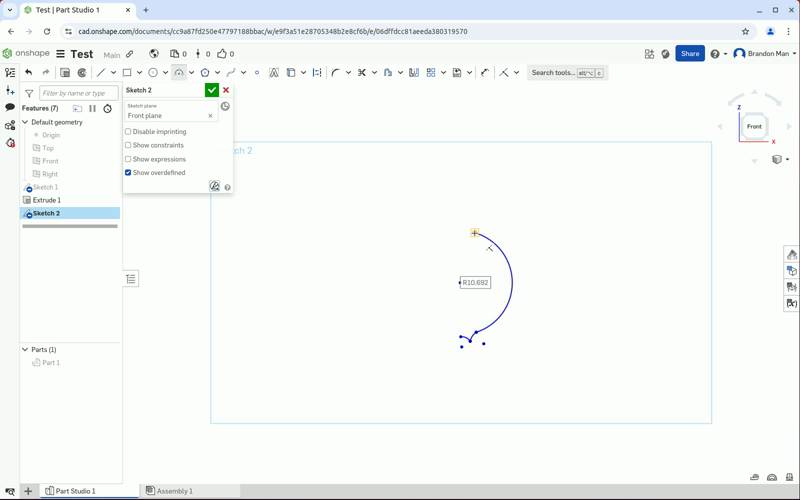
mouse_move(469, 224)
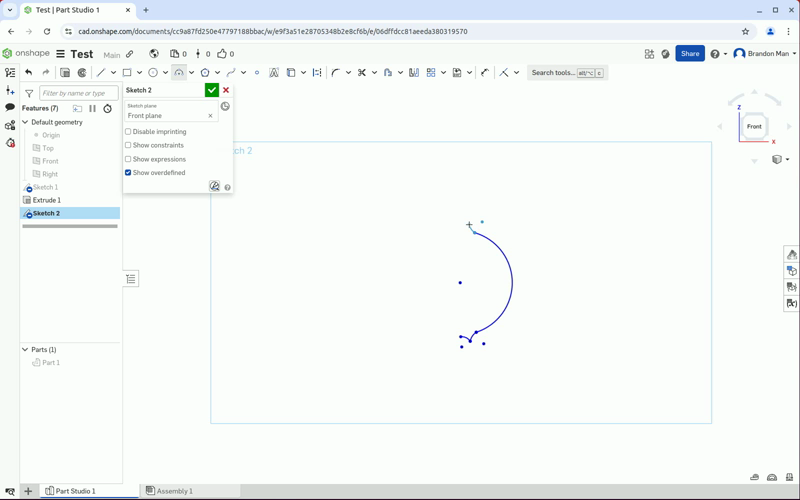
click(469, 224)
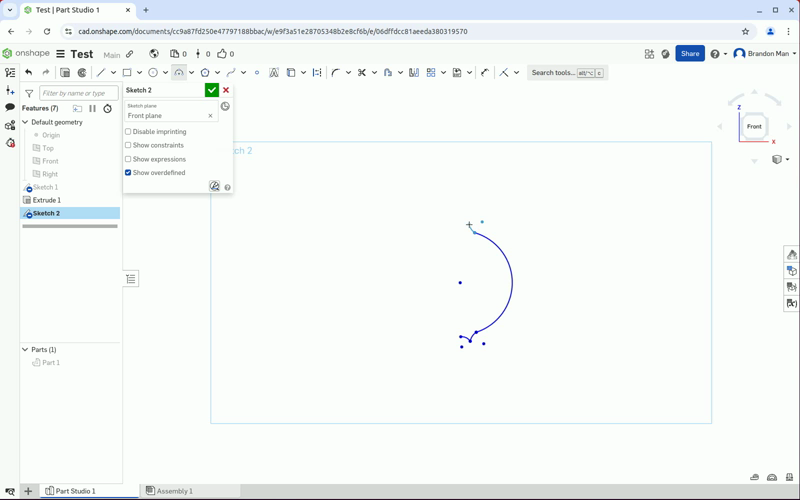
mouse_move(471, 228)
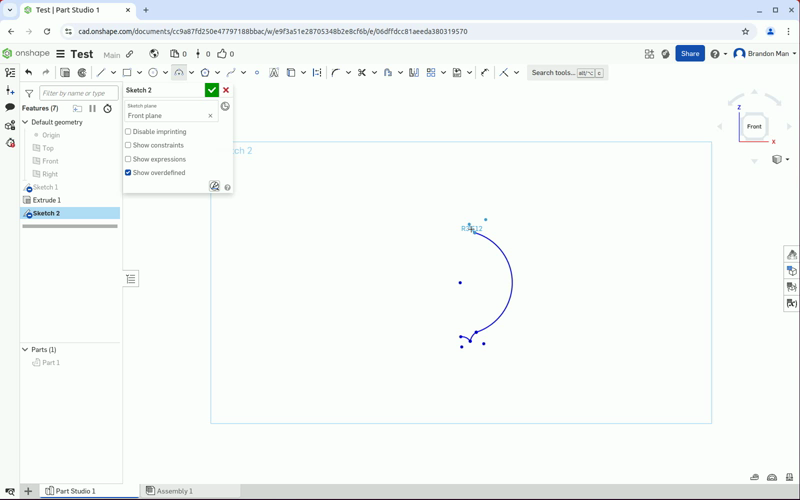
click(471, 228)
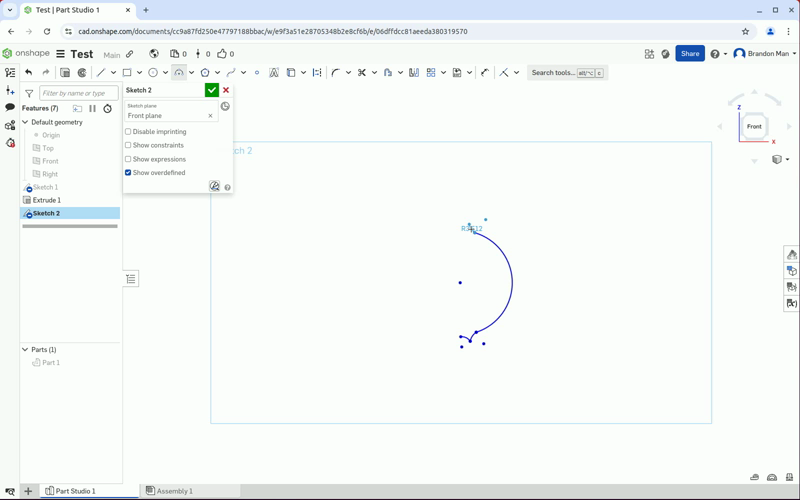
key_up(shift)
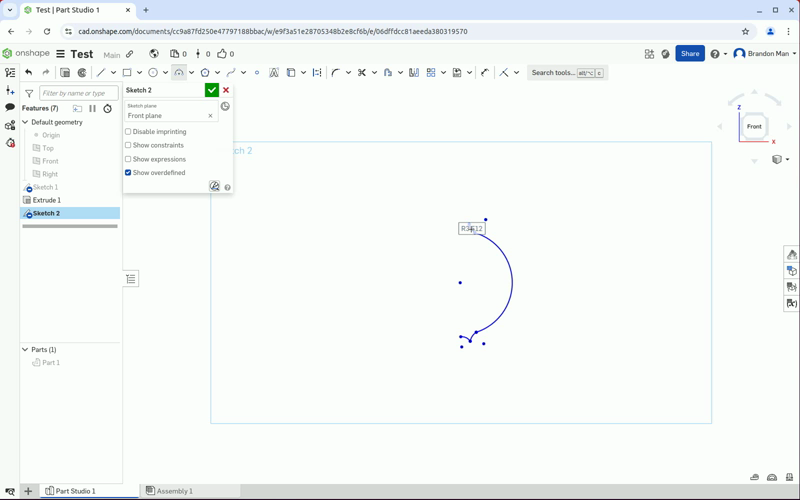
mouse_move(469, 224)
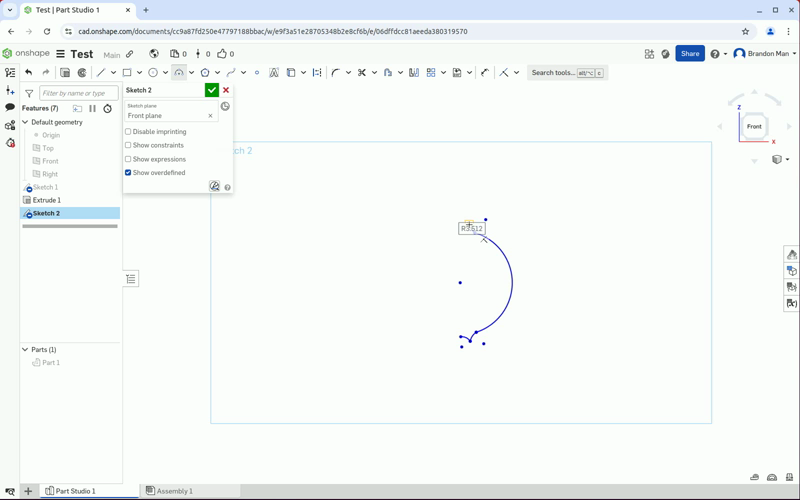
click(469, 224)
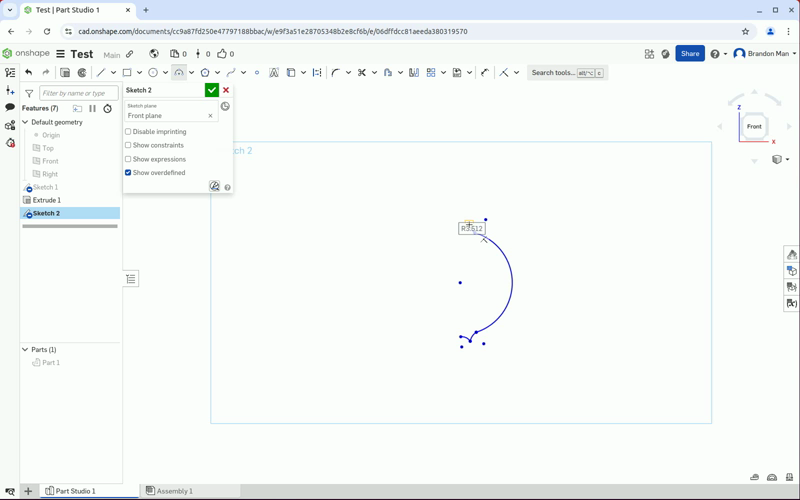
key_down(shift)
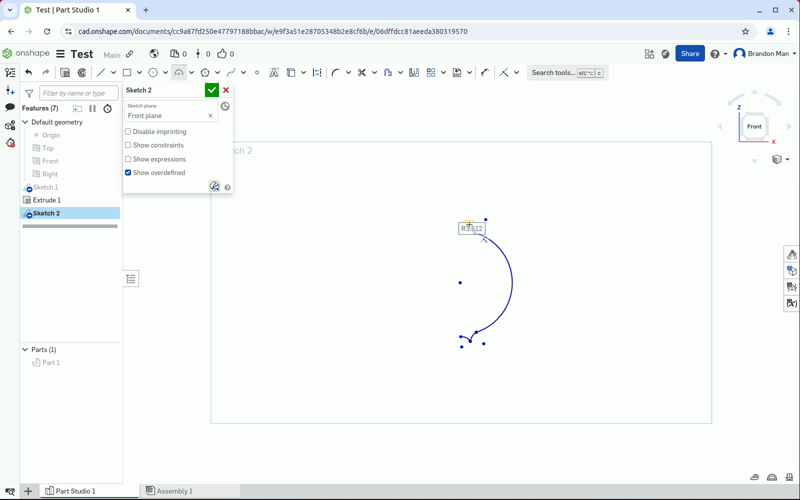
mouse_move(460, 227)
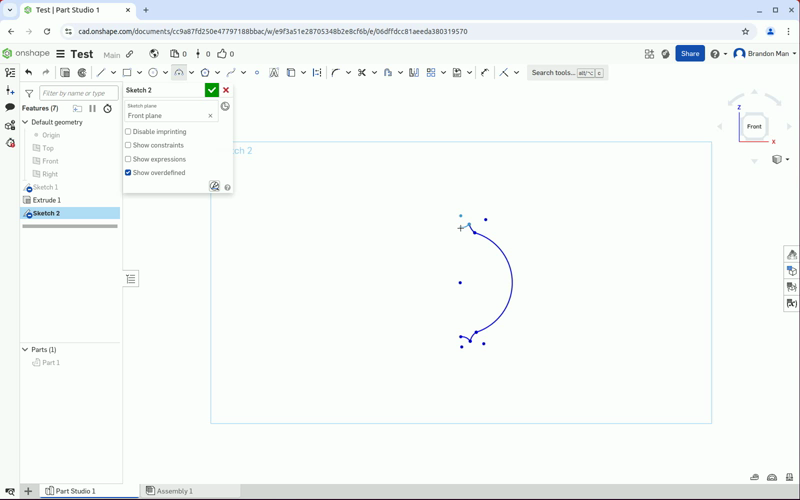
click(460, 227)
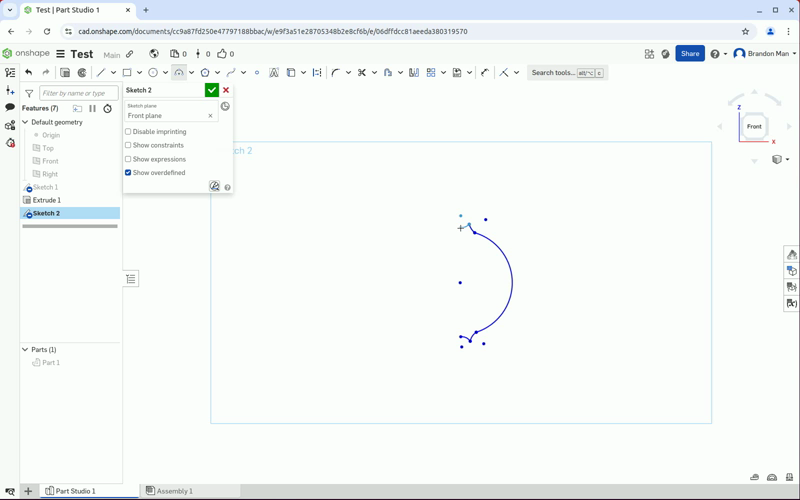
mouse_move(465, 226)
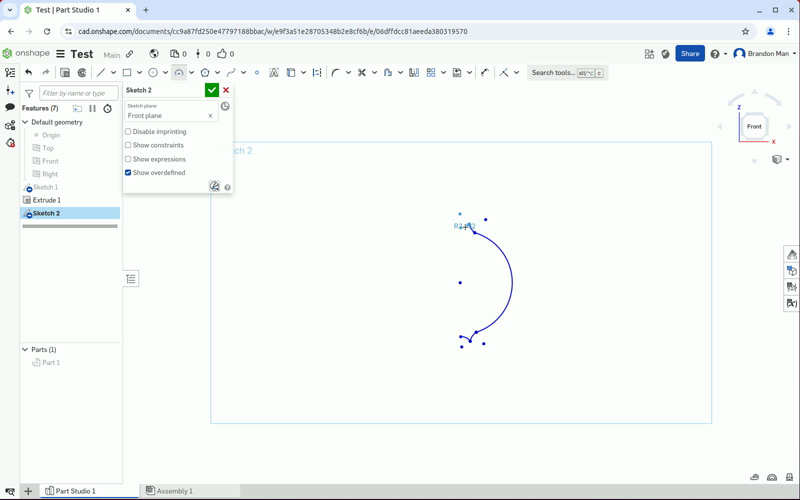
click(465, 226)
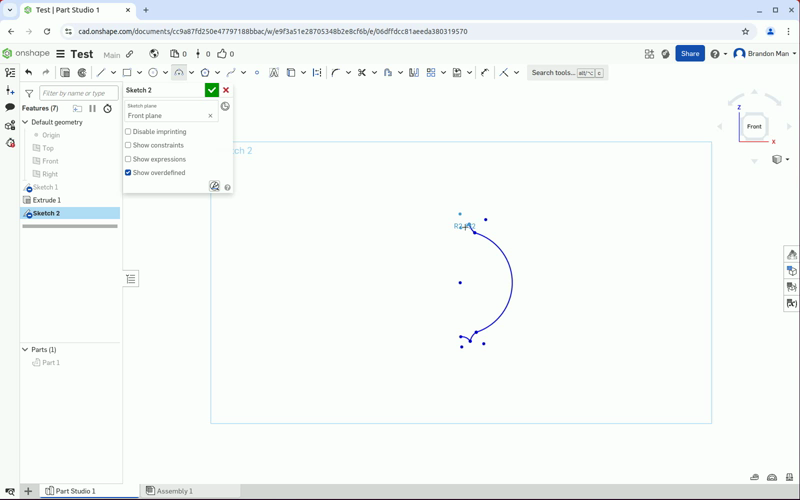
key_up(shift)
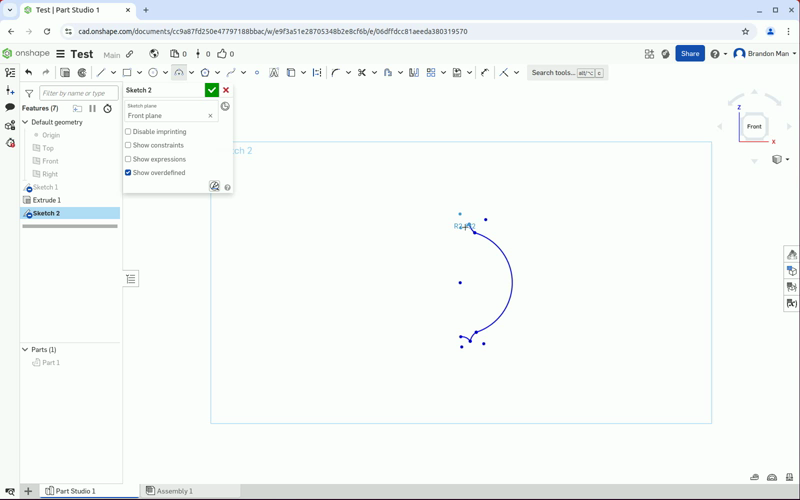
key(esc)
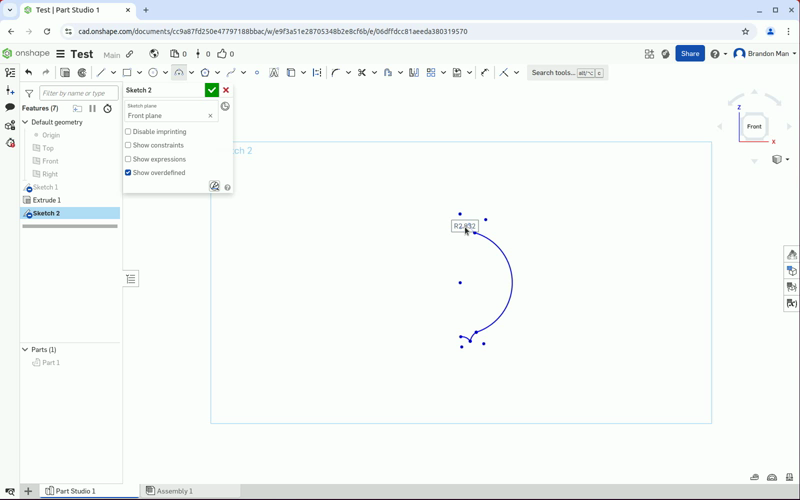
key(l)
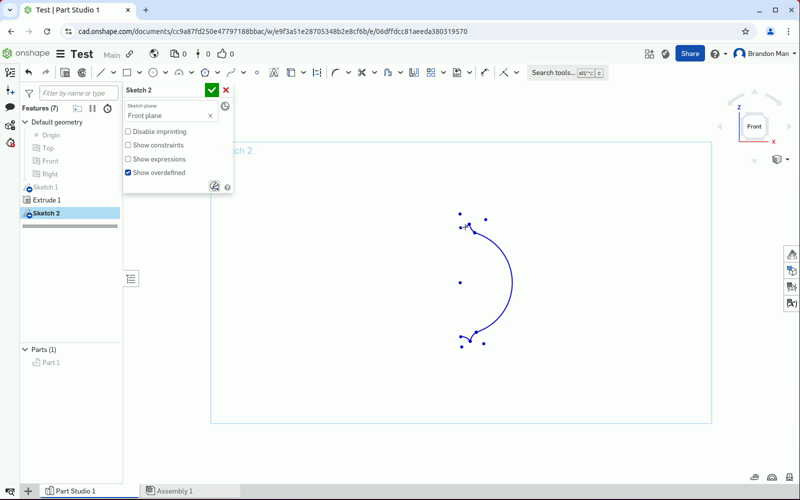
mouse_move(460, 227)
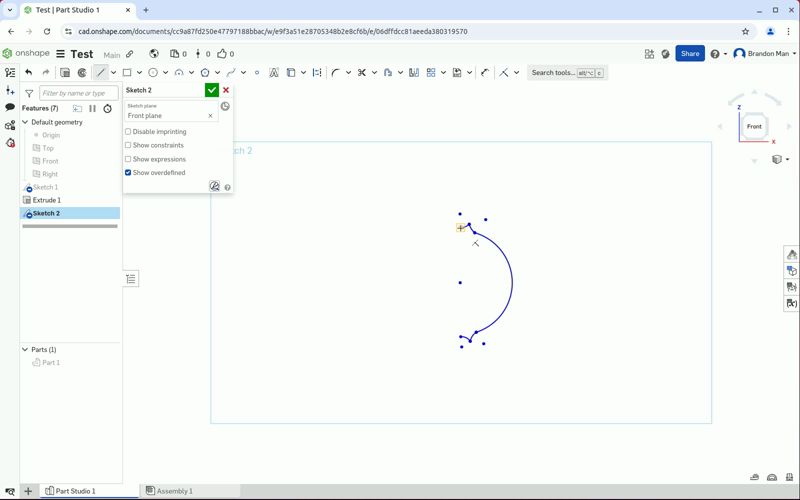
click(460, 227)
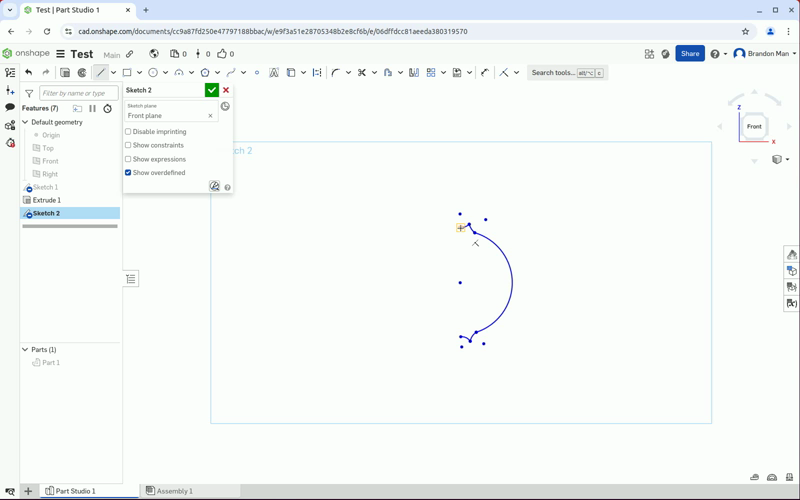
key_down(shift)
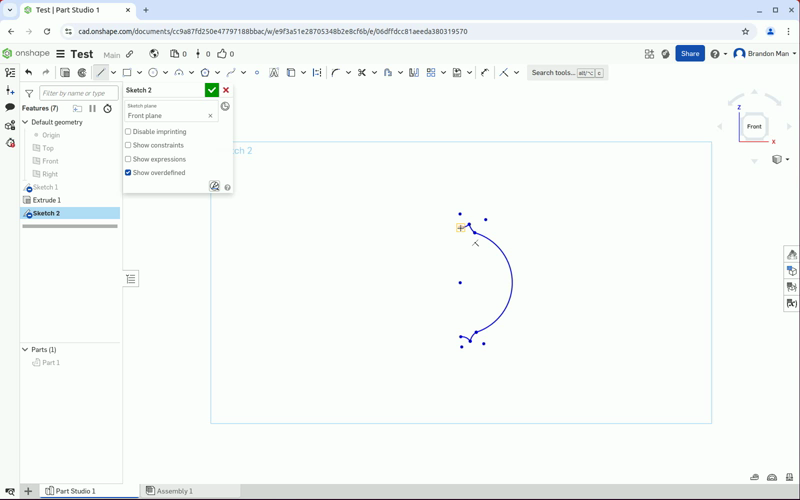
mouse_move(490, 227)
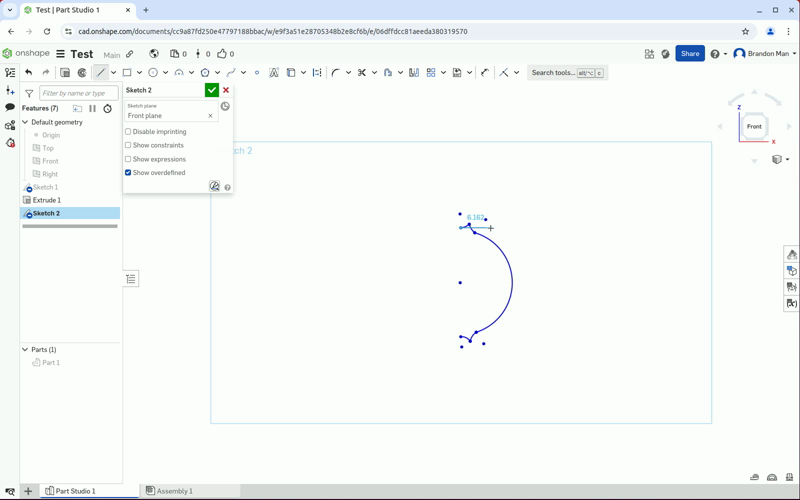
mouse_move(460, 253)
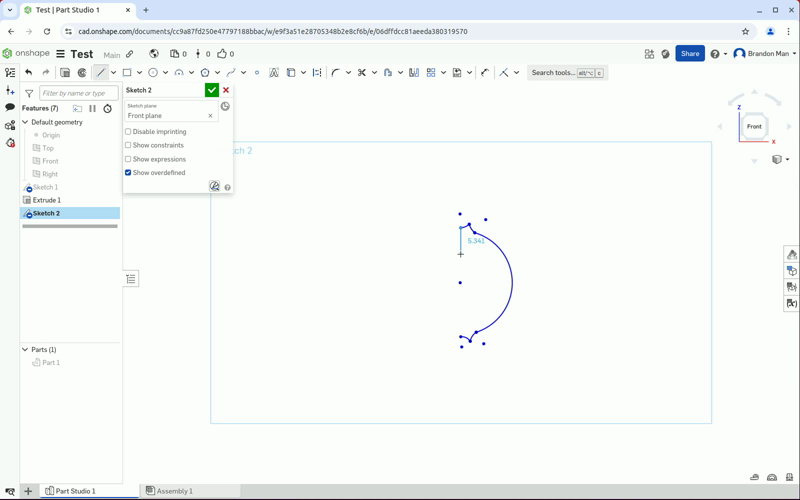
click(460, 253)
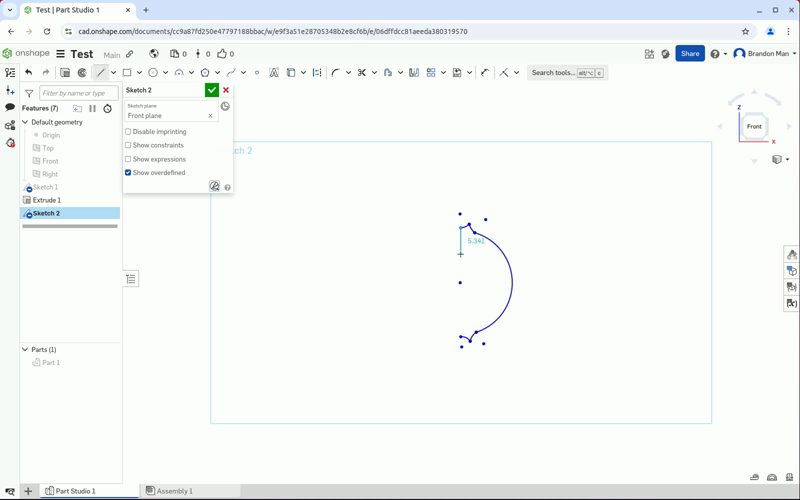
key_up(shift)
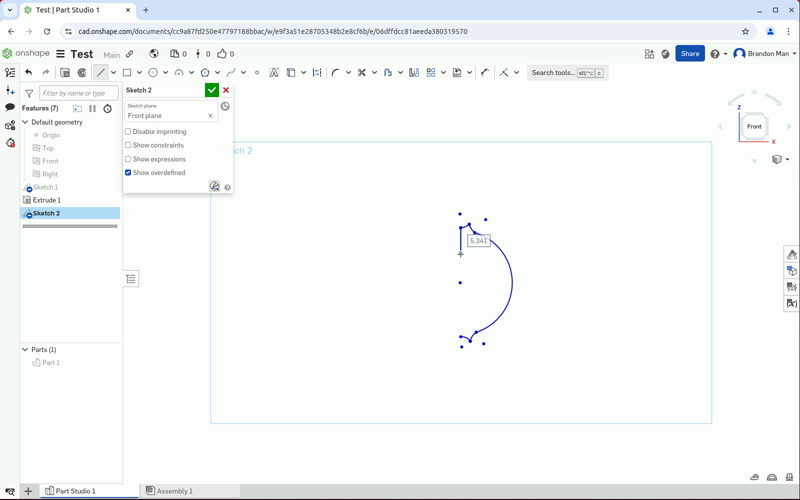
key(esc)
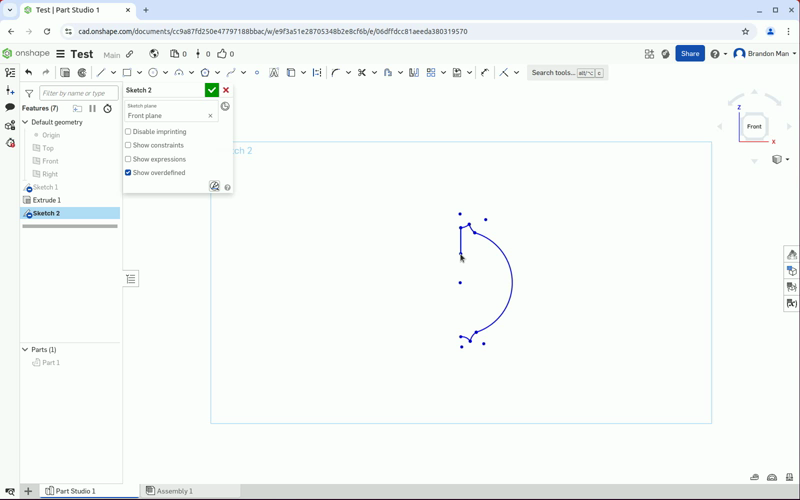
key(a)
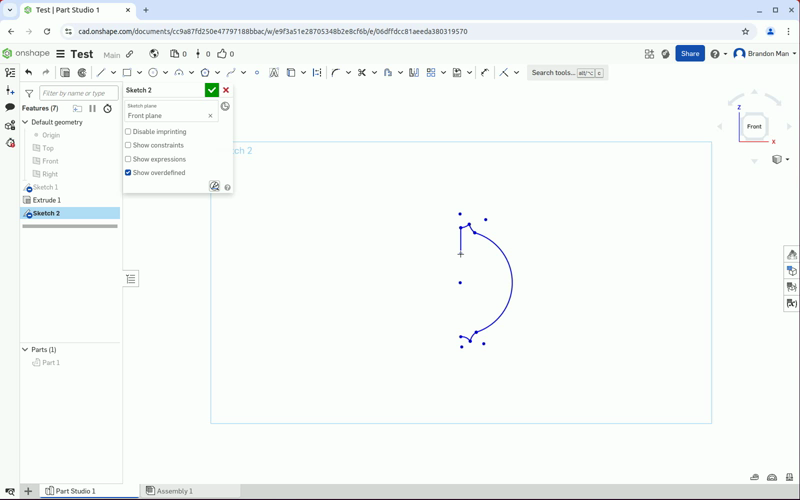
mouse_move(460, 253)
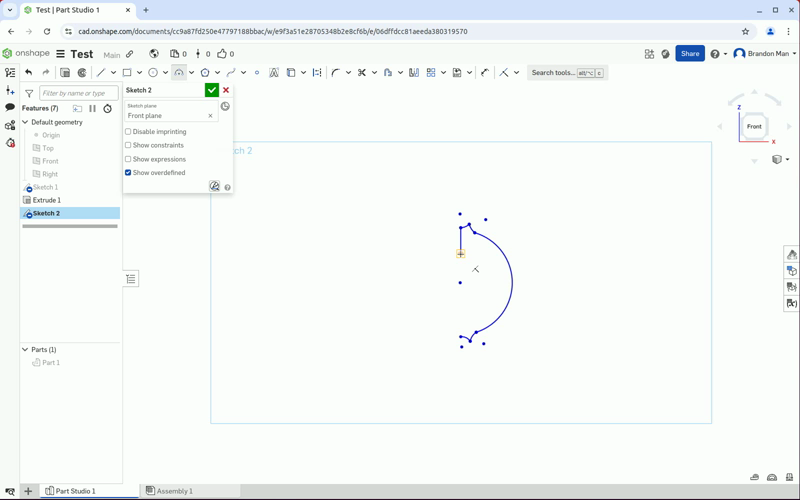
click(460, 253)
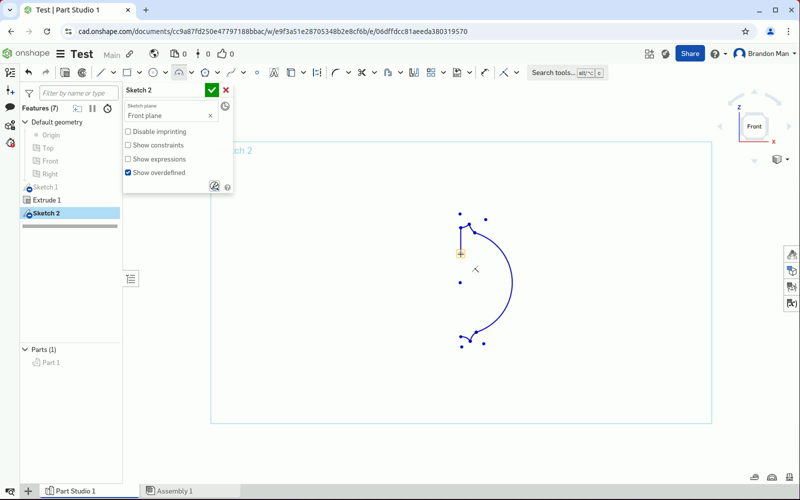
key_down(shift)
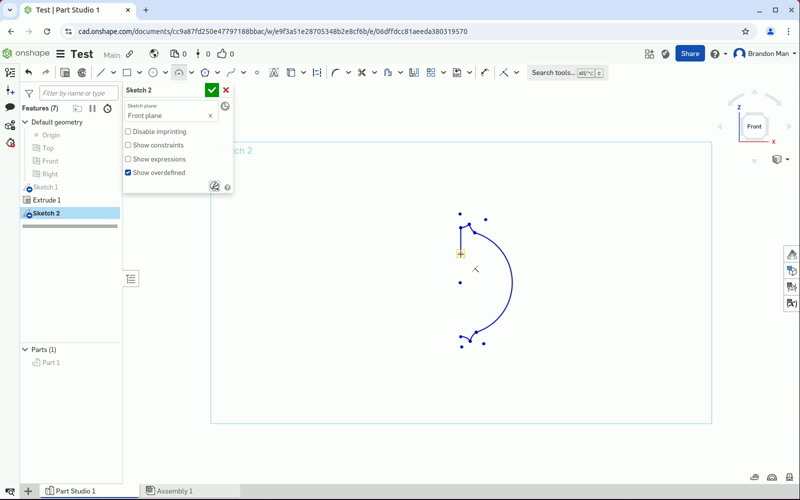
mouse_move(460, 310)
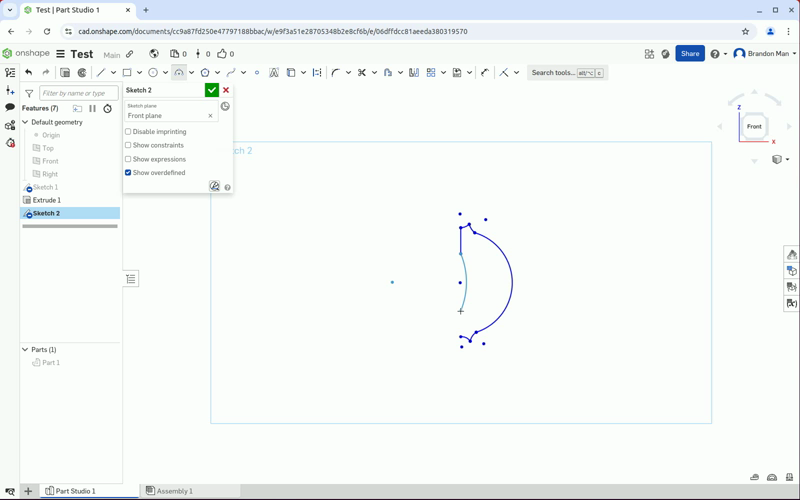
click(460, 310)
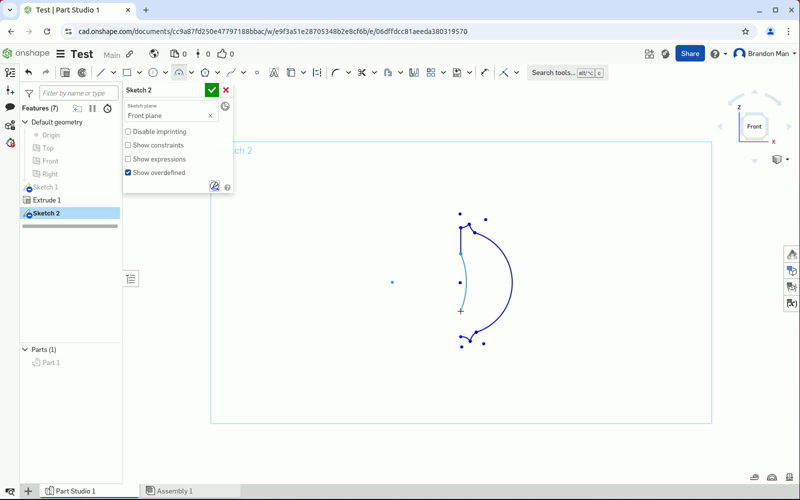
mouse_move(489, 282)
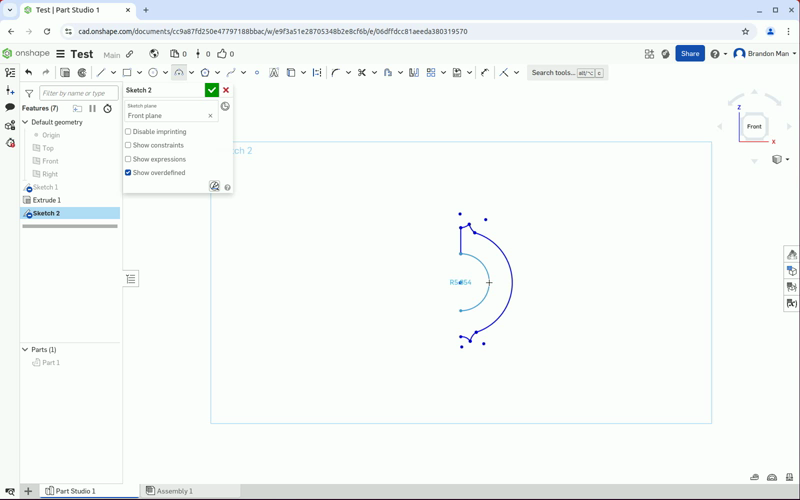
click(489, 282)
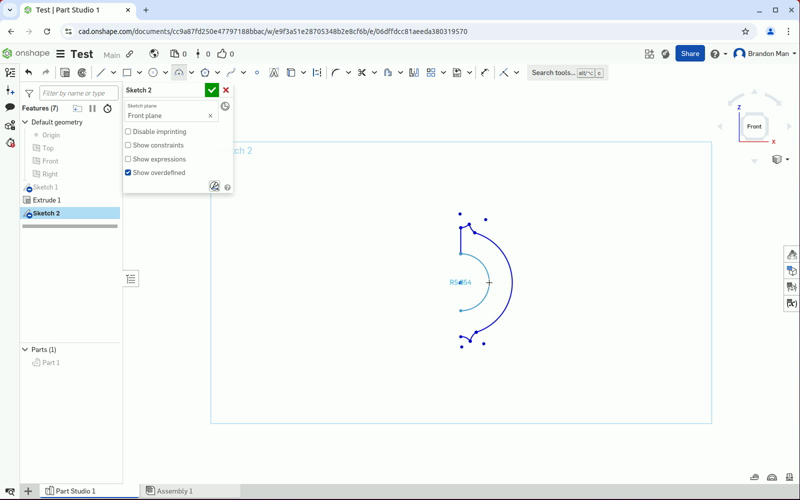
key_up(shift)
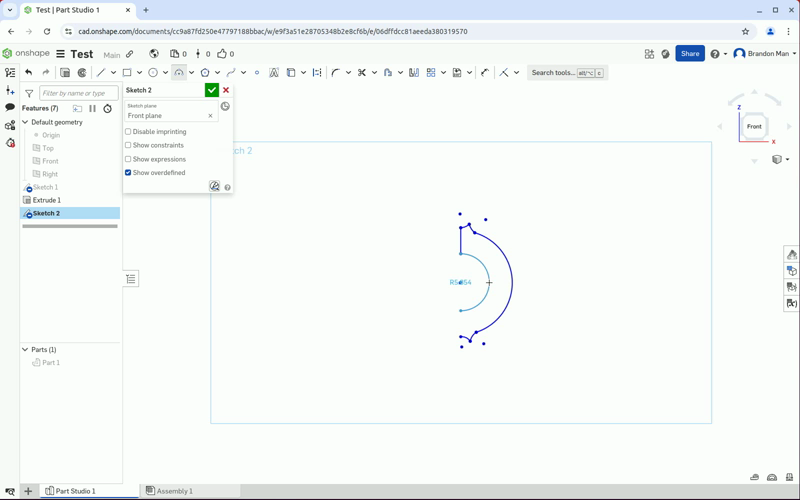
key(esc)
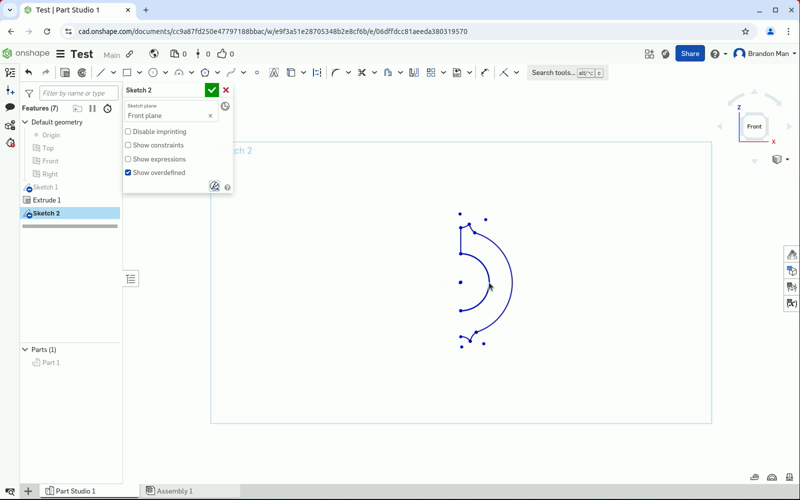
key(l)
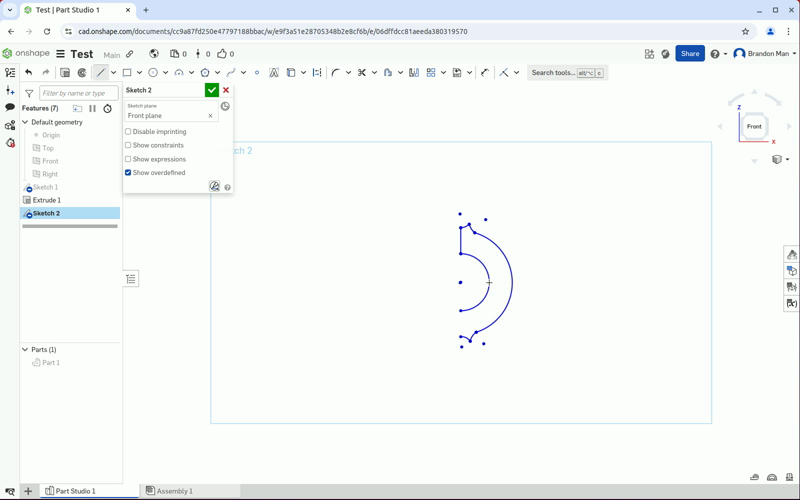
mouse_move(460, 310)
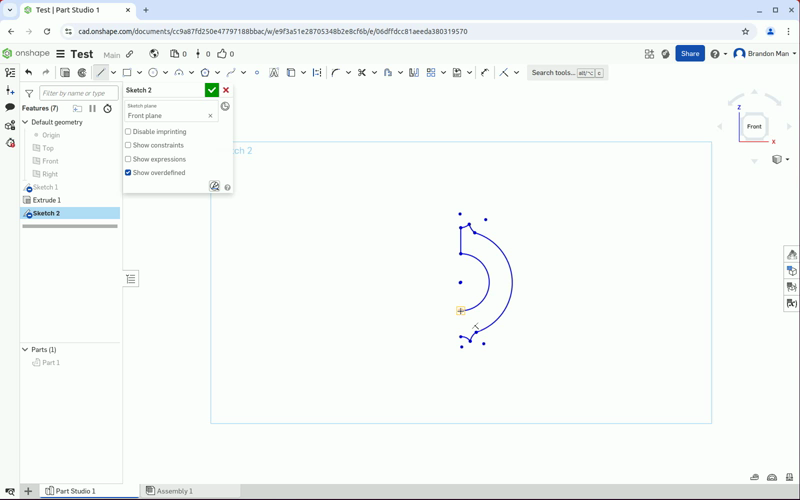
click(460, 310)
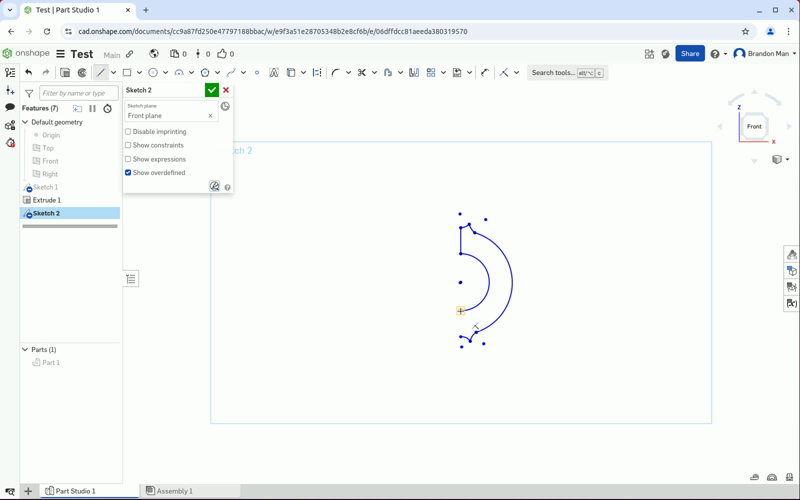
mouse_move(490, 310)
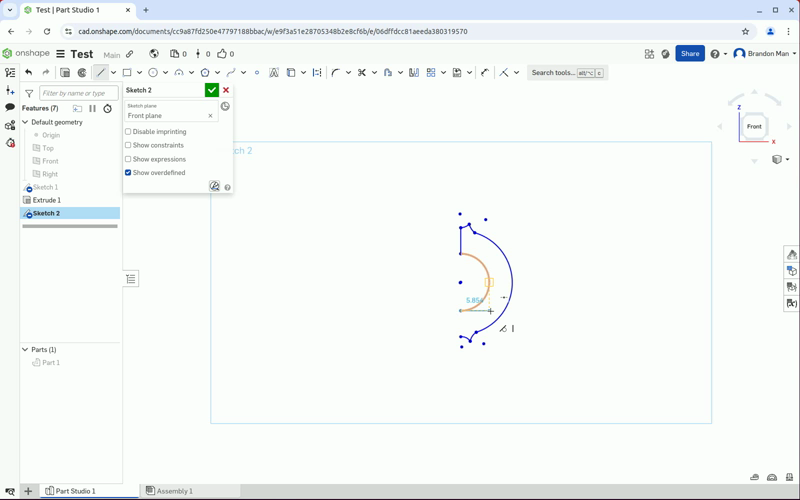
key_down(shift)
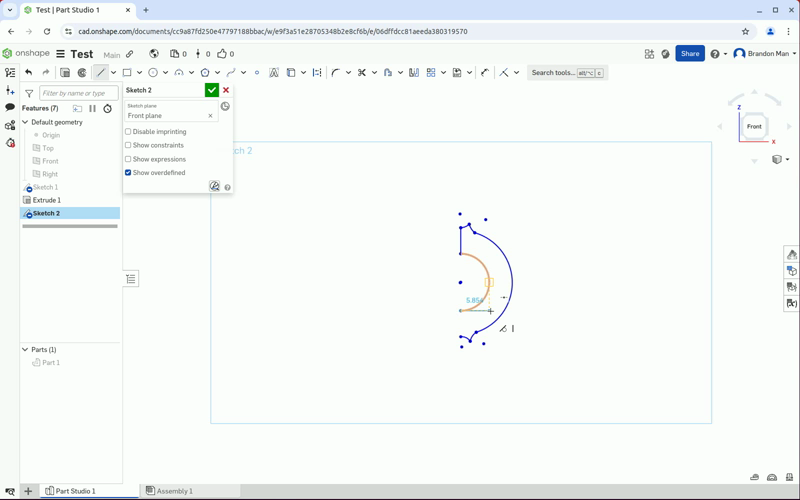
mouse_move(460, 336)
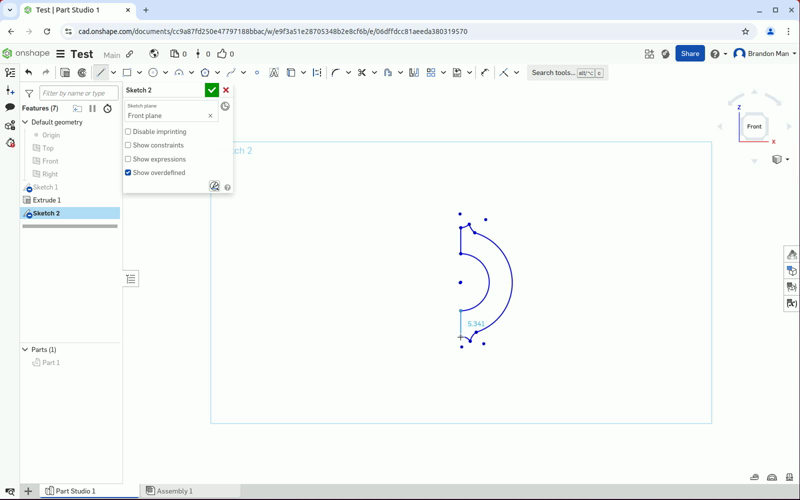
key_up(shift)
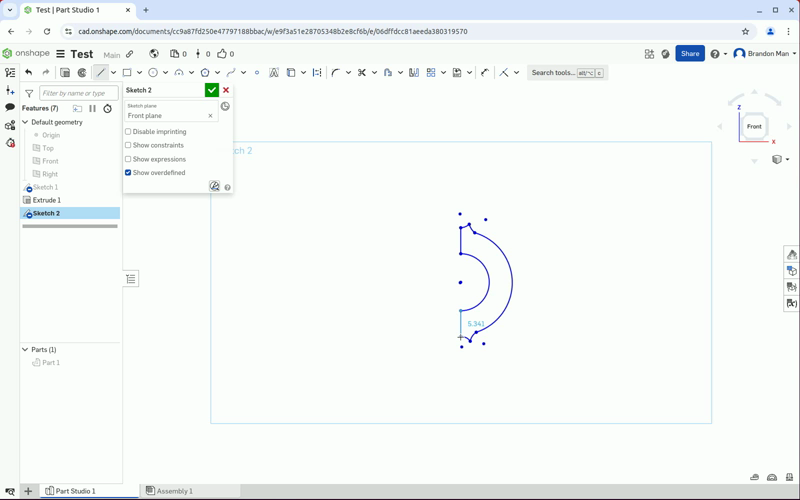
click(460, 336)
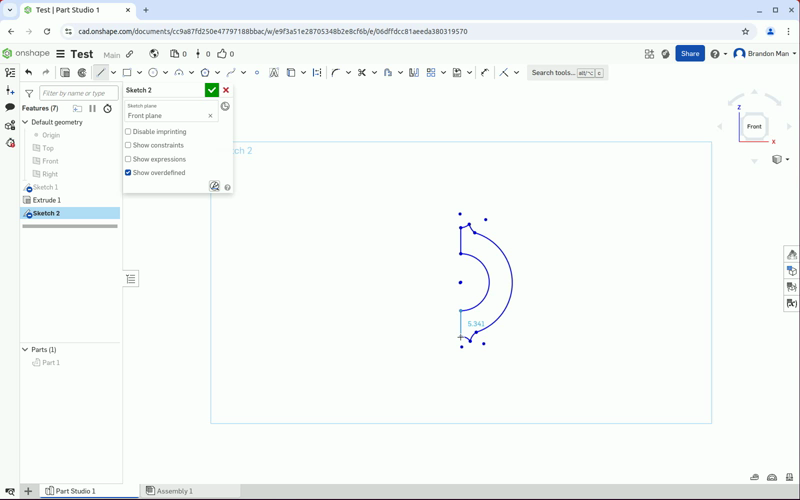
key(esc)
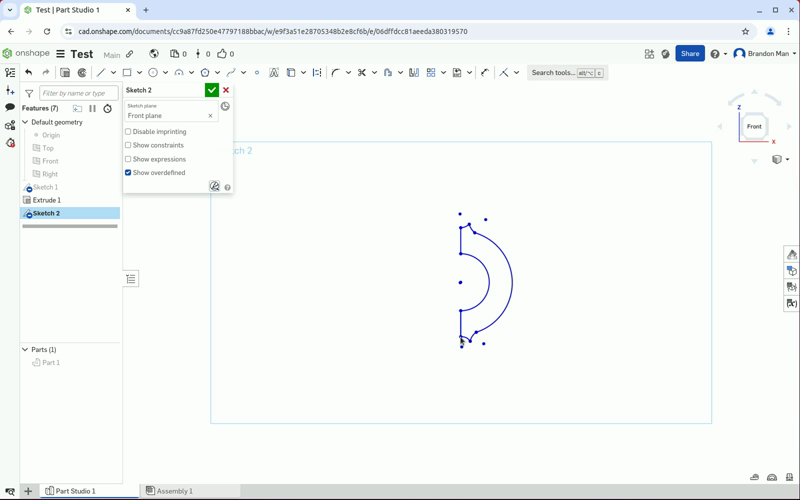
mouse_move(492, 278)
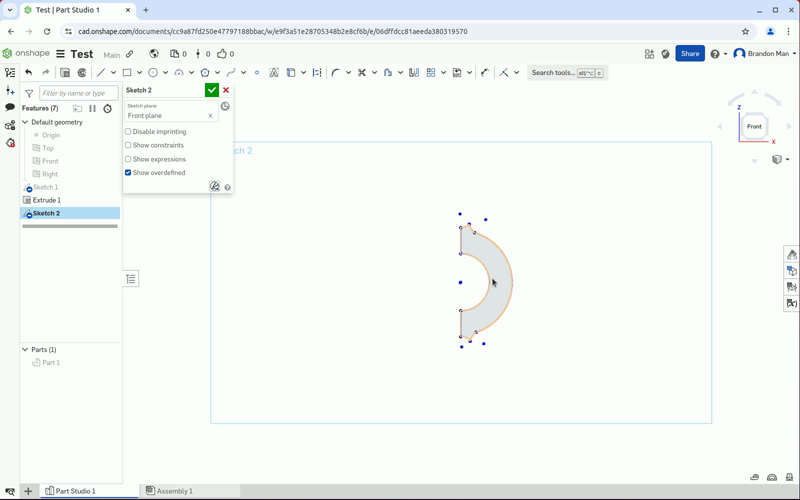
scroll(6)
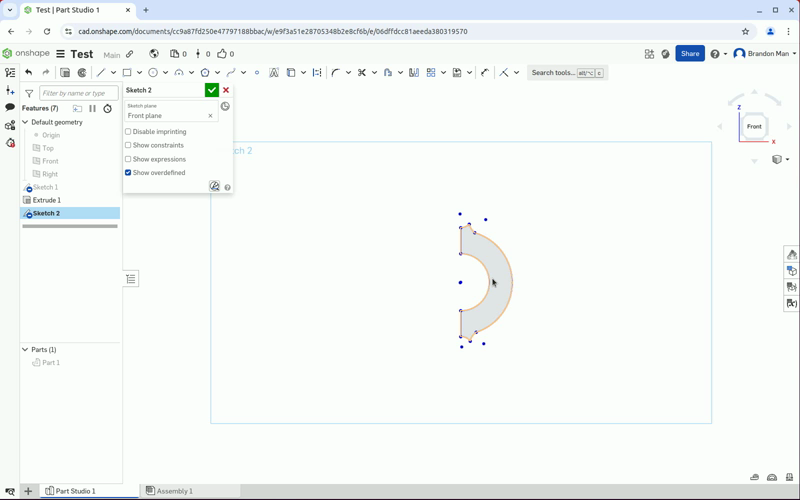
scroll(6)
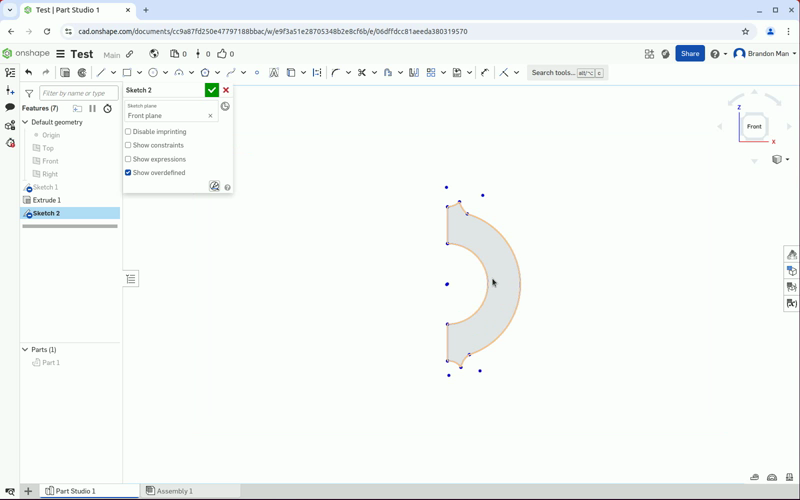
scroll(6)
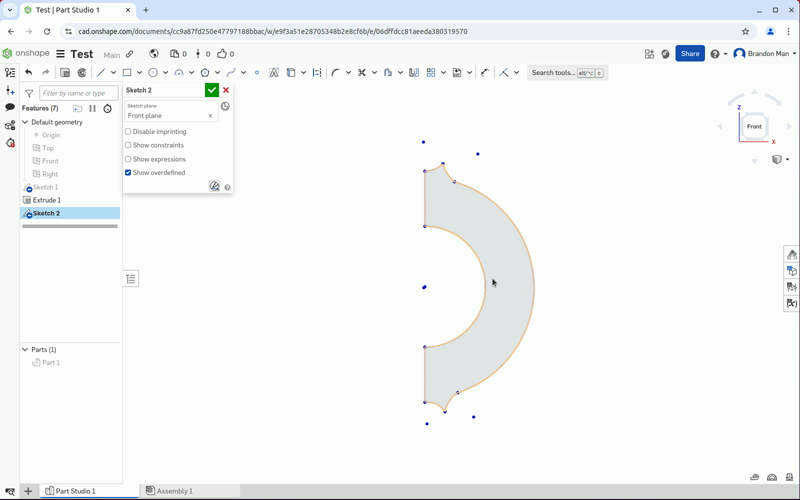
scroll(6)
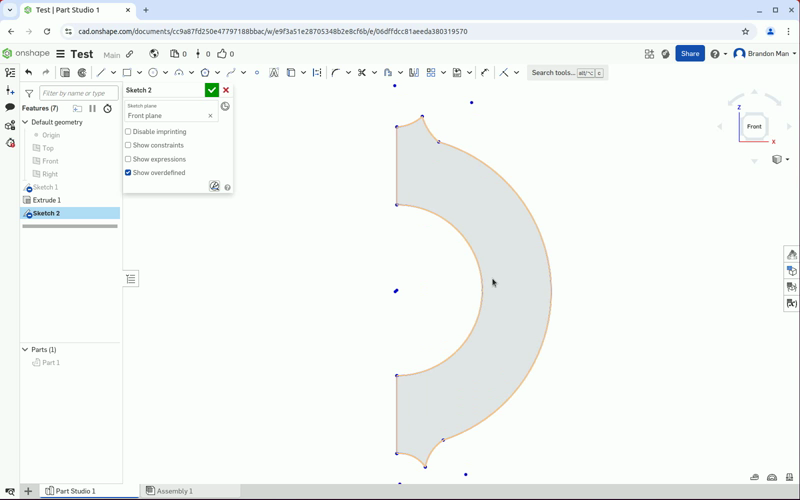
scroll(6)
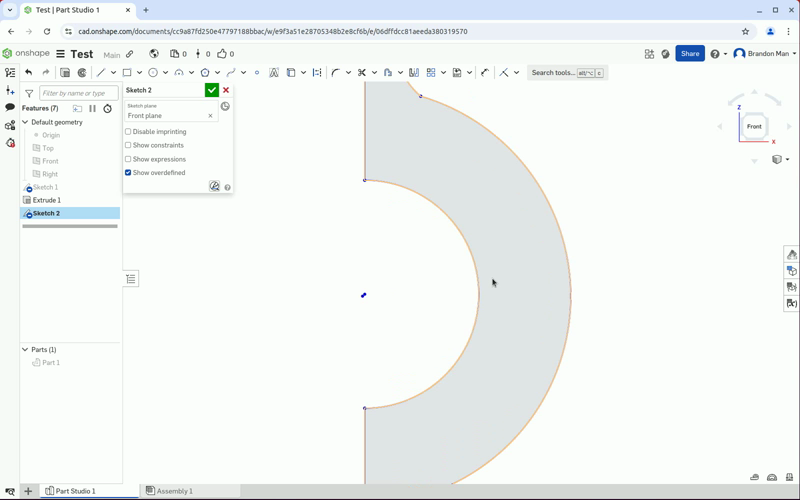
scroll(6)
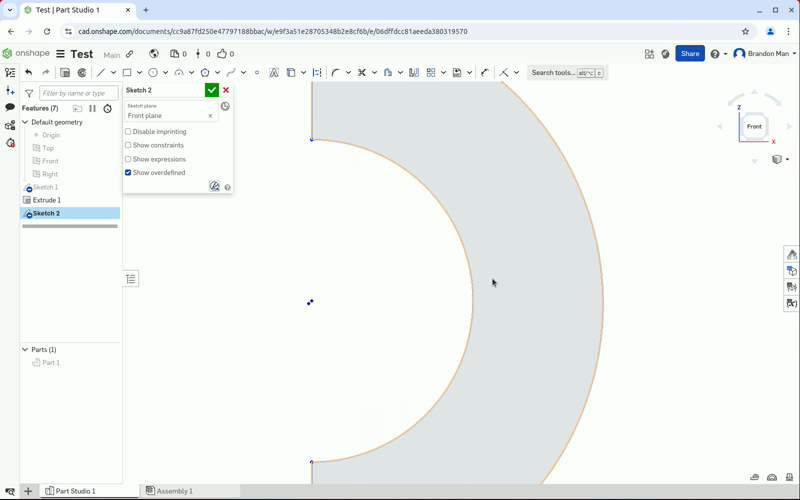
scroll(6)
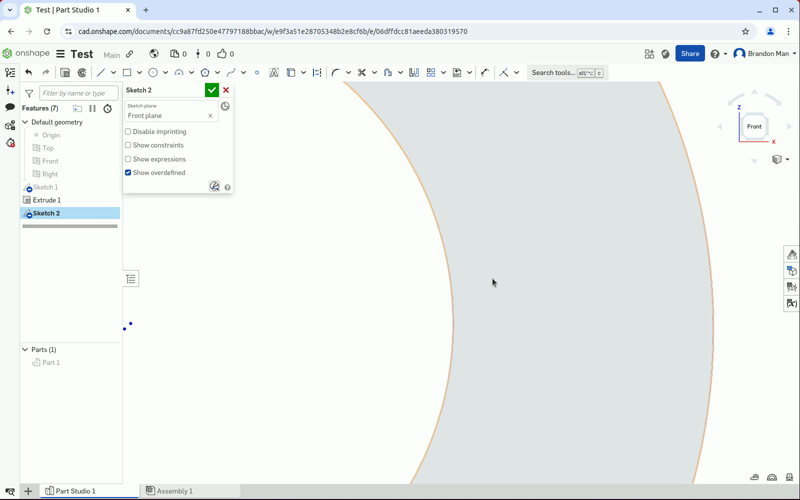
click(492, 278)
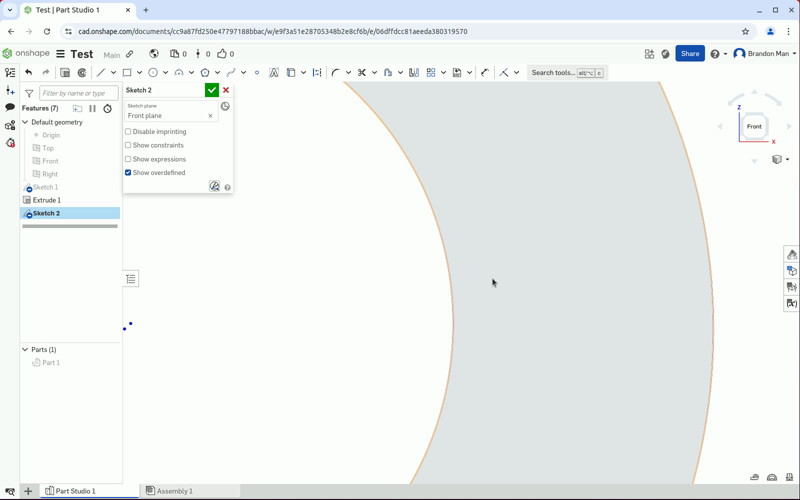
scroll(-6)
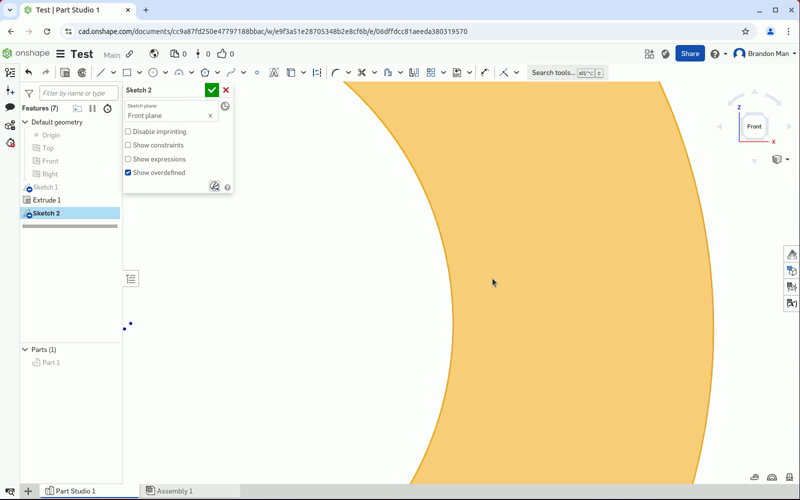
scroll(-6)
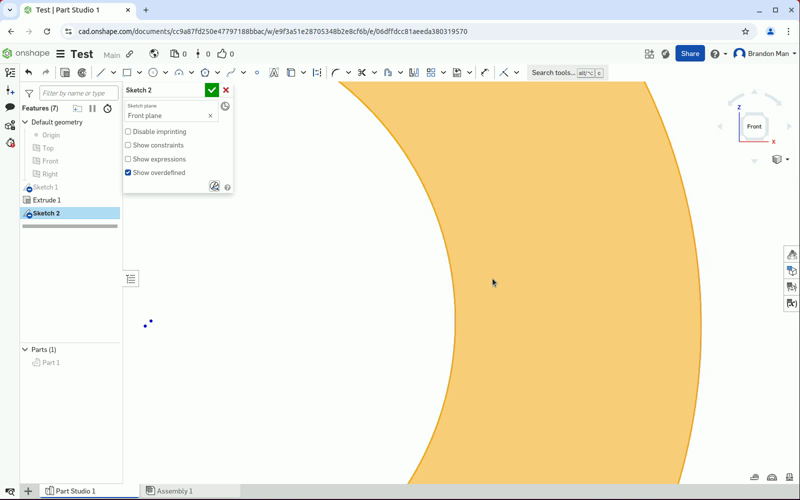
scroll(-6)
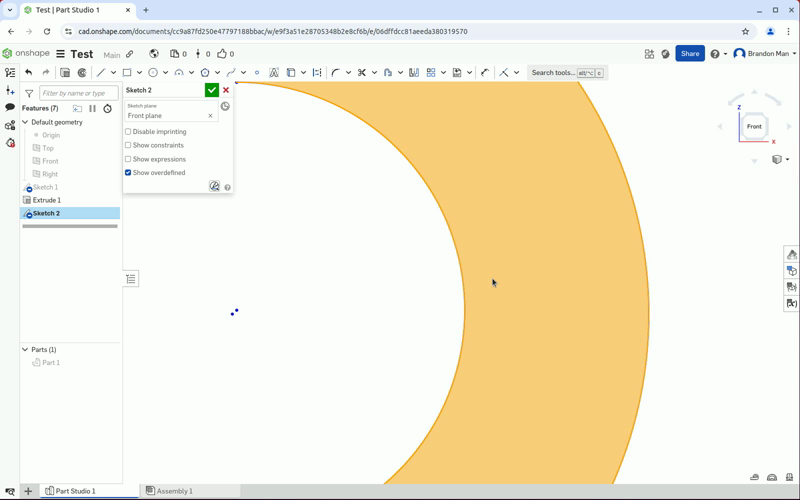
scroll(-6)
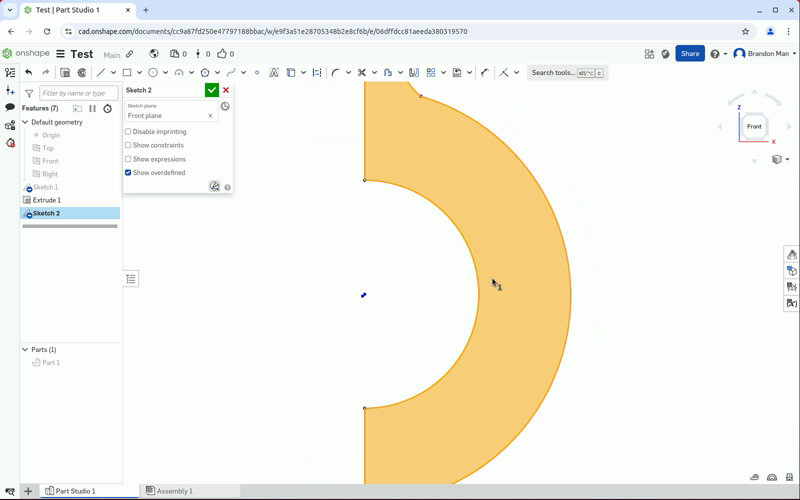
scroll(-6)
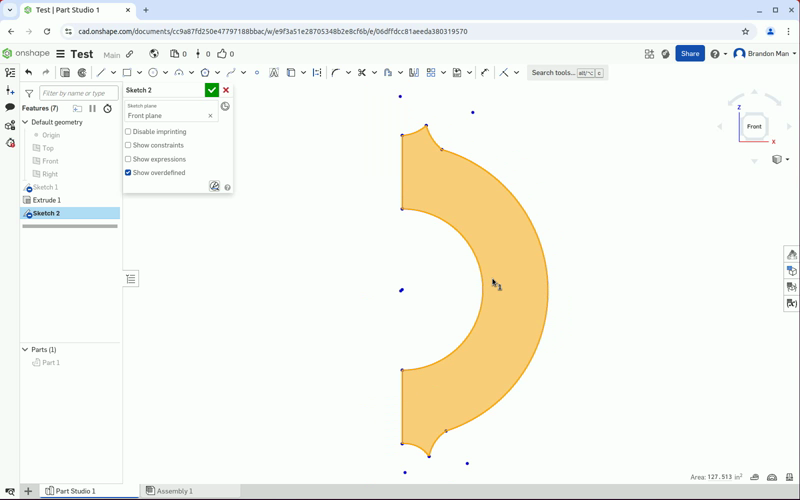
scroll(-6)
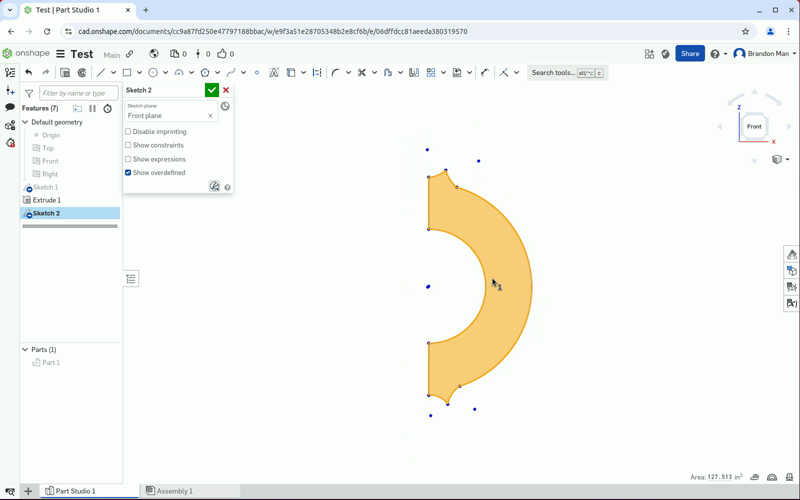
scroll(-6)
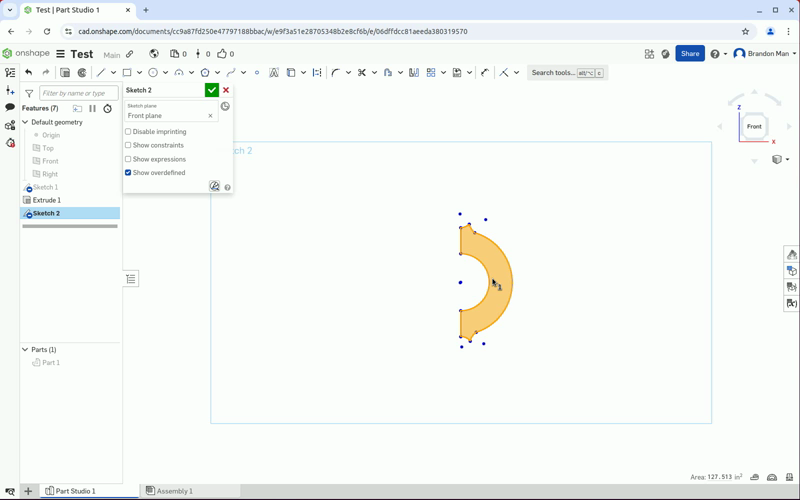
mouse_move(73, 352)
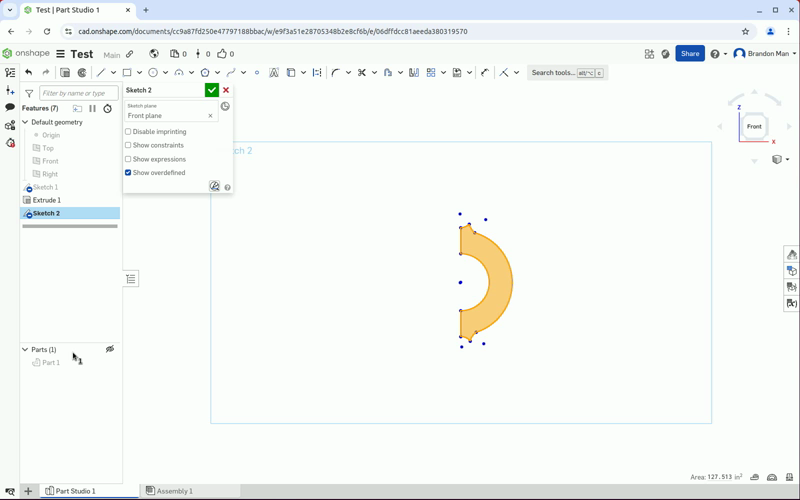
key(shift+y)
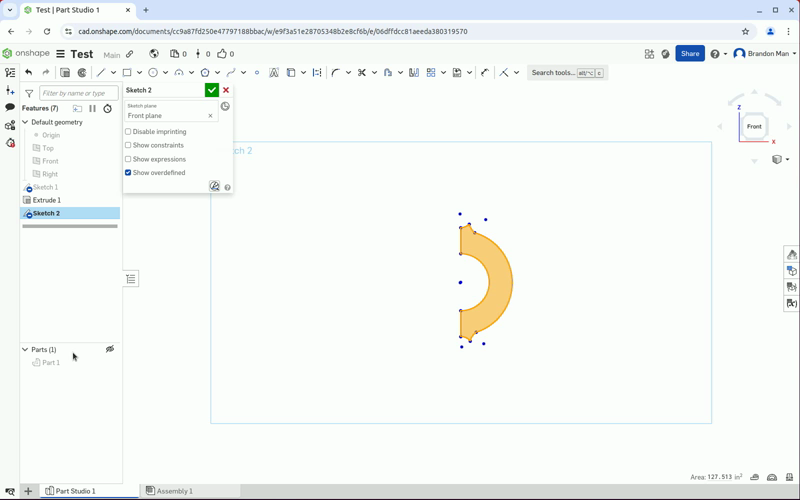
key(shift+e)
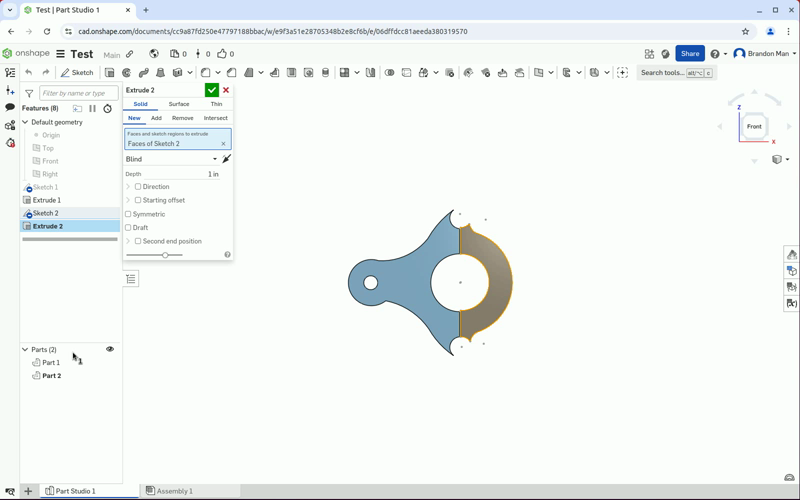
mouse_move(143, 106)
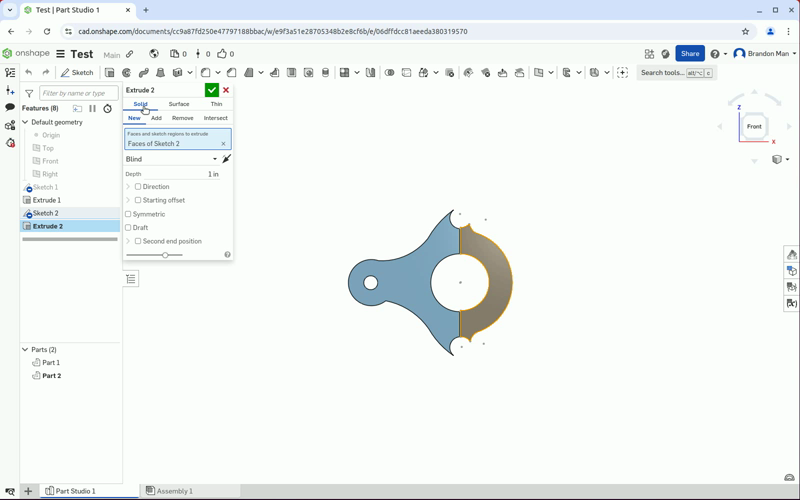
click(143, 106)
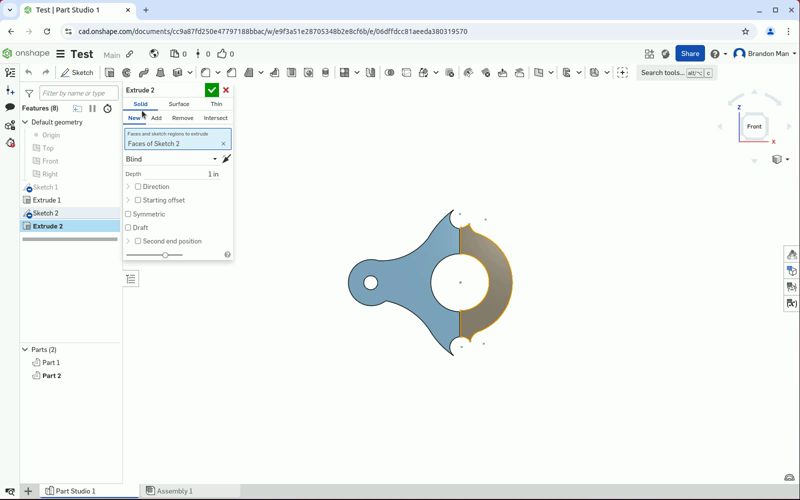
mouse_move(137, 120)
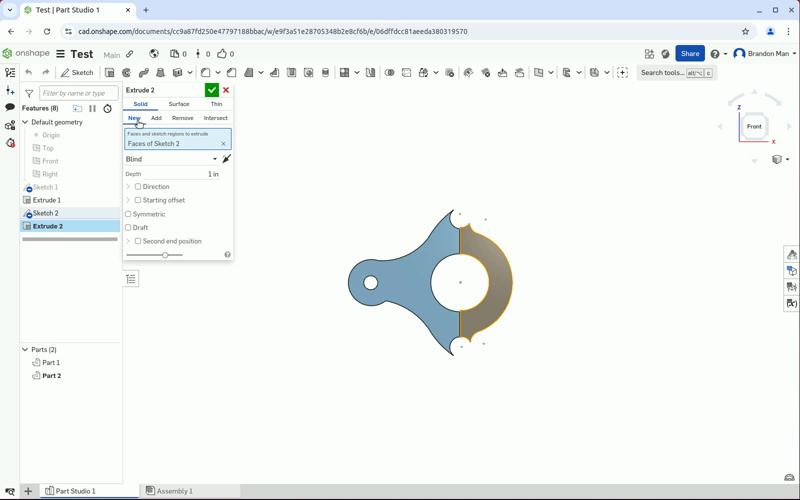
click(137, 120)
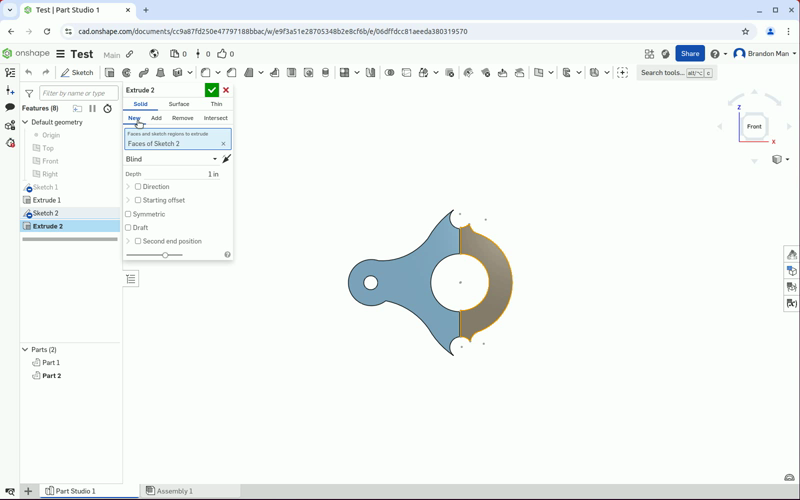
key(tab, 4)
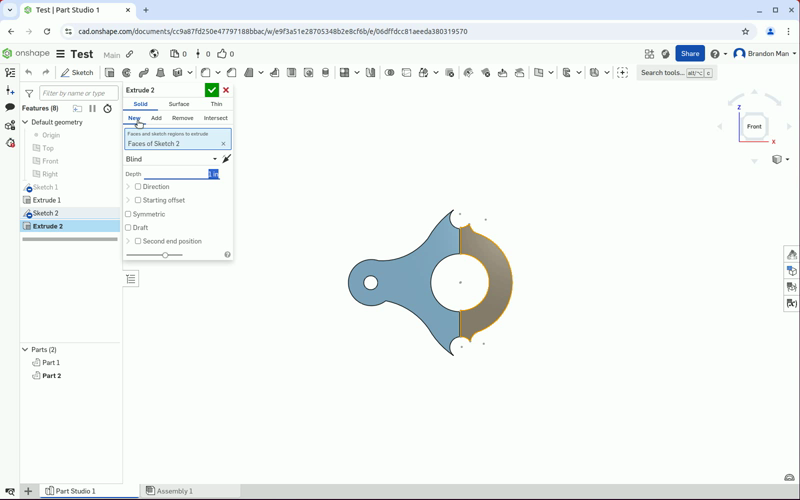
text(-0.241)
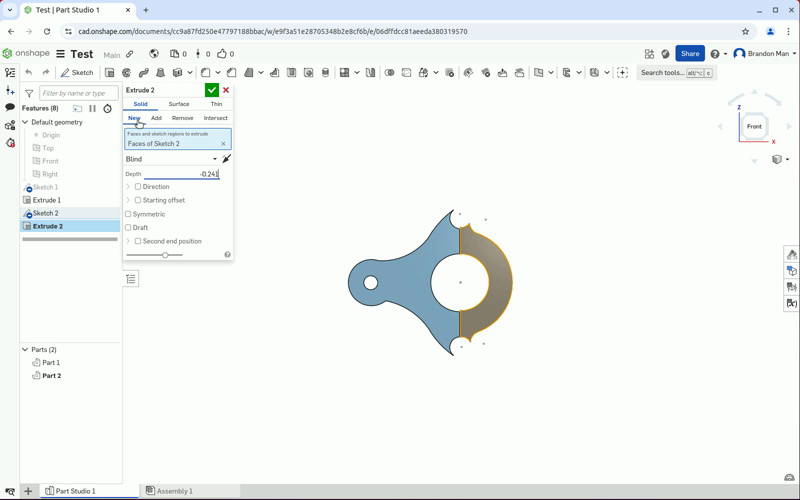
key(enter)
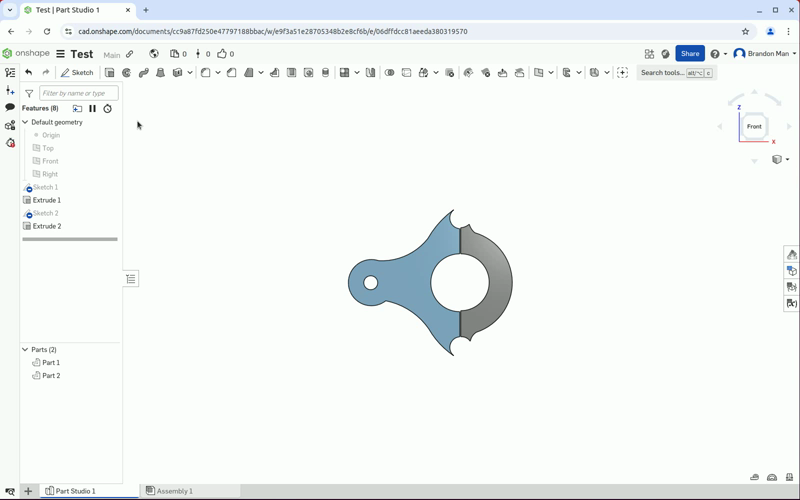
key(shift+h)
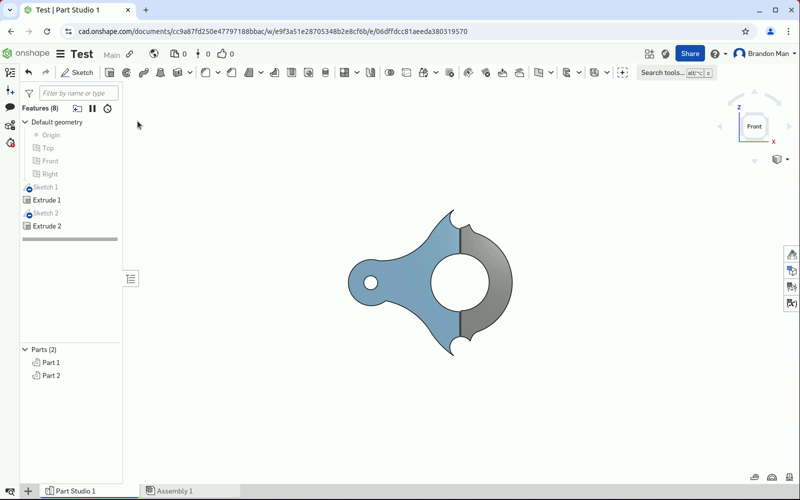
key(shift+h)
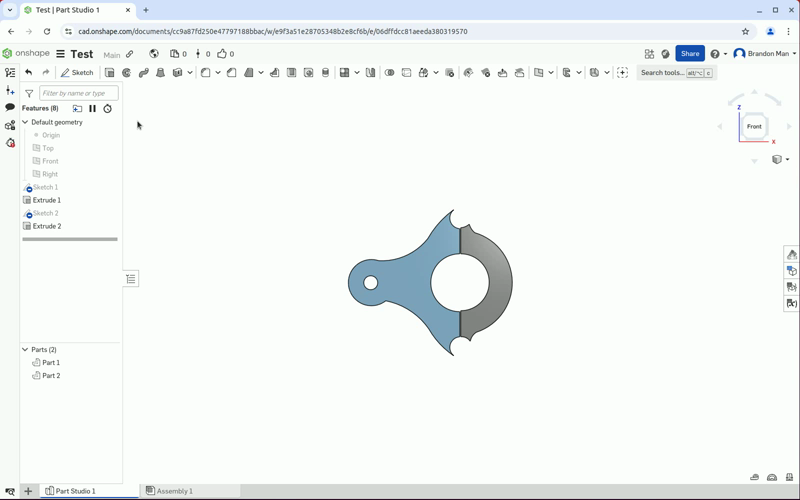
mouse_move(73, 189)
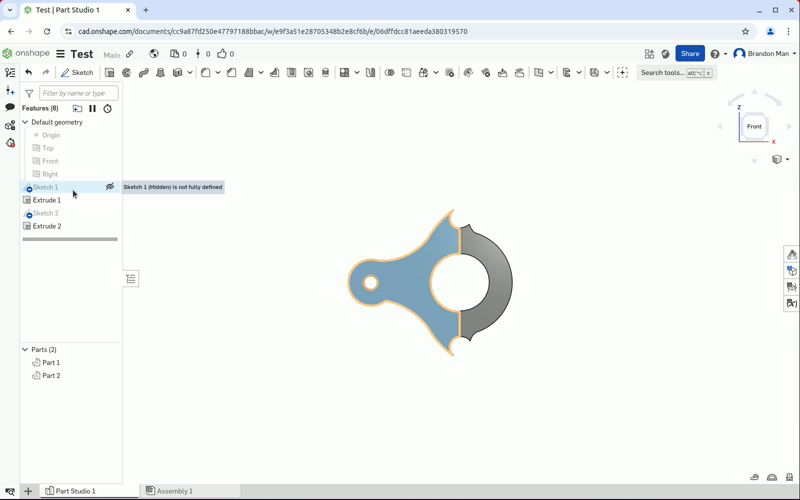
click(73, 189)
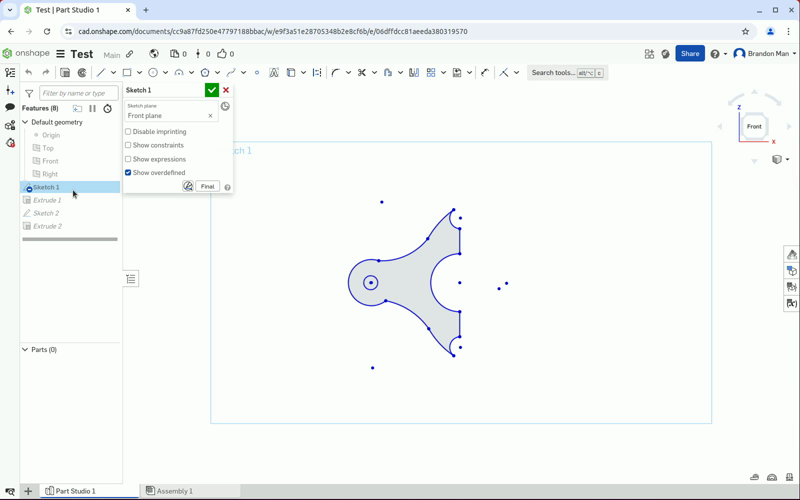
mouse_move(229, 92)
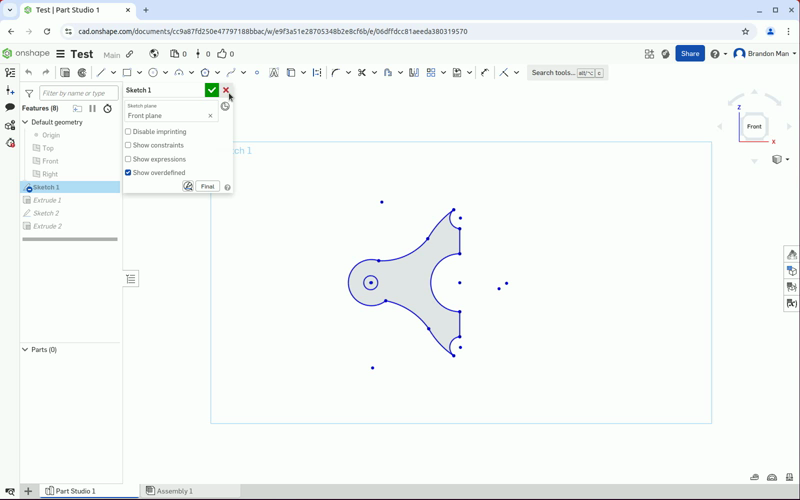
click(229, 92)
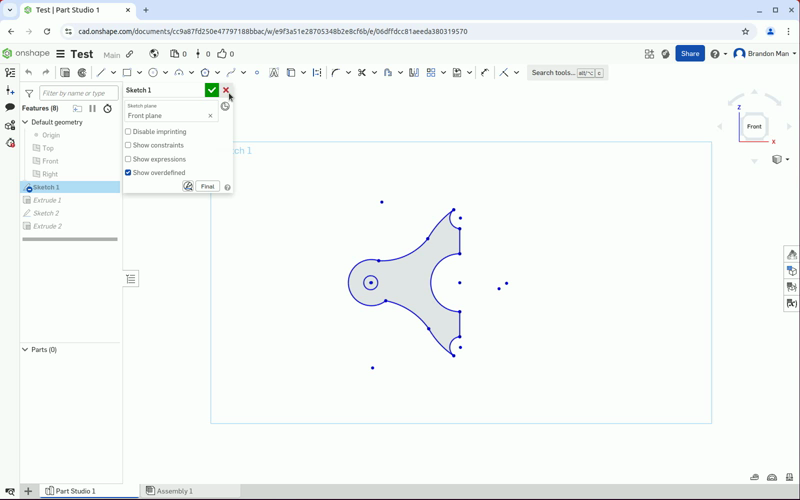
key(shift+s)
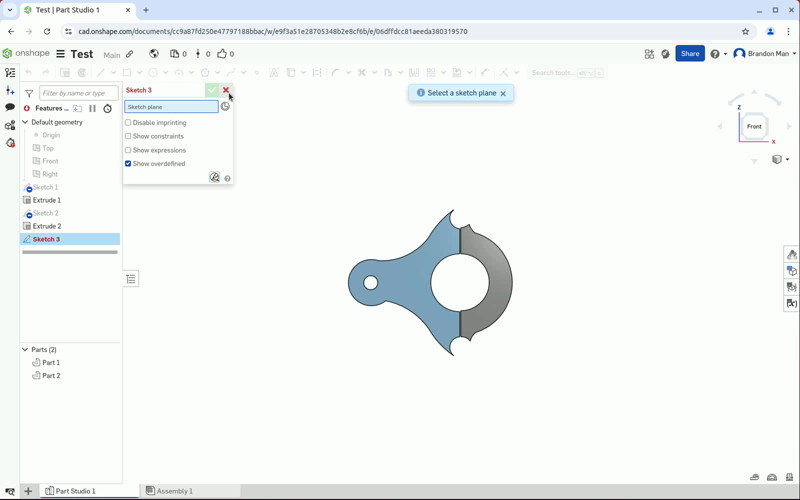
mouse_move(73, 163)
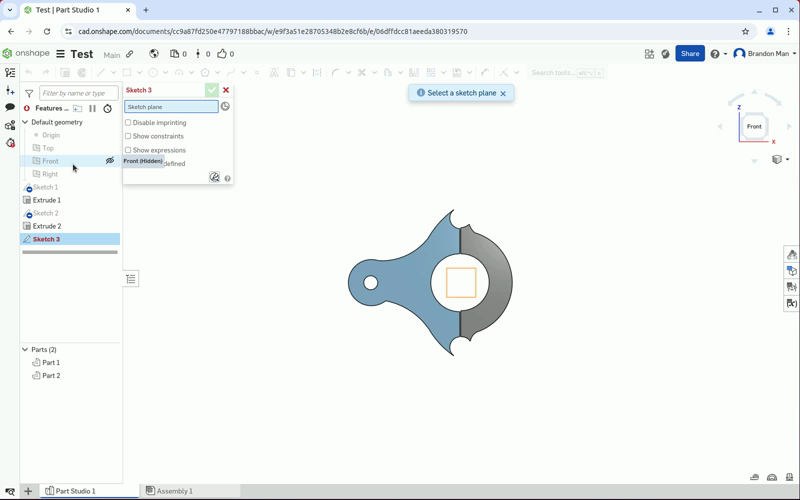
click(73, 163)
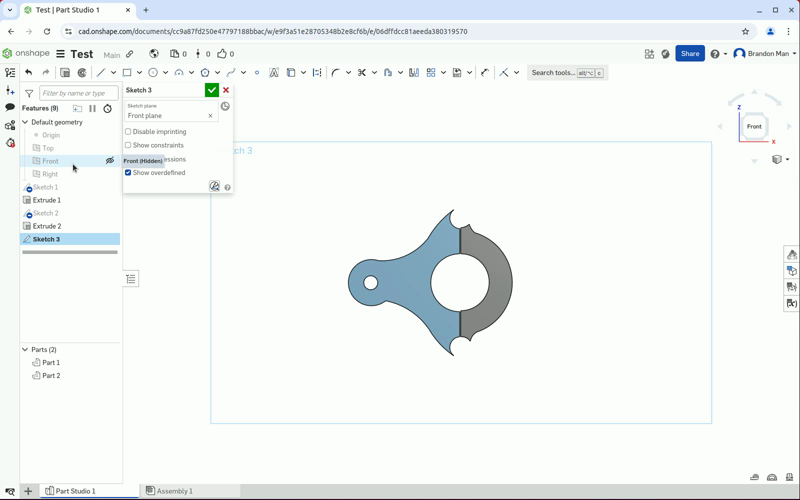
mouse_move(73, 352)
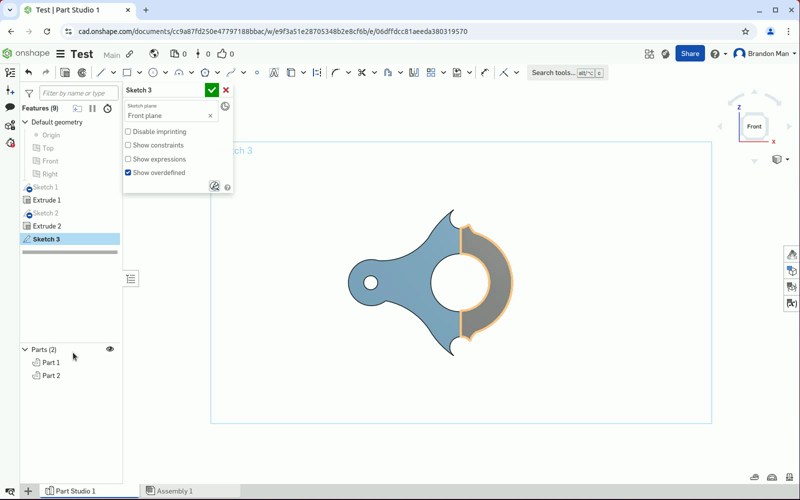
key(y)
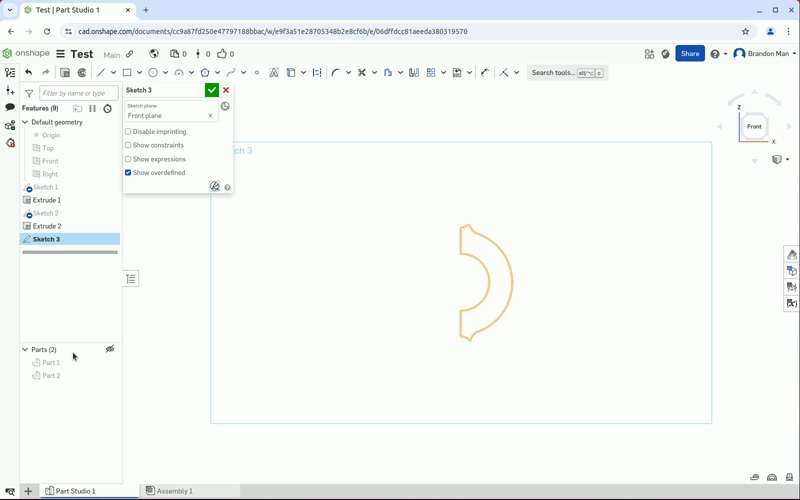
key(c)
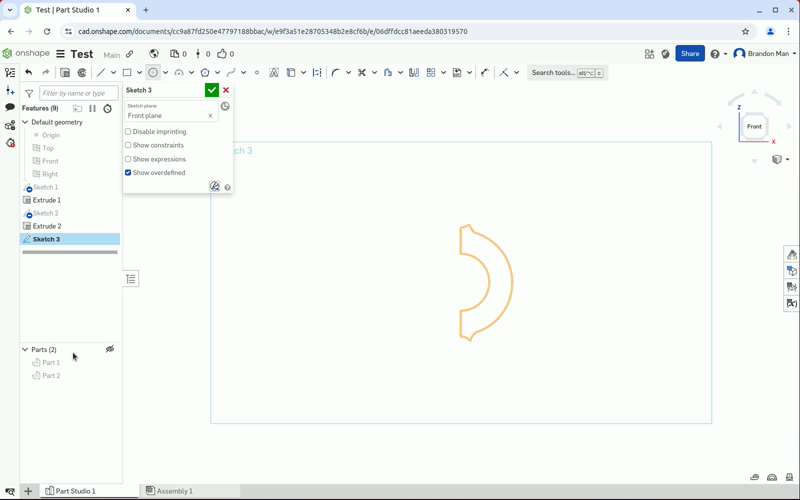
key_down(shift)
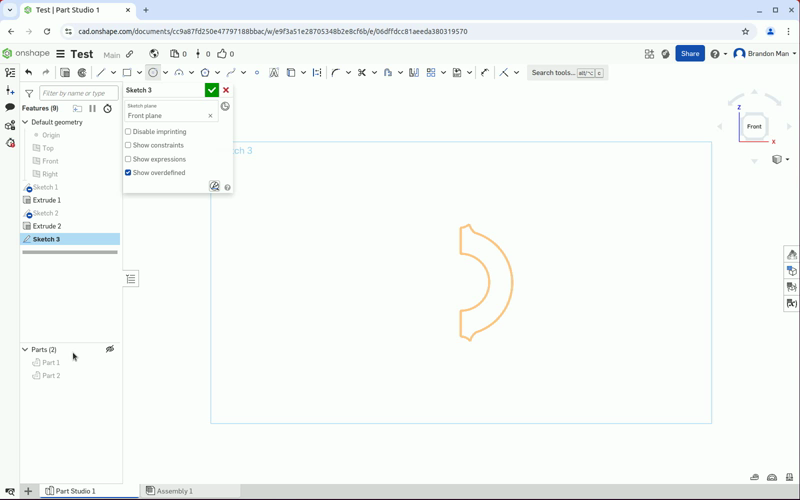
mouse_move(461, 218)
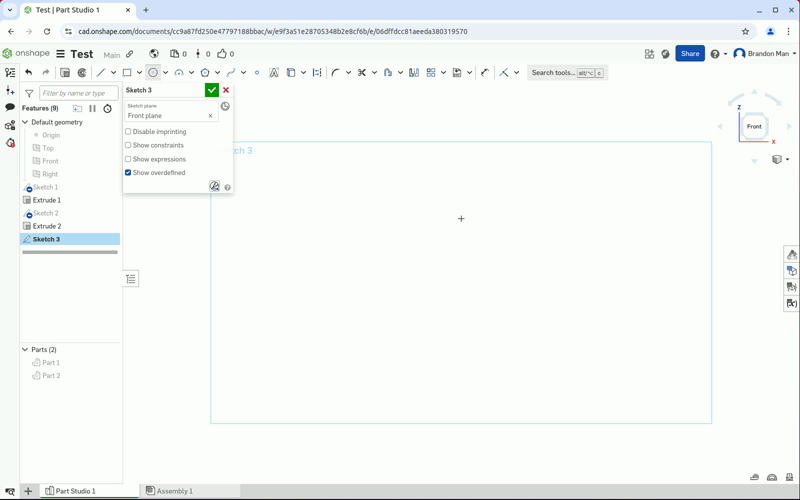
click(461, 218)
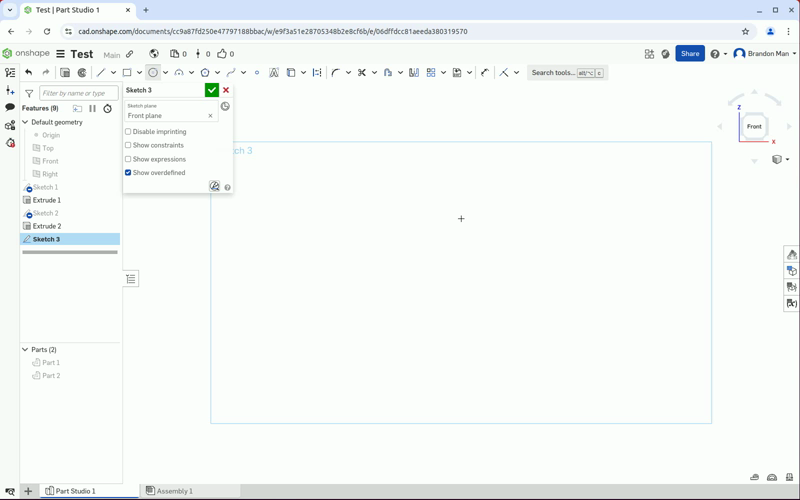
key_up(shift)
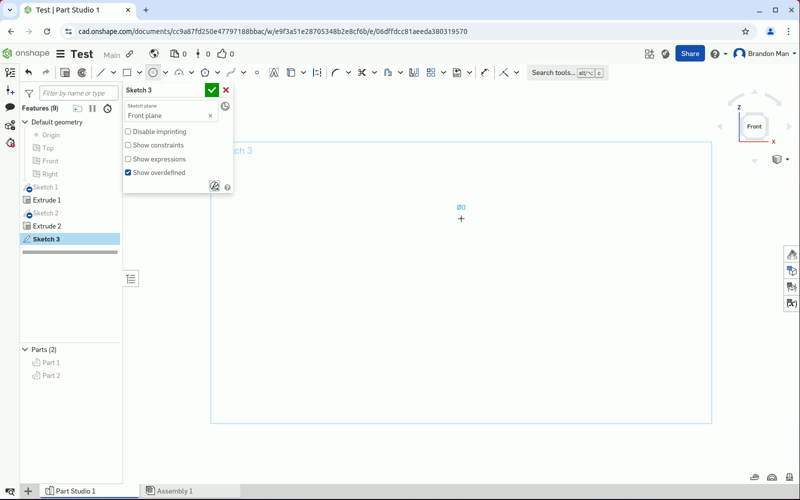
mouse_move(472, 218)
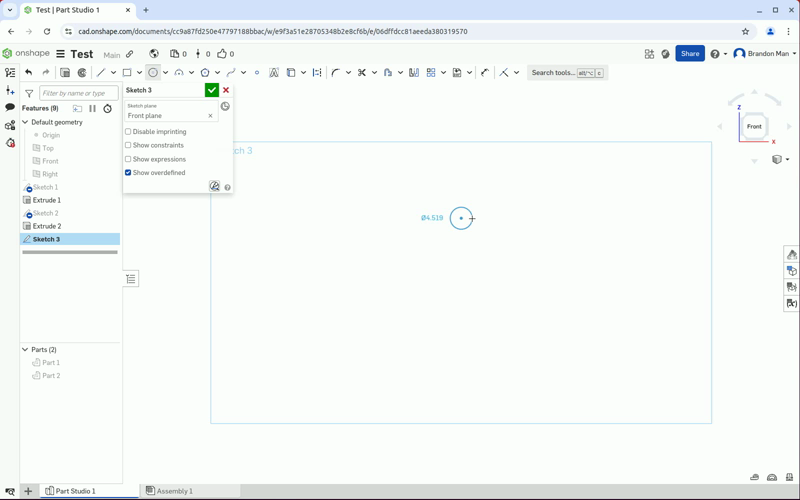
click(472, 218)
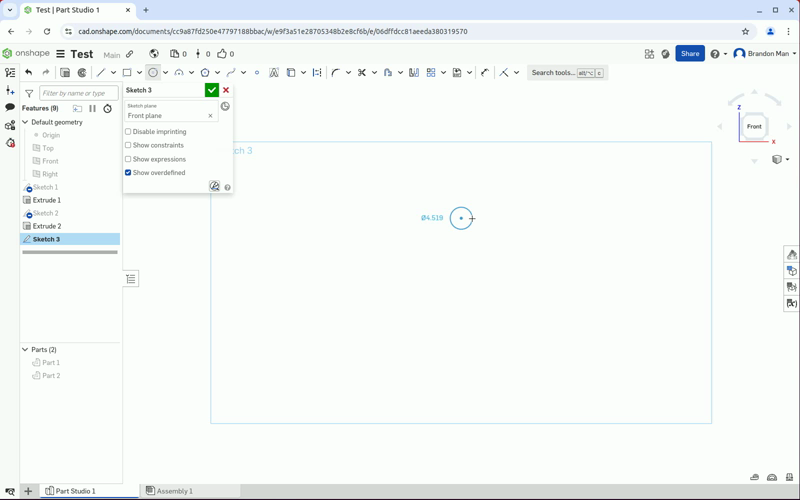
key(esc)
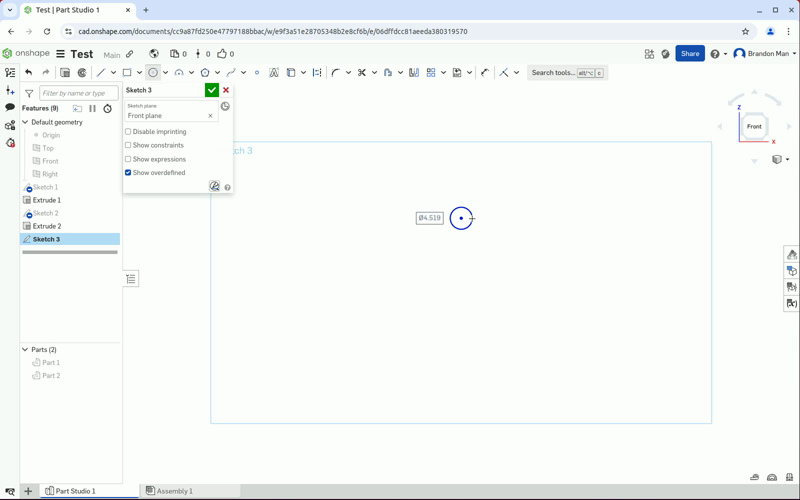
key(c)
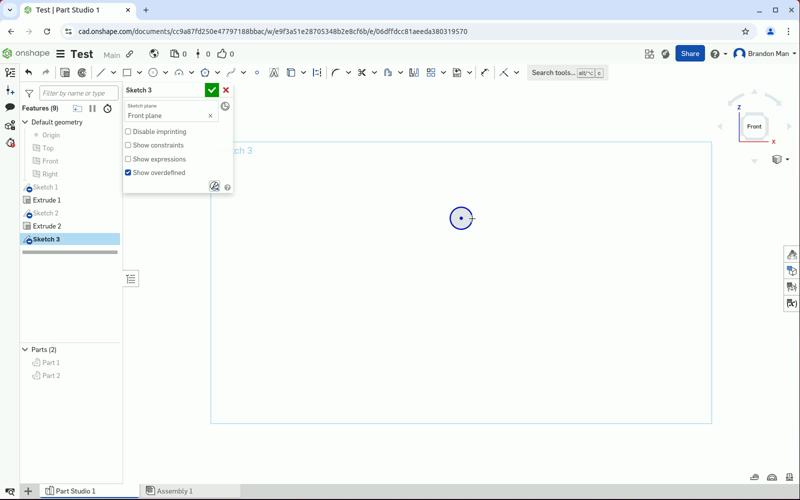
key_down(shift)
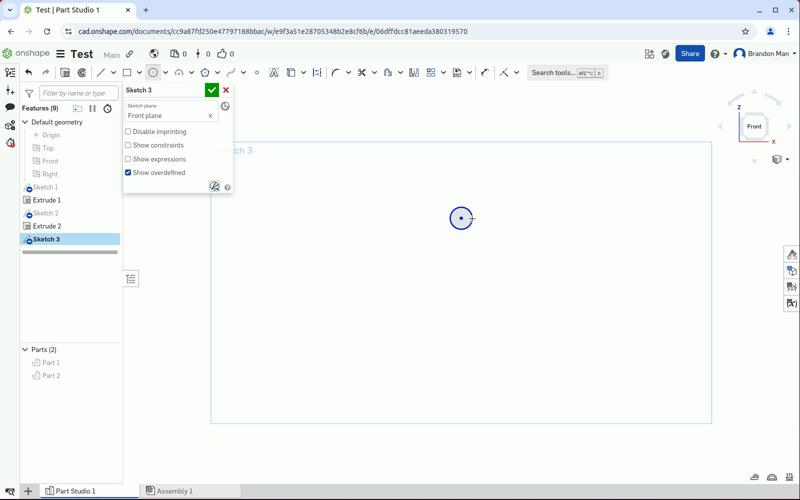
mouse_move(461, 218)
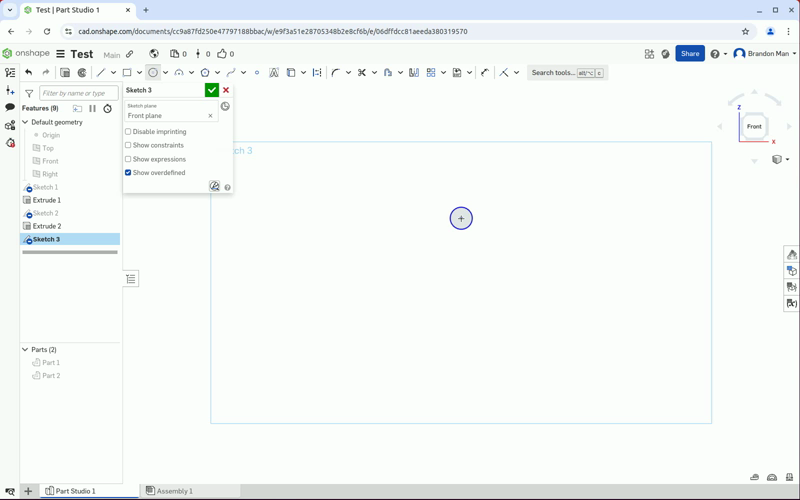
click(461, 218)
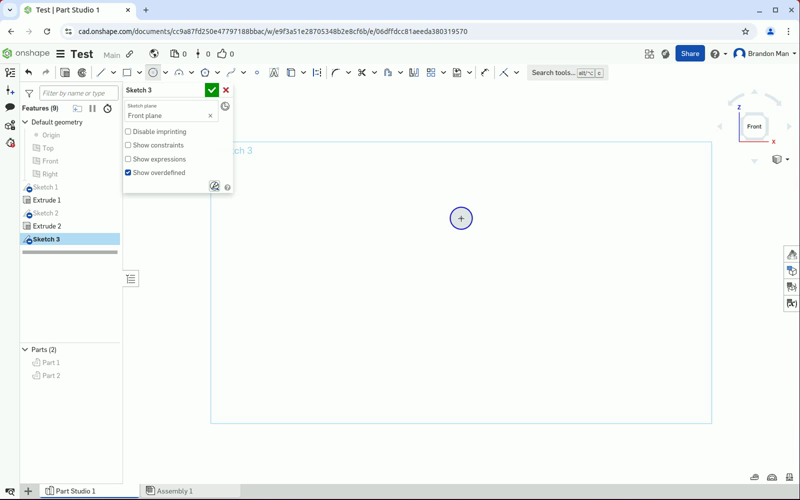
key_up(shift)
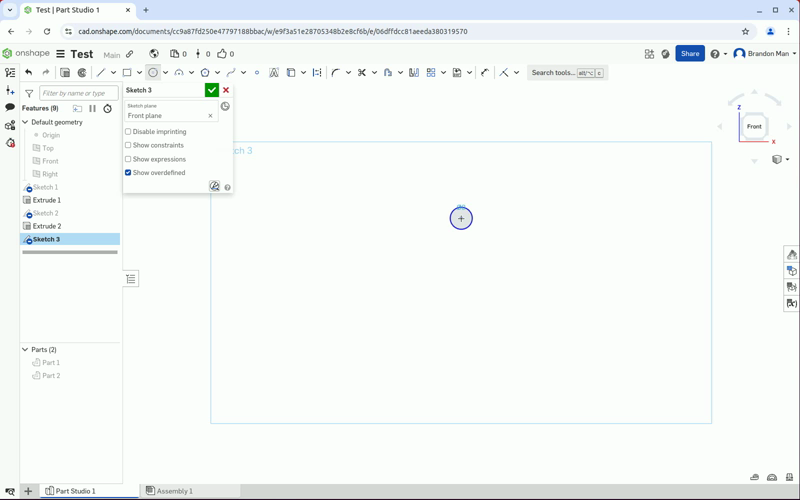
mouse_move(469, 218)
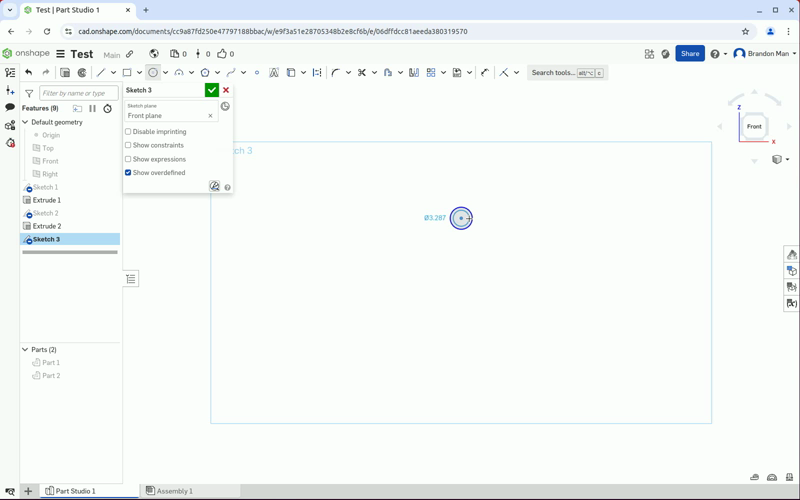
scroll(6)
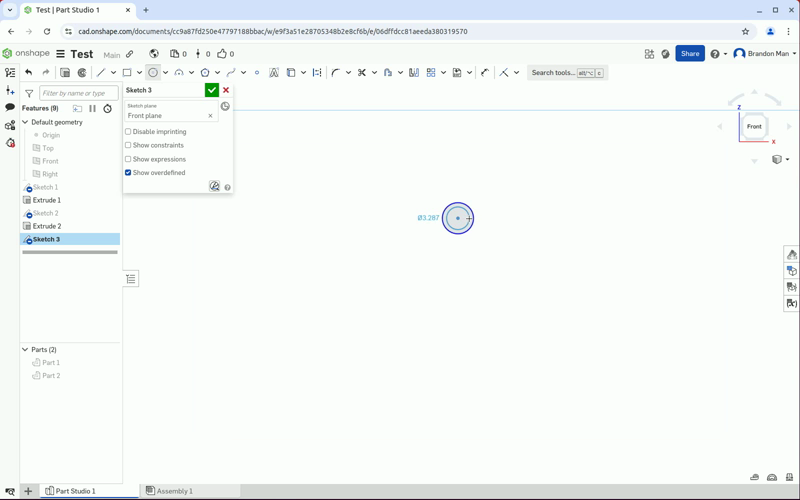
scroll(6)
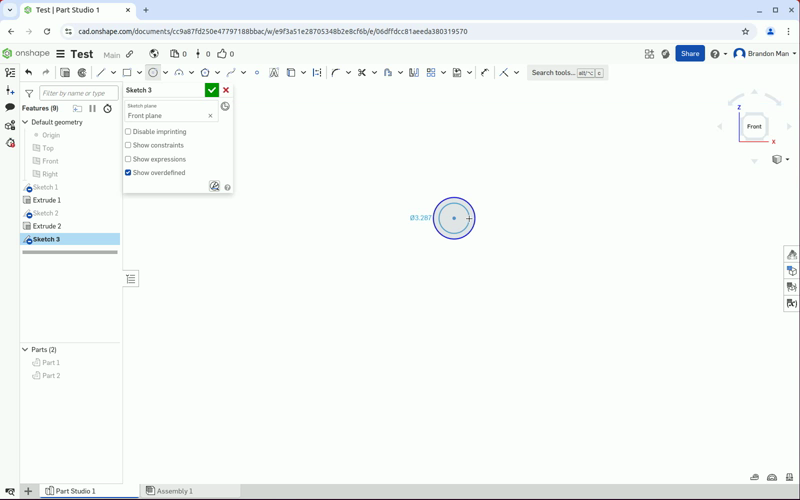
scroll(6)
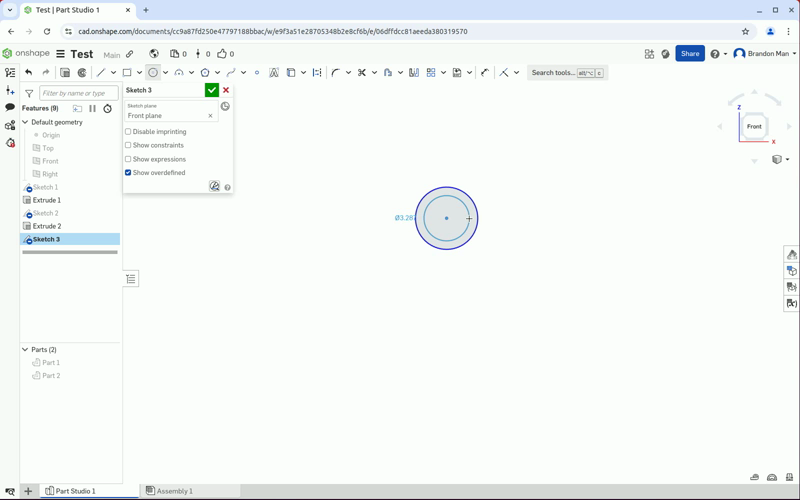
scroll(6)
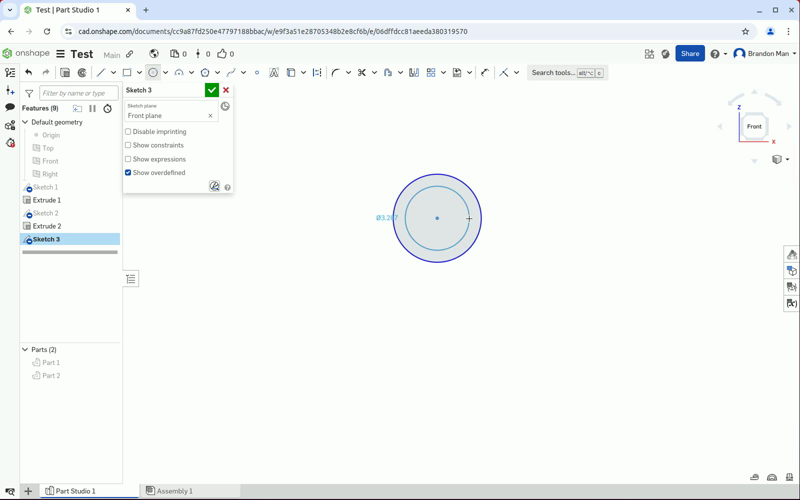
scroll(6)
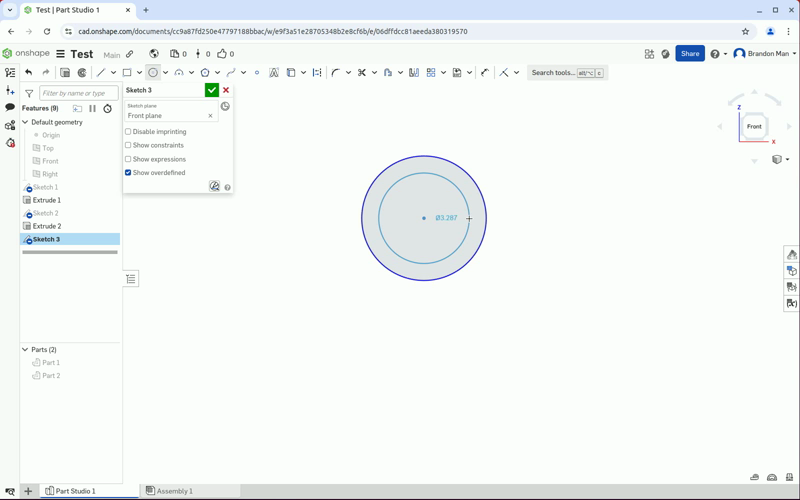
scroll(6)
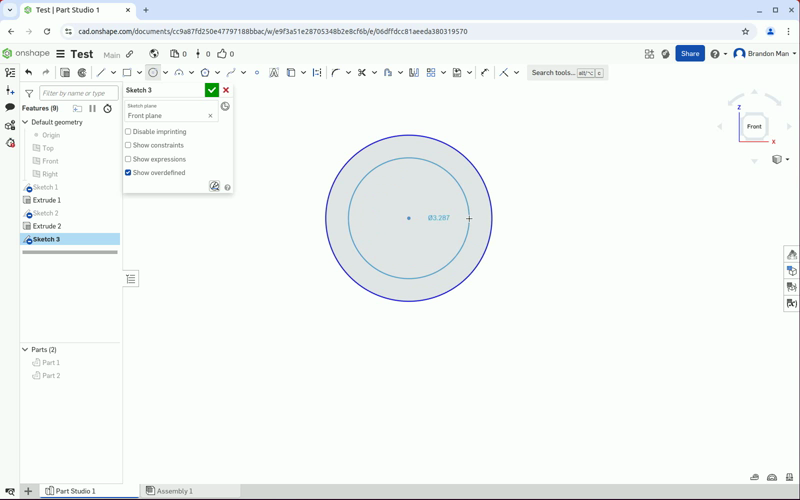
scroll(6)
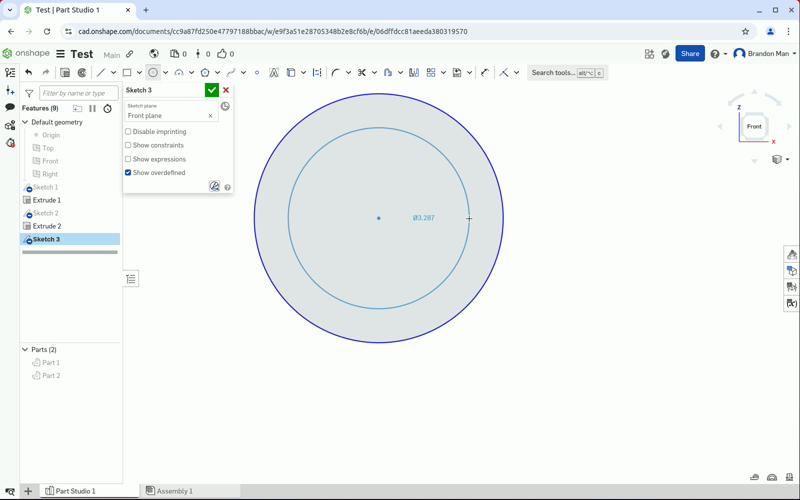
click(469, 218)
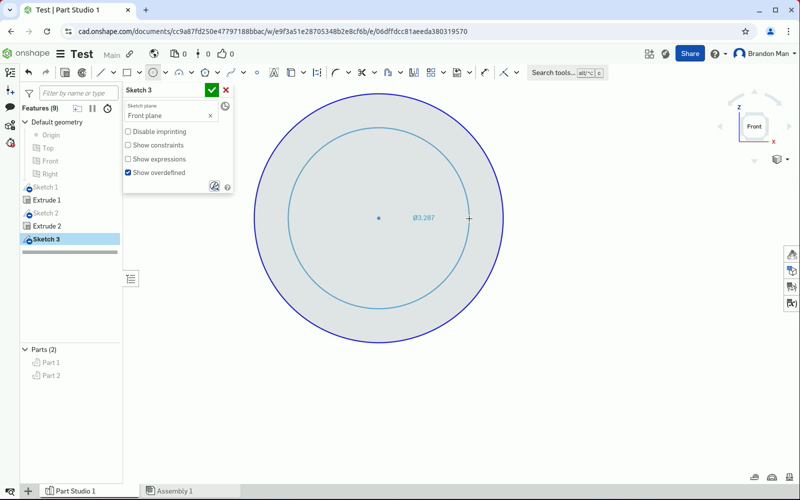
scroll(-6)
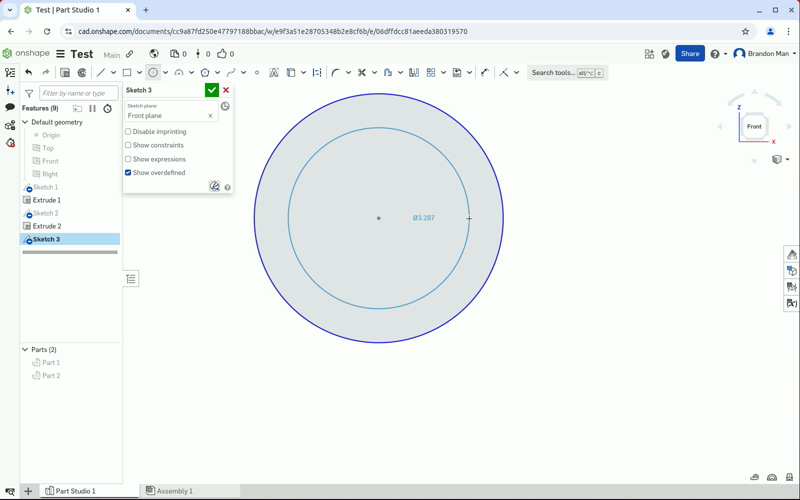
scroll(-6)
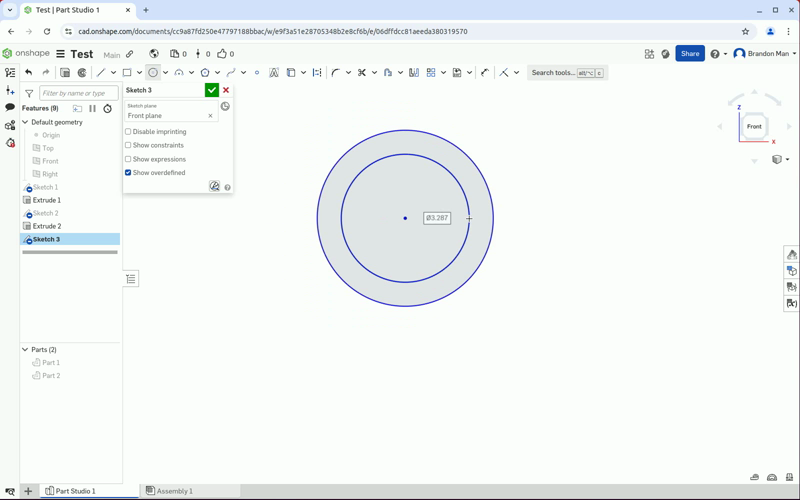
scroll(-6)
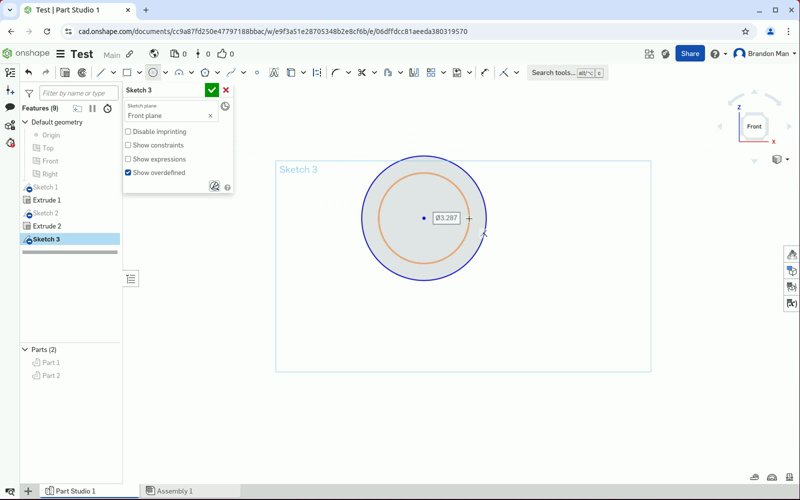
scroll(-6)
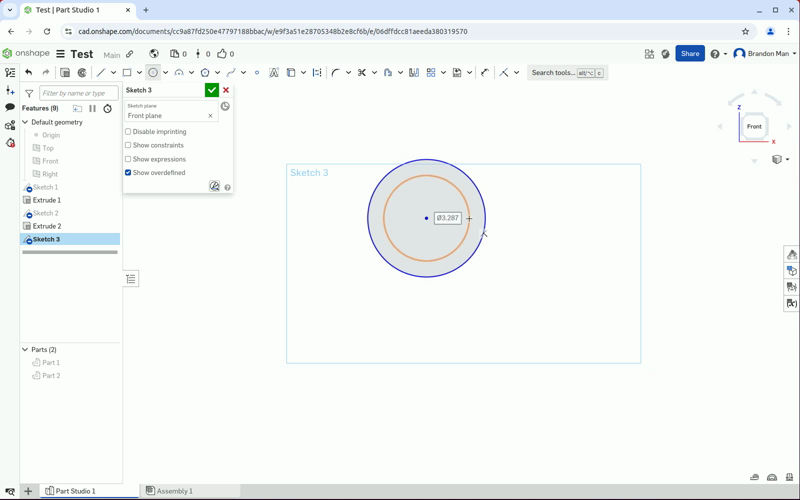
scroll(-6)
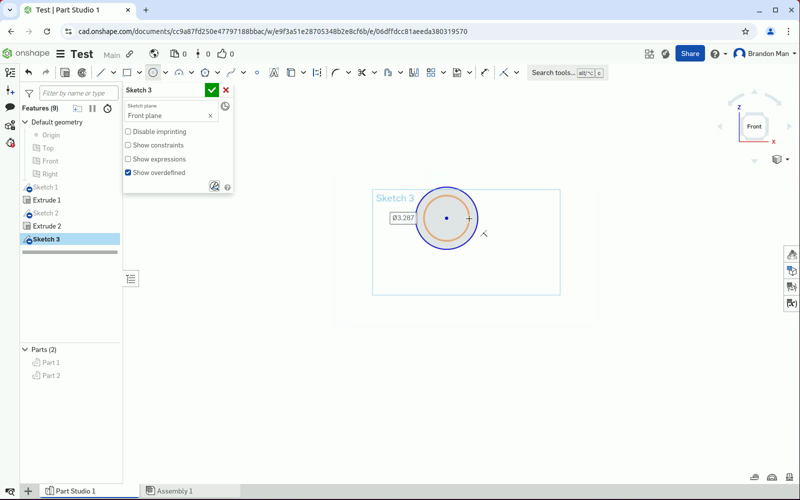
scroll(-6)
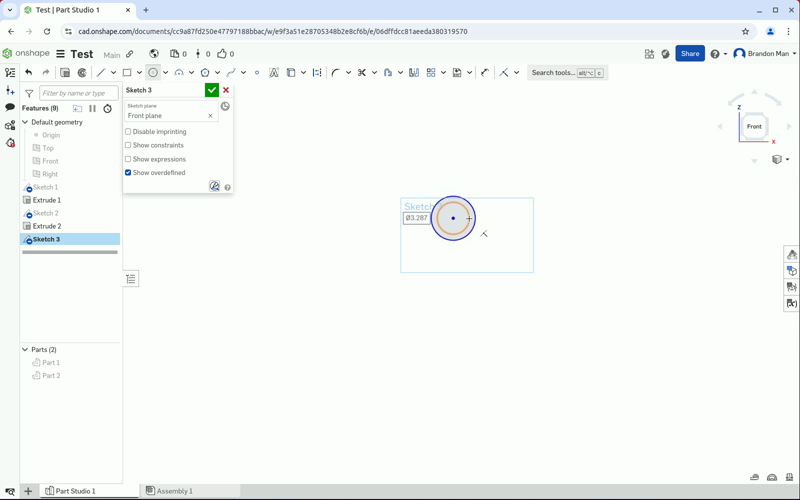
scroll(-6)
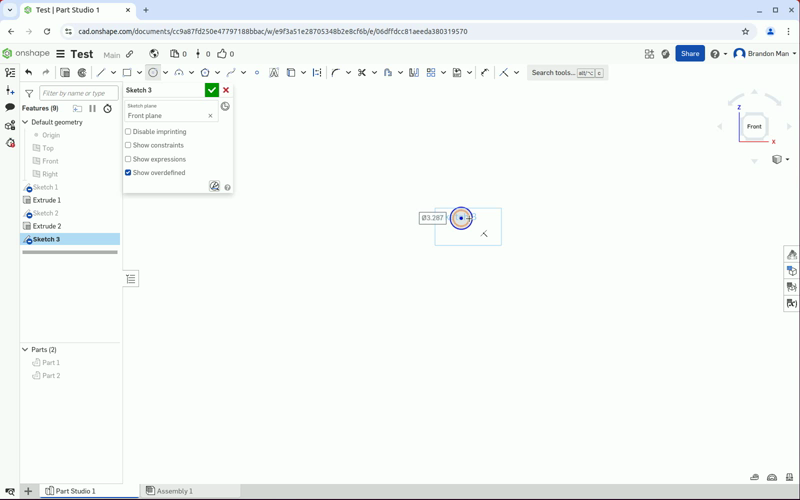
key(esc)
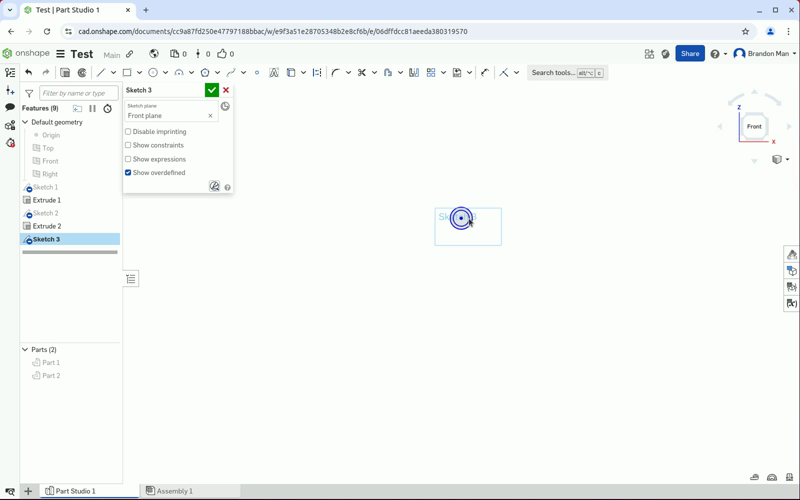
mouse_move(462, 226)
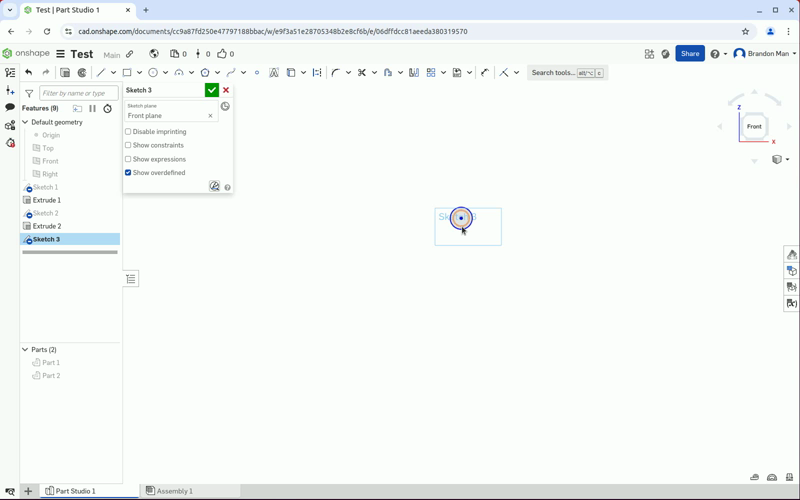
scroll(6)
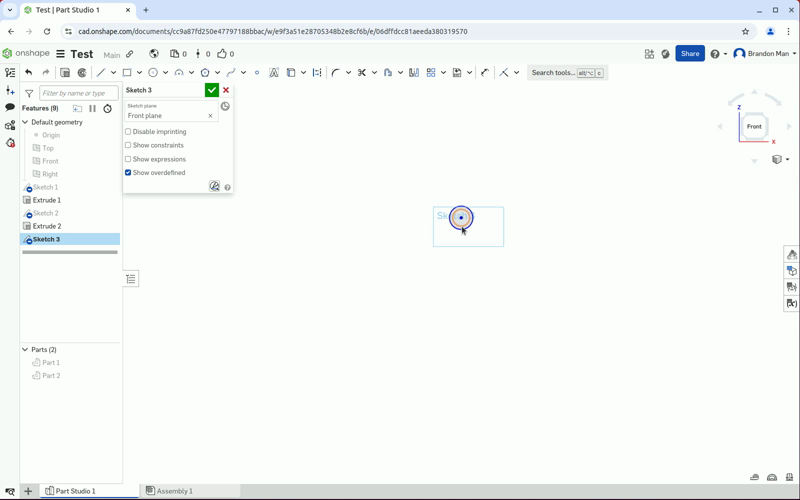
scroll(6)
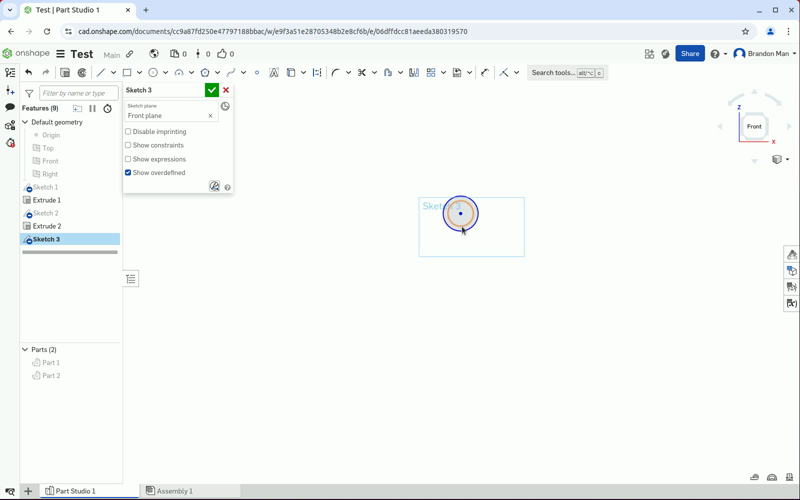
scroll(6)
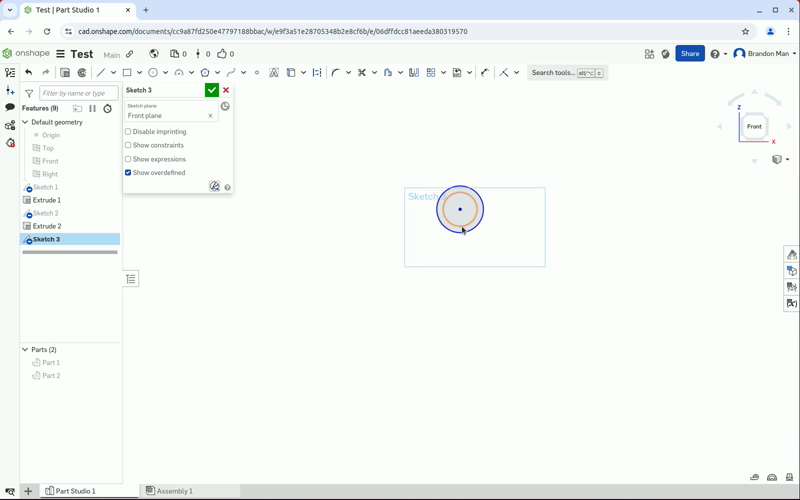
scroll(6)
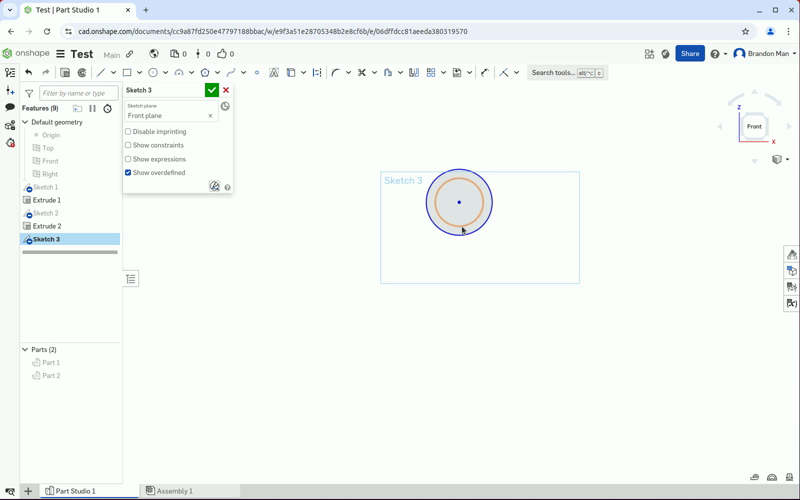
scroll(6)
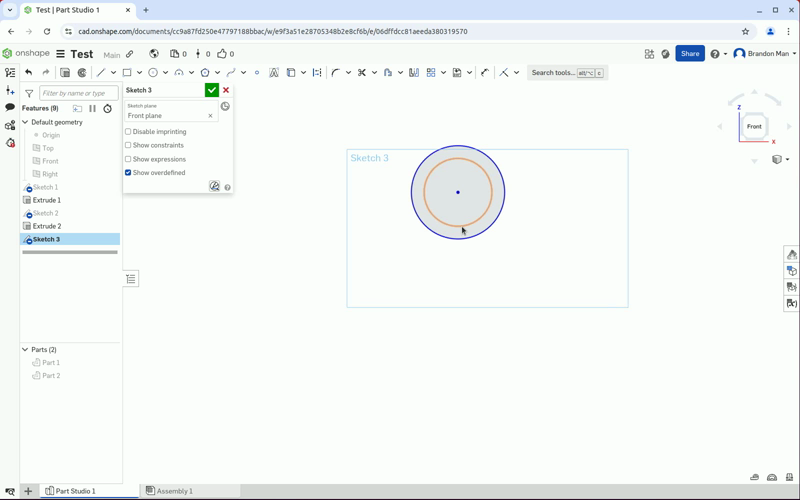
scroll(6)
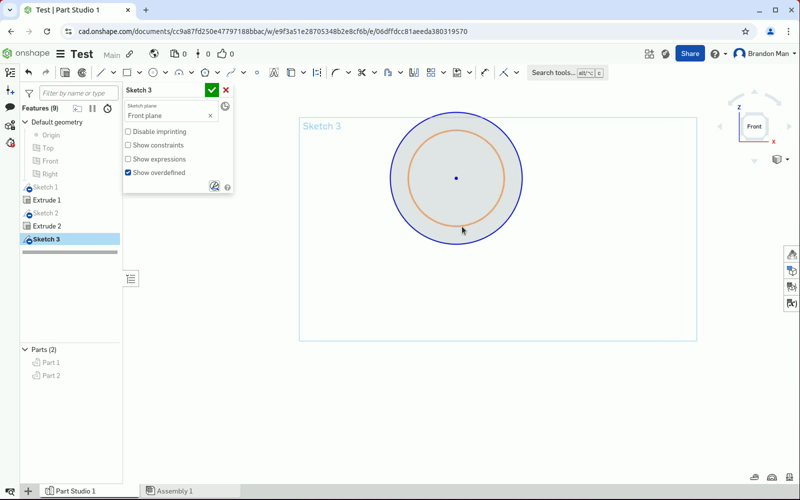
scroll(6)
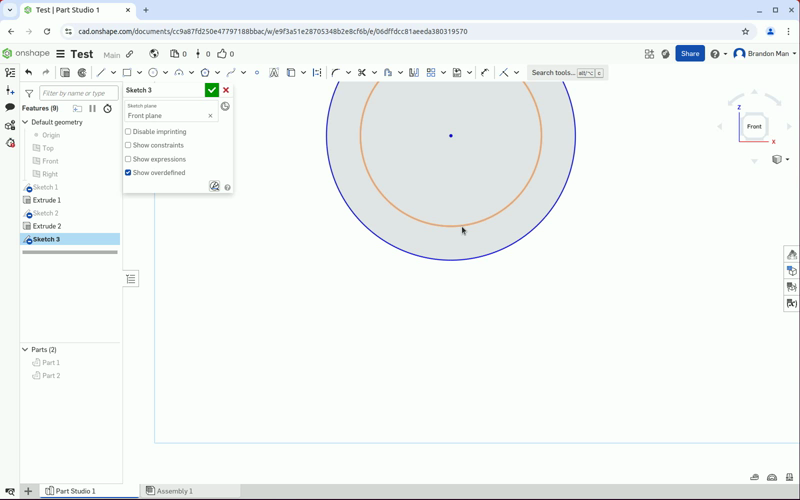
click(462, 226)
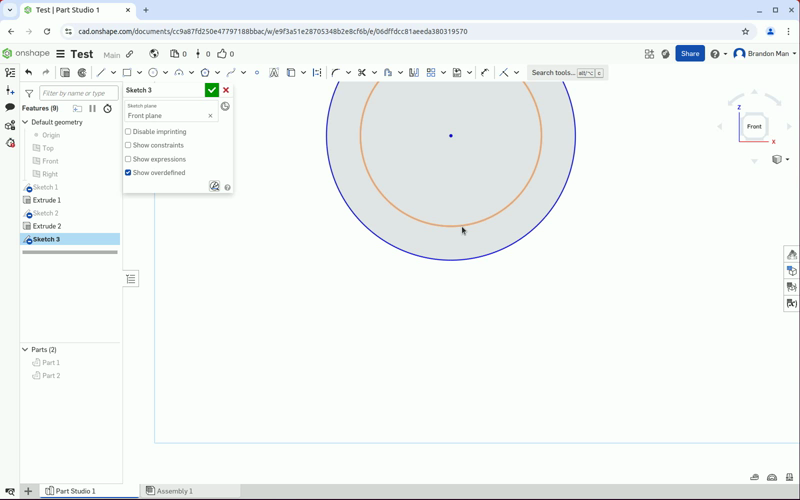
scroll(-6)
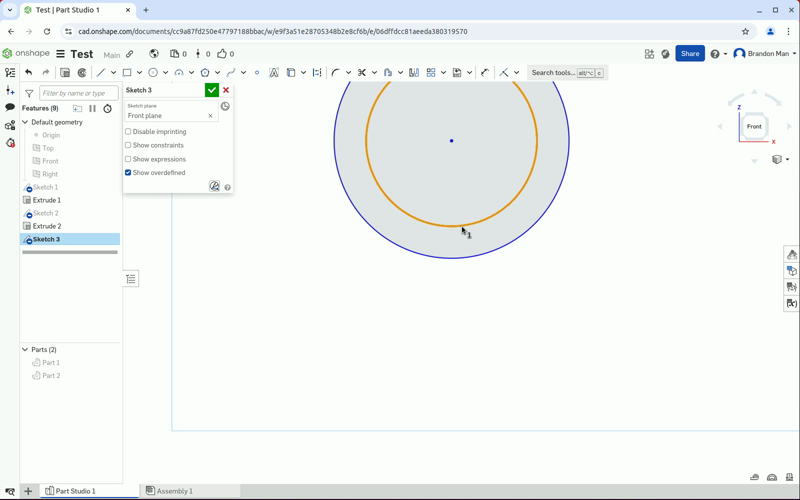
scroll(-6)
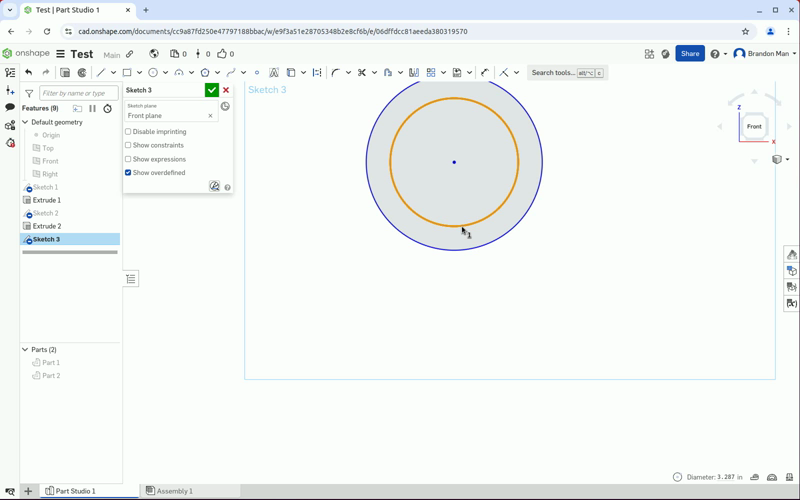
scroll(-6)
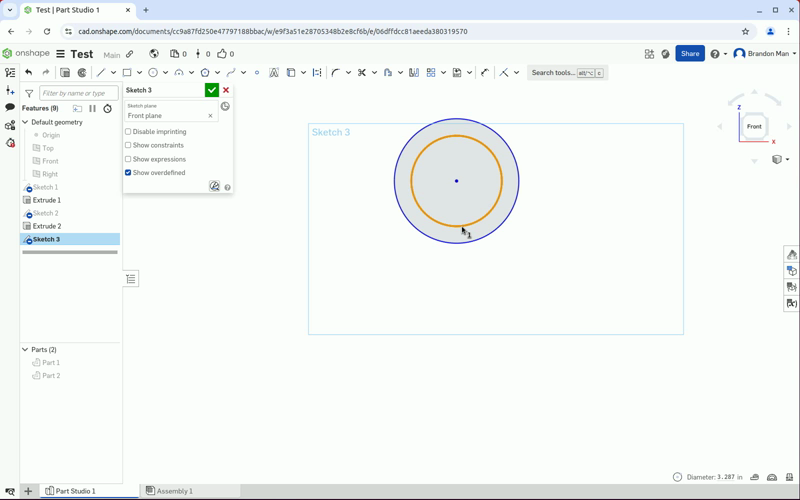
scroll(-6)
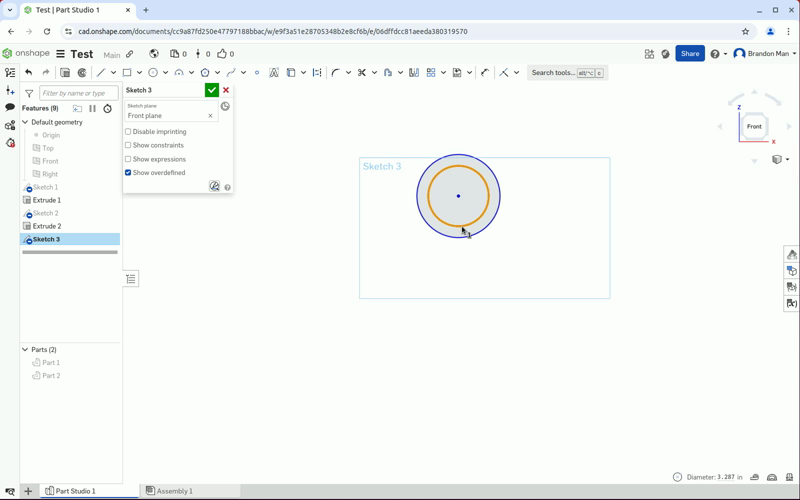
scroll(-6)
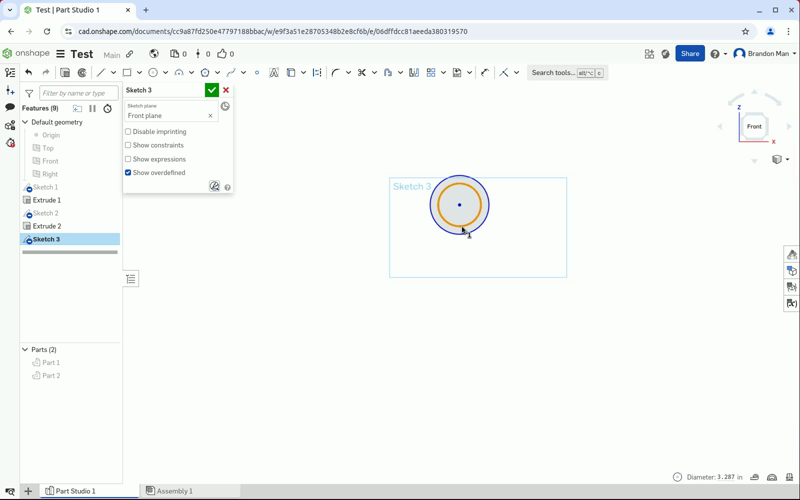
scroll(-6)
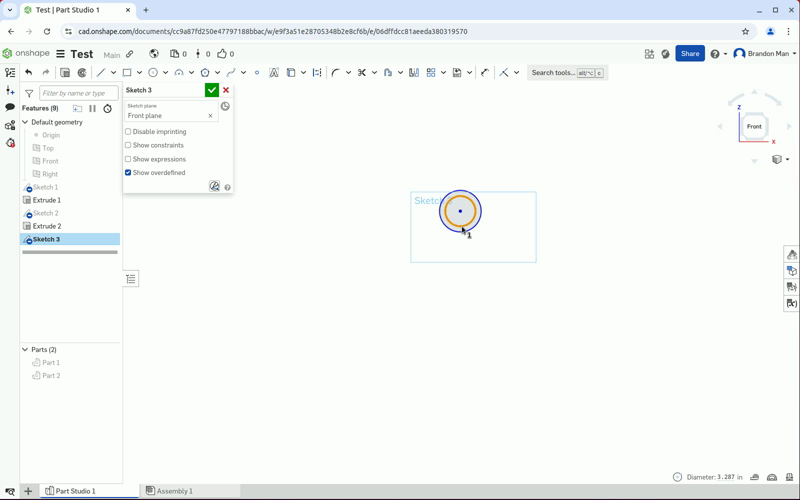
scroll(-6)
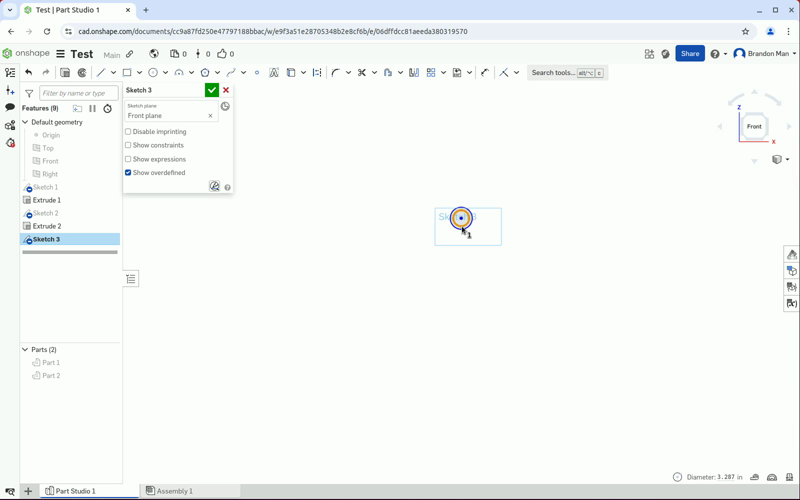
mouse_move(73, 352)
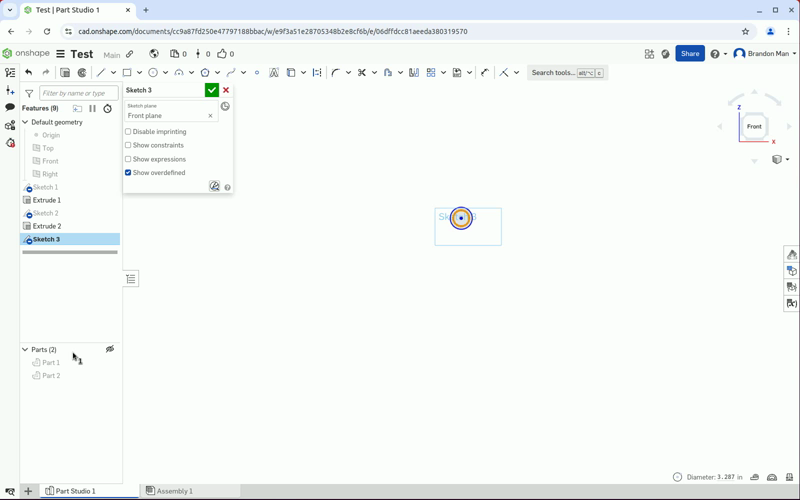
key(shift+y)
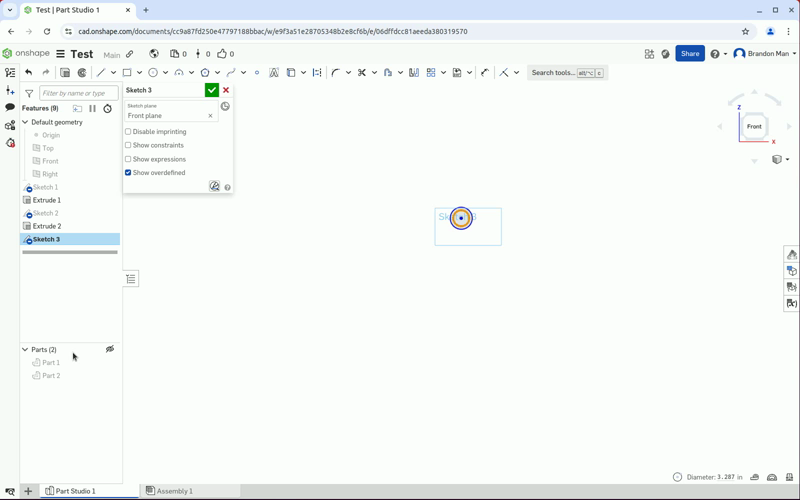
key(shift+e)
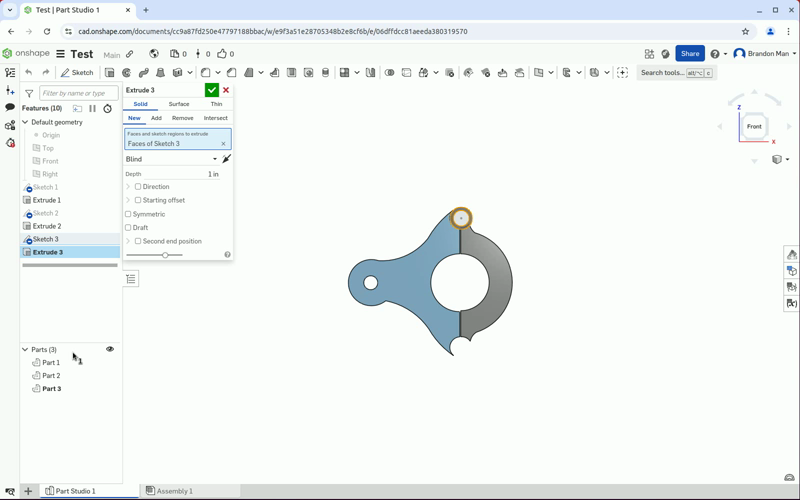
mouse_move(143, 106)
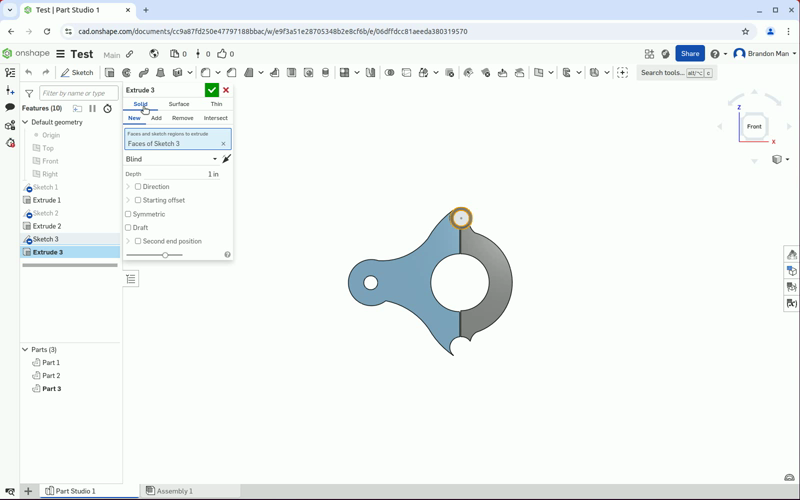
click(143, 106)
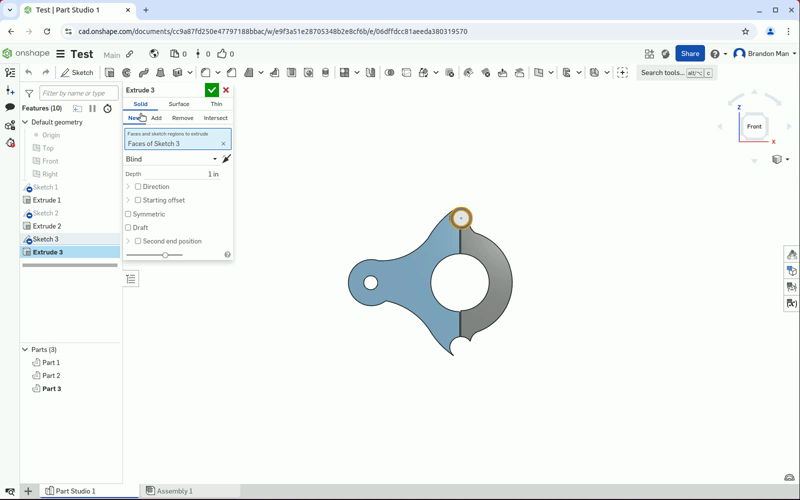
mouse_move(137, 120)
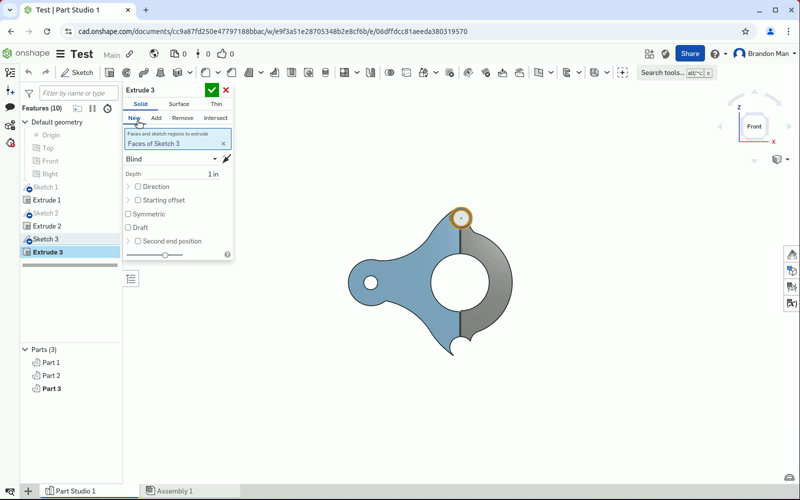
click(137, 120)
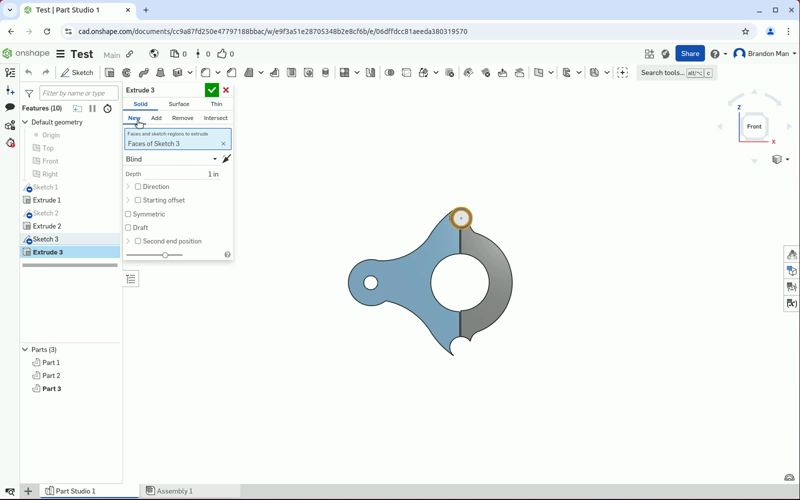
key(tab, 4)
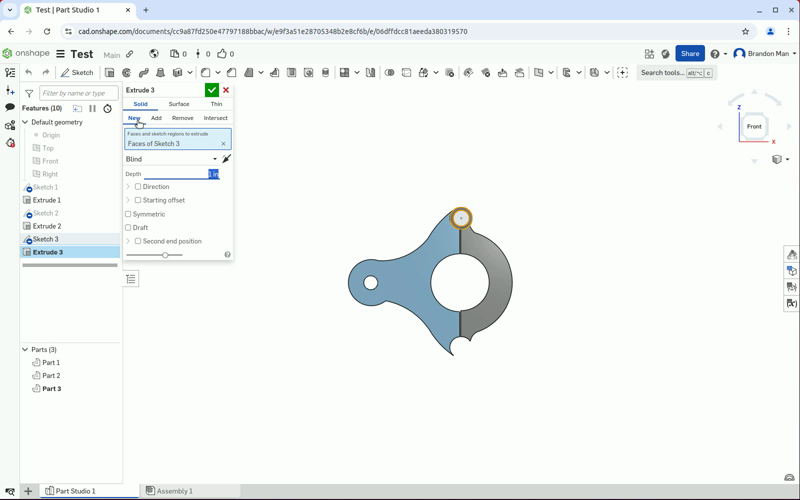
text(-0.241)
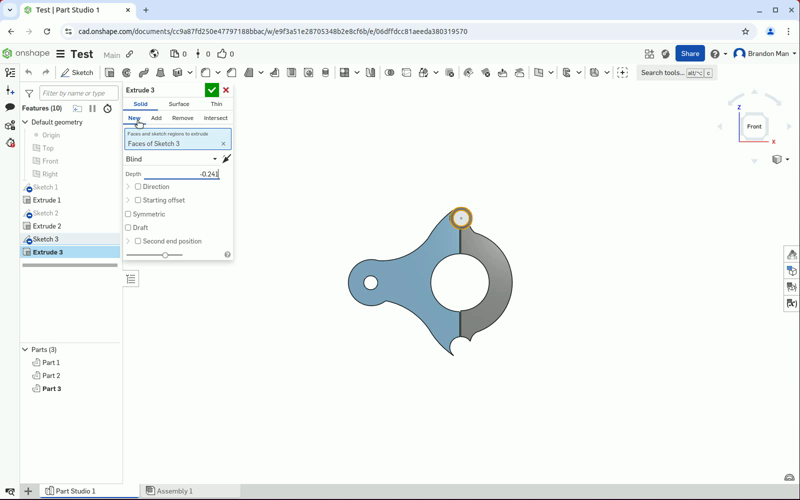
key(enter)
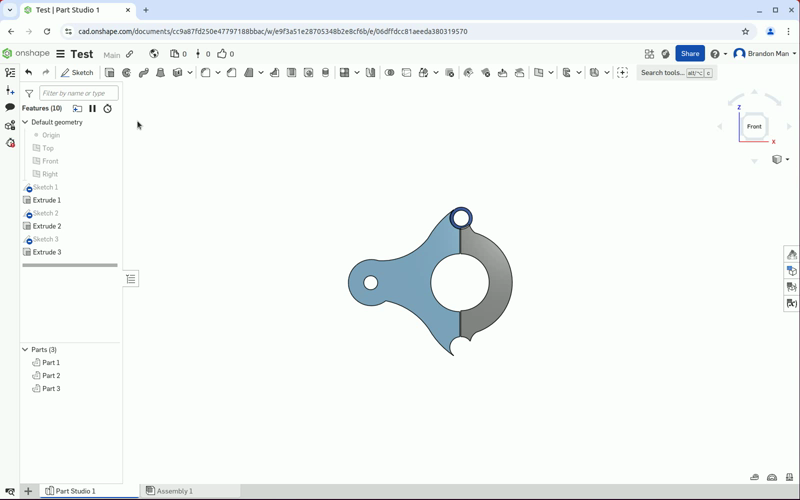
key(shift+h)
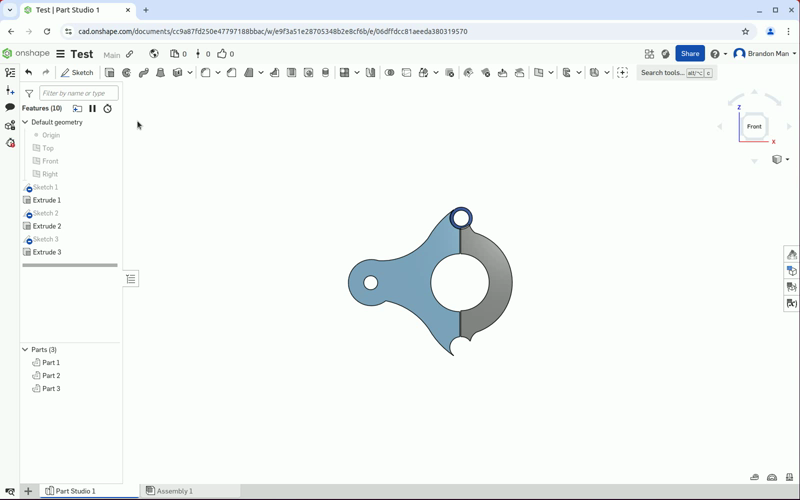
key(shift+h)
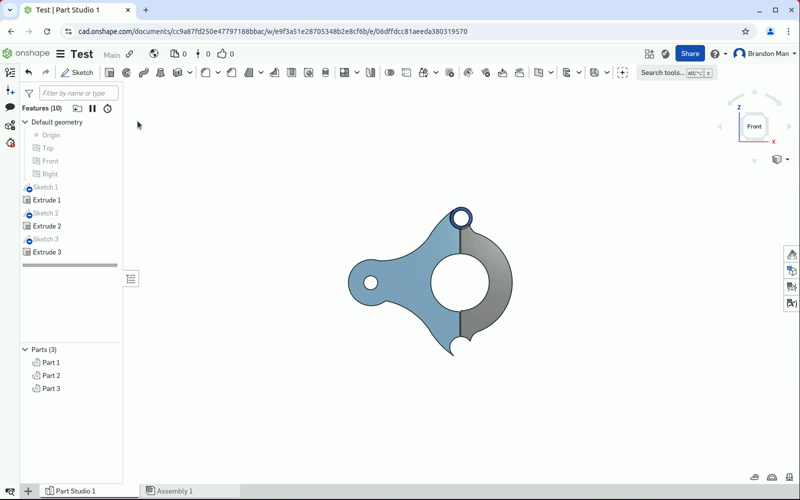
mouse_move(73, 189)
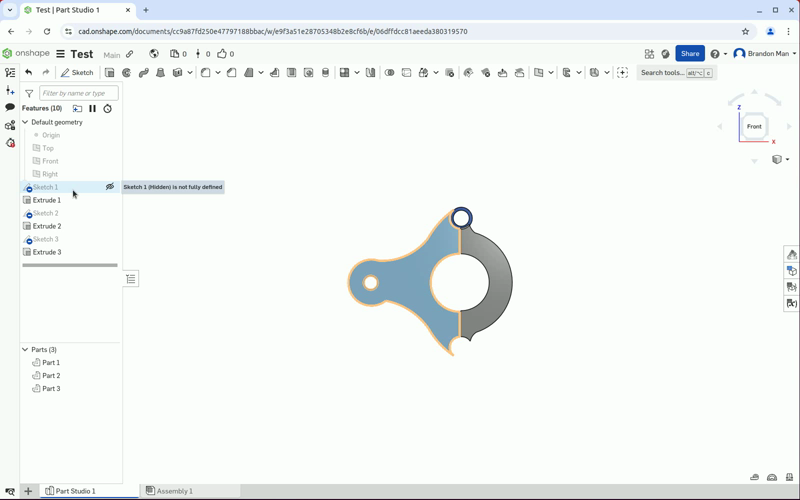
click(73, 189)
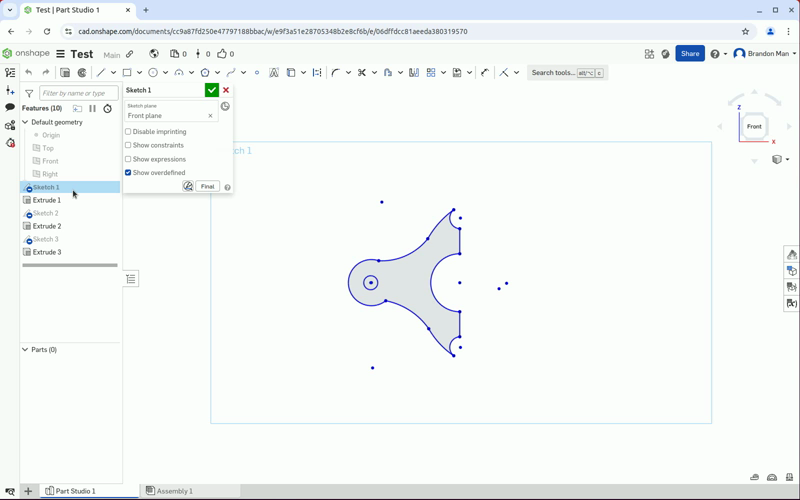
mouse_move(229, 92)
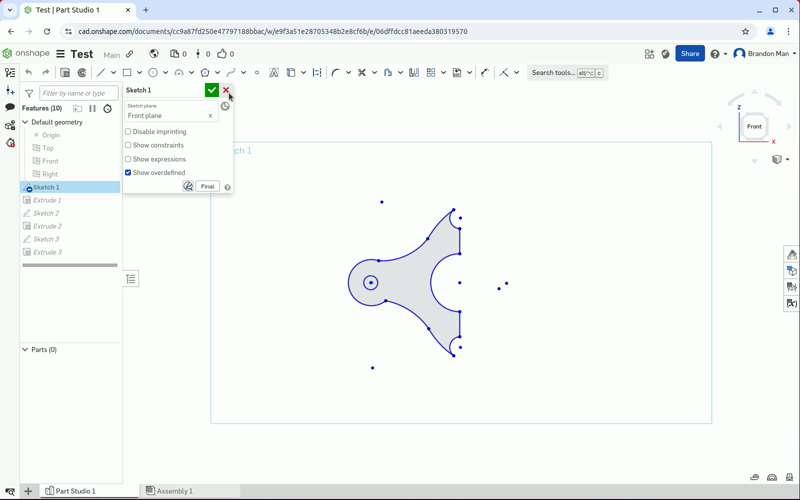
click(229, 92)
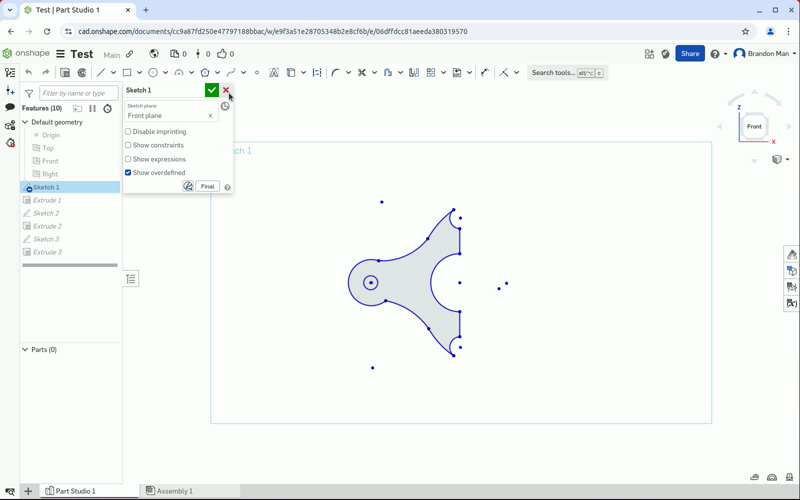
key(shift+s)
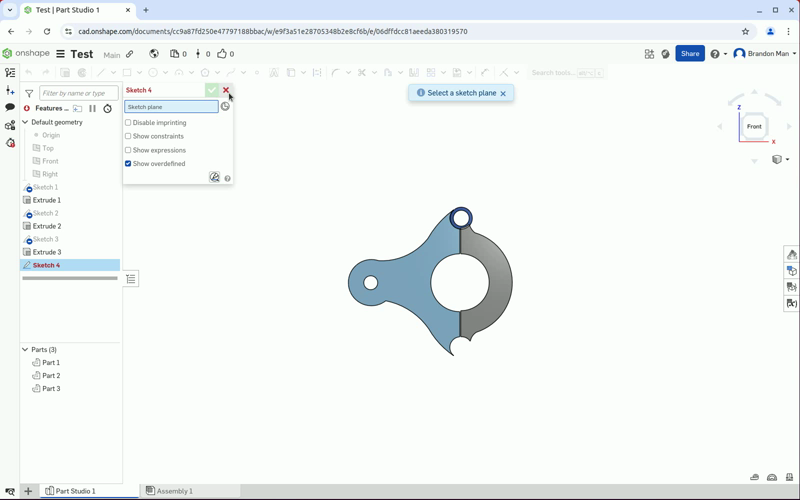
mouse_move(73, 163)
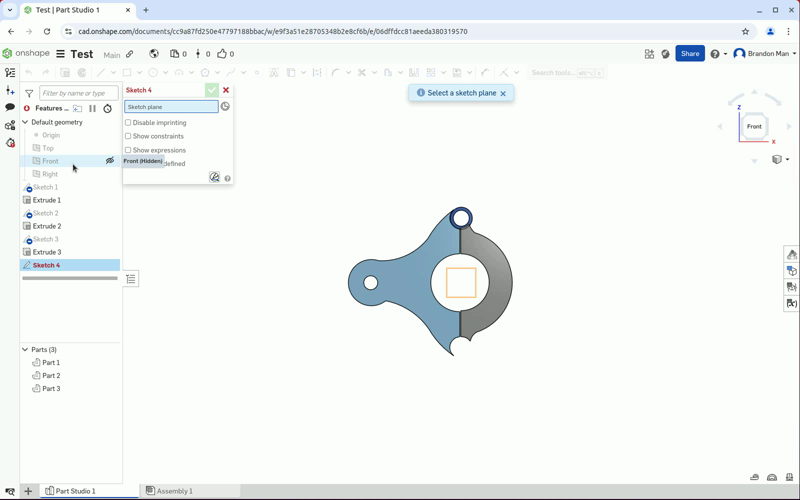
click(73, 163)
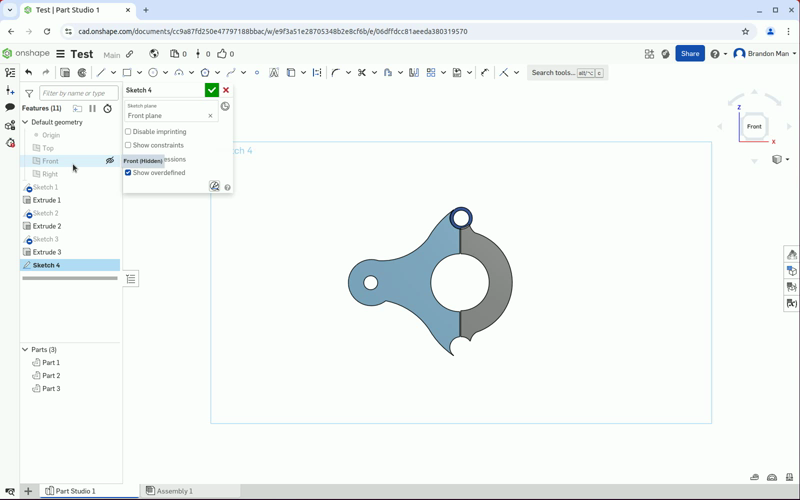
mouse_move(73, 352)
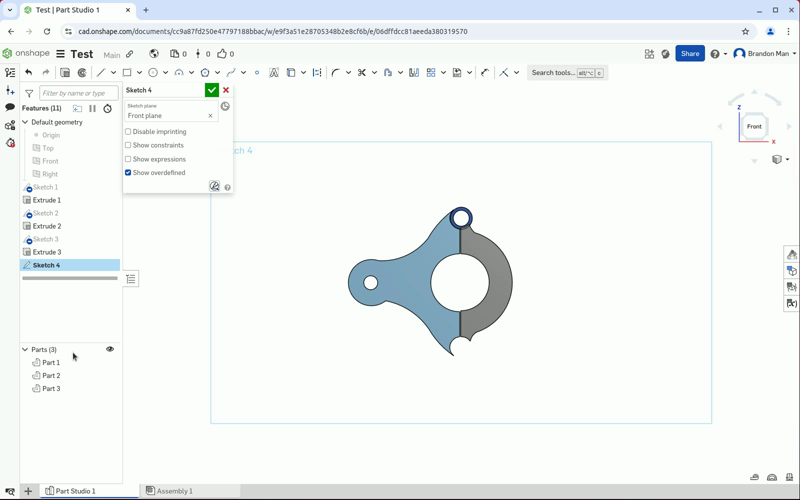
key(y)
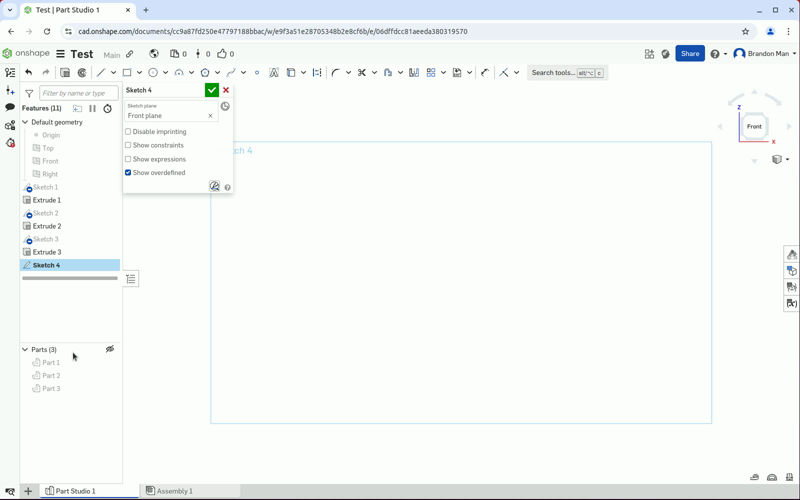
key(c)
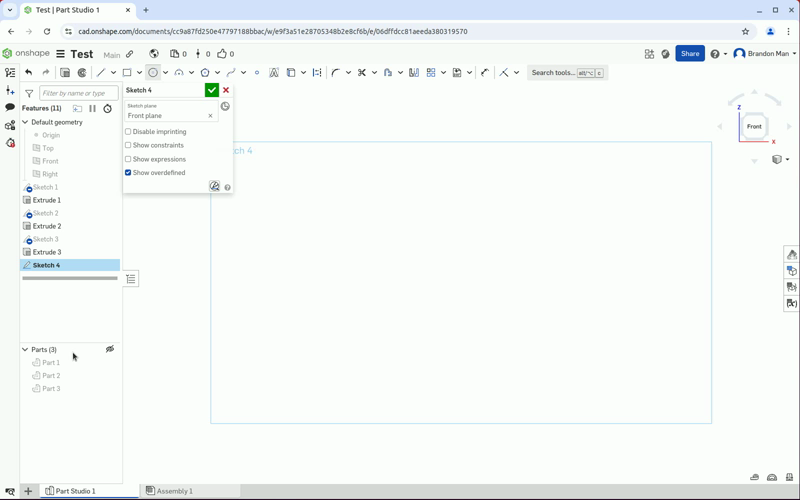
key_down(shift)
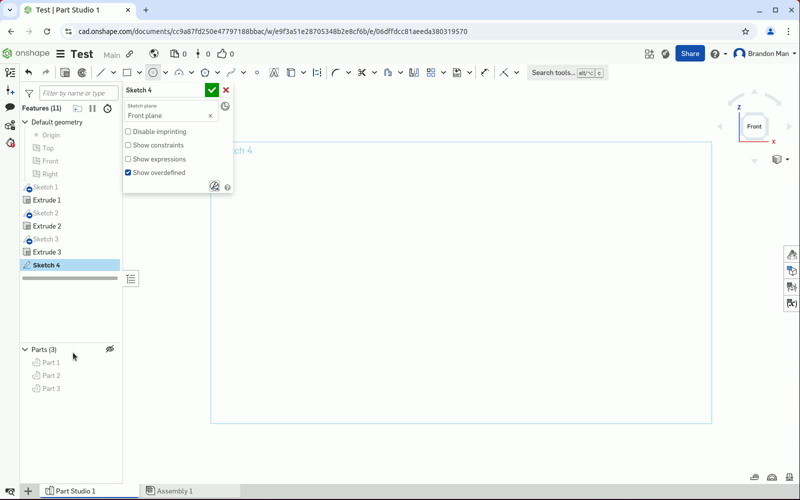
mouse_move(461, 347)
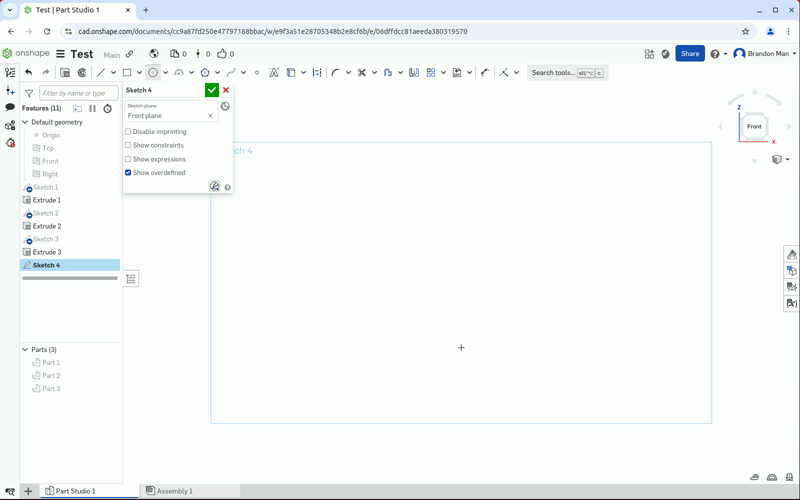
click(461, 347)
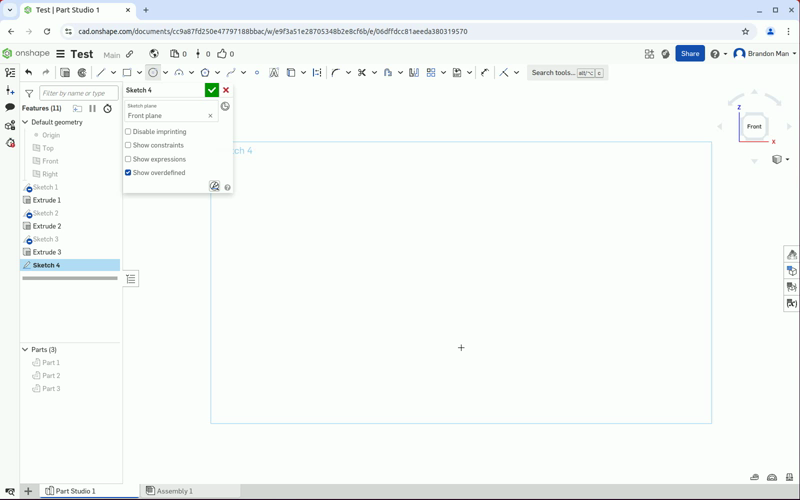
key_up(shift)
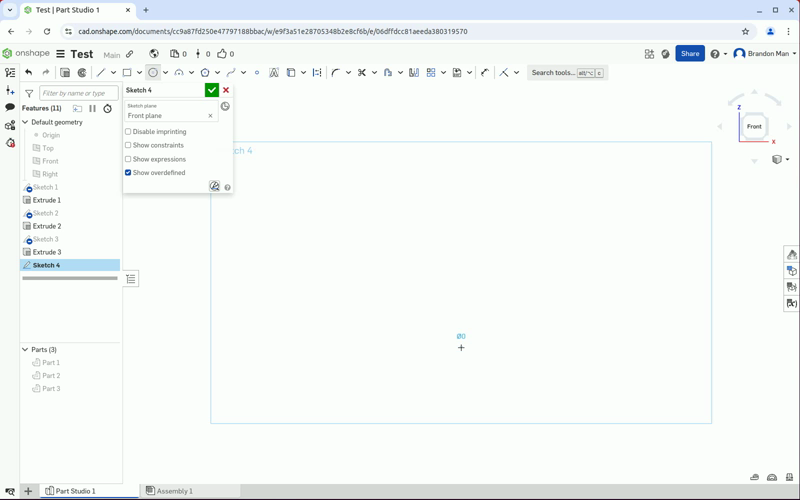
mouse_move(472, 347)
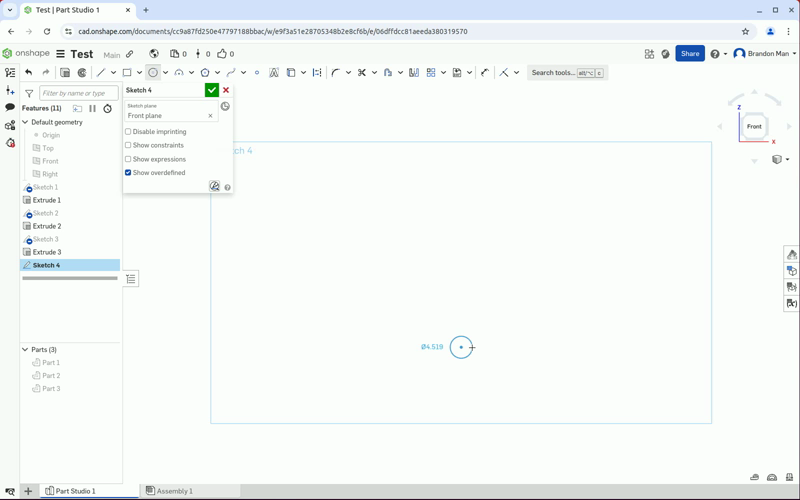
click(472, 347)
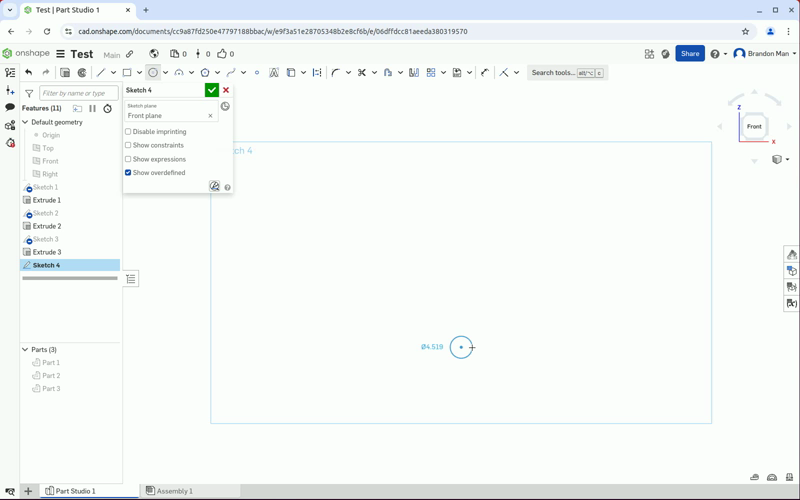
key(esc)
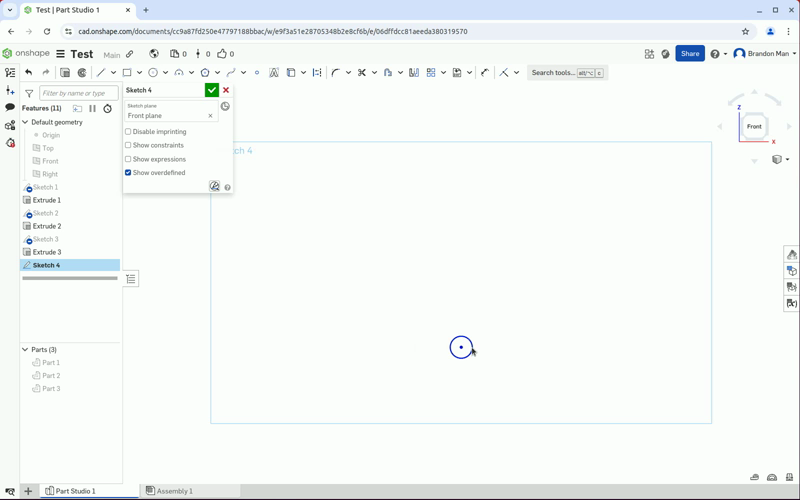
key(c)
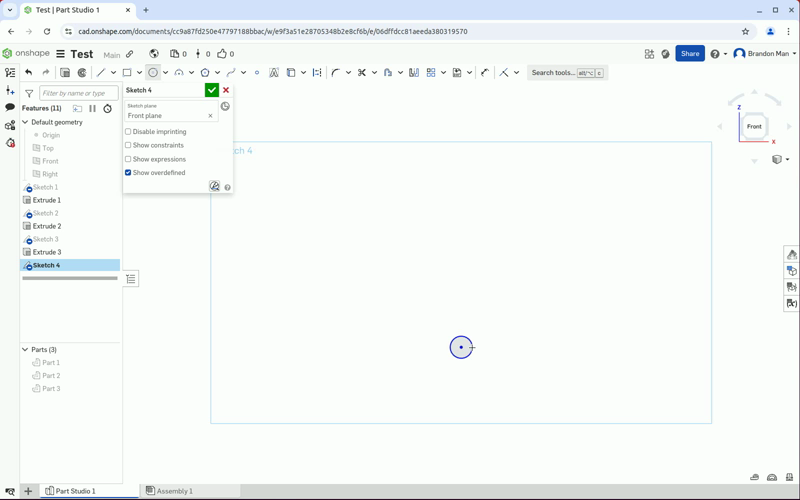
key_down(shift)
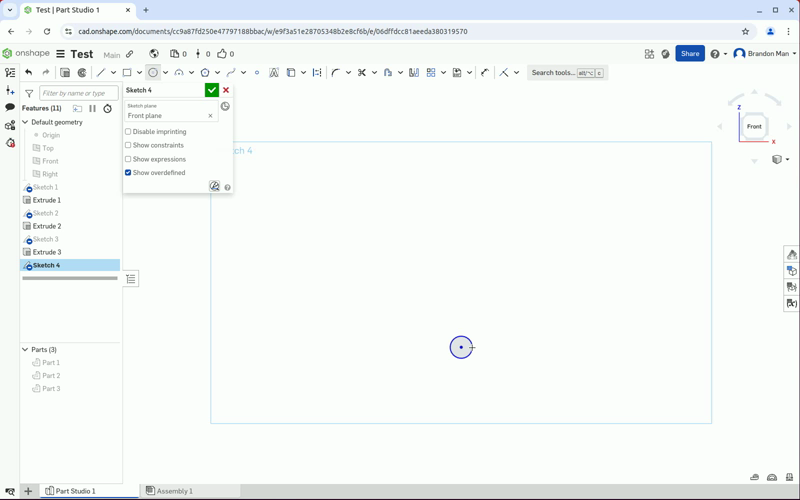
mouse_move(461, 347)
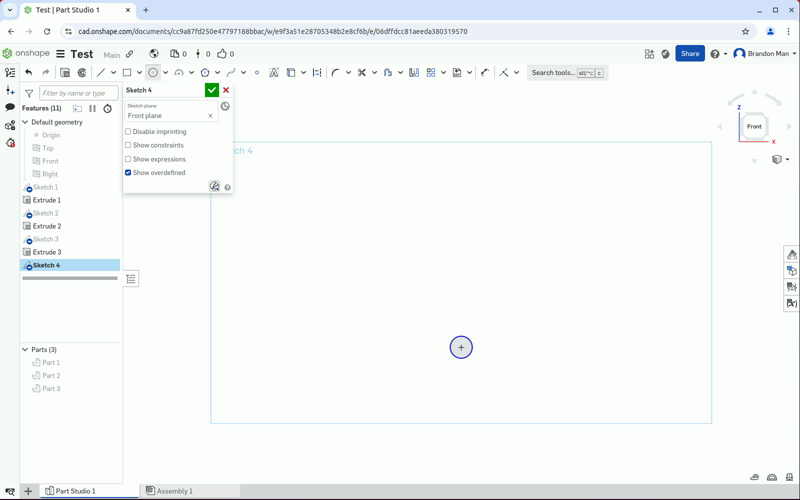
click(461, 347)
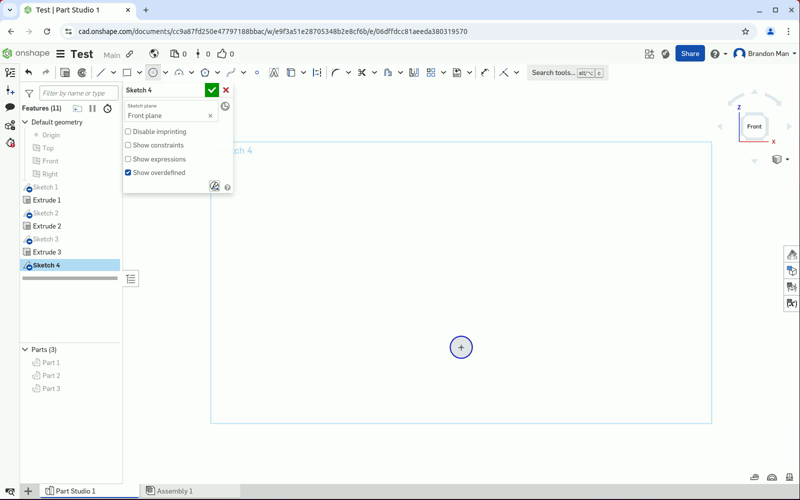
key_up(shift)
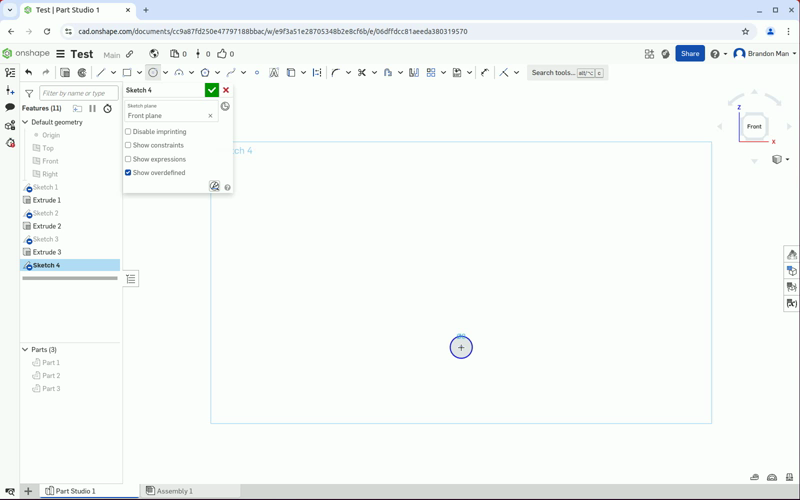
mouse_move(469, 347)
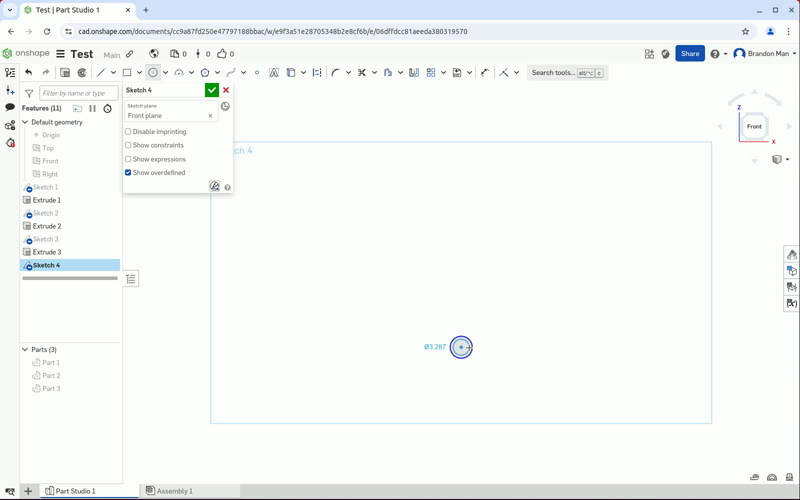
scroll(6)
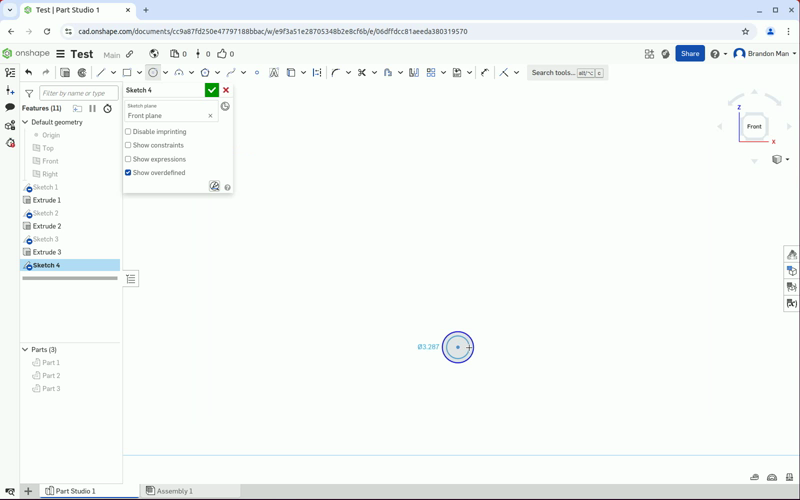
scroll(6)
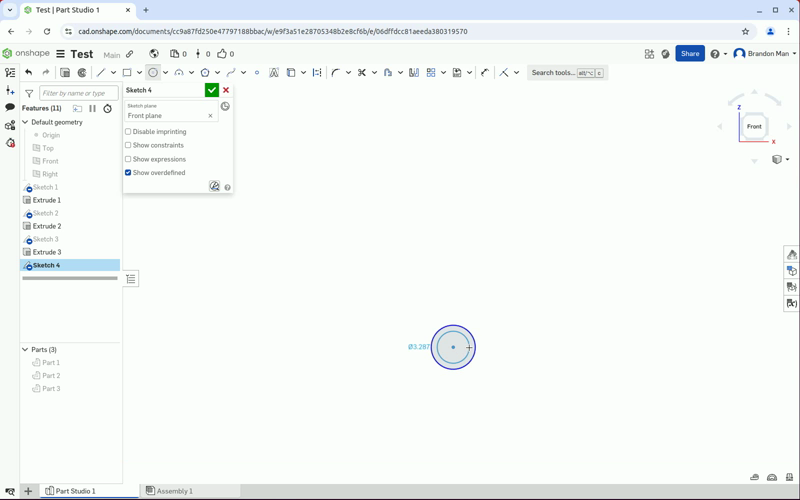
scroll(6)
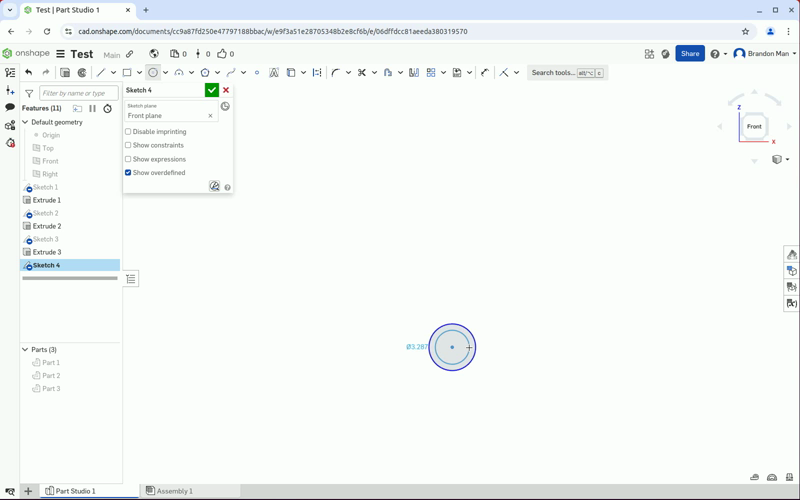
scroll(6)
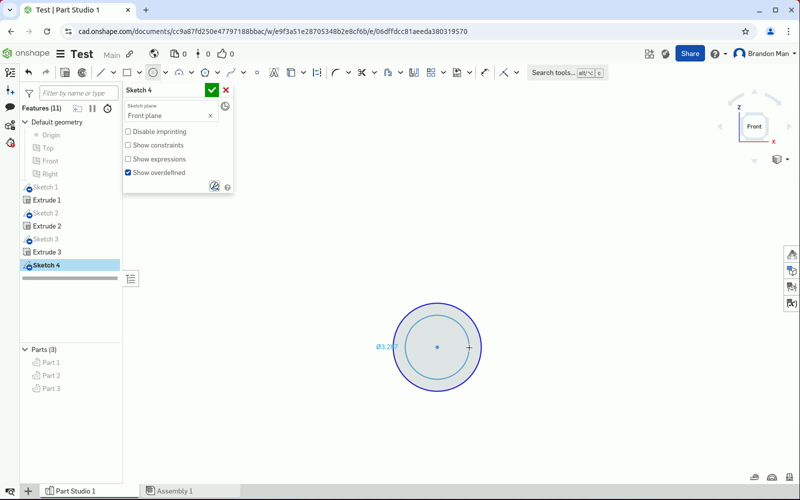
scroll(6)
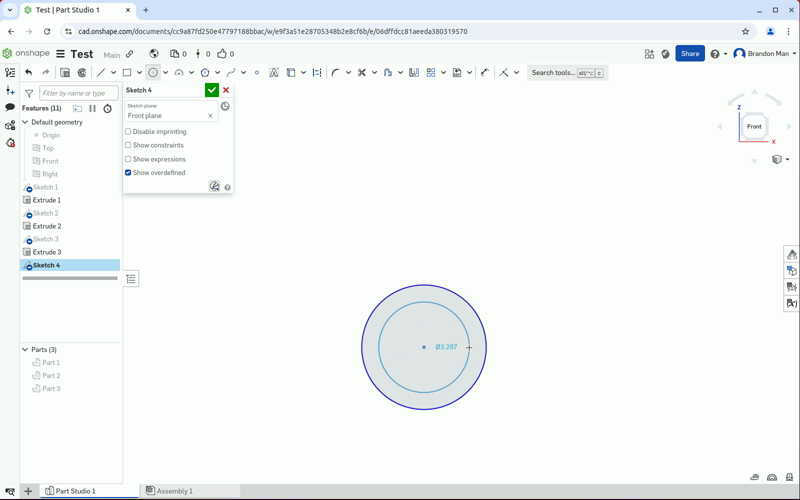
scroll(6)
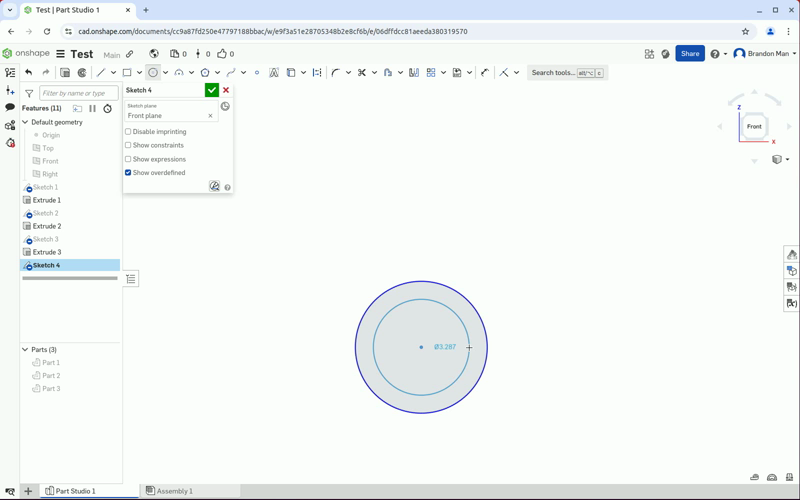
scroll(6)
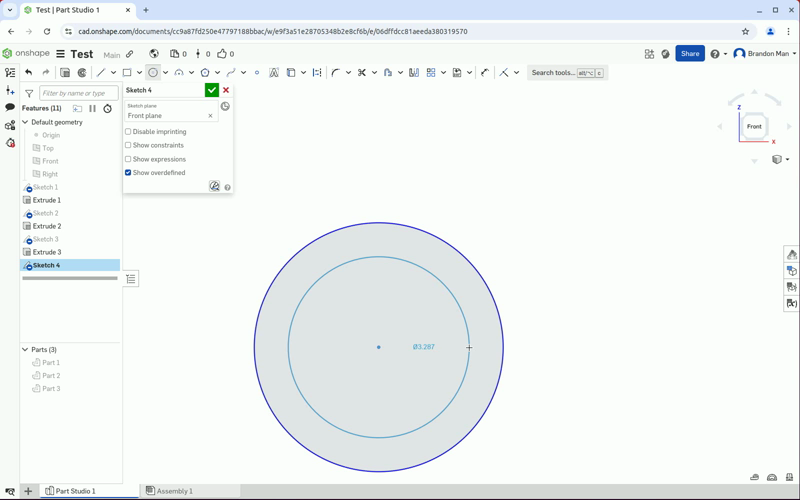
click(469, 347)
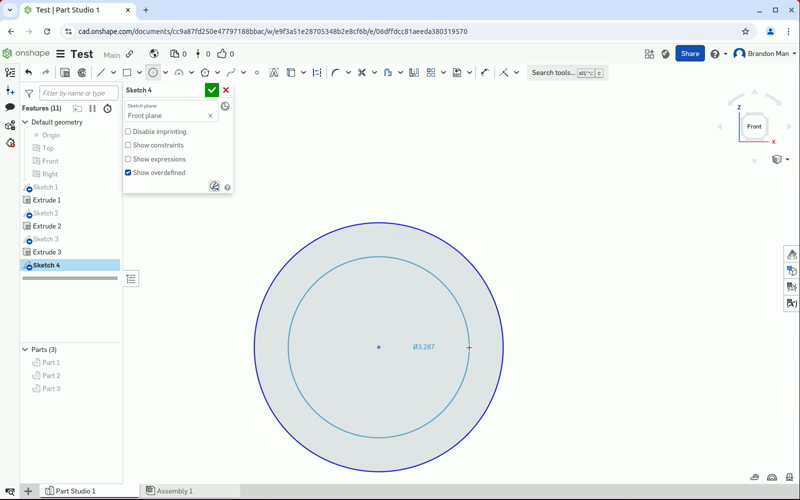
scroll(-6)
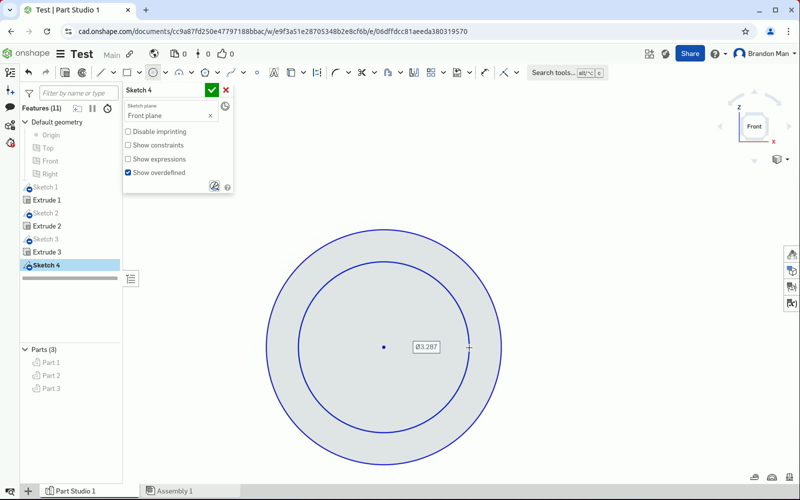
scroll(-6)
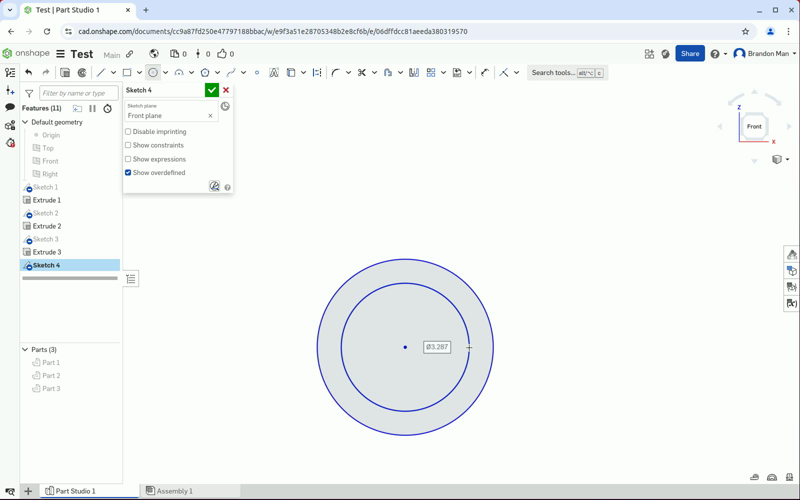
scroll(-6)
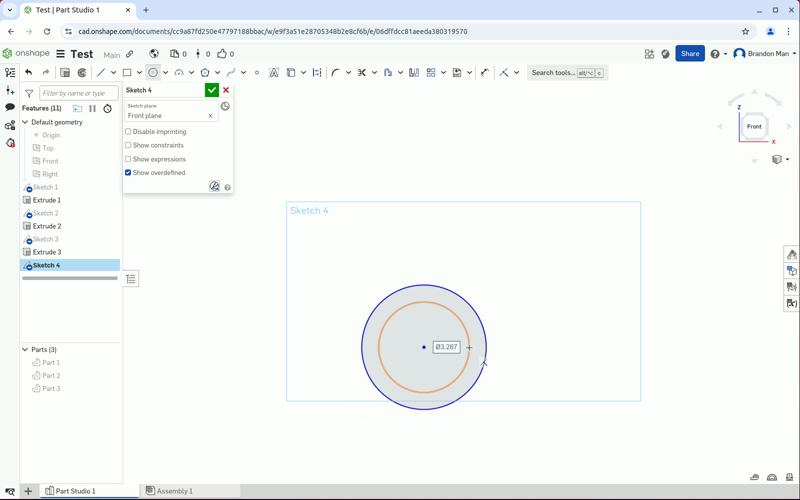
scroll(-6)
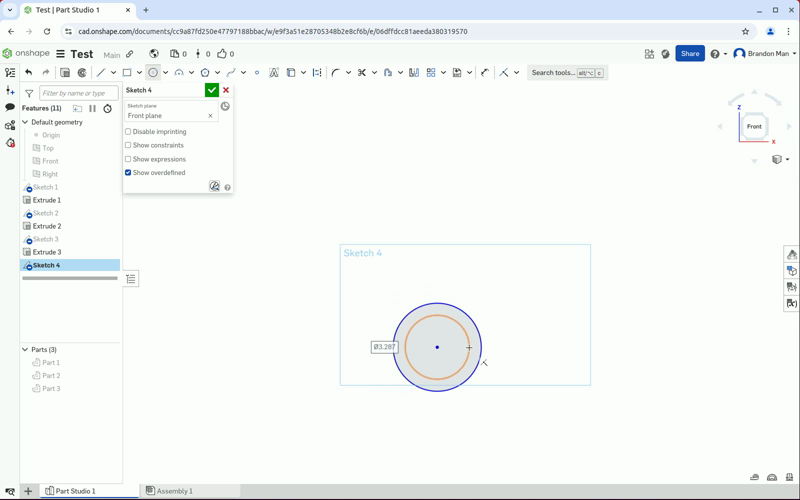
scroll(-6)
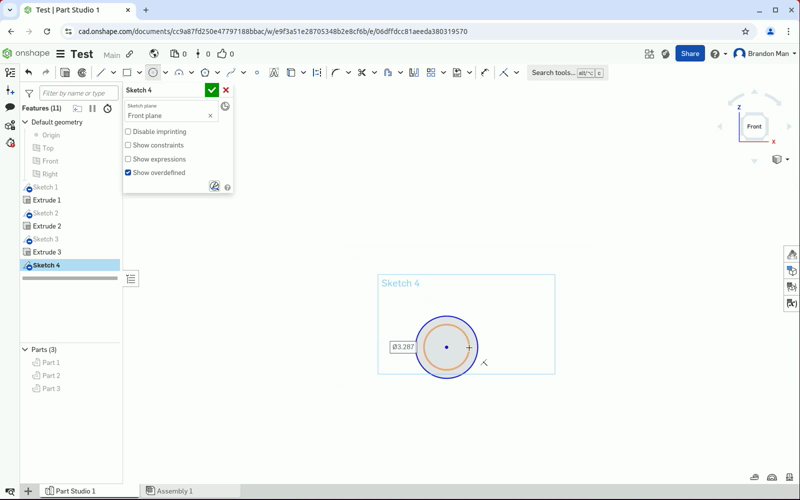
scroll(-6)
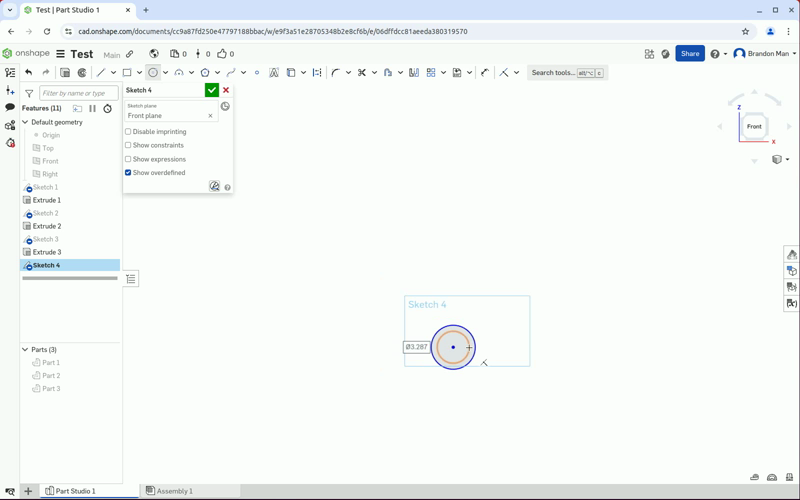
scroll(-6)
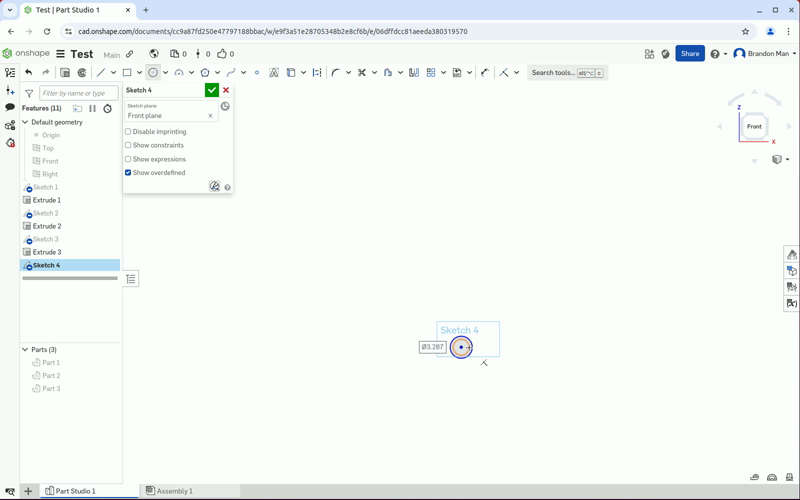
key(esc)
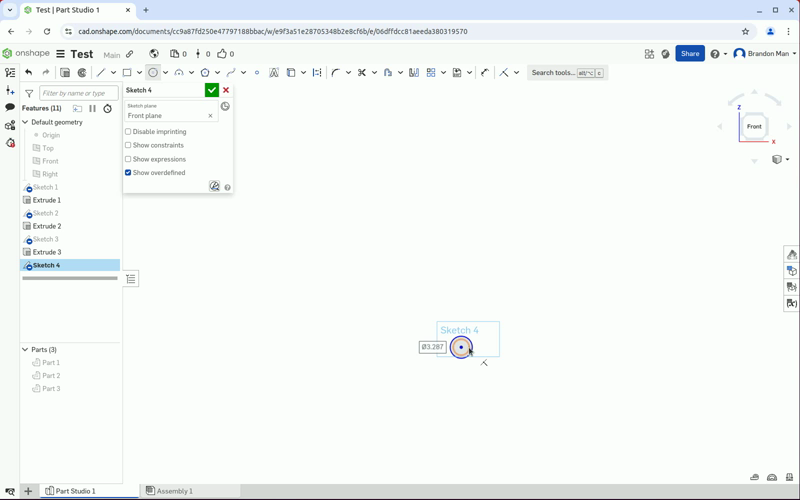
mouse_move(470, 353)
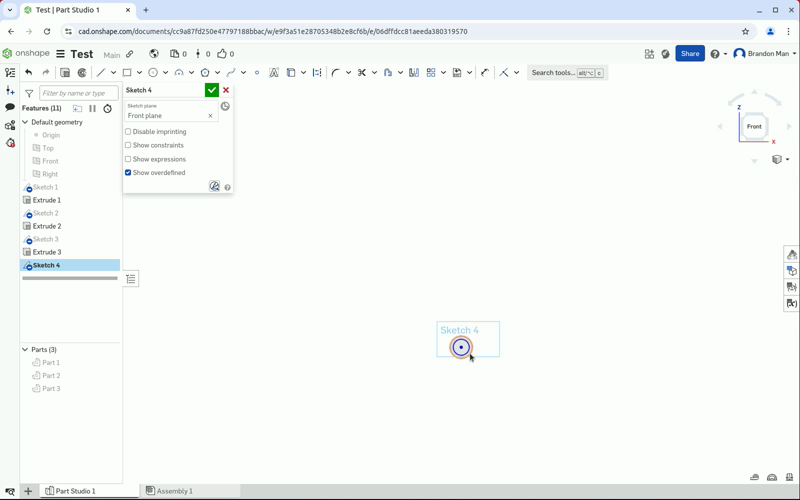
scroll(6)
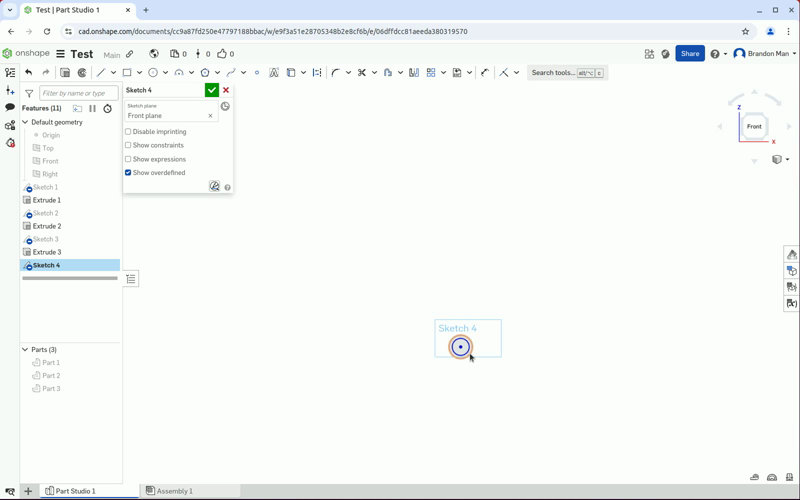
scroll(6)
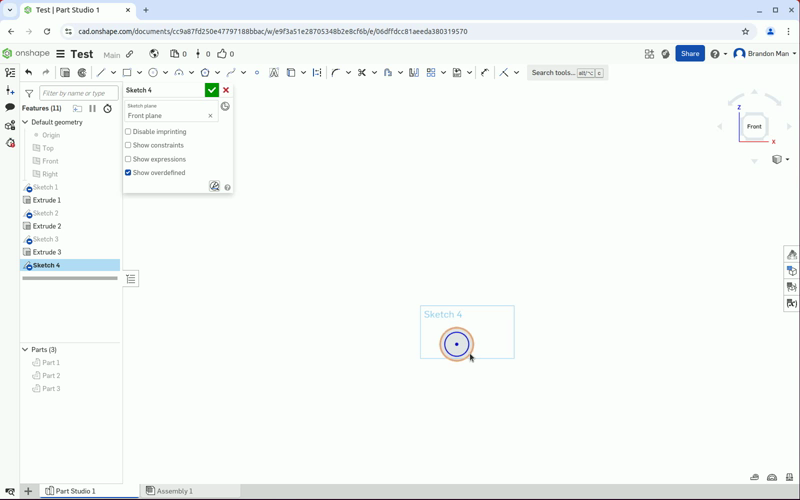
scroll(6)
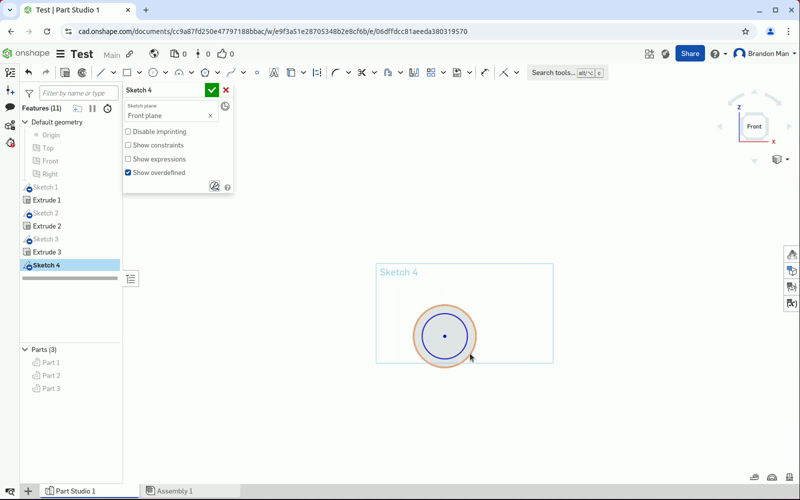
scroll(6)
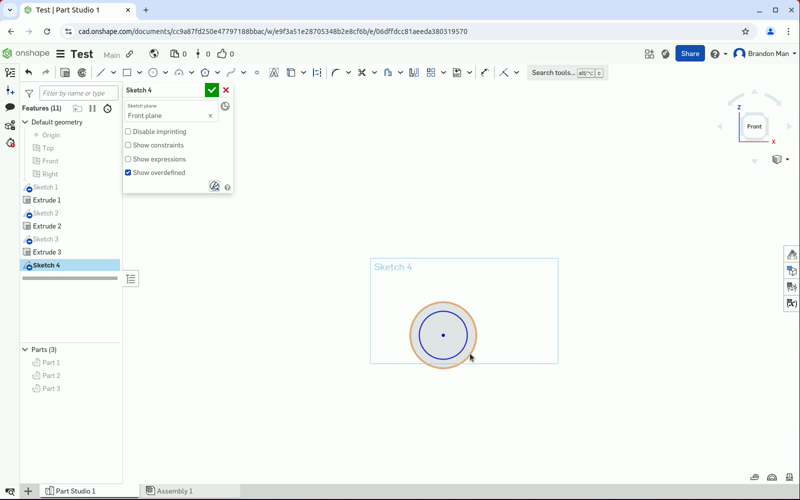
scroll(6)
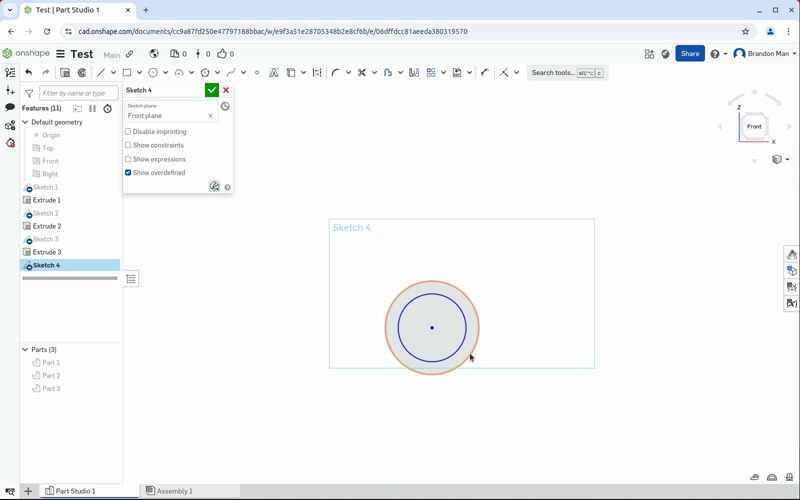
scroll(6)
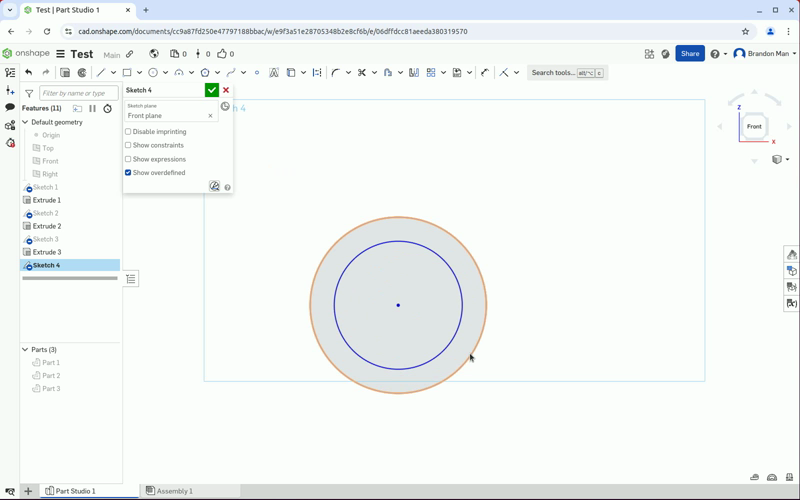
scroll(6)
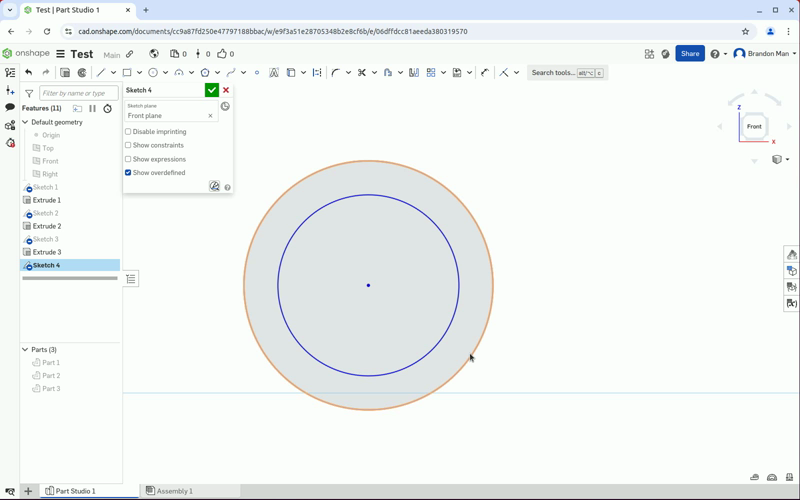
click(470, 353)
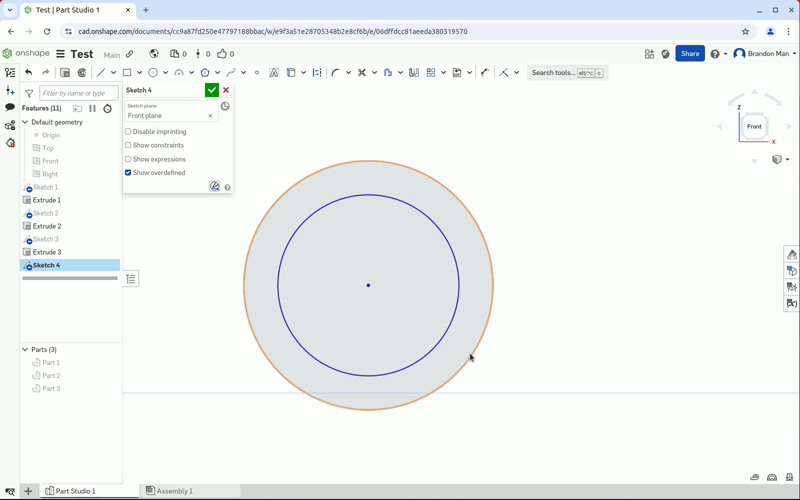
scroll(-6)
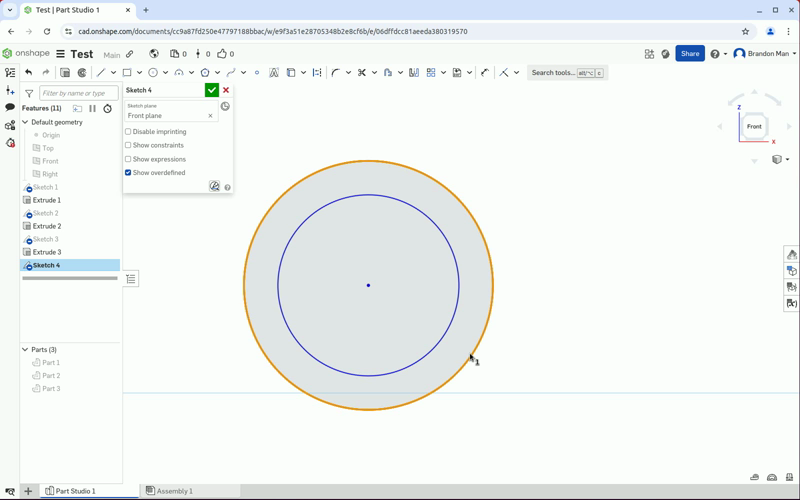
scroll(-6)
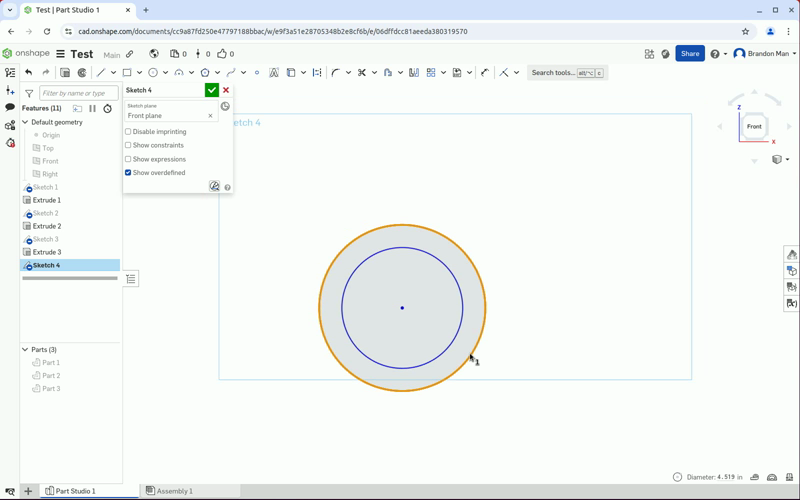
scroll(-6)
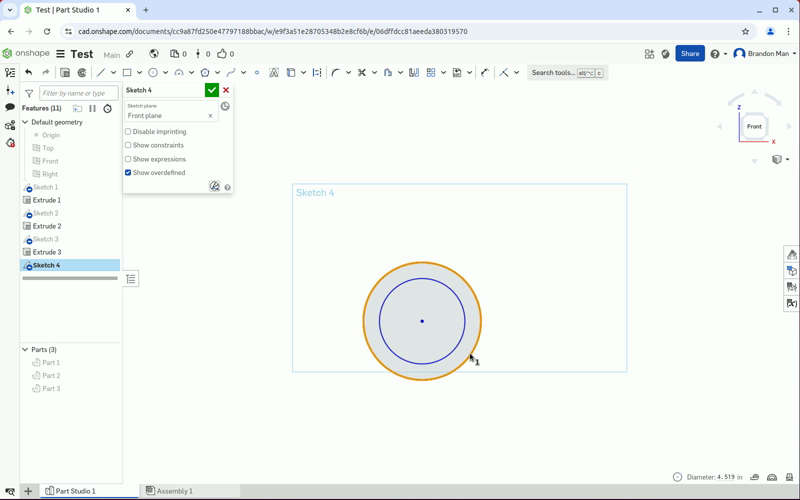
scroll(-6)
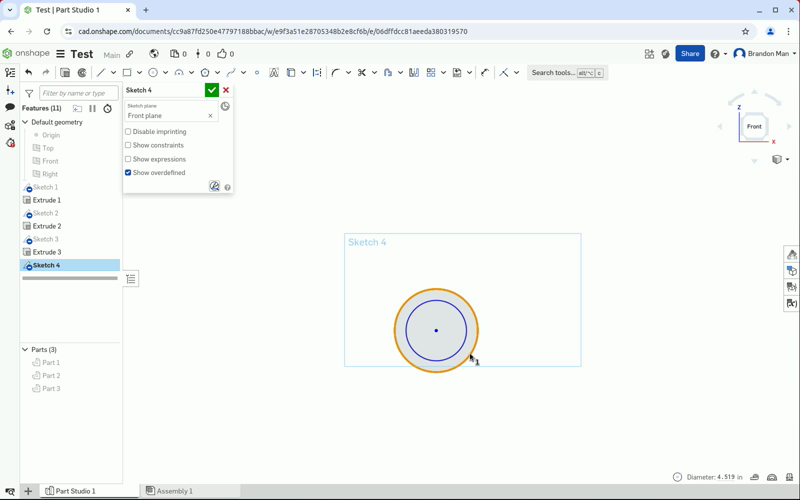
scroll(-6)
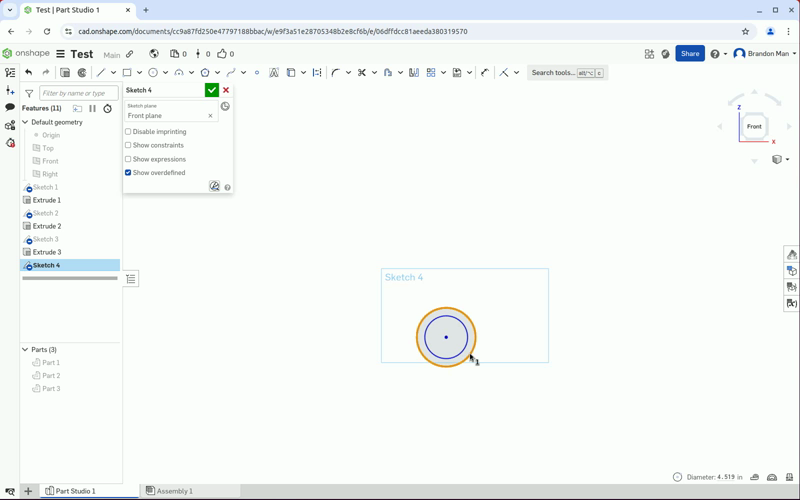
scroll(-6)
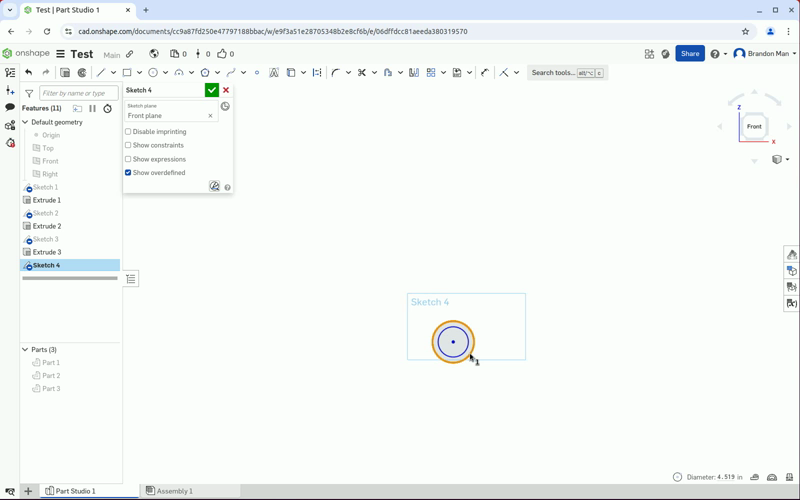
scroll(-6)
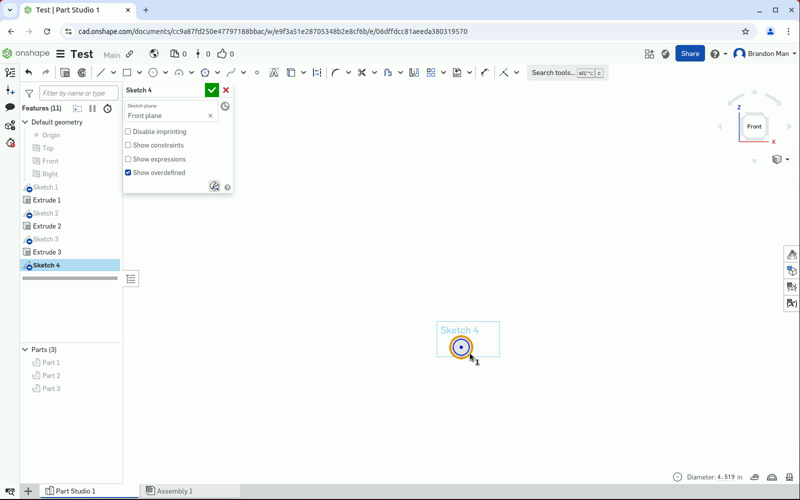
mouse_move(73, 352)
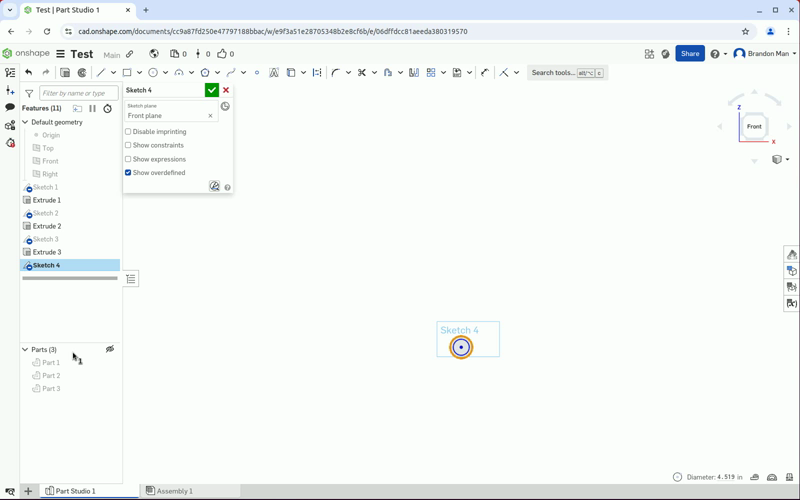
key(shift+y)
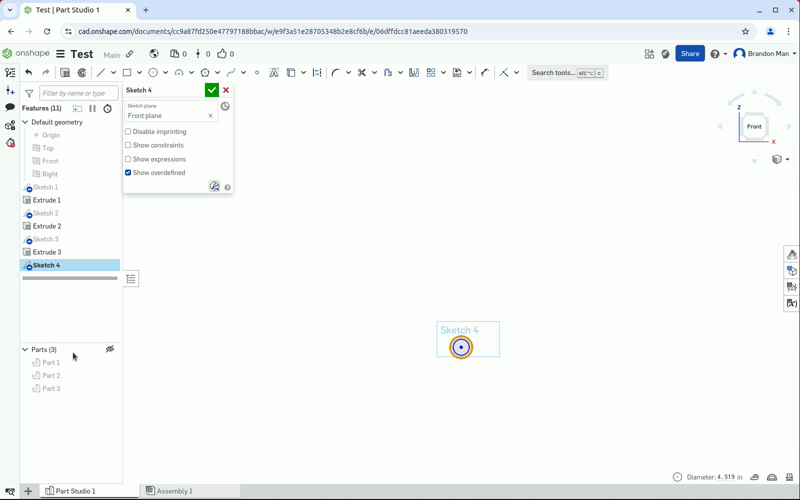
key(shift+e)
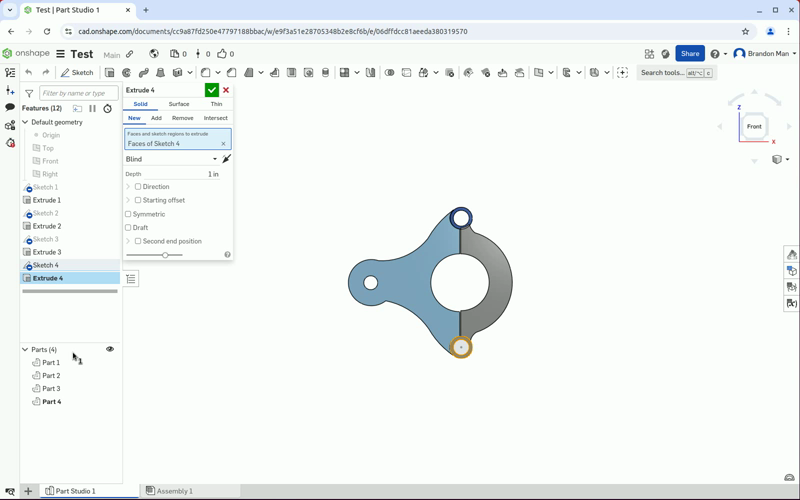
mouse_move(143, 106)
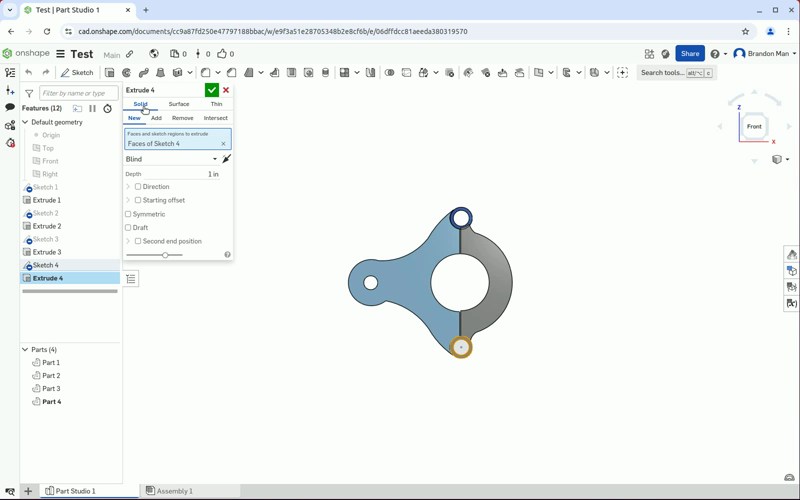
click(143, 106)
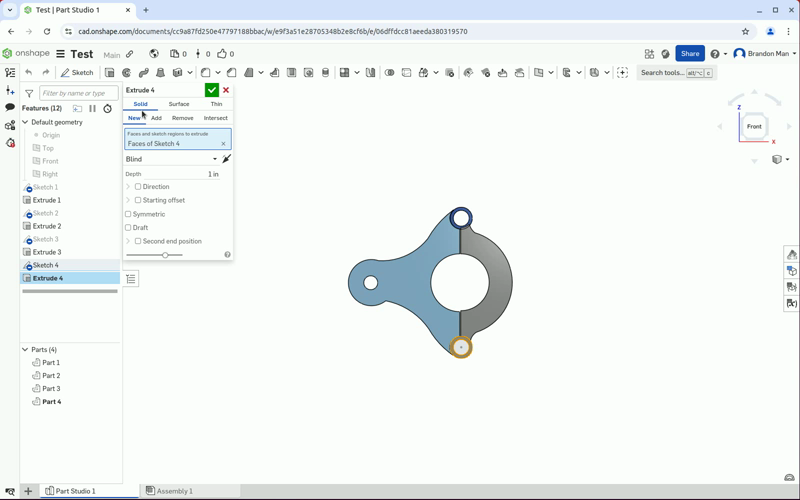
mouse_move(137, 120)
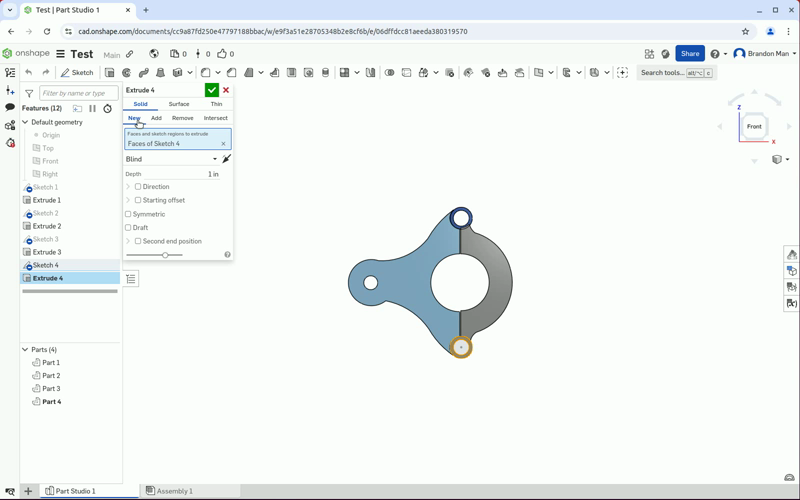
click(137, 120)
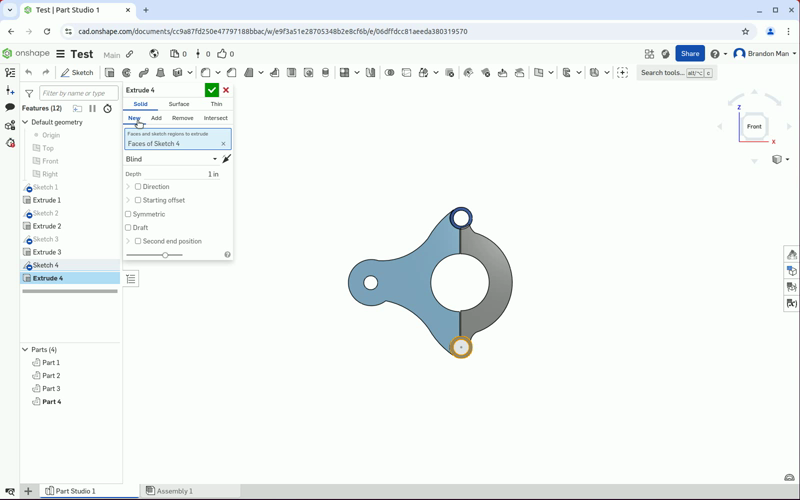
key(tab, 4)
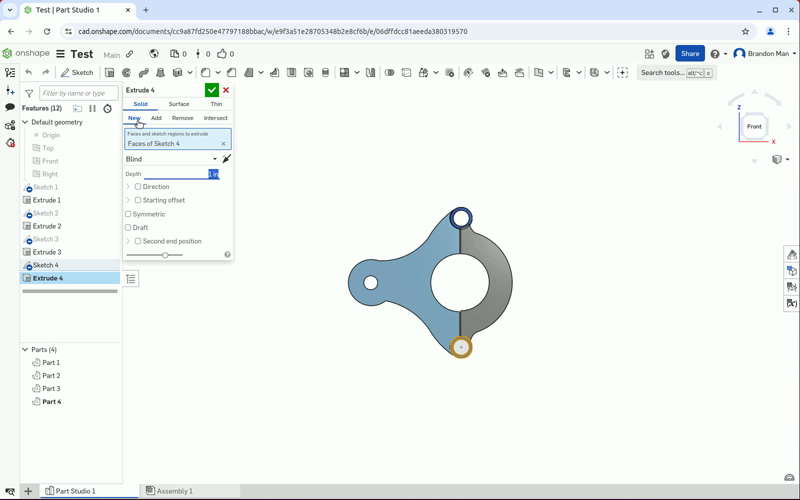
text(-0.241)
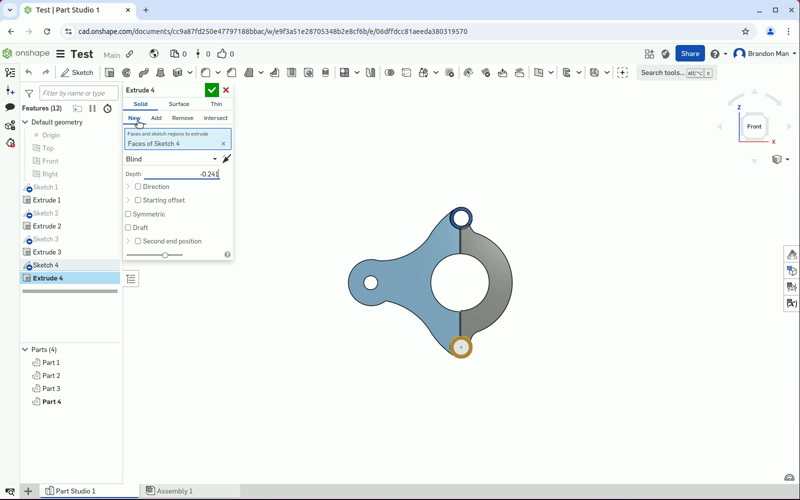
key(enter)
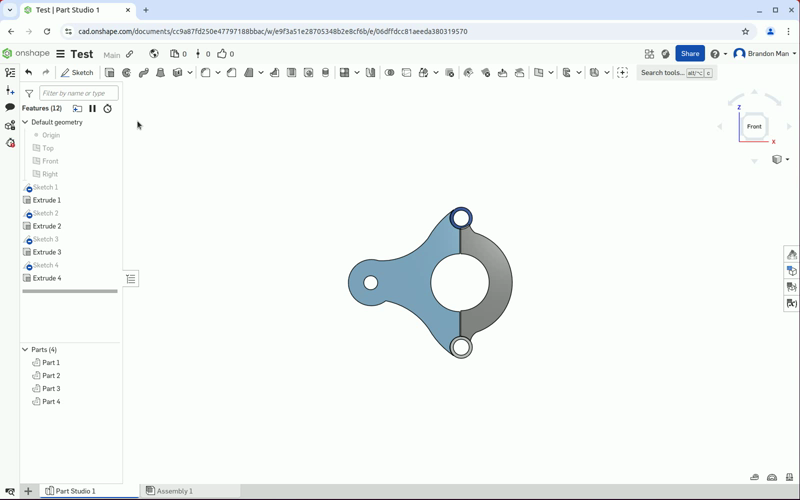
key(shift+h)
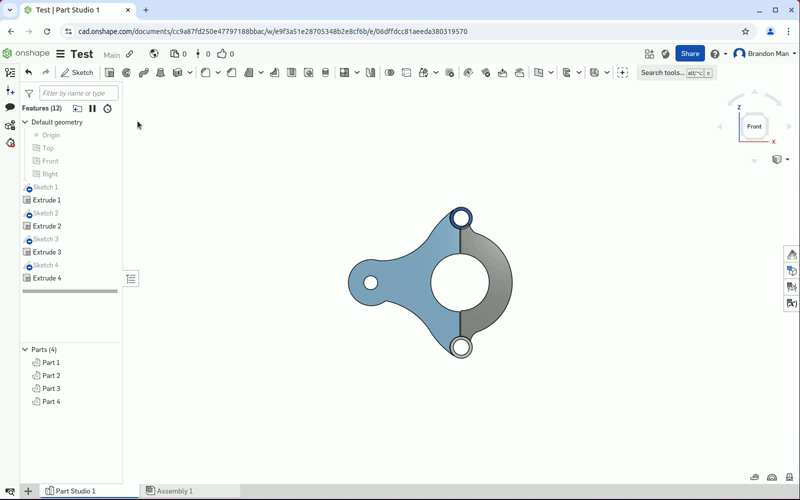
key(shift+h)
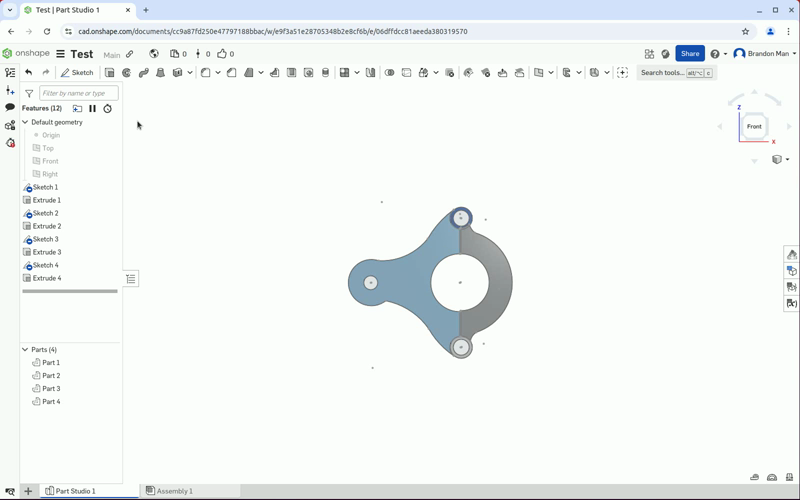
key(shift+7)
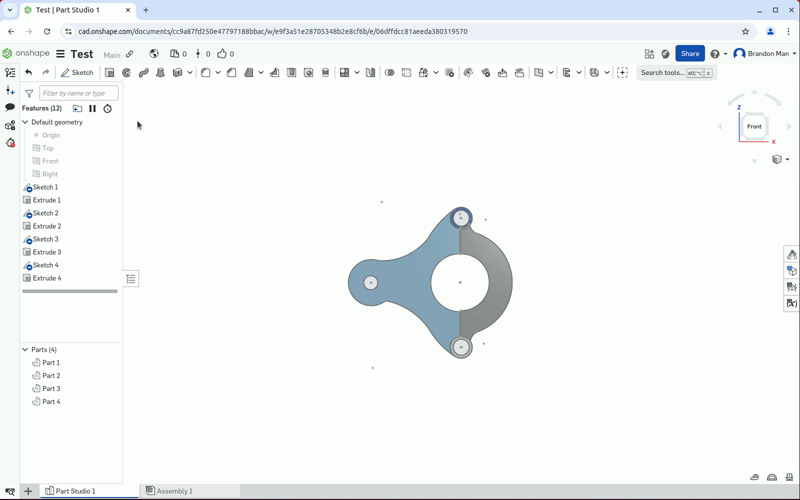
key(left, 2)
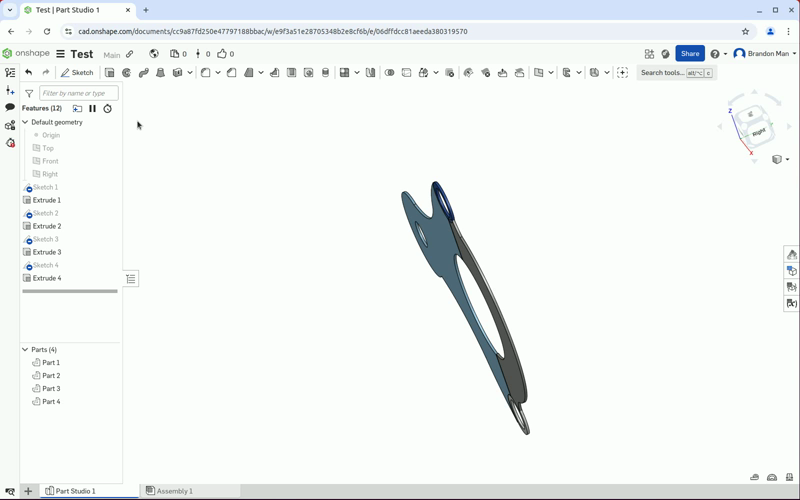
key(down, 2)
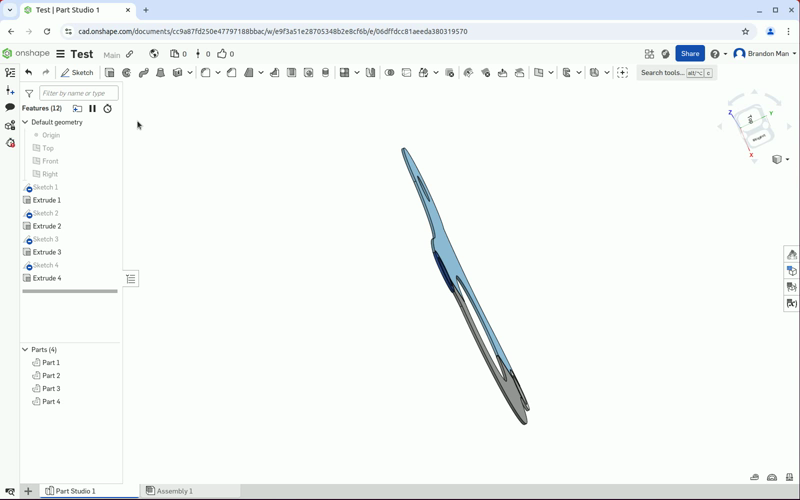
key(up, 2)
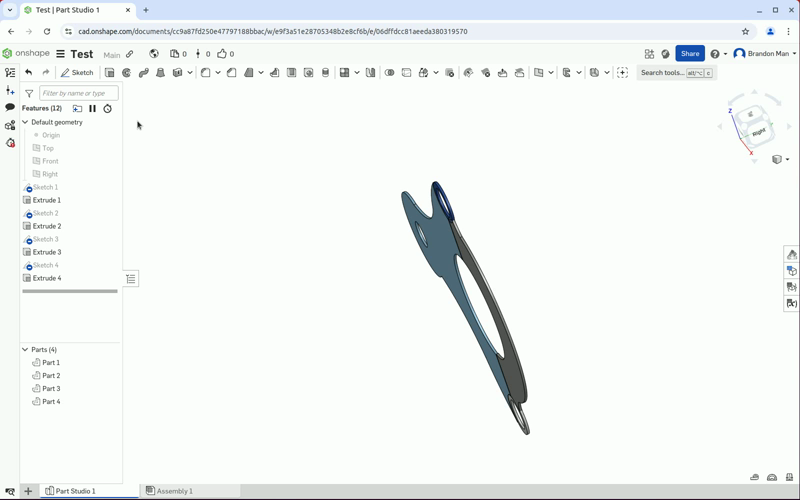
key(right, 2)
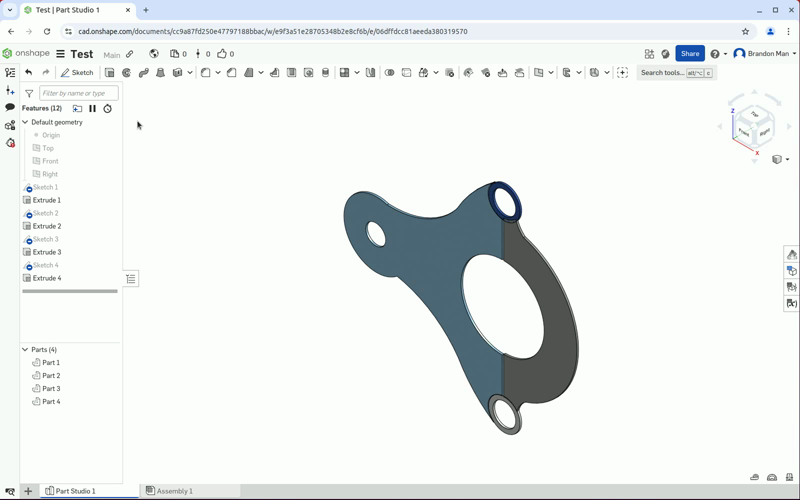
mouse_move(73, 189)
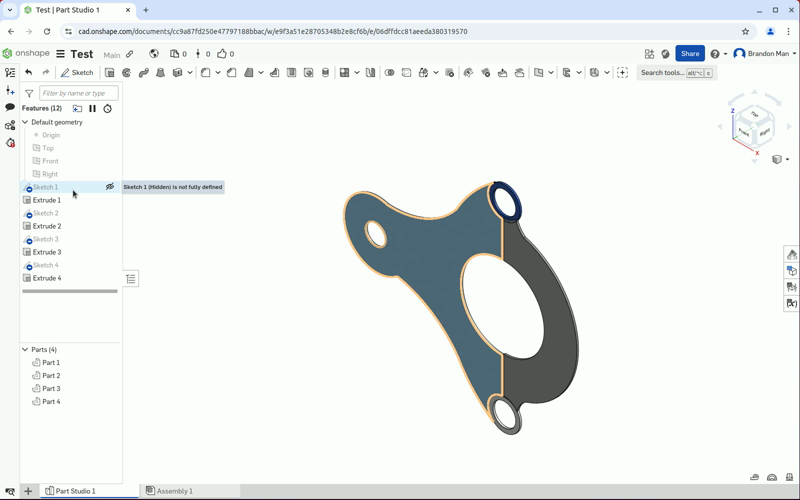
click(73, 189)